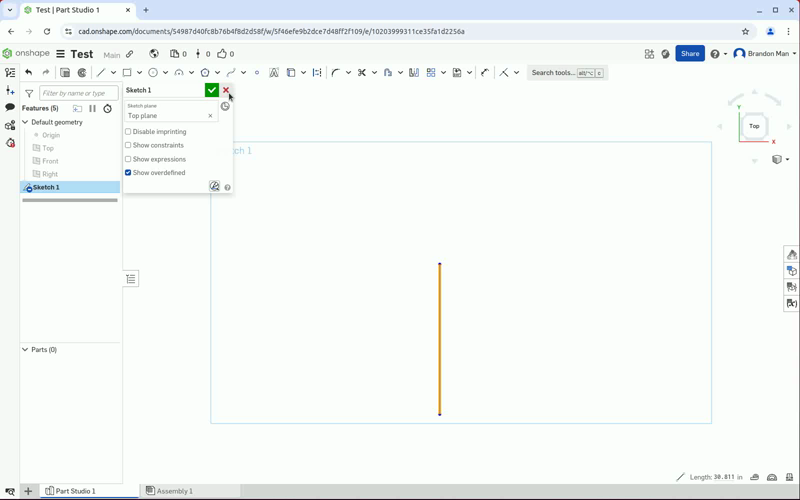
key(shift+h)
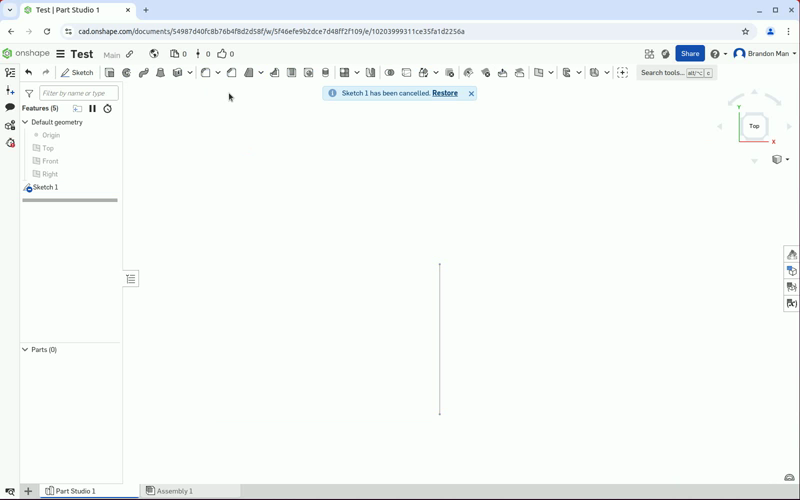
key(shift+s)
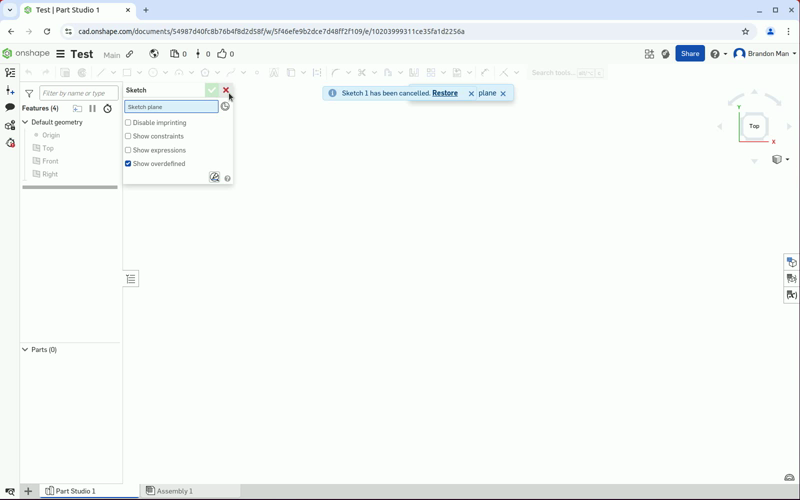
mouse_move(73, 150)
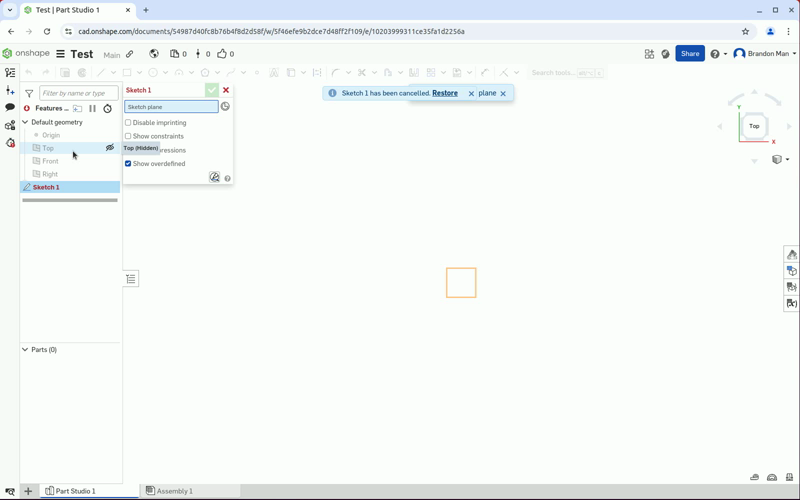
click(73, 150)
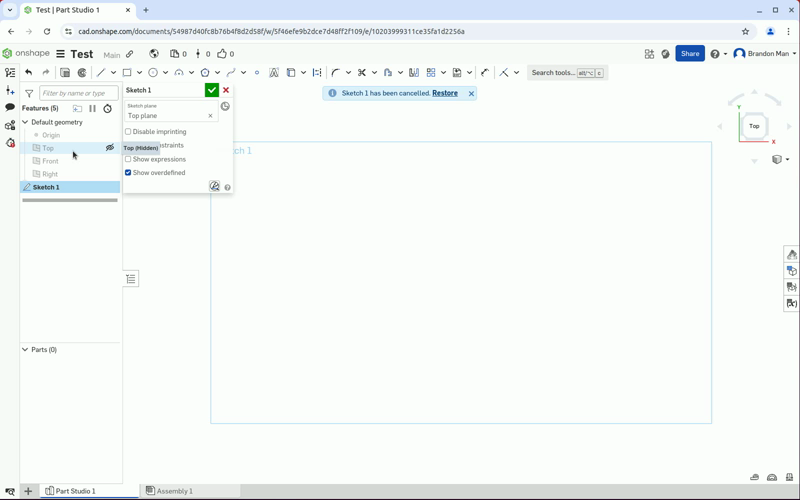
mouse_move(73, 352)
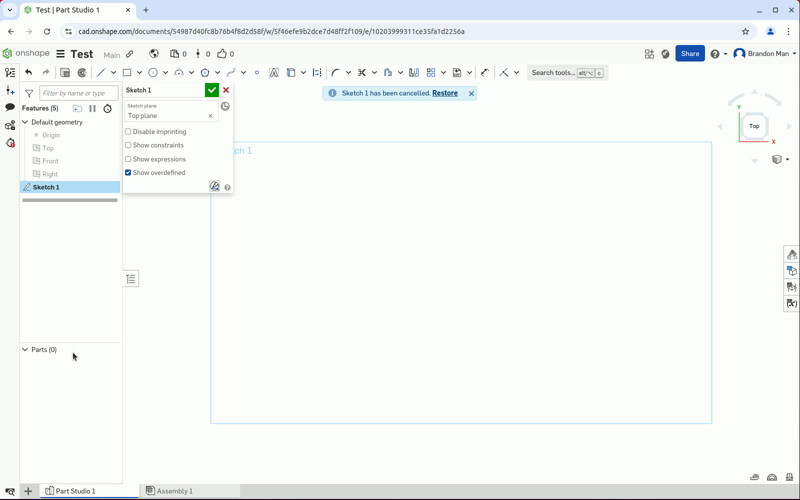
key(y)
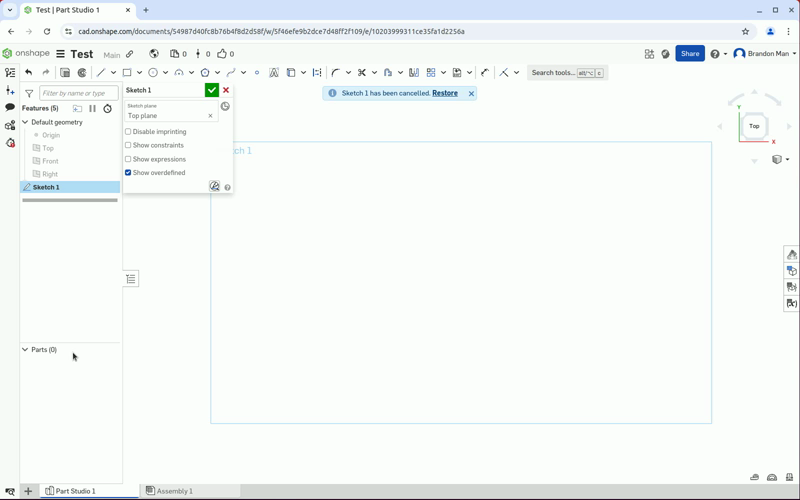
key(l)
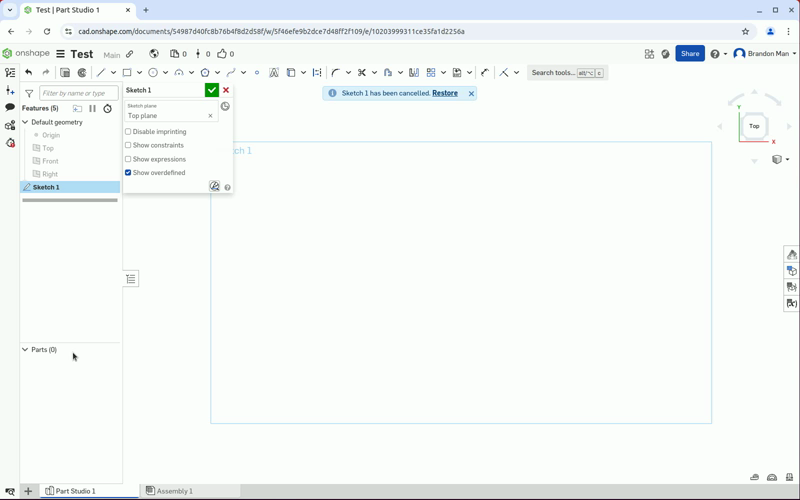
key_down(shift)
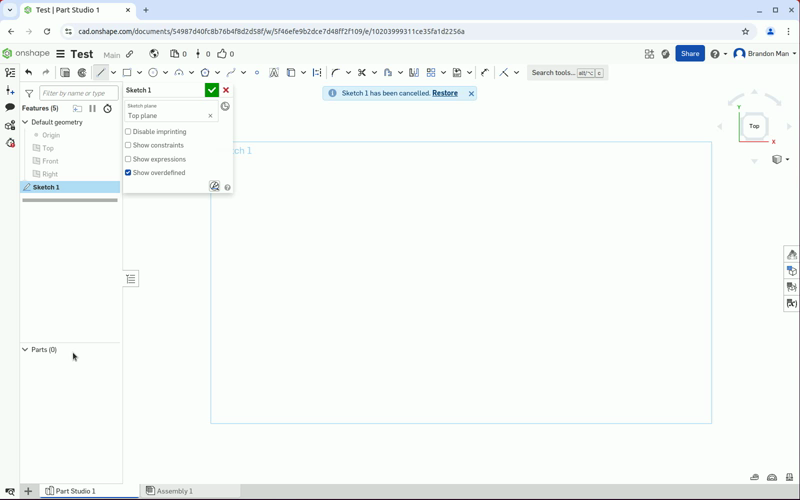
mouse_move(460, 300)
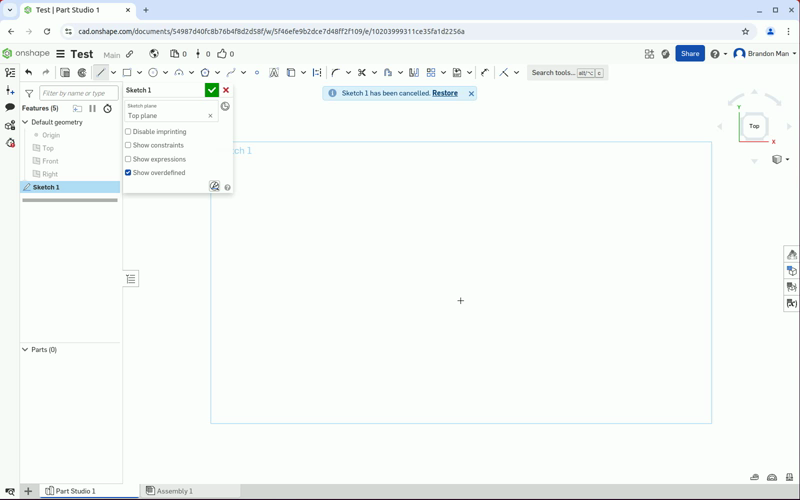
click(460, 300)
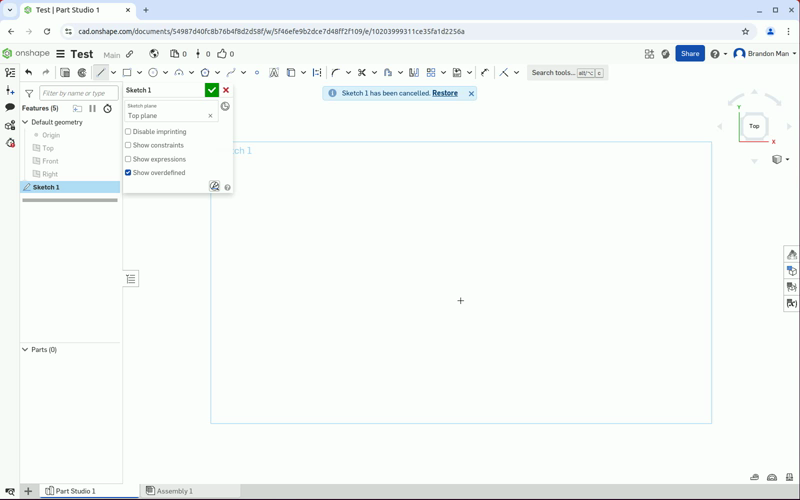
key_up(shift)
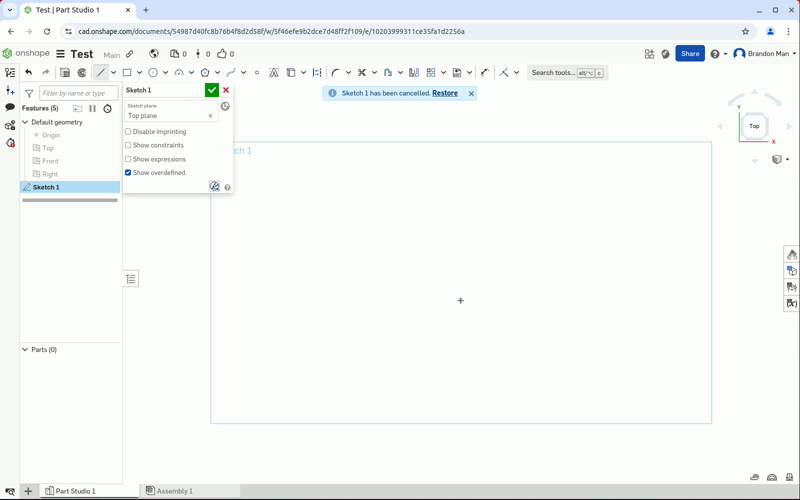
key_down(shift)
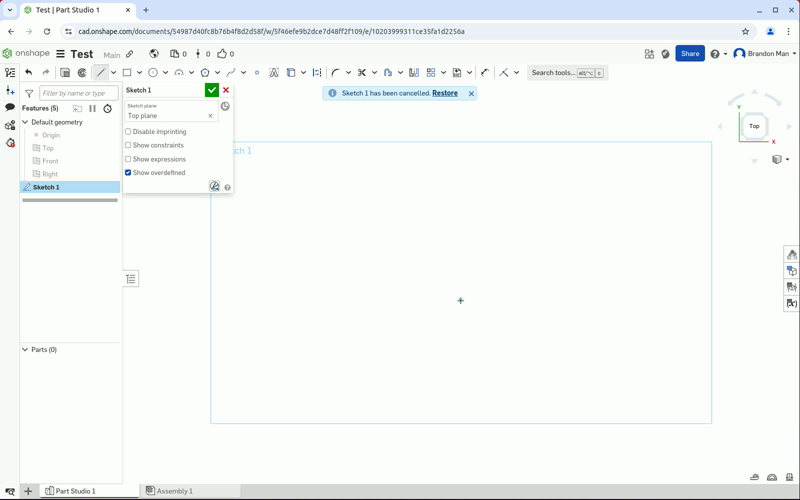
mouse_move(490, 300)
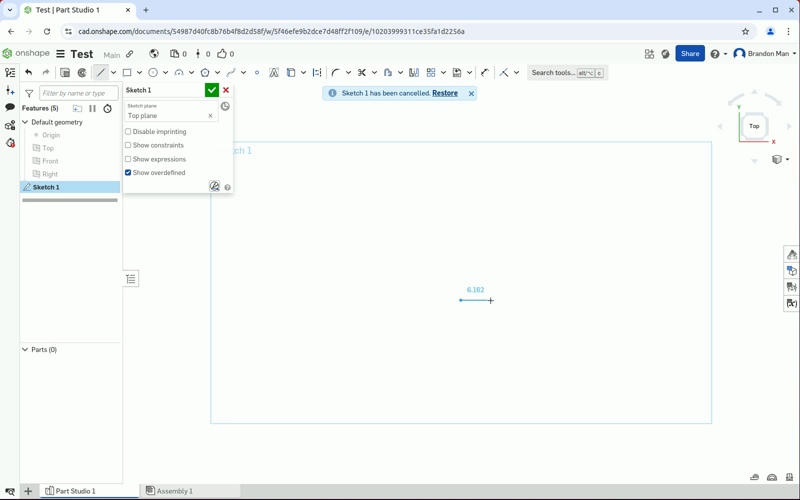
mouse_move(464, 300)
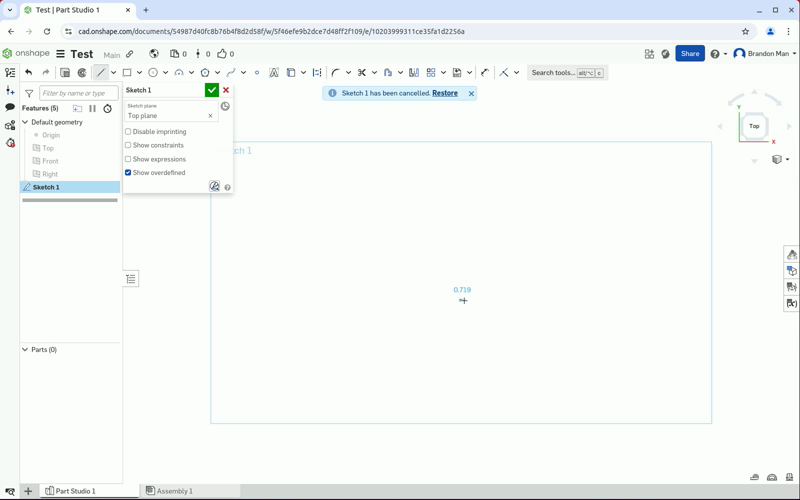
scroll(6)
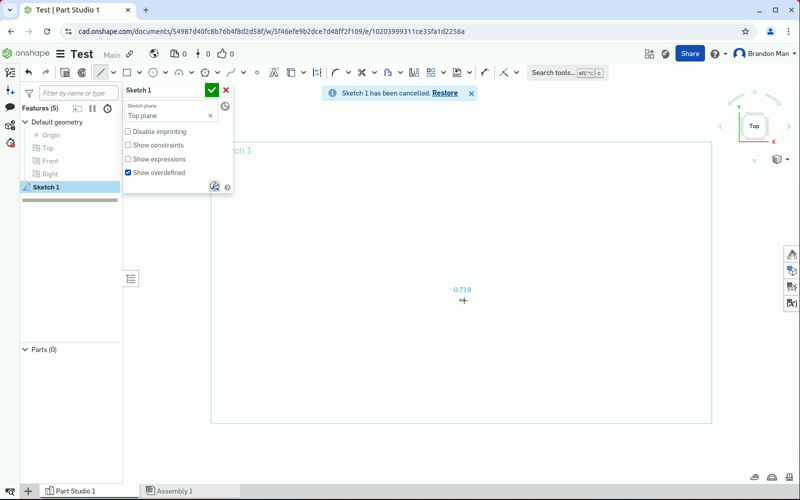
scroll(6)
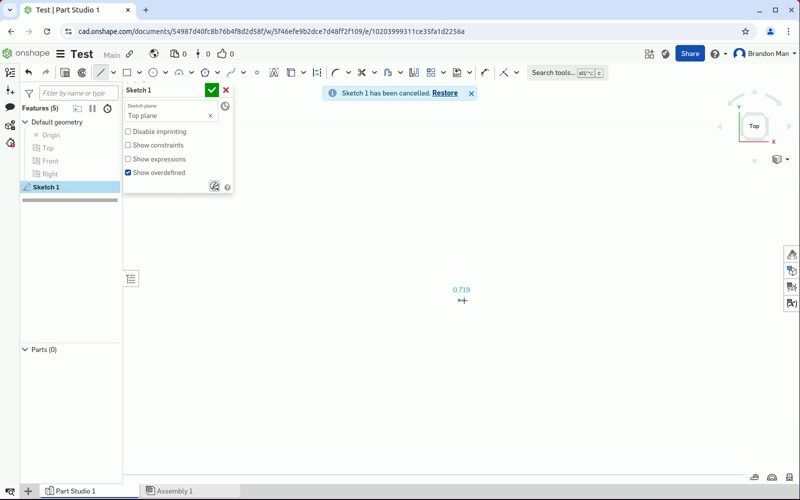
scroll(6)
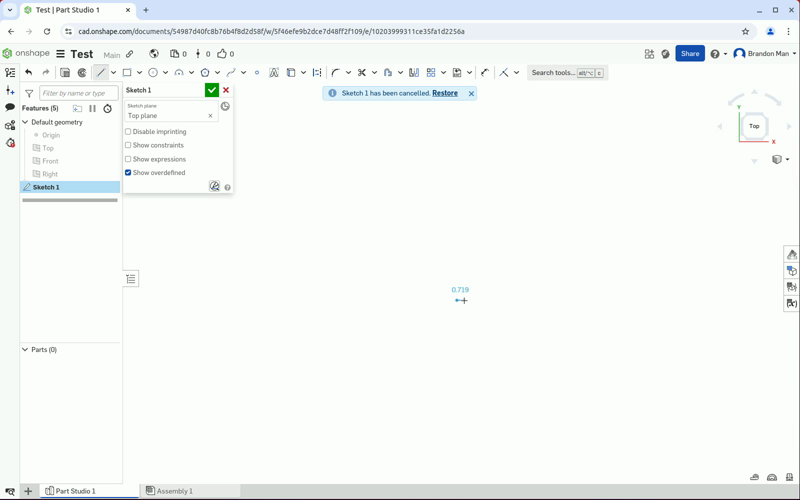
scroll(6)
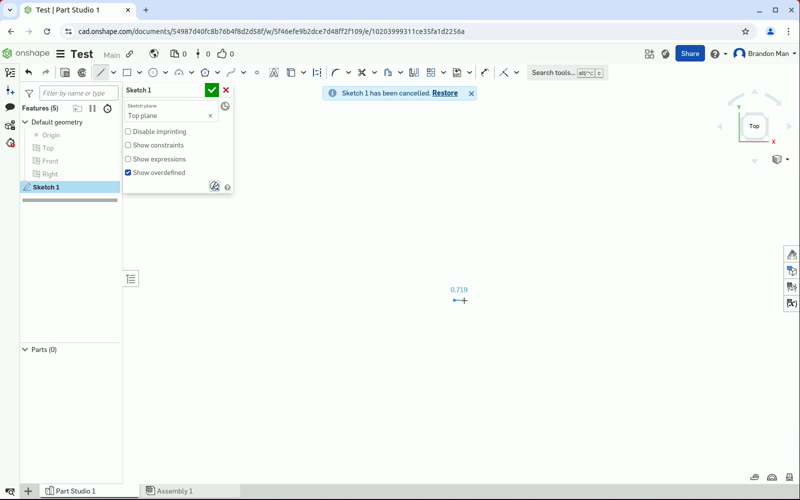
scroll(6)
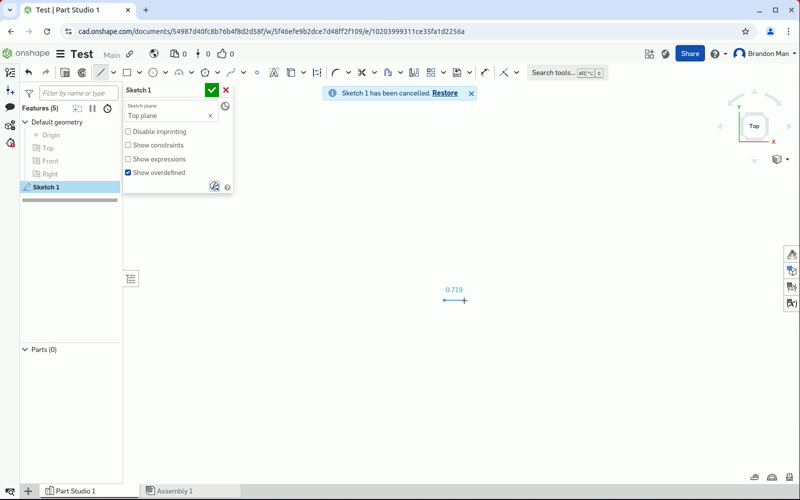
scroll(6)
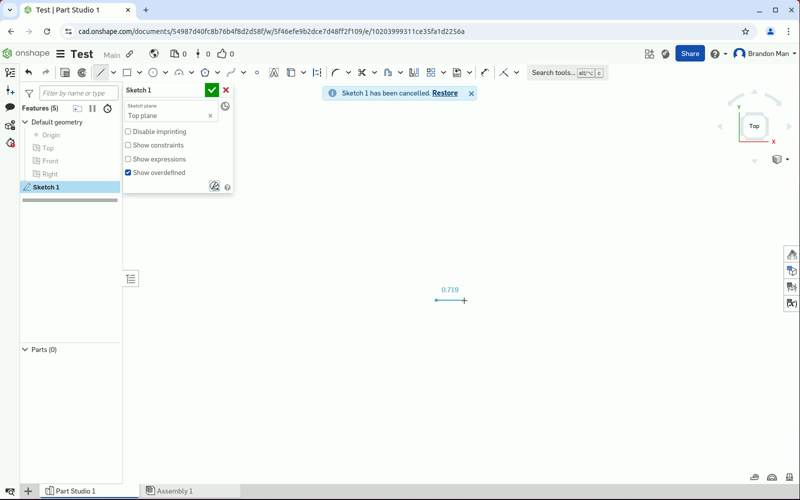
scroll(6)
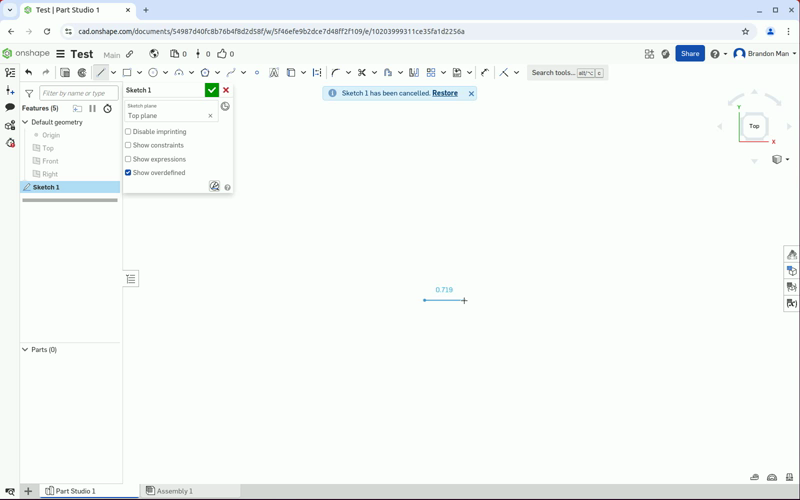
click(464, 300)
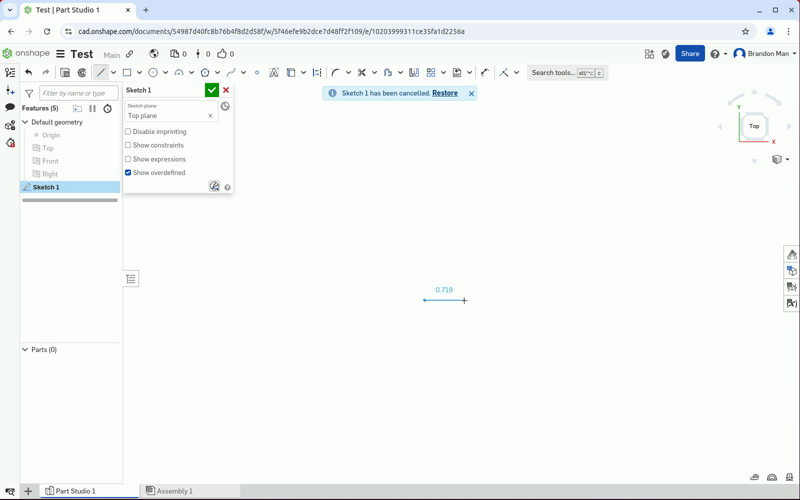
scroll(-6)
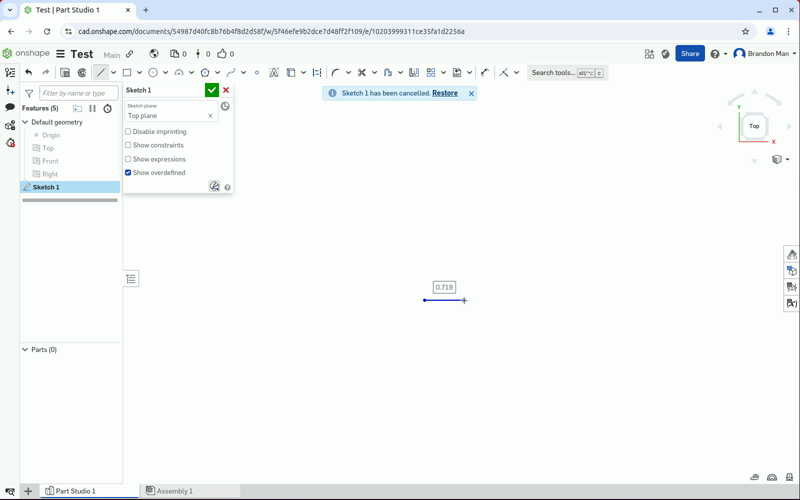
scroll(-6)
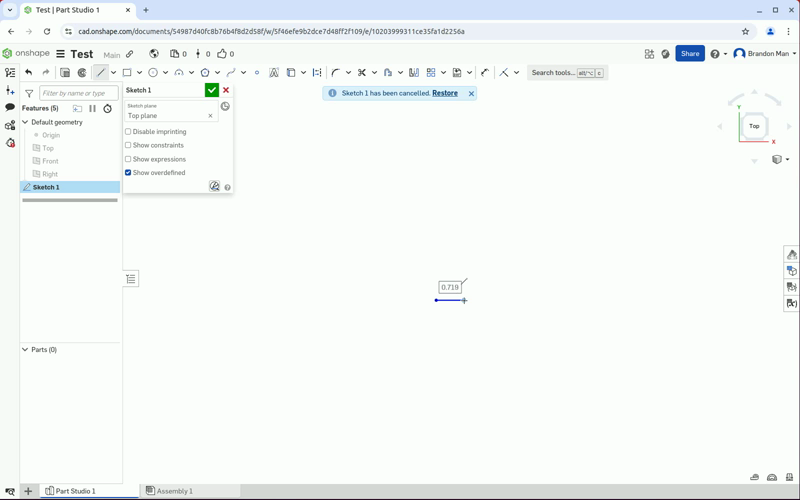
scroll(-6)
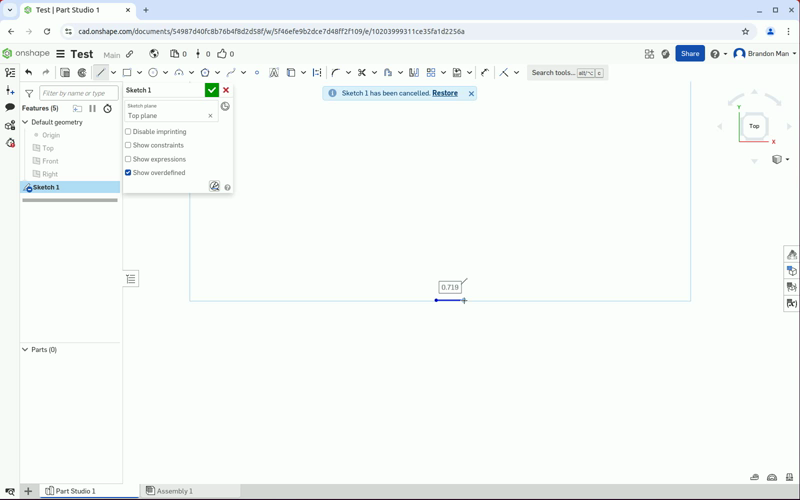
scroll(-6)
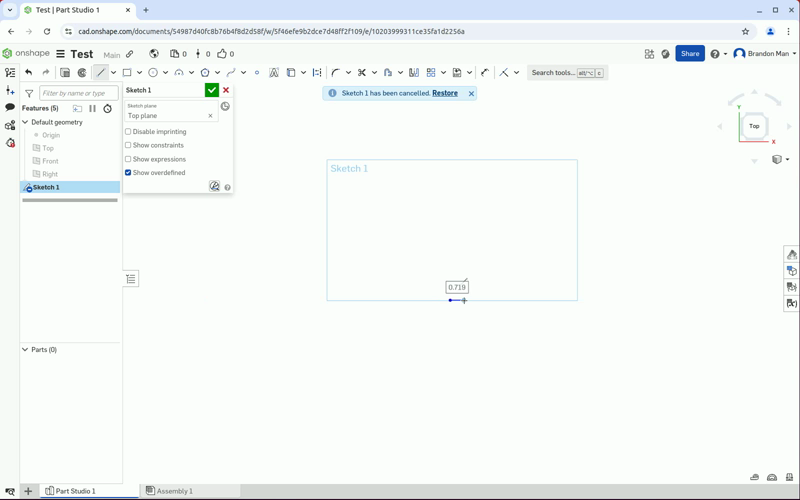
scroll(-6)
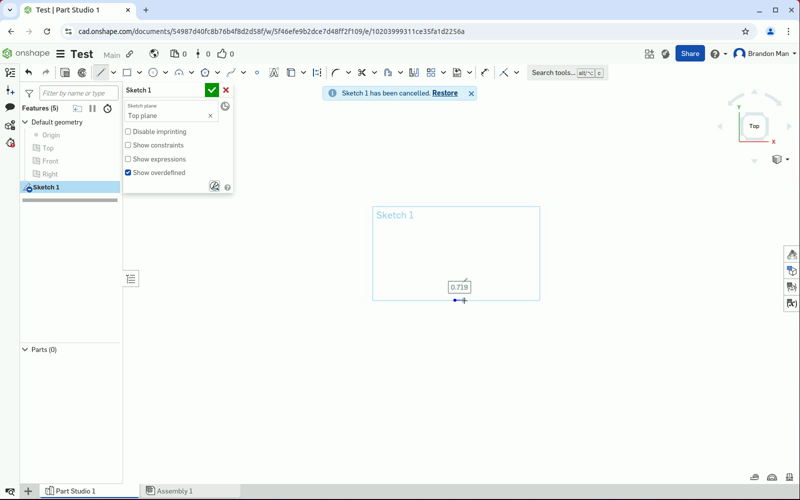
scroll(-6)
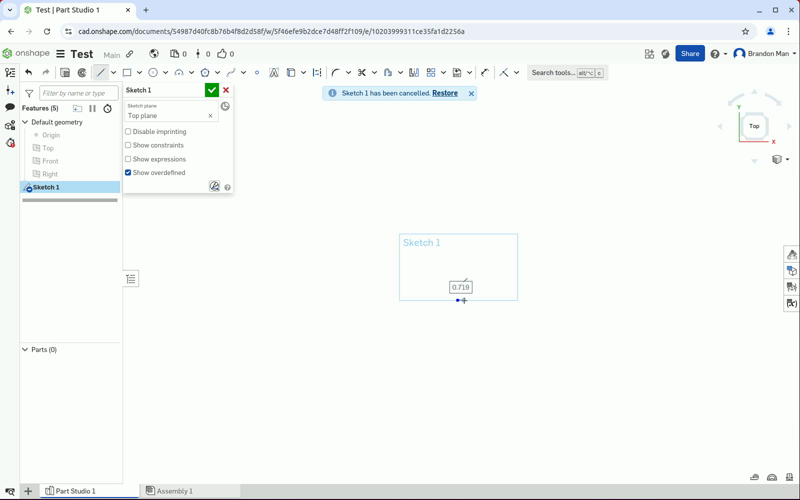
scroll(-6)
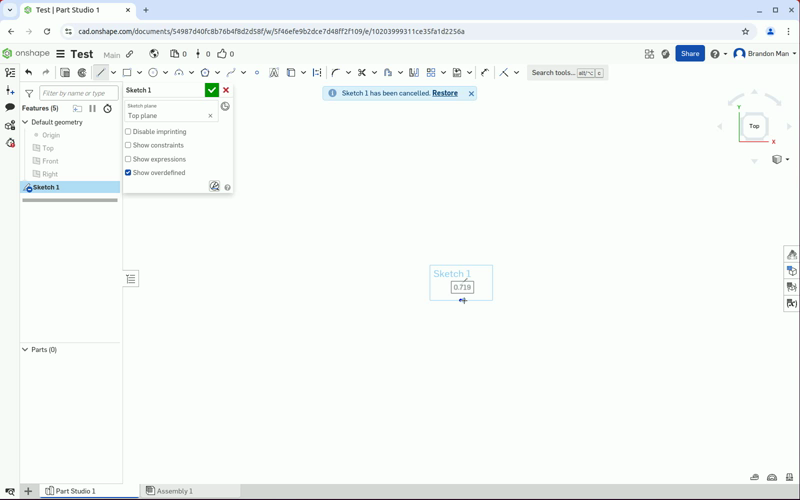
key_up(shift)
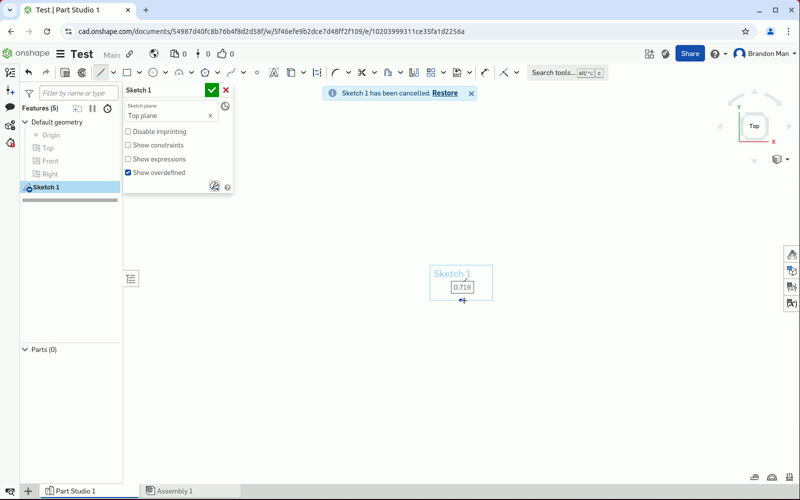
key_down(shift)
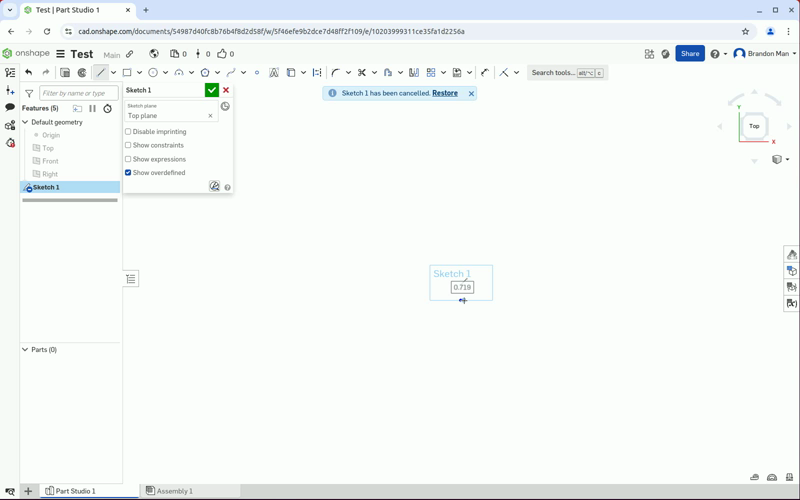
mouse_move(494, 300)
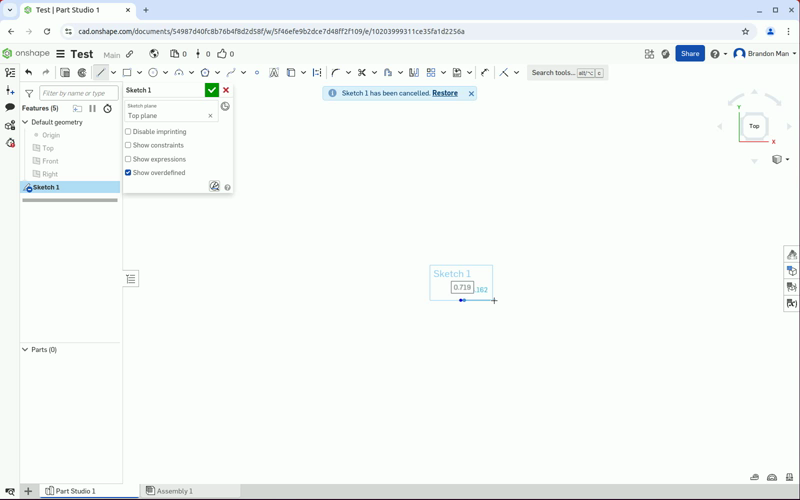
mouse_move(464, 297)
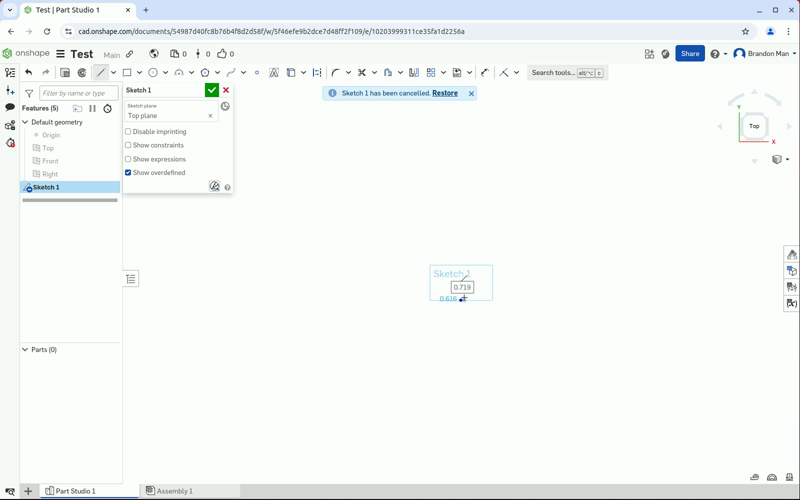
scroll(6)
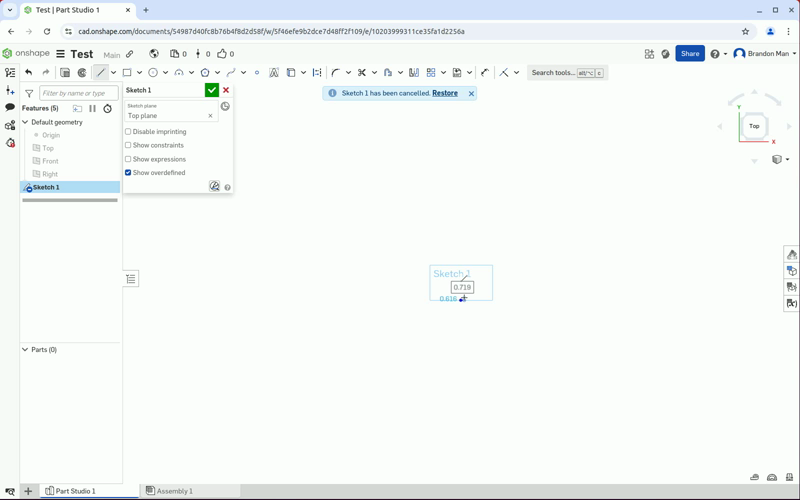
scroll(6)
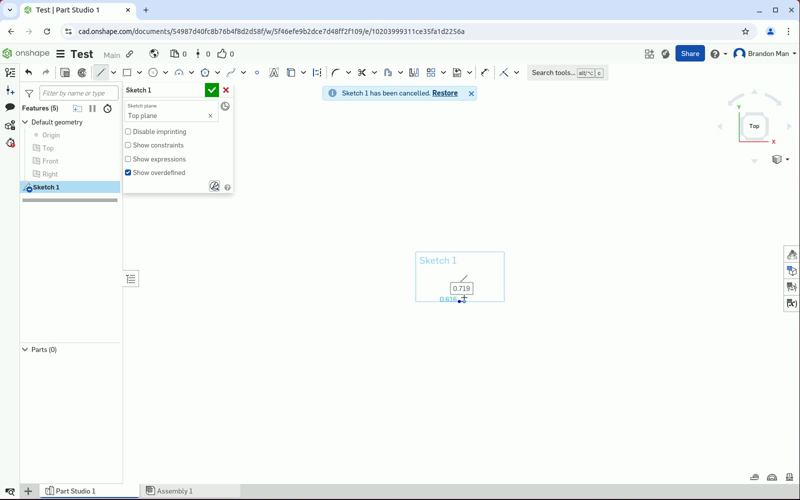
scroll(6)
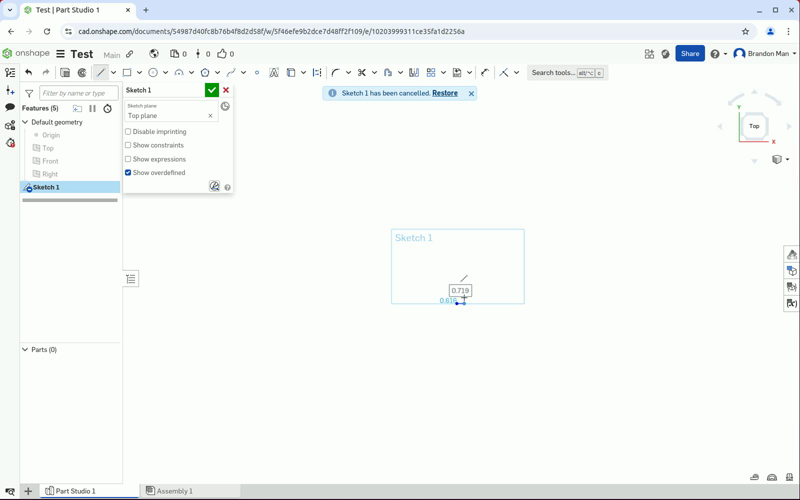
scroll(6)
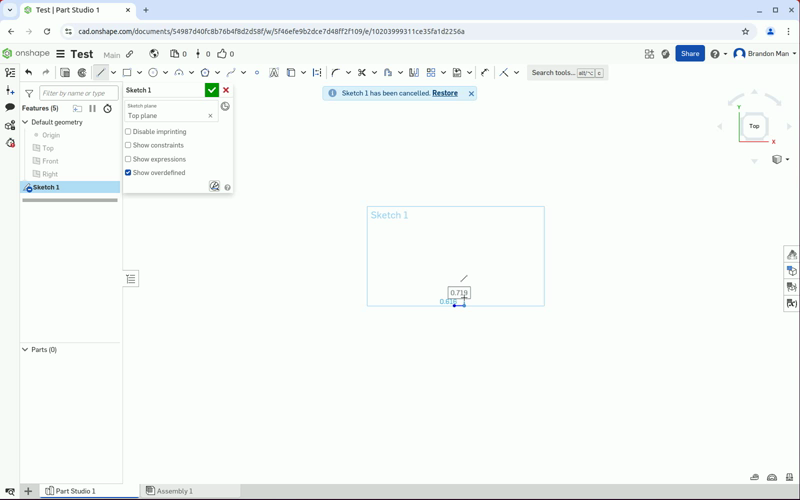
scroll(6)
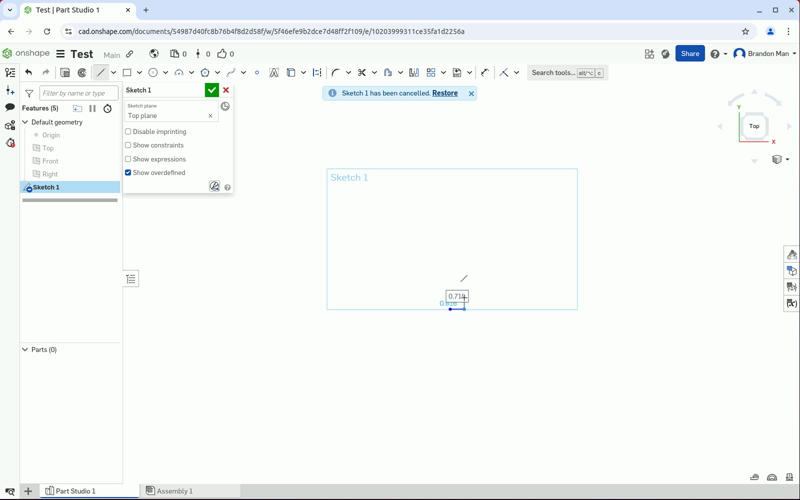
scroll(6)
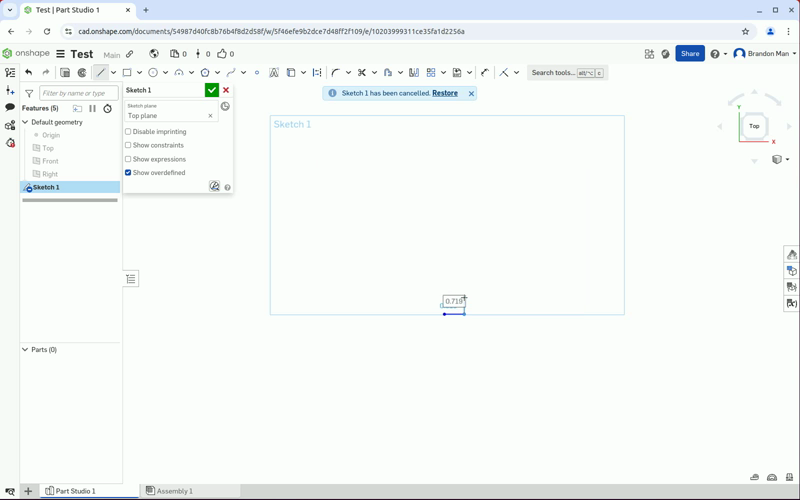
scroll(6)
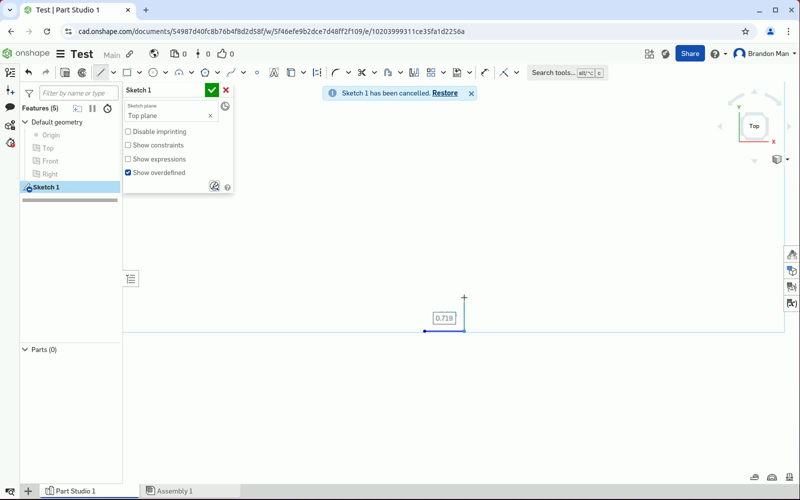
click(464, 297)
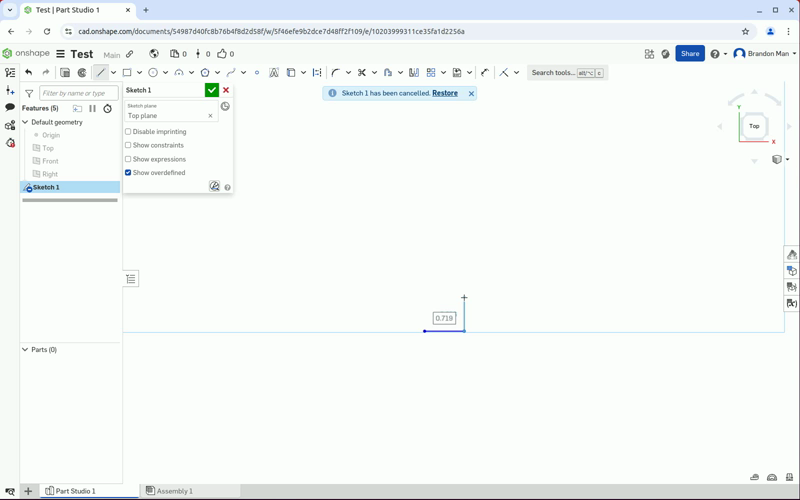
scroll(-6)
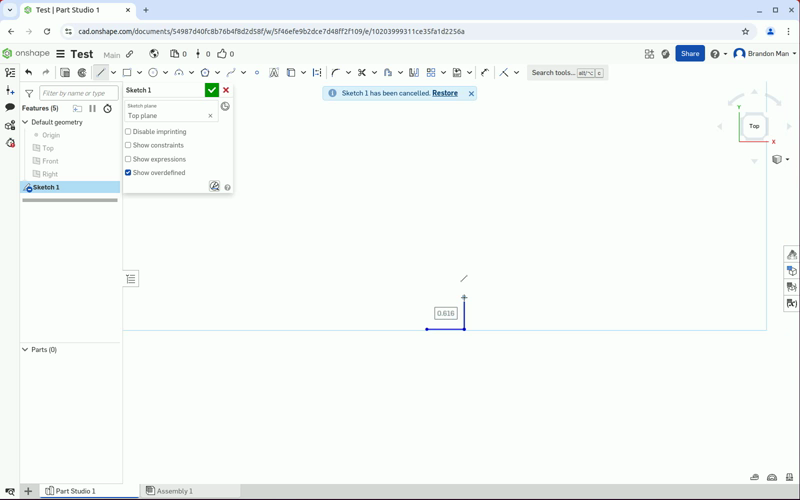
scroll(-6)
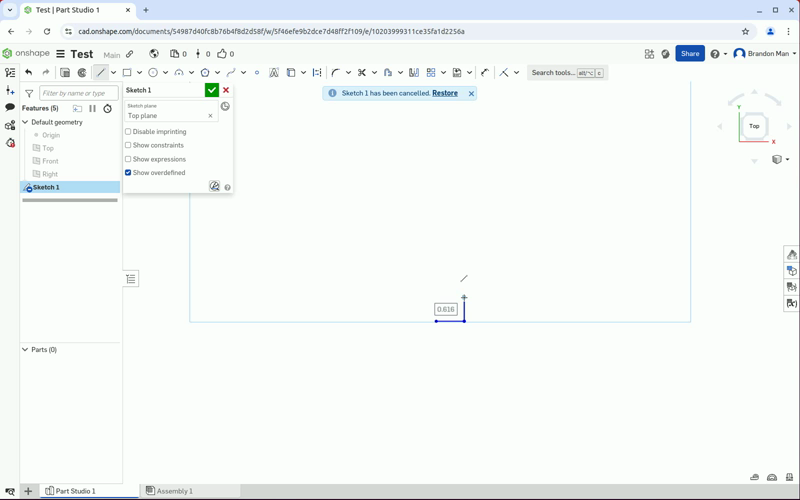
scroll(-6)
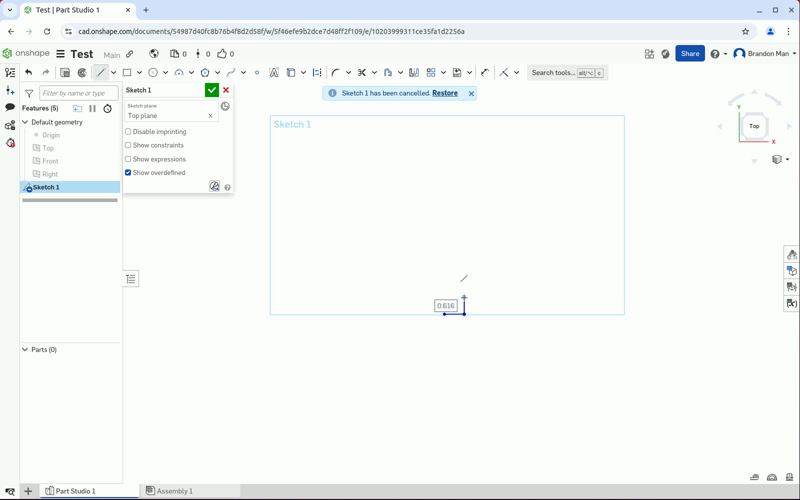
scroll(-6)
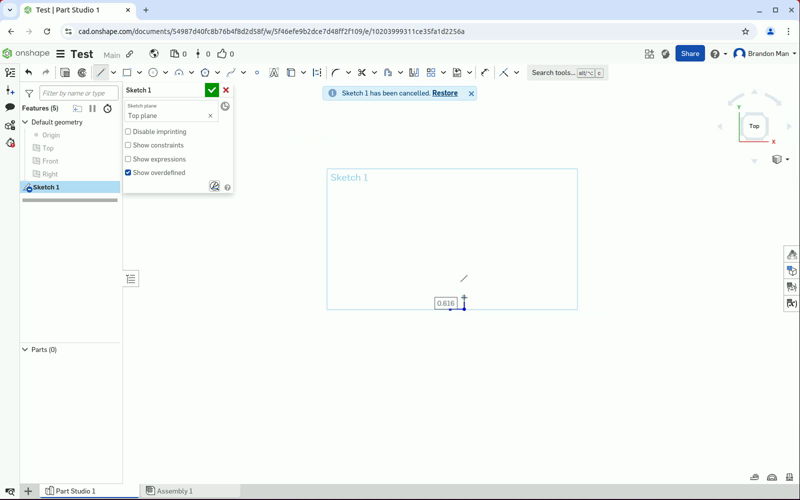
scroll(-6)
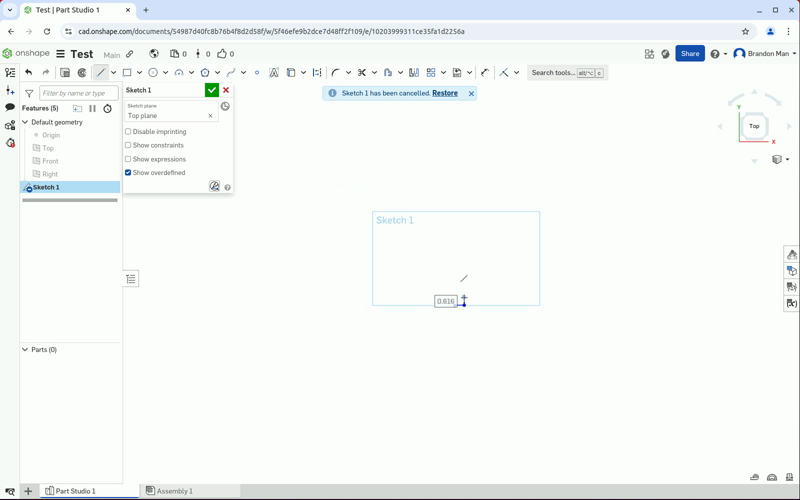
scroll(-6)
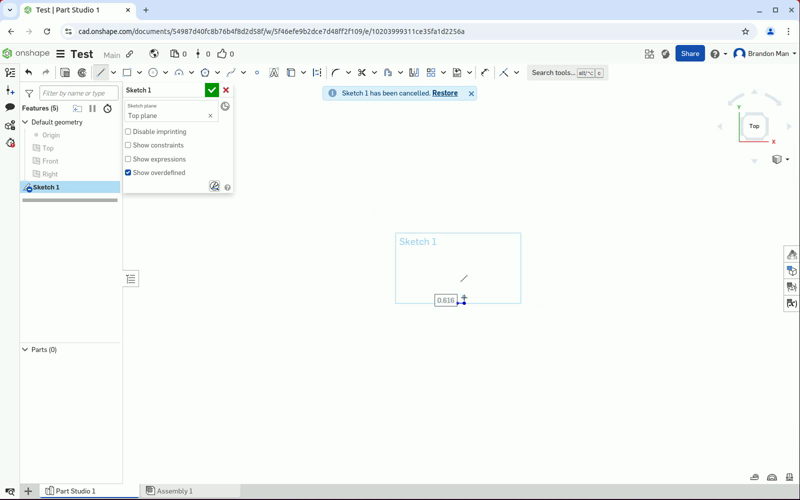
scroll(-6)
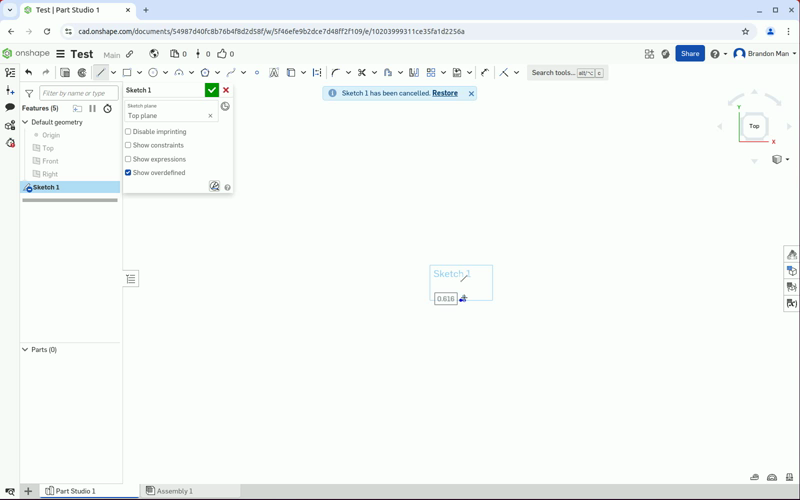
key_up(shift)
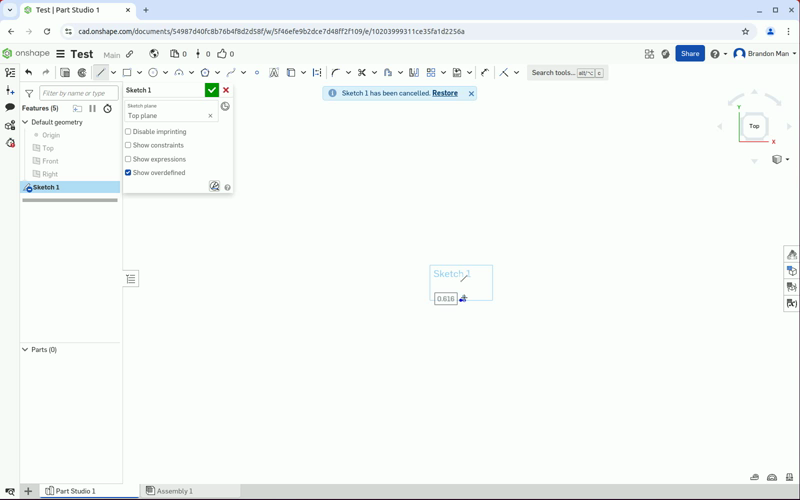
key_down(shift)
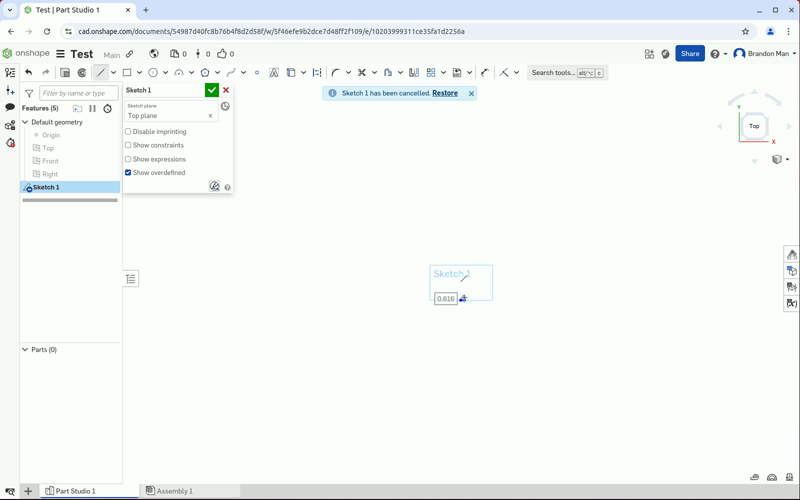
mouse_move(494, 297)
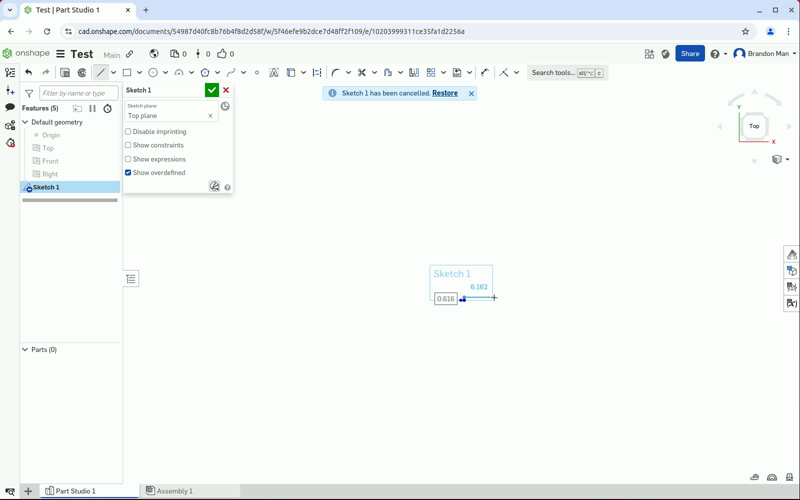
mouse_move(460, 297)
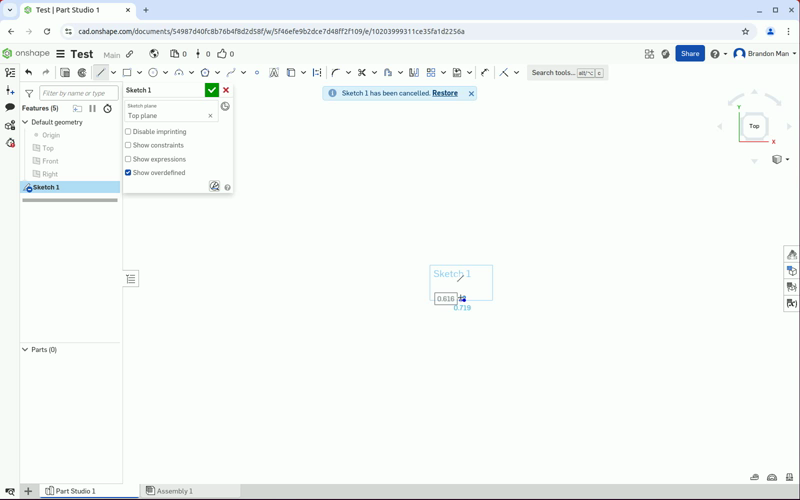
scroll(6)
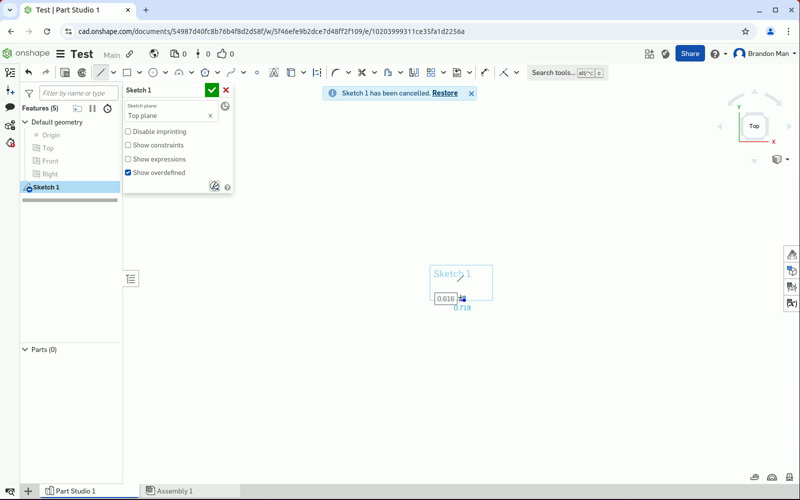
scroll(6)
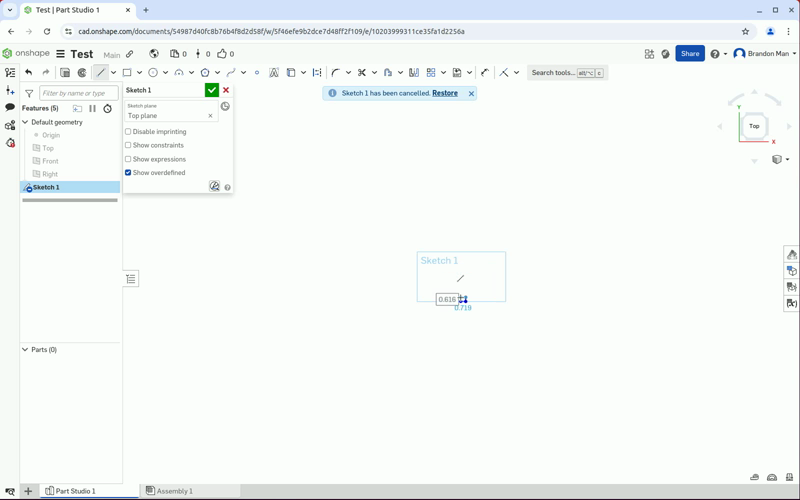
scroll(6)
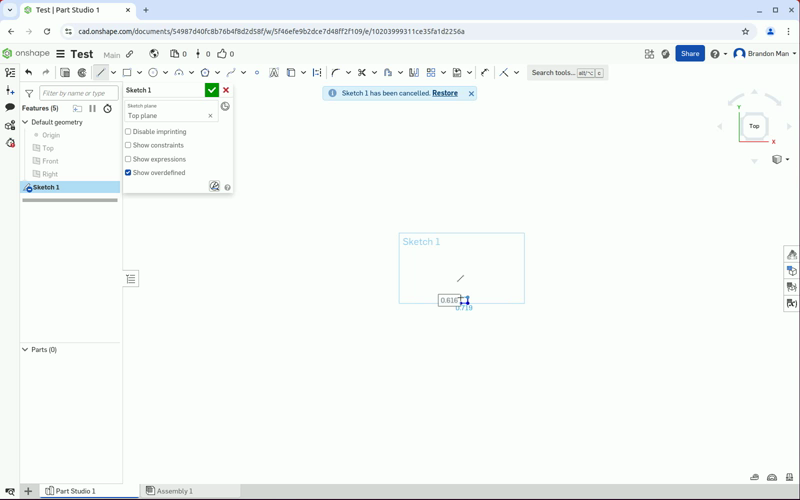
scroll(6)
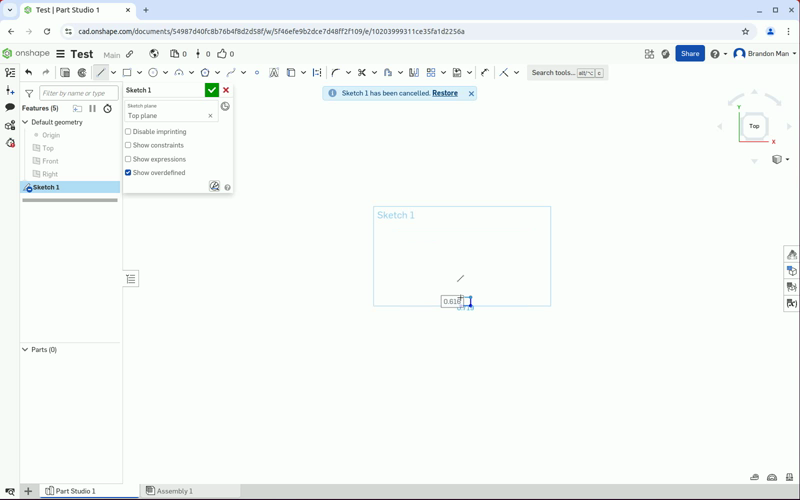
scroll(6)
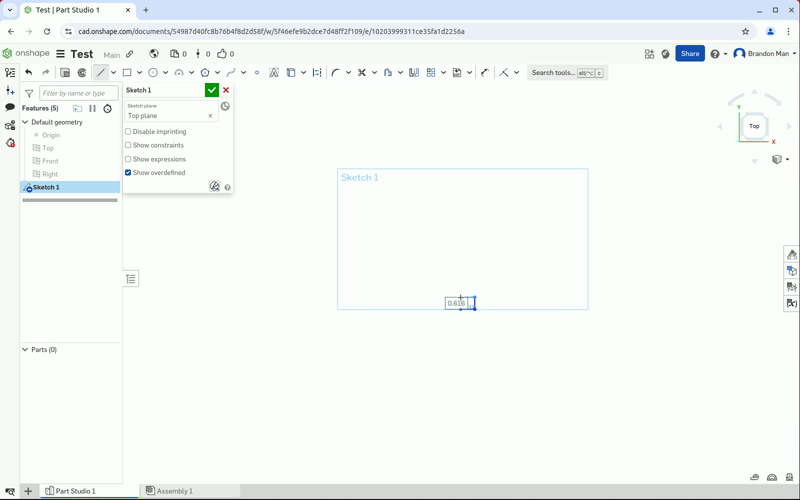
scroll(6)
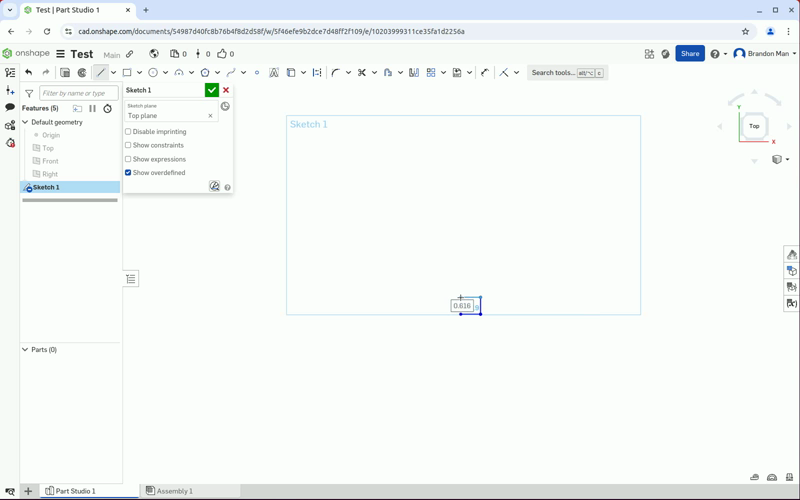
scroll(6)
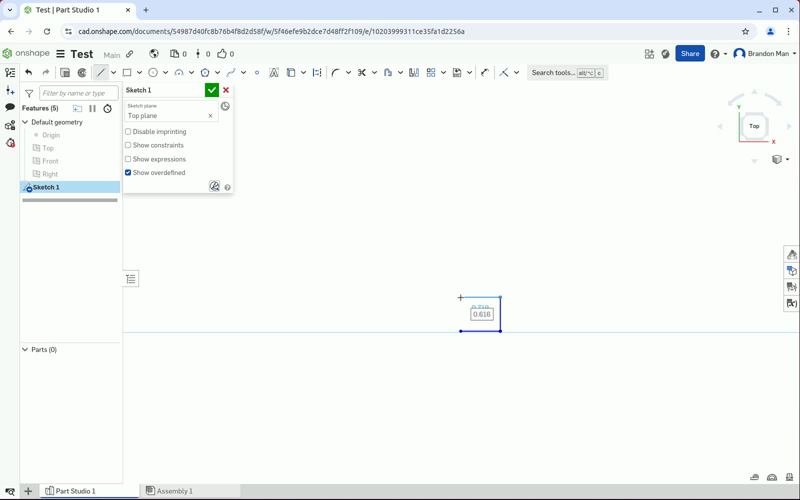
click(460, 297)
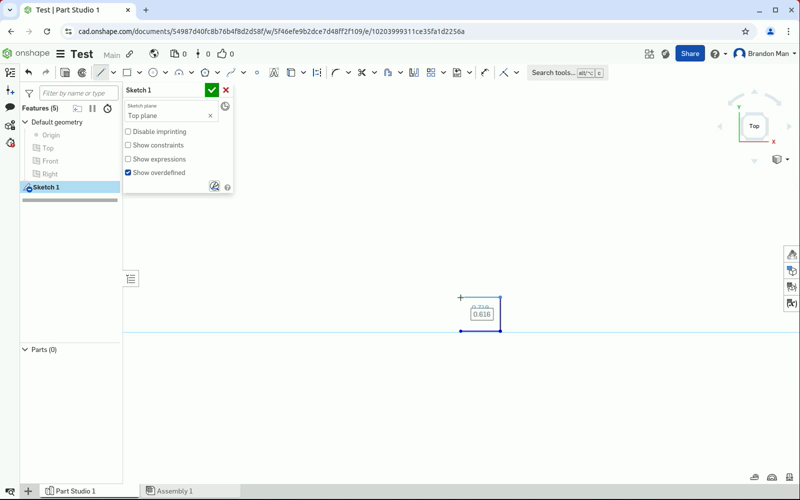
scroll(-6)
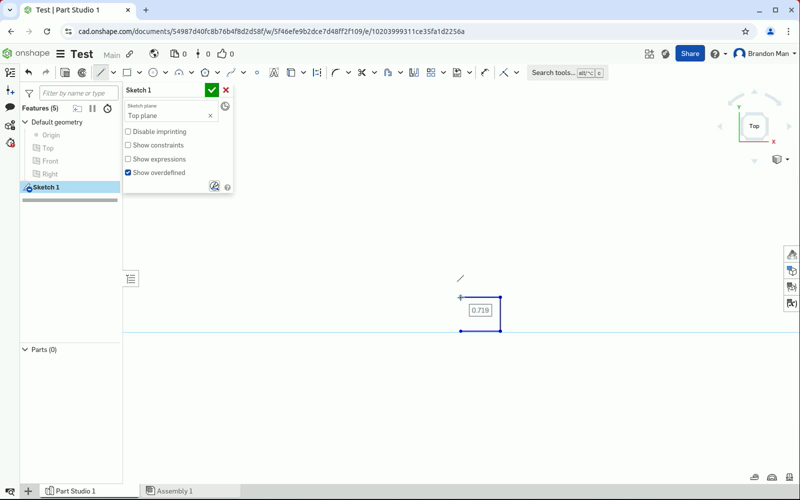
scroll(-6)
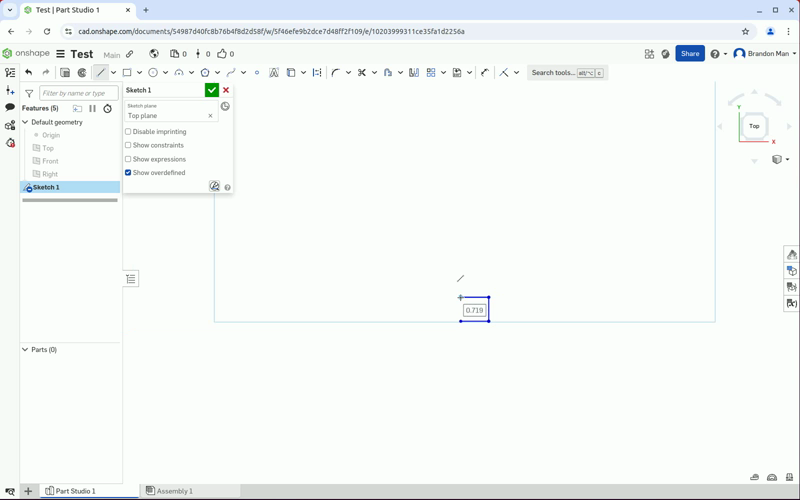
scroll(-6)
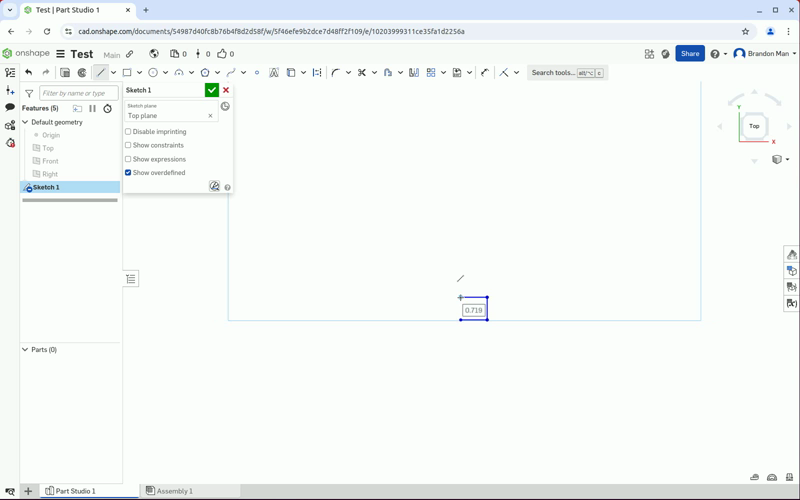
scroll(-6)
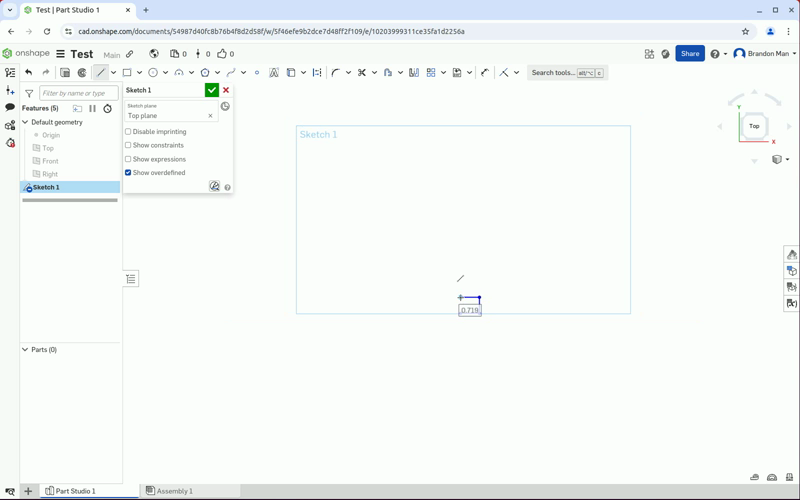
scroll(-6)
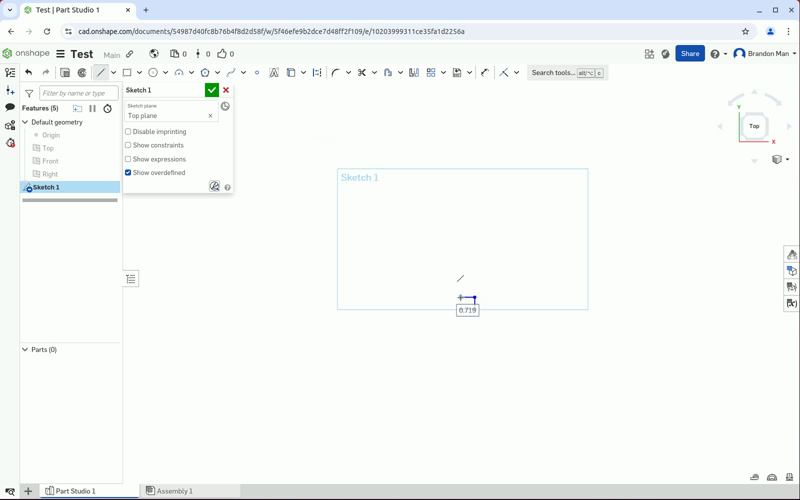
scroll(-6)
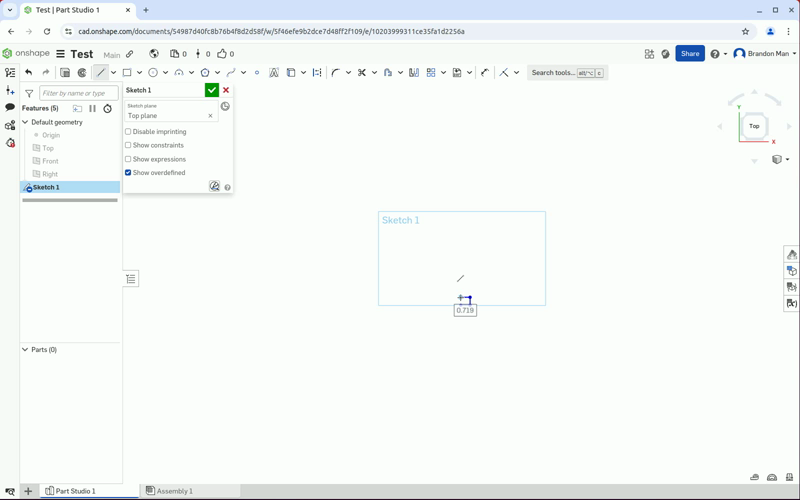
scroll(-6)
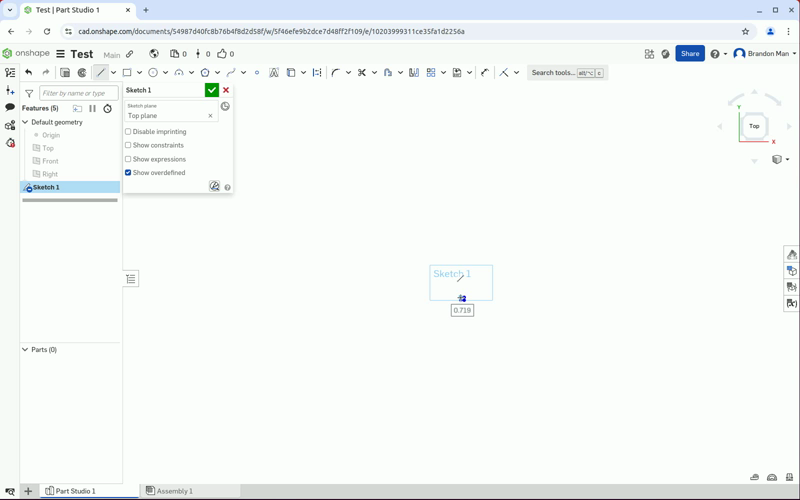
key_up(shift)
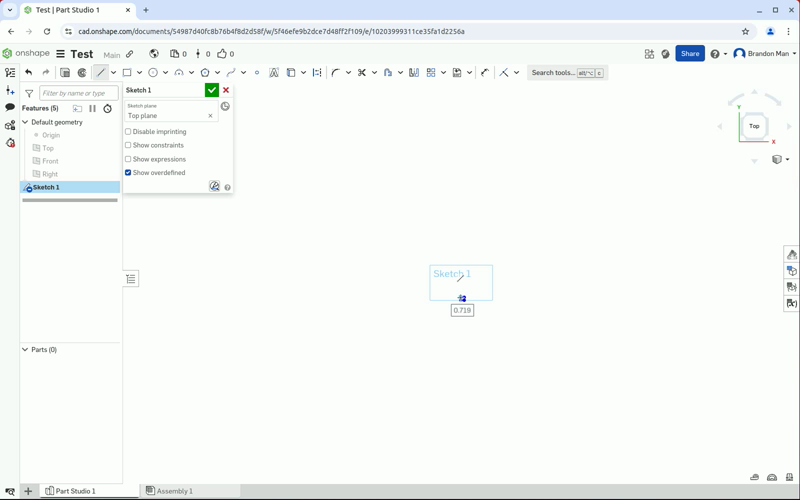
mouse_move(490, 297)
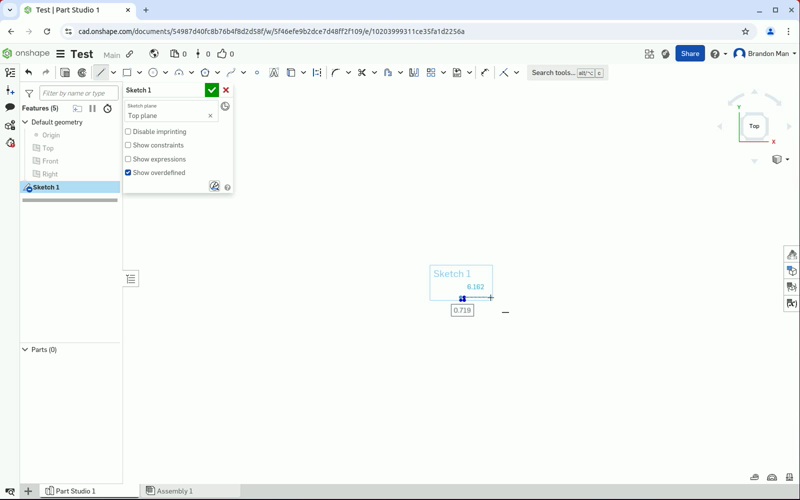
key_down(shift)
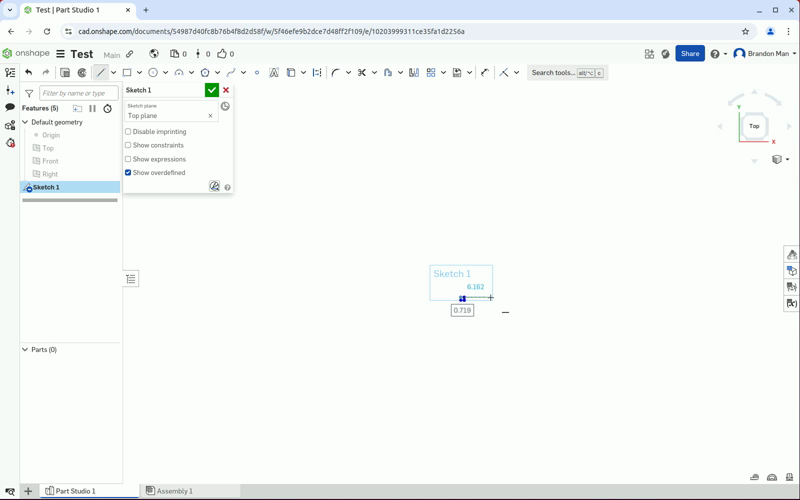
mouse_move(460, 300)
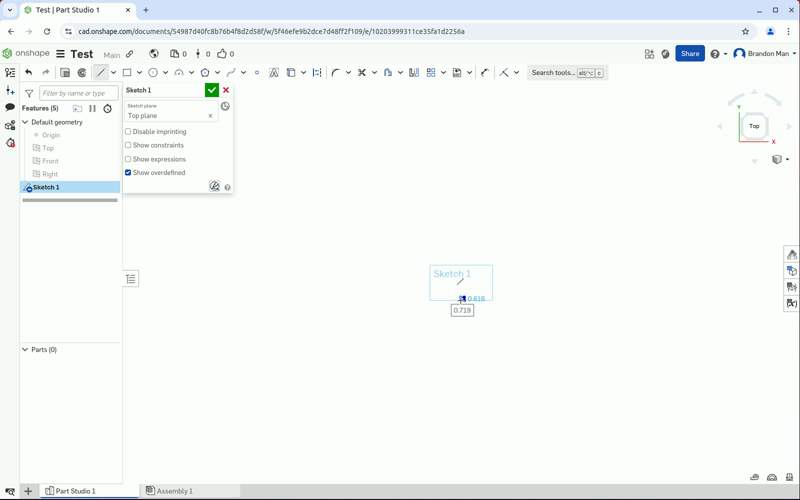
scroll(6)
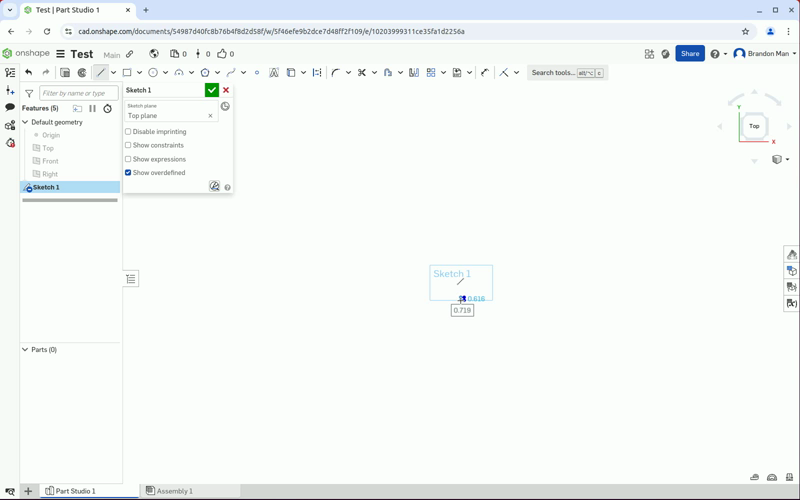
scroll(6)
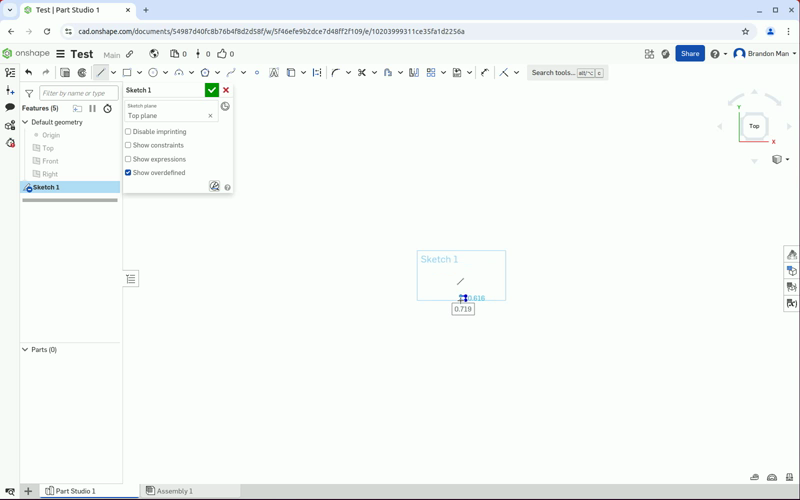
scroll(6)
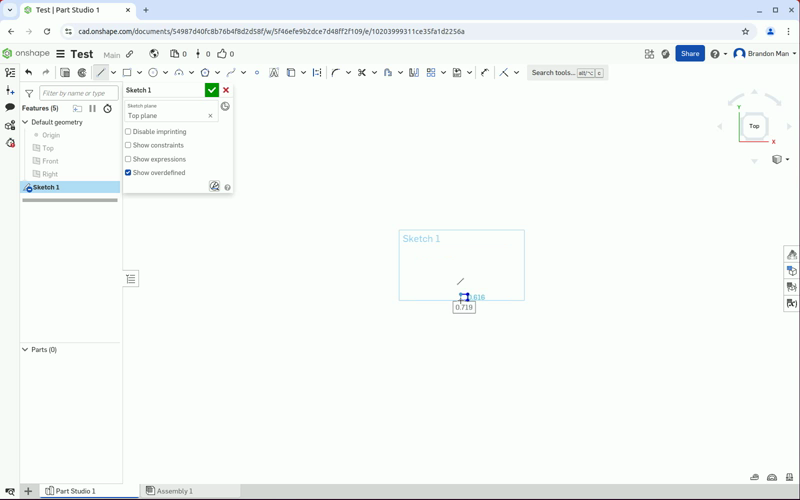
scroll(6)
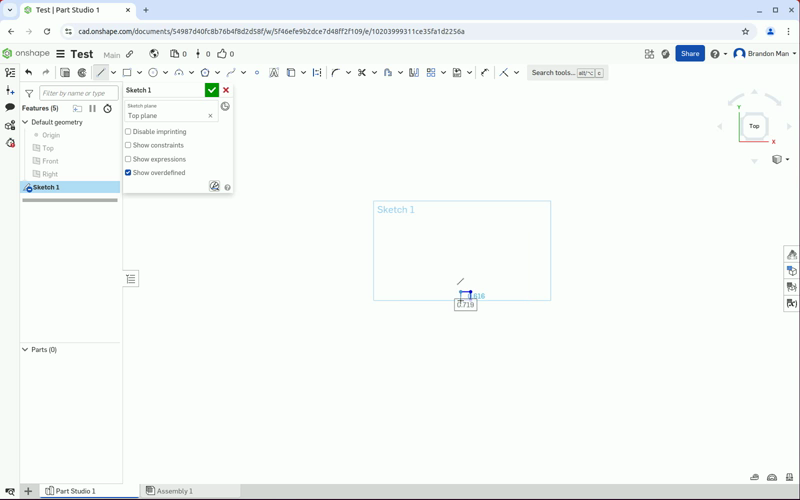
scroll(6)
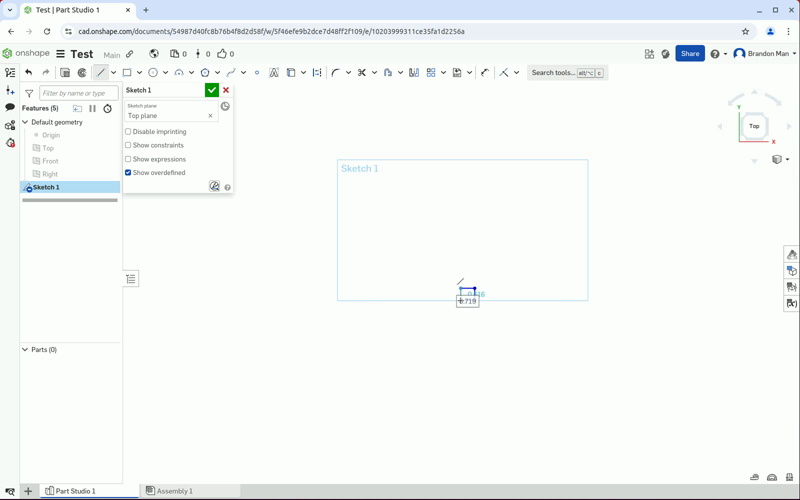
scroll(6)
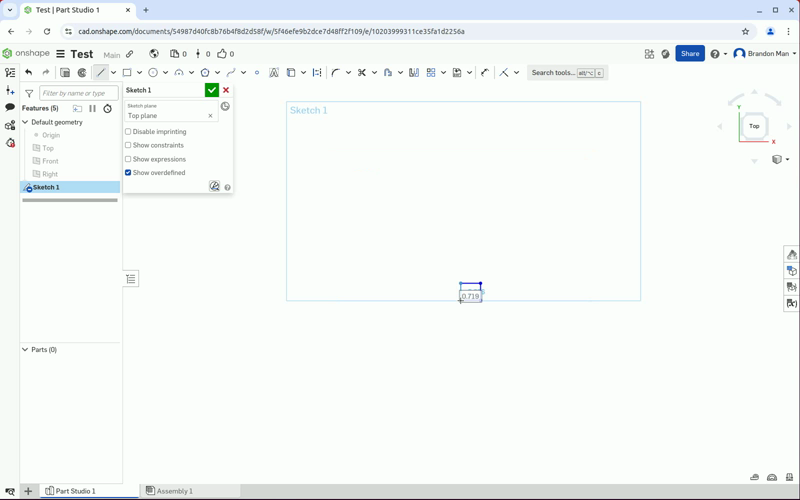
scroll(6)
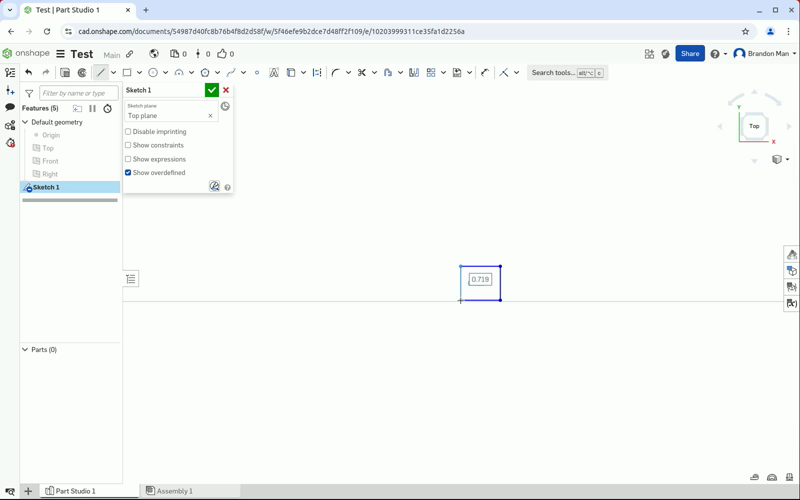
key_up(shift)
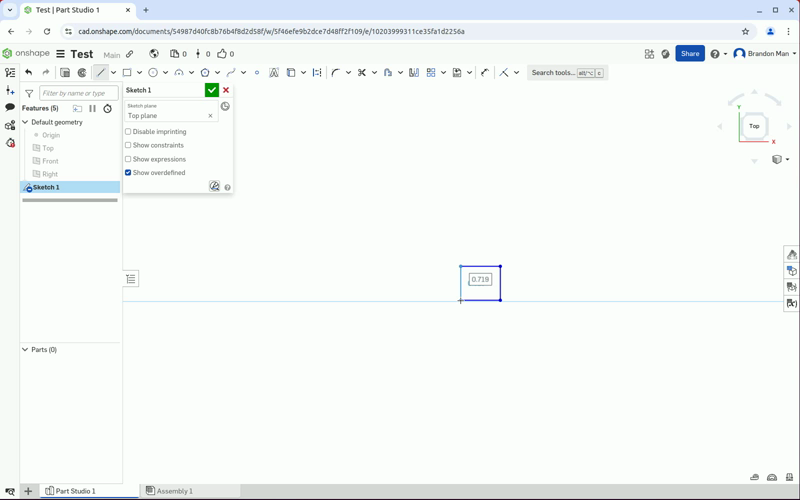
click(460, 300)
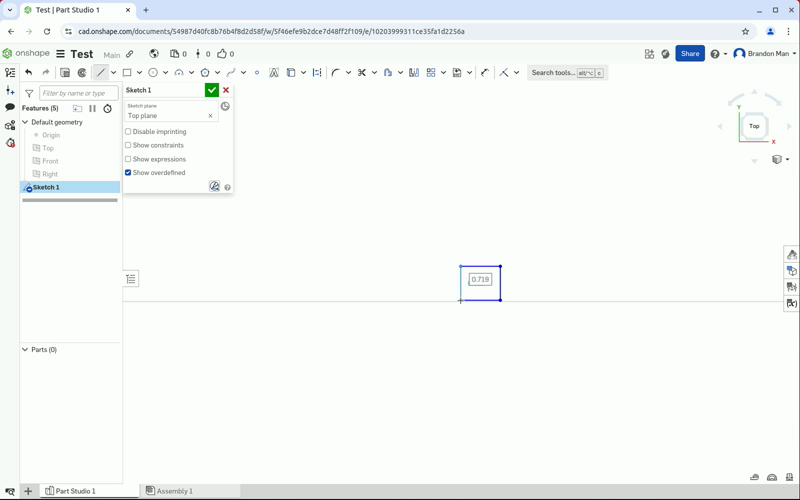
scroll(-6)
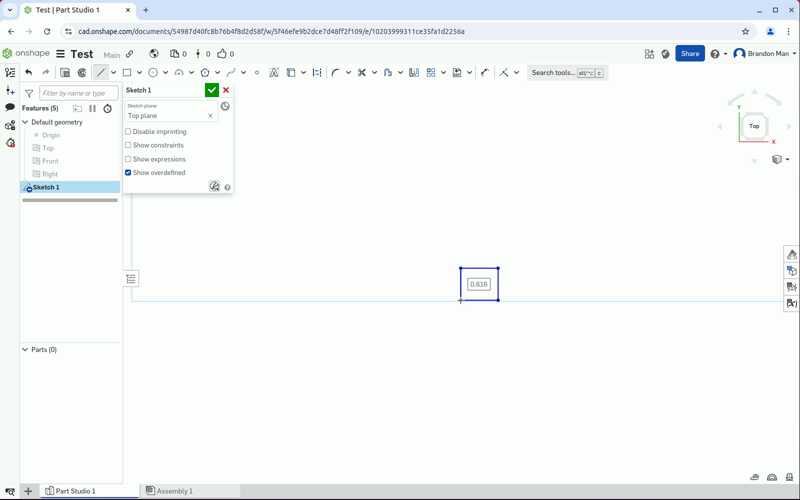
scroll(-6)
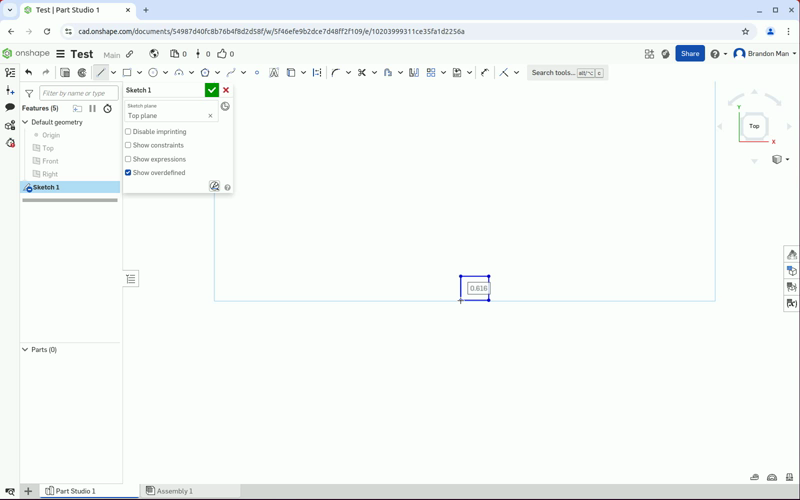
scroll(-6)
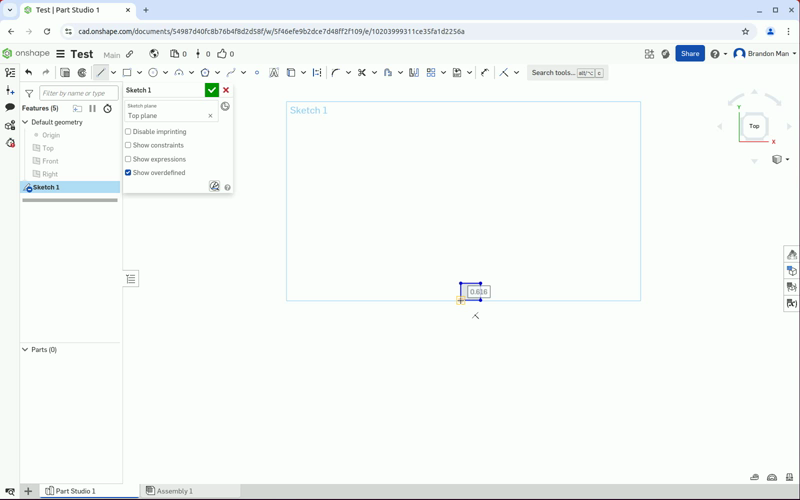
scroll(-6)
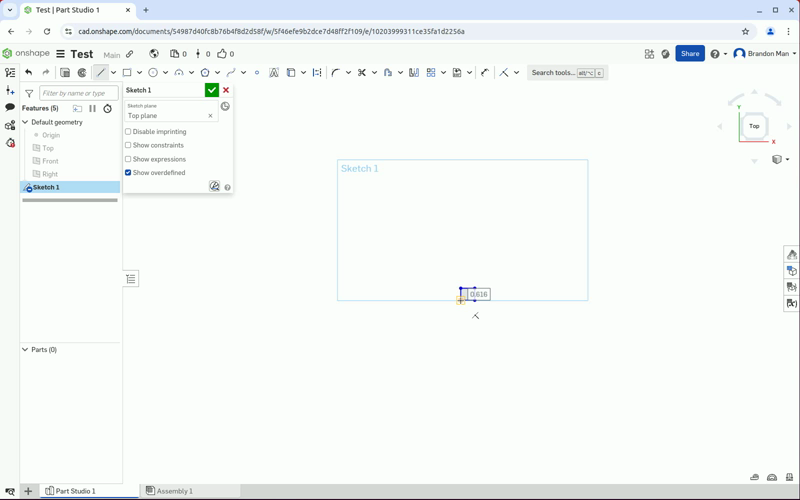
scroll(-6)
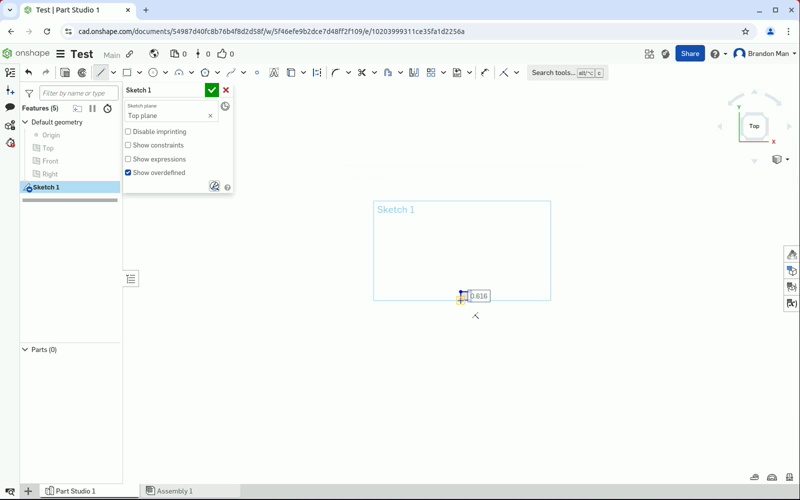
scroll(-6)
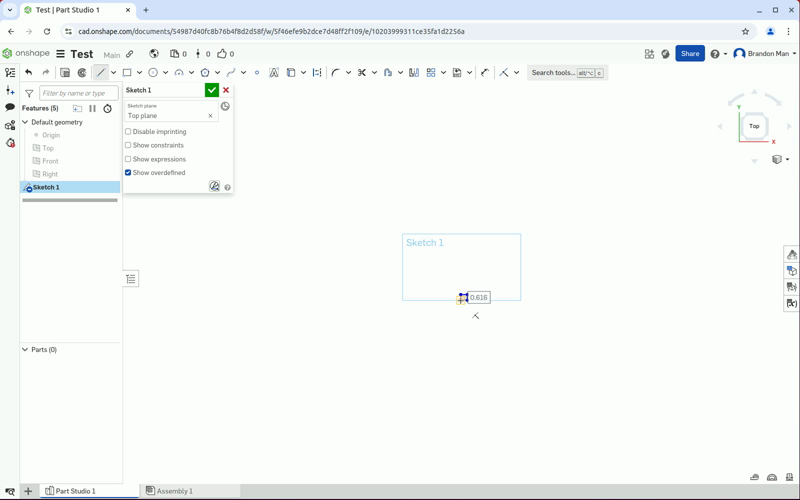
scroll(-6)
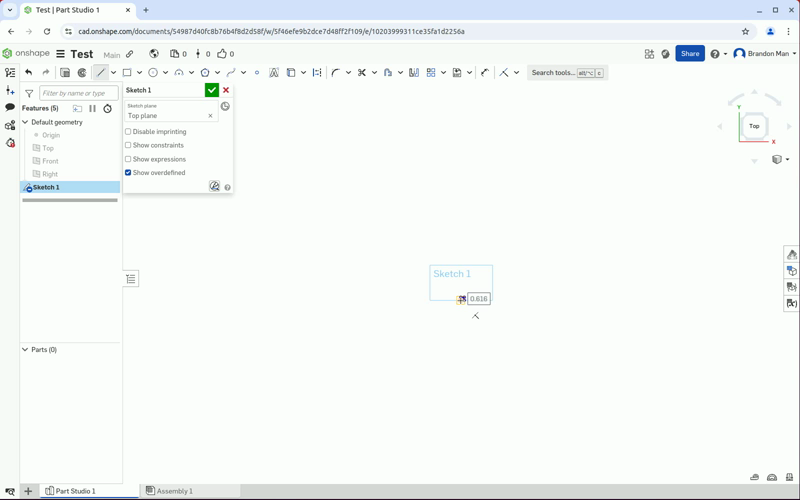
key(esc)
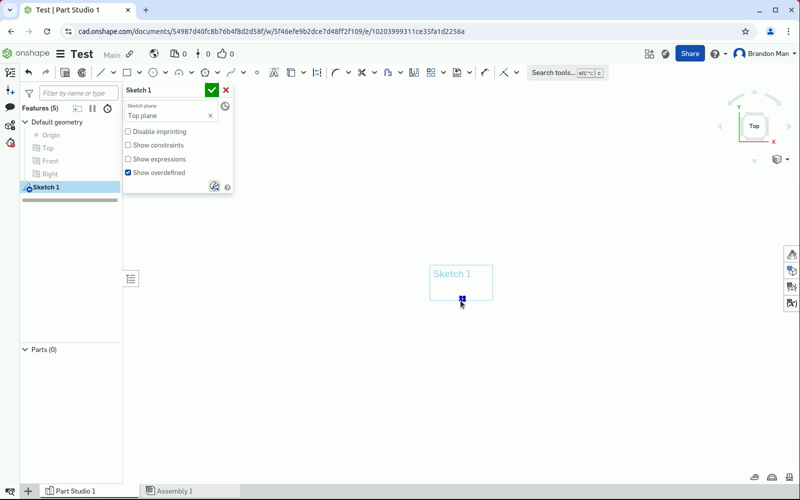
mouse_move(462, 297)
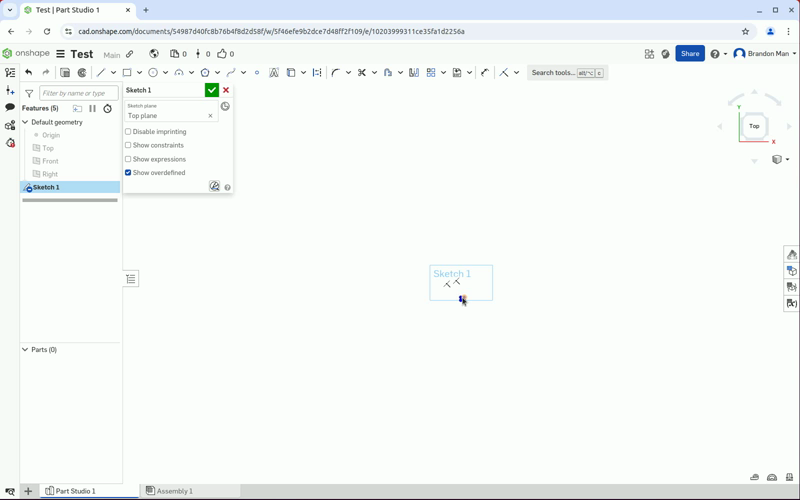
scroll(6)
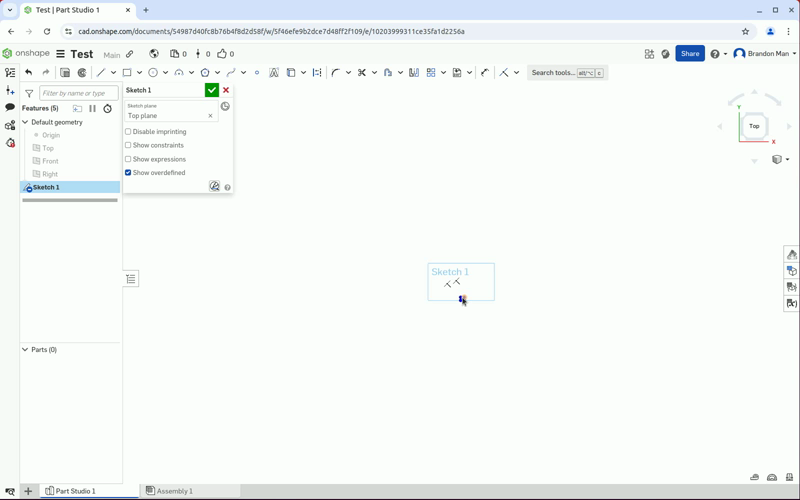
scroll(6)
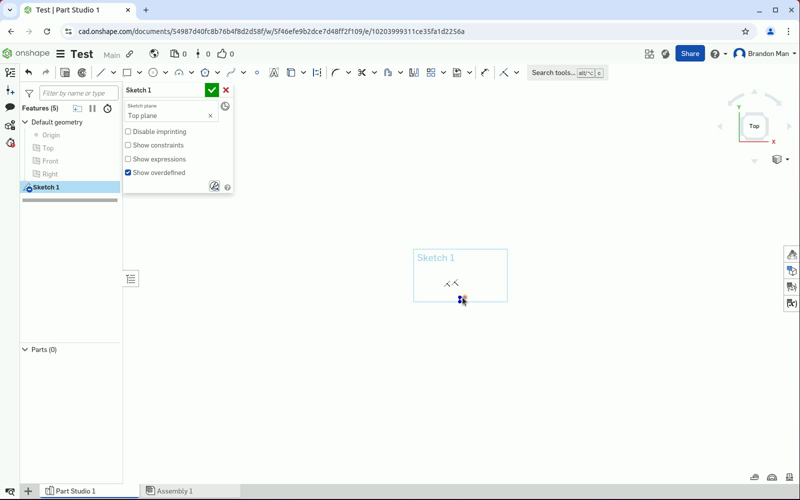
scroll(6)
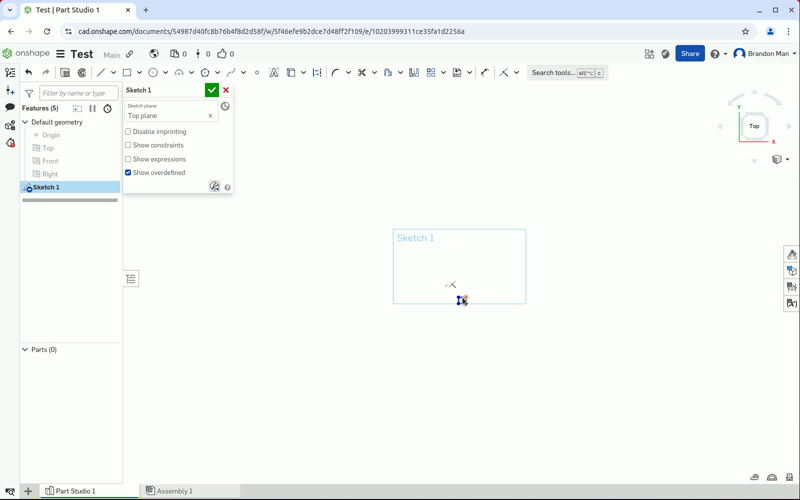
scroll(6)
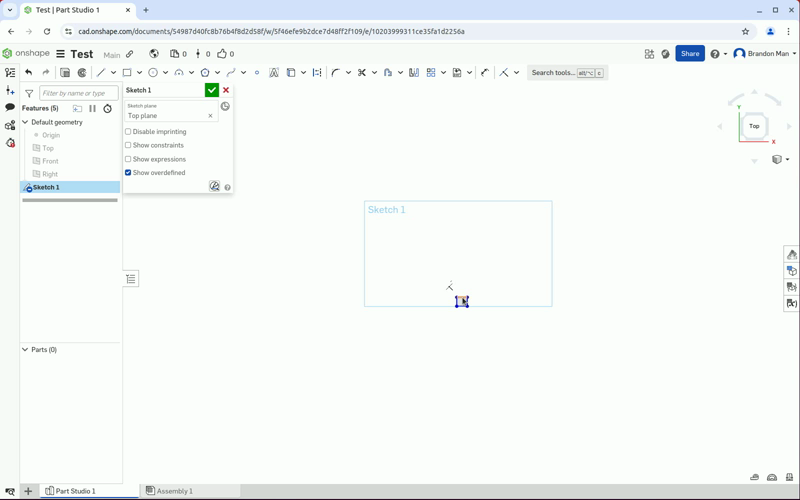
scroll(6)
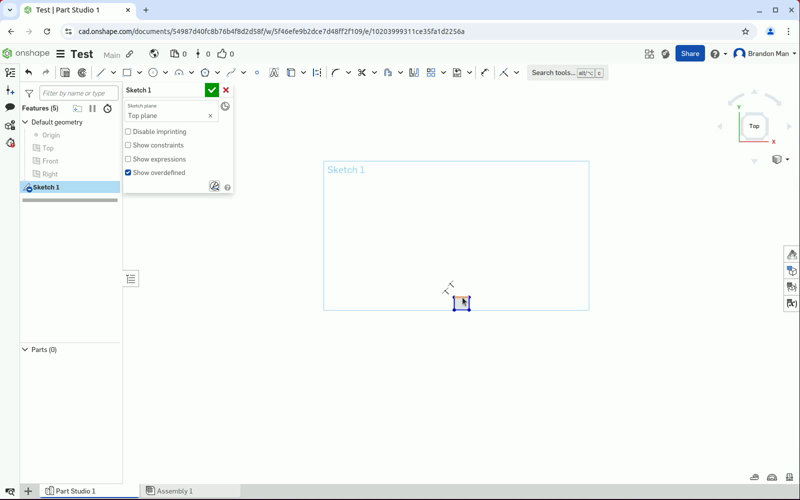
scroll(6)
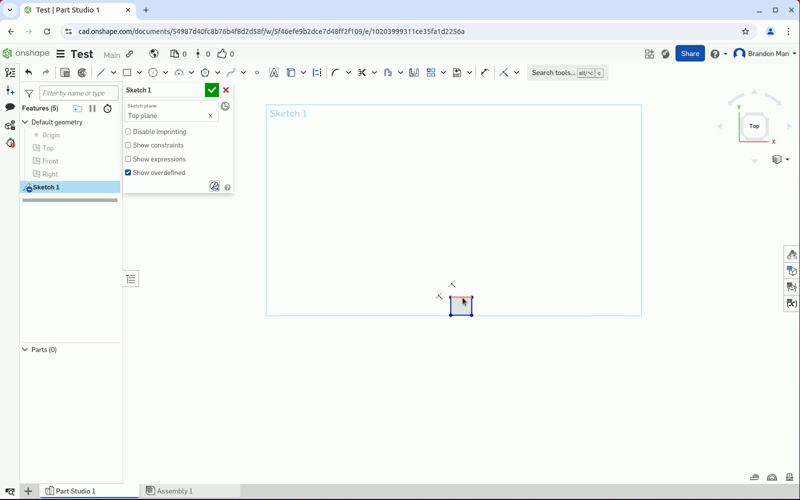
scroll(6)
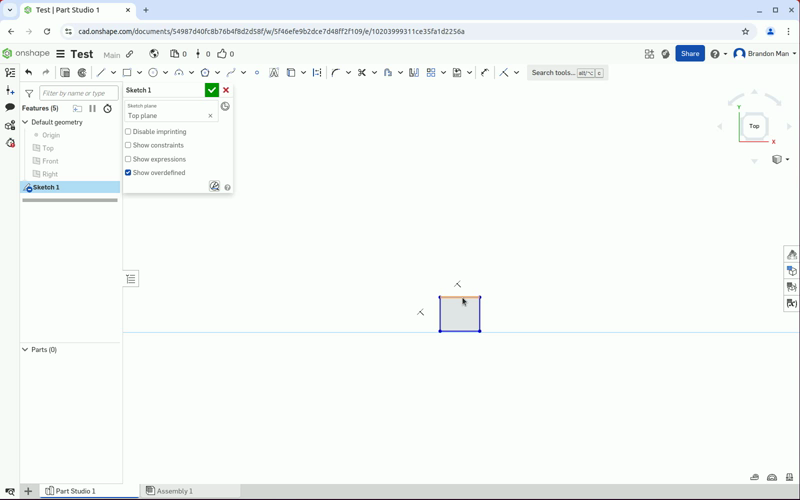
click(462, 297)
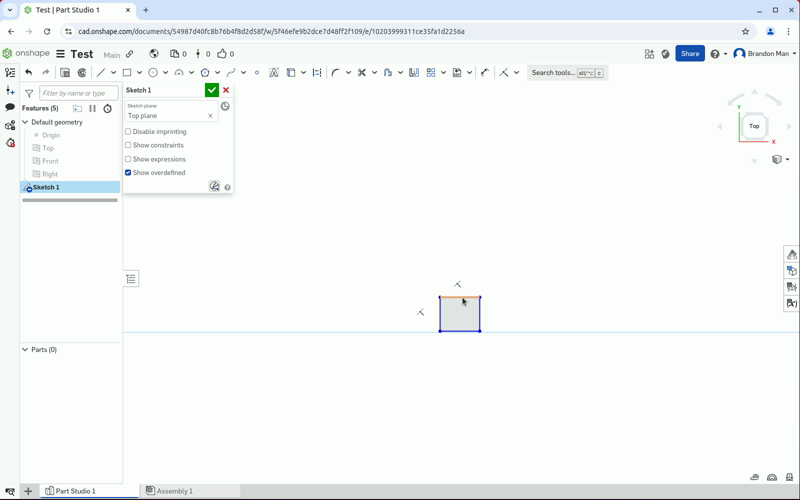
scroll(-6)
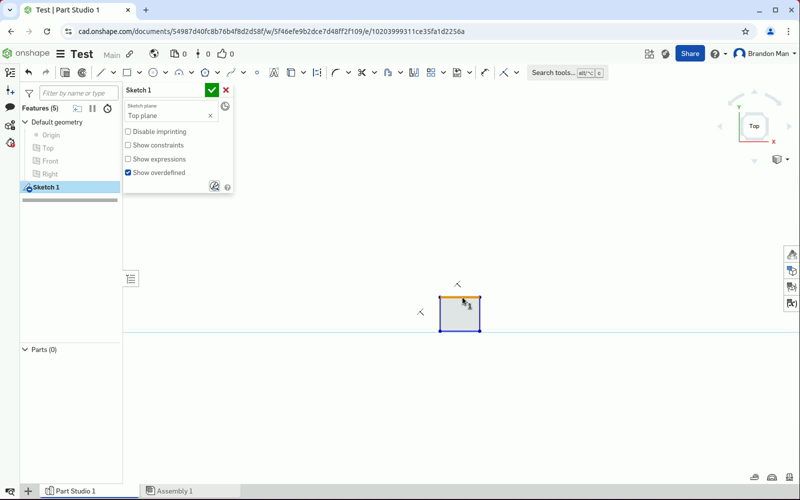
scroll(-6)
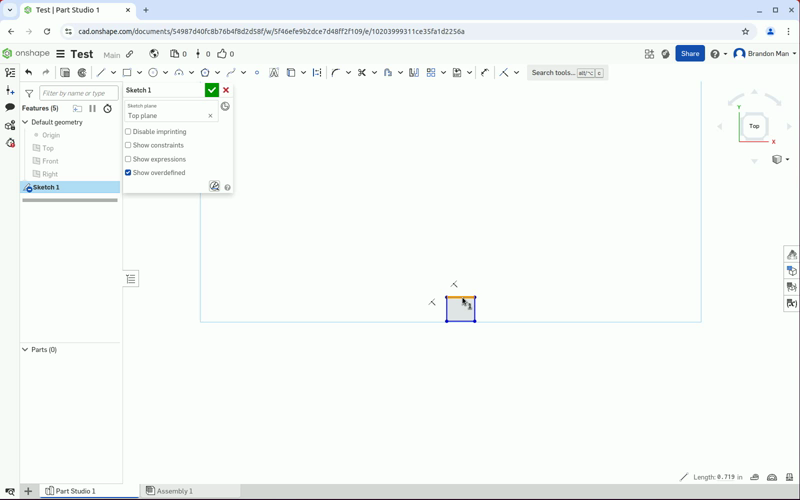
scroll(-6)
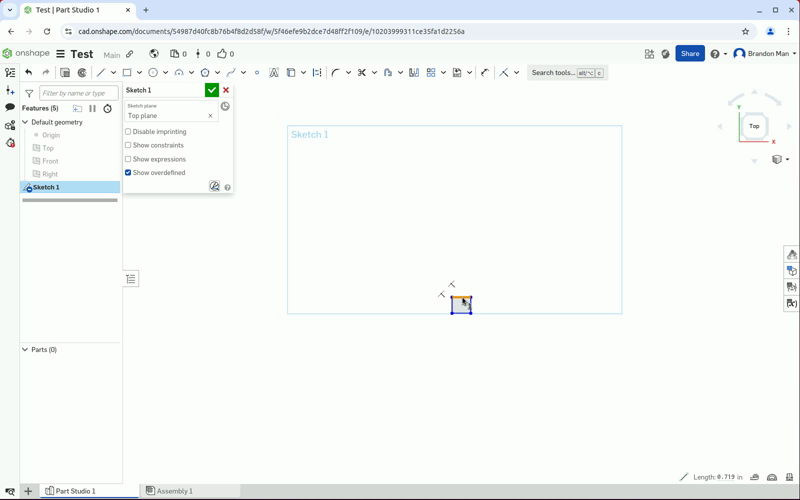
scroll(-6)
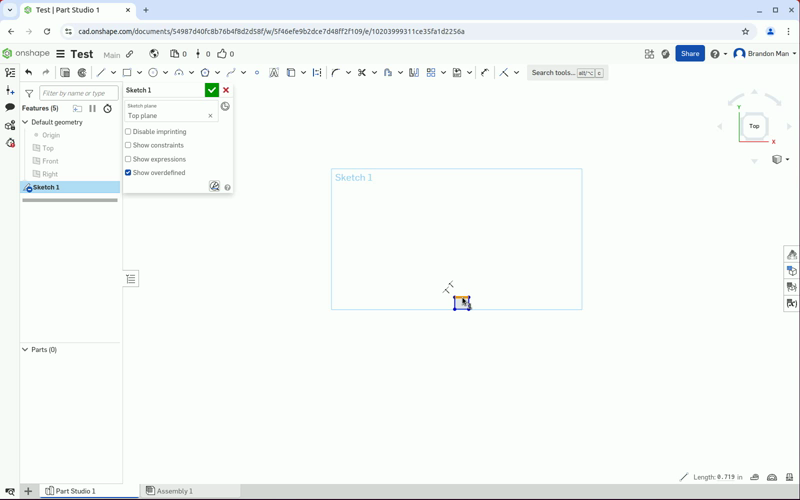
scroll(-6)
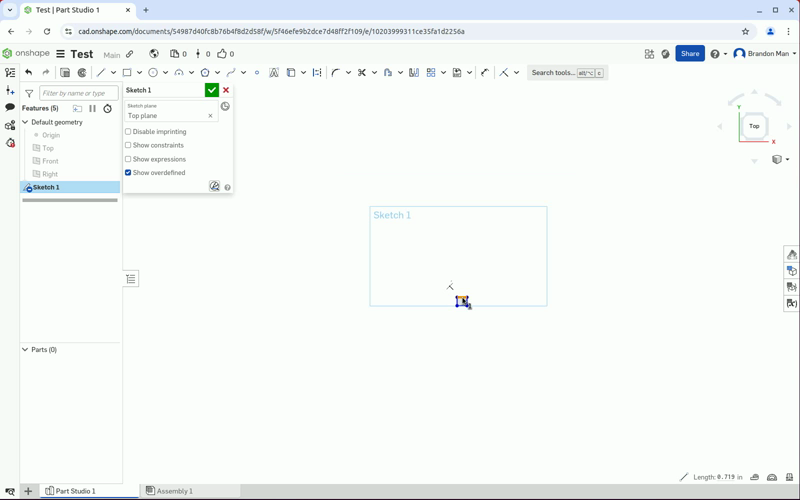
scroll(-6)
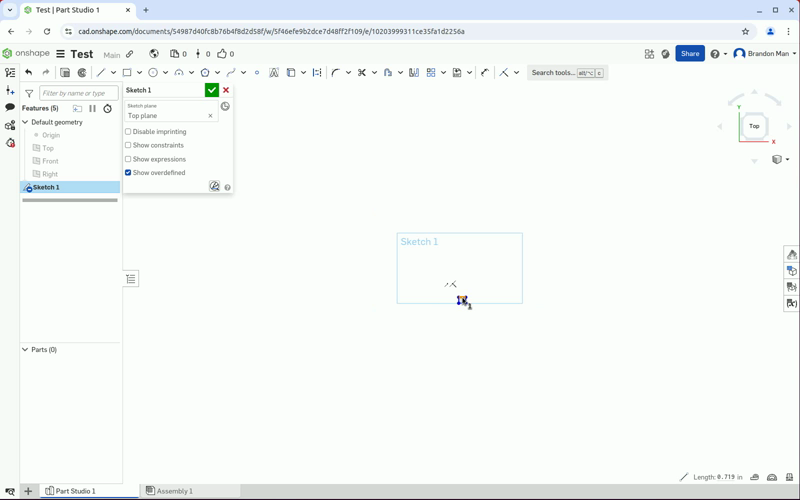
scroll(-6)
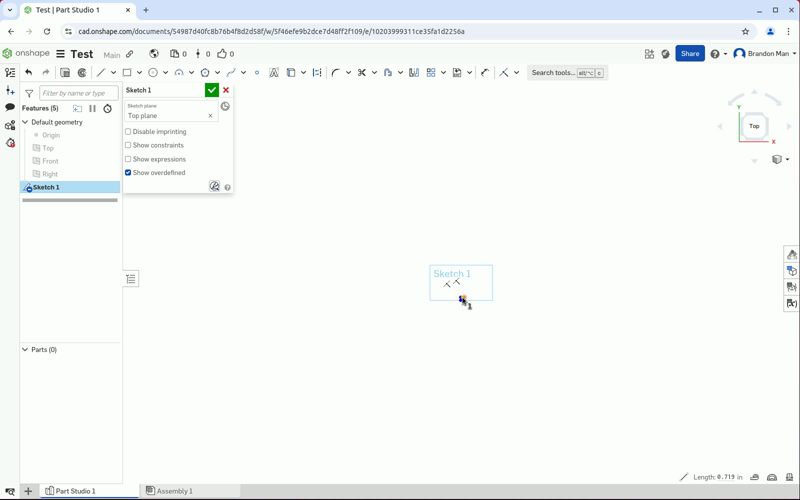
mouse_move(73, 352)
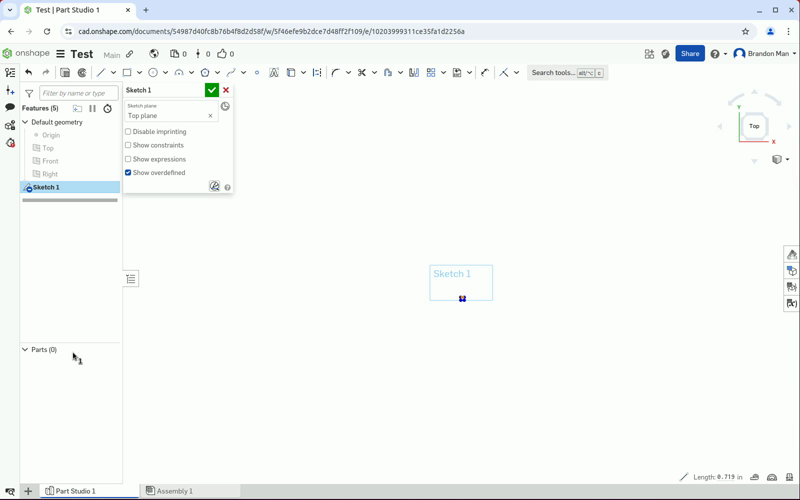
key(shift+y)
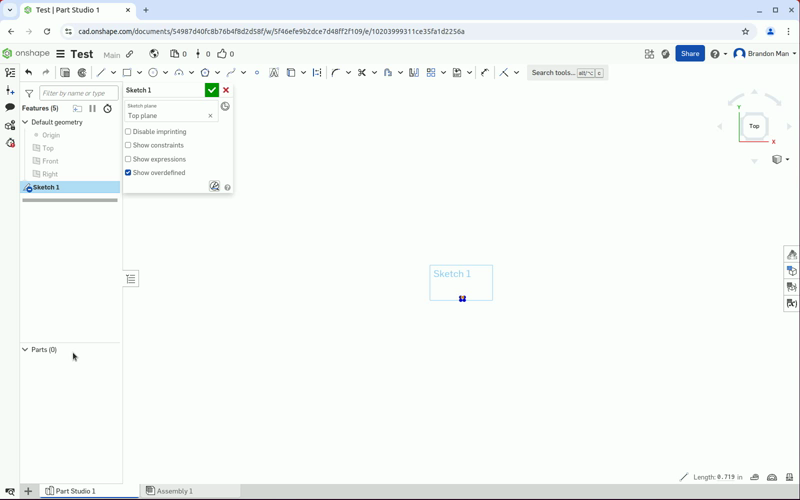
key(shift+e)
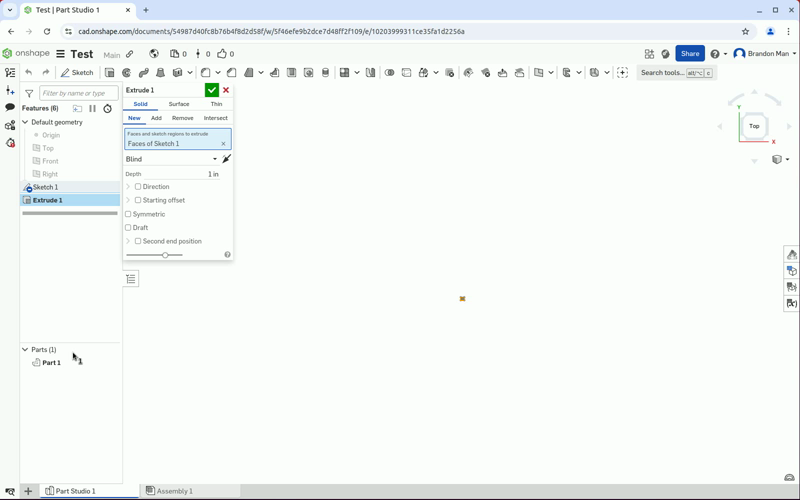
mouse_move(143, 106)
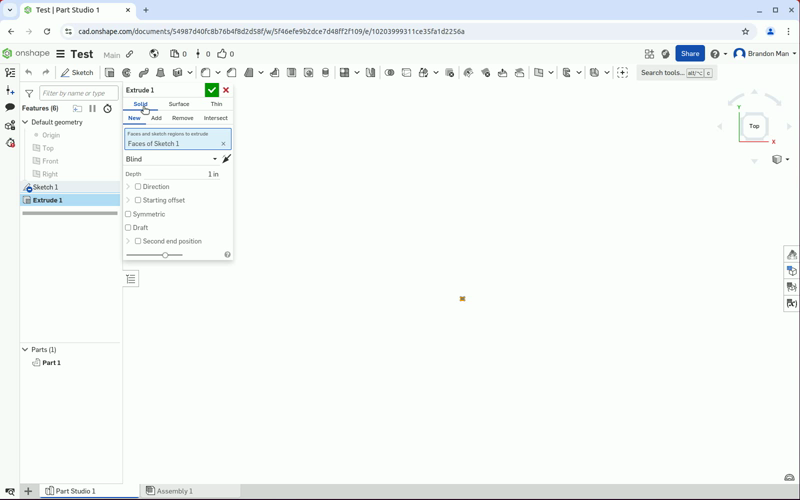
click(143, 106)
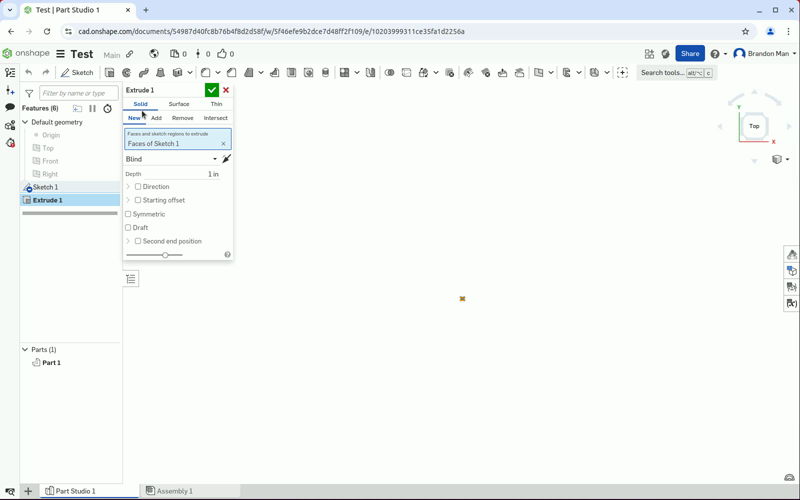
mouse_move(137, 120)
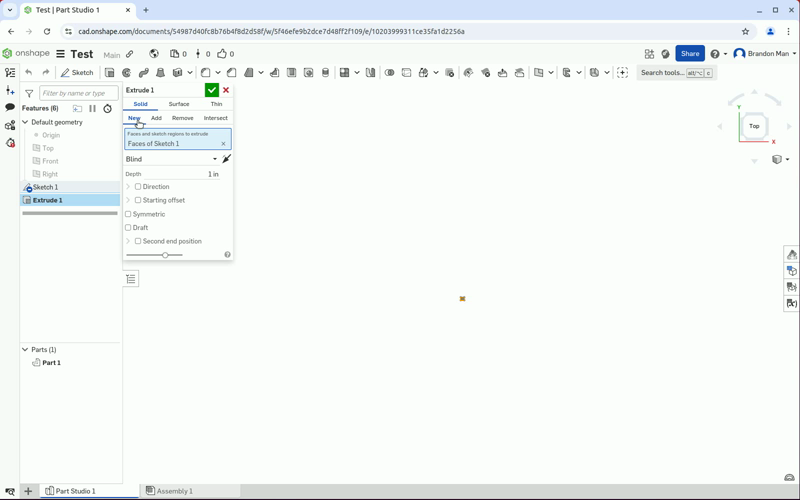
click(137, 120)
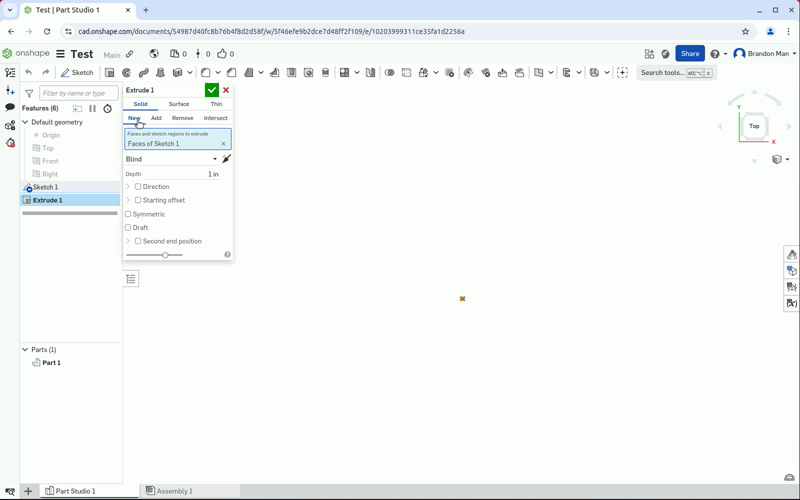
key(tab, 4)
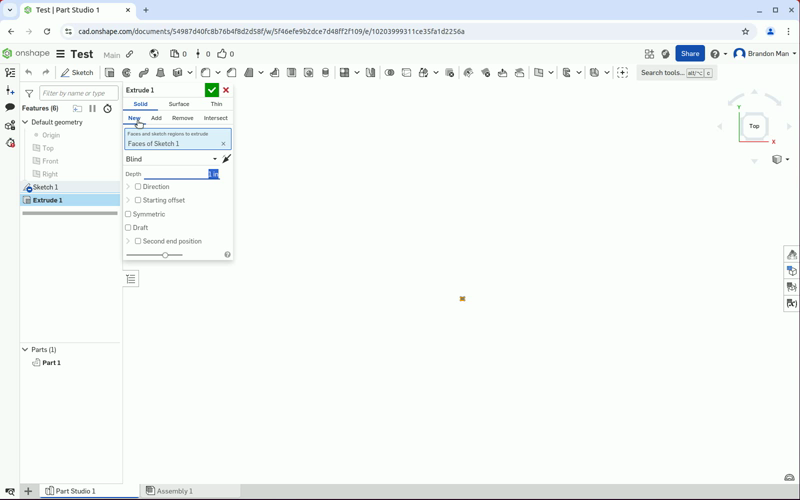
text(2.648)
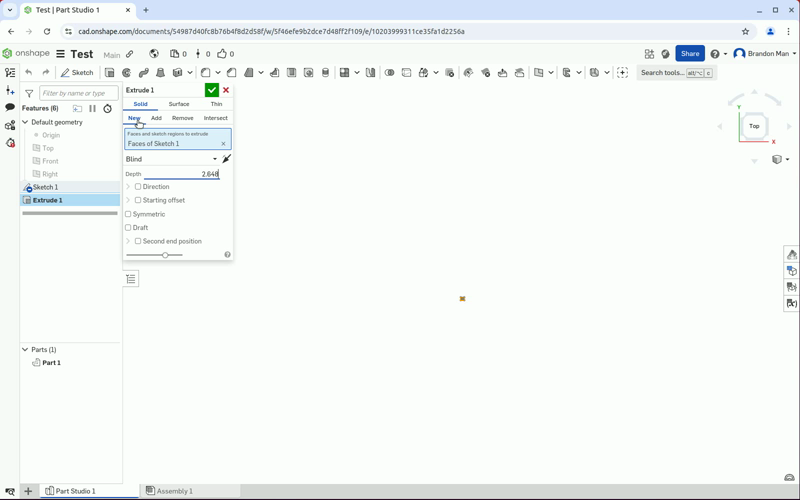
key(enter)
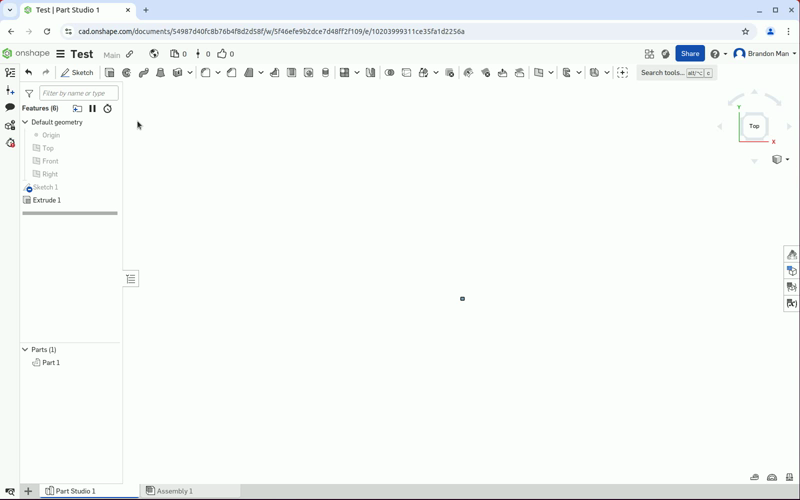
key(shift+h)
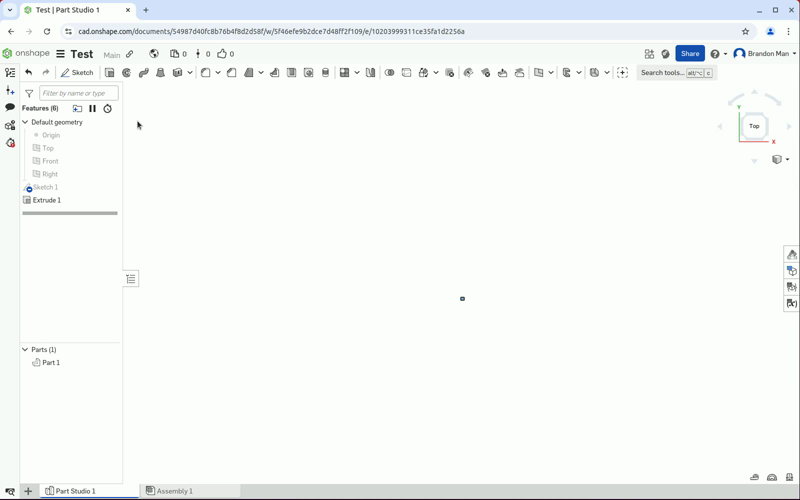
key(shift+h)
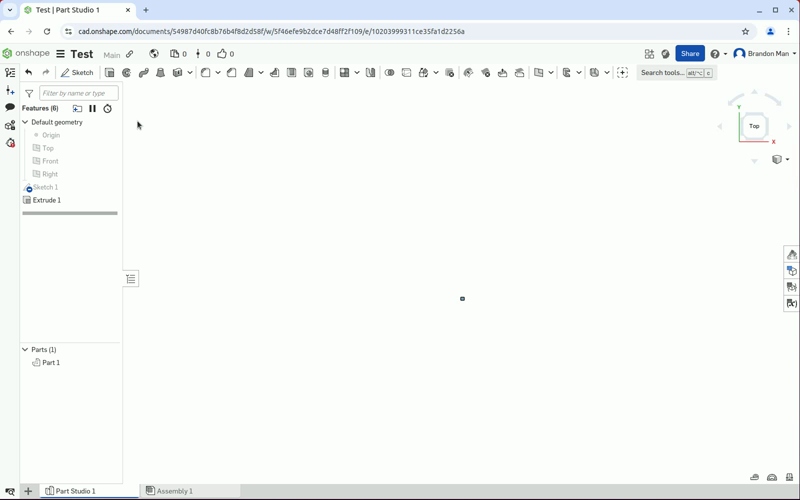
mouse_move(73, 189)
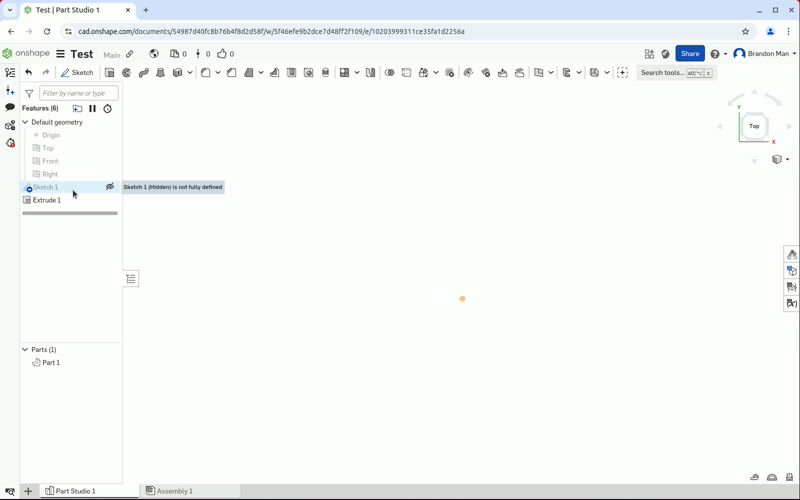
click(73, 189)
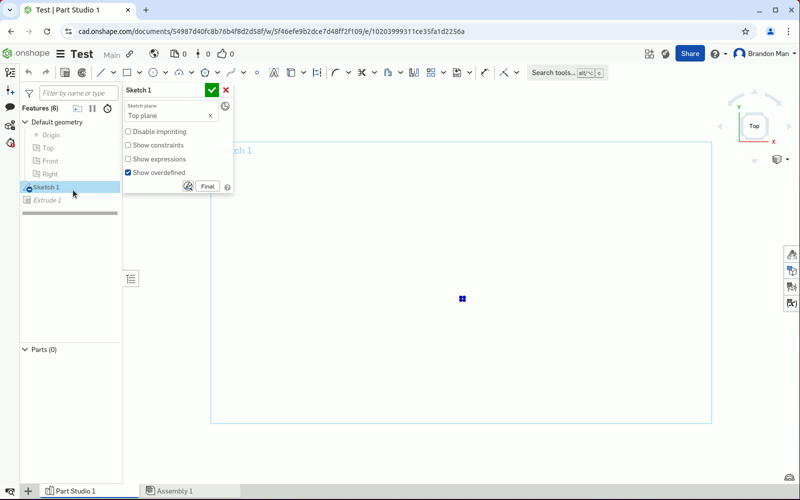
mouse_move(229, 92)
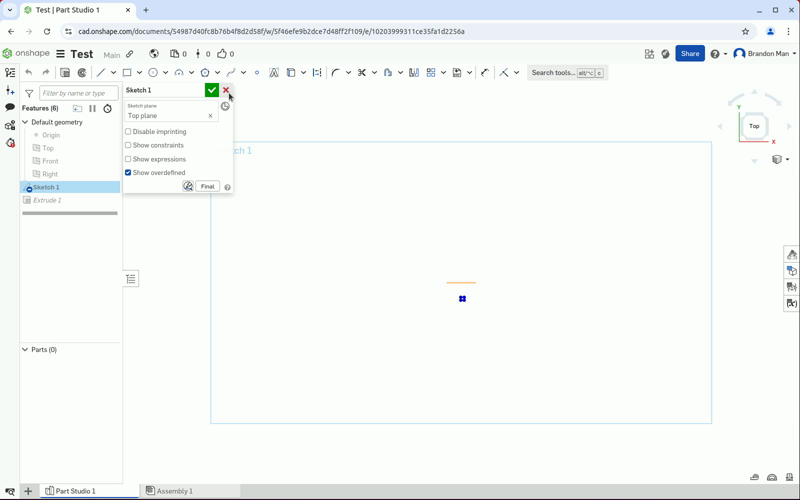
click(229, 92)
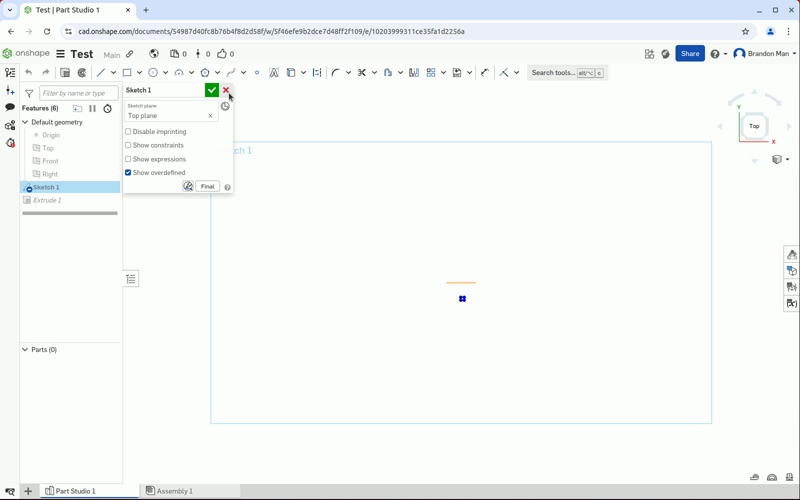
key(shift+s)
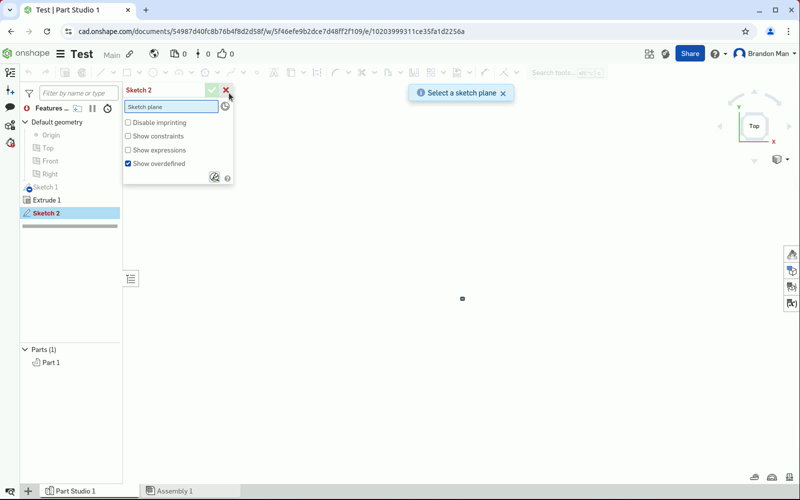
mouse_move(73, 150)
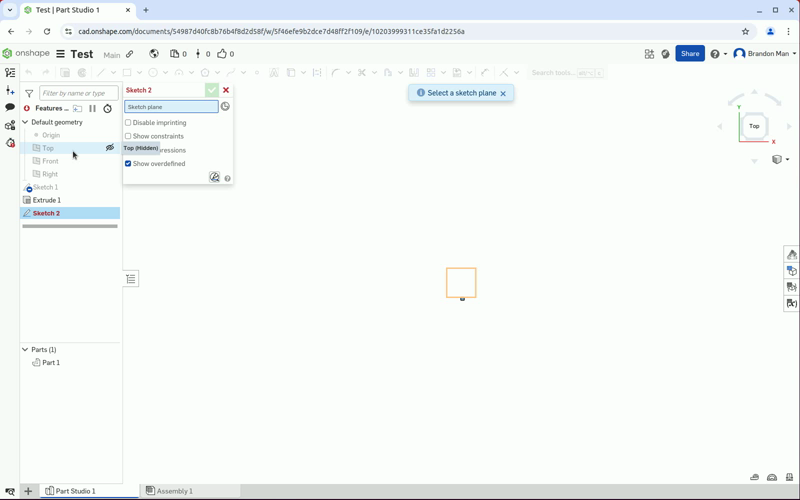
click(73, 150)
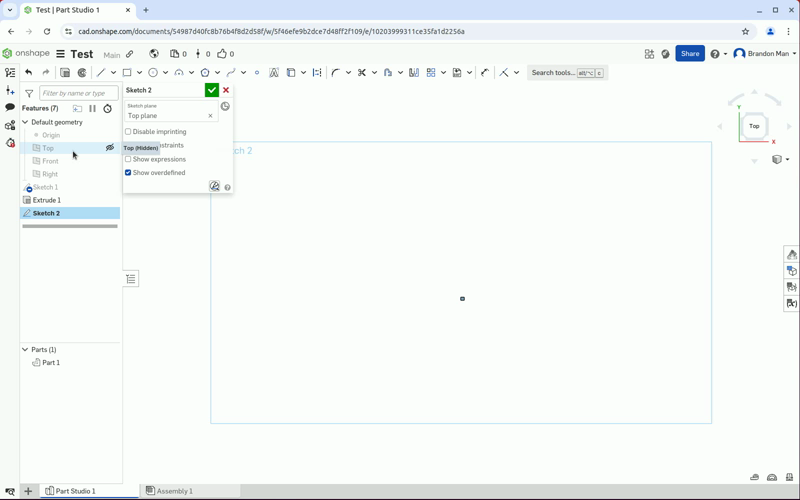
mouse_move(73, 352)
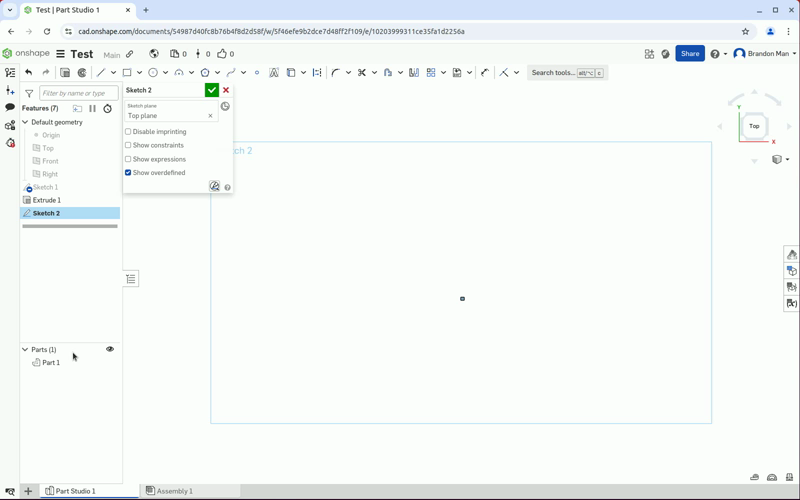
key(y)
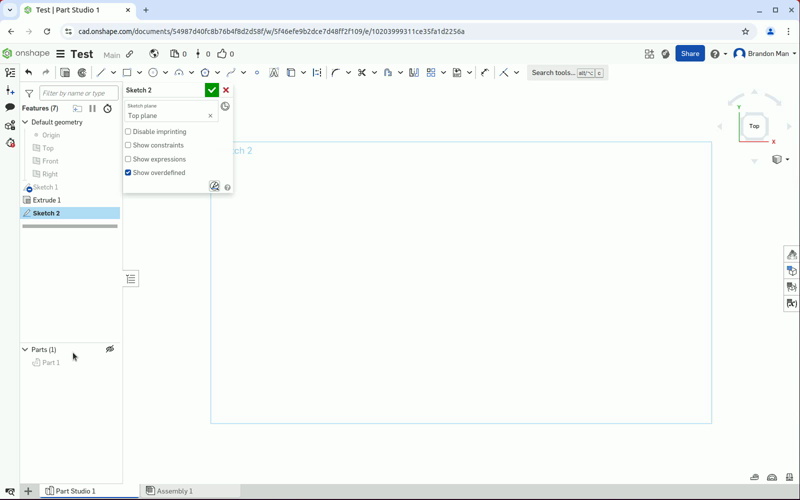
key(l)
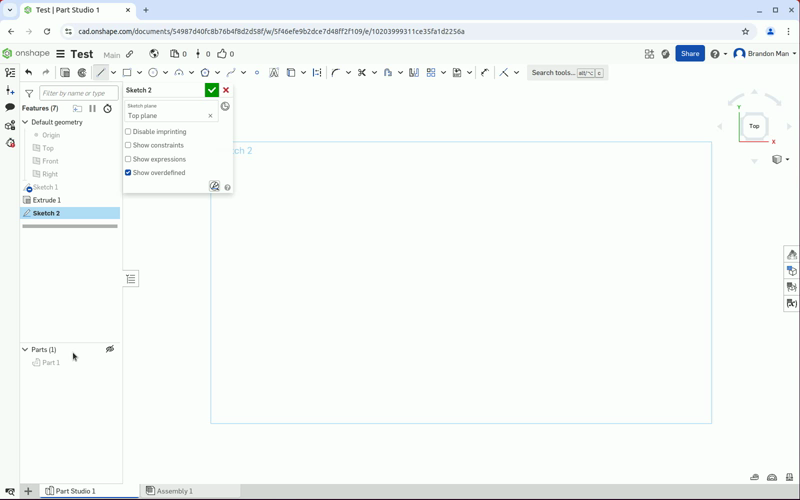
key_down(shift)
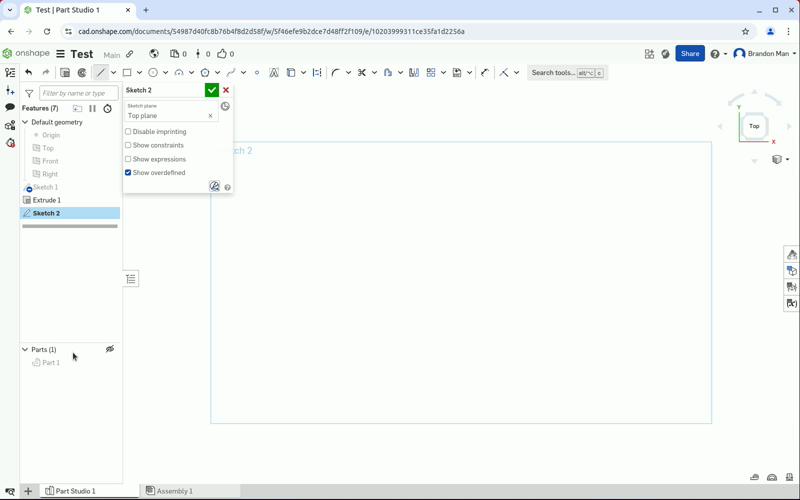
mouse_move(460, 311)
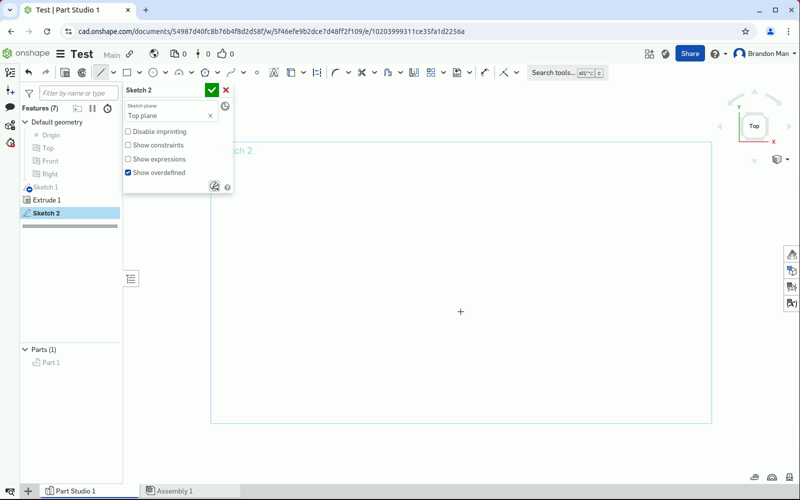
click(460, 311)
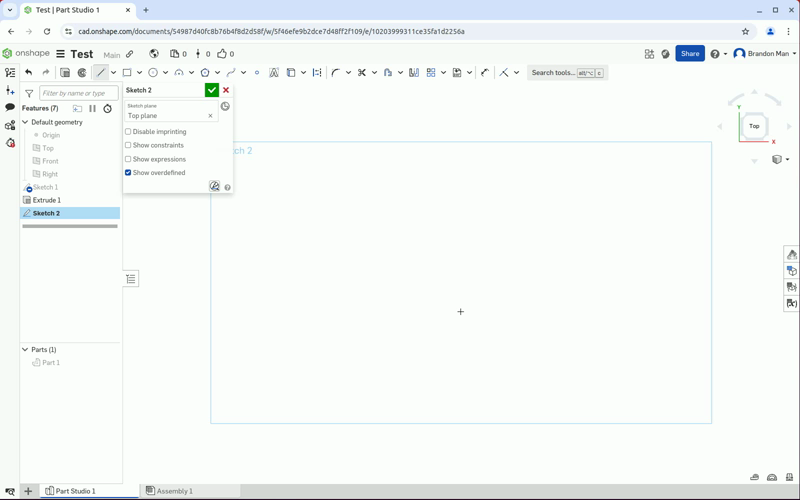
key_up(shift)
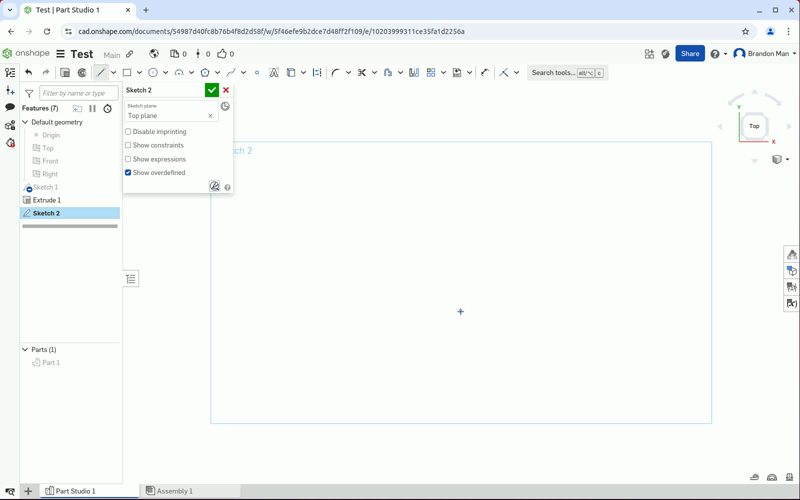
key_down(shift)
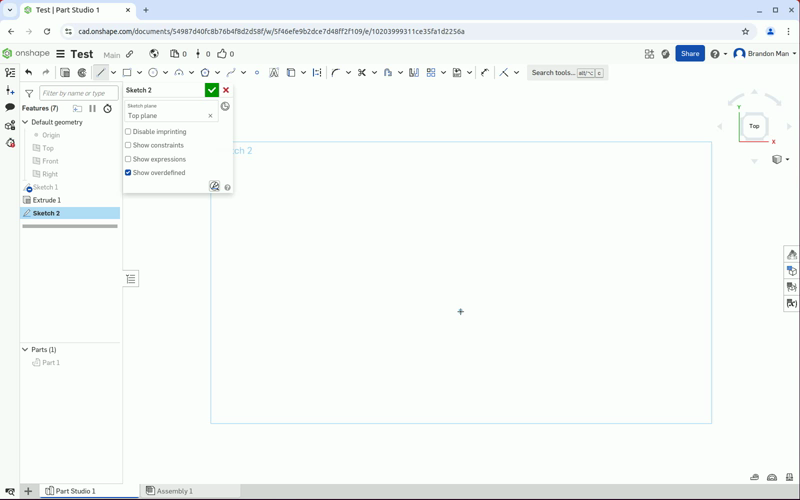
mouse_move(490, 311)
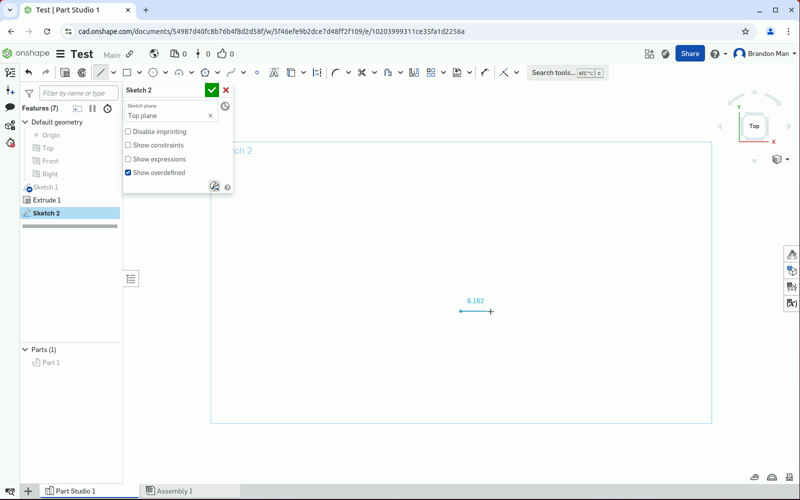
mouse_move(463, 311)
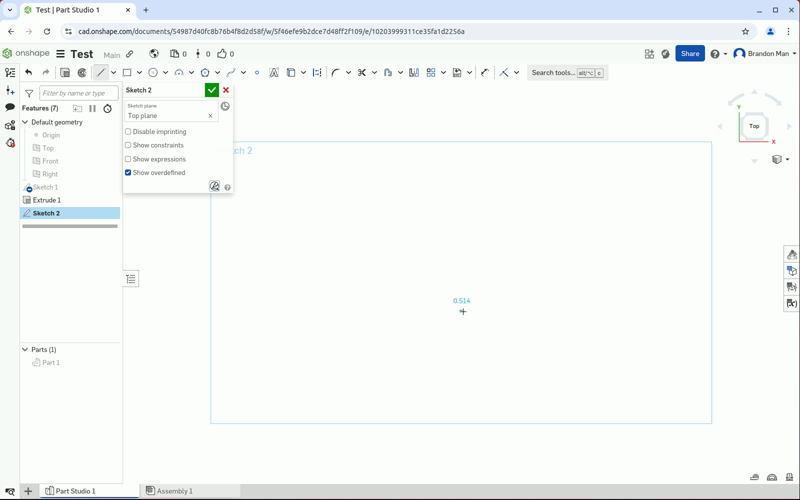
scroll(6)
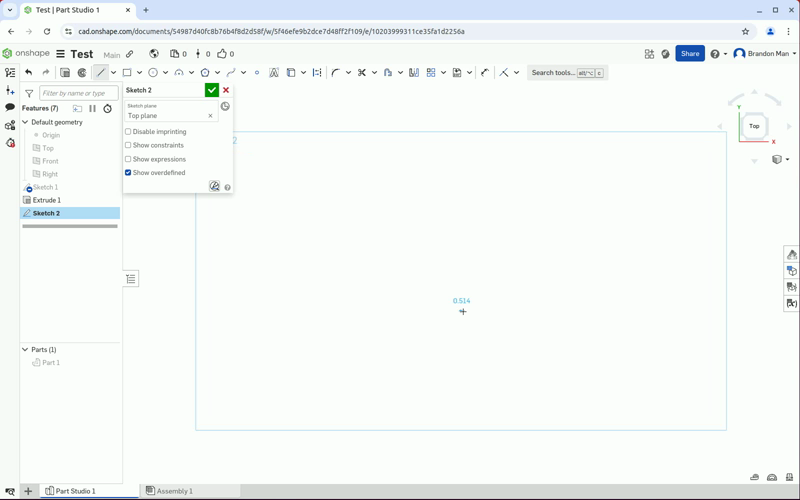
scroll(6)
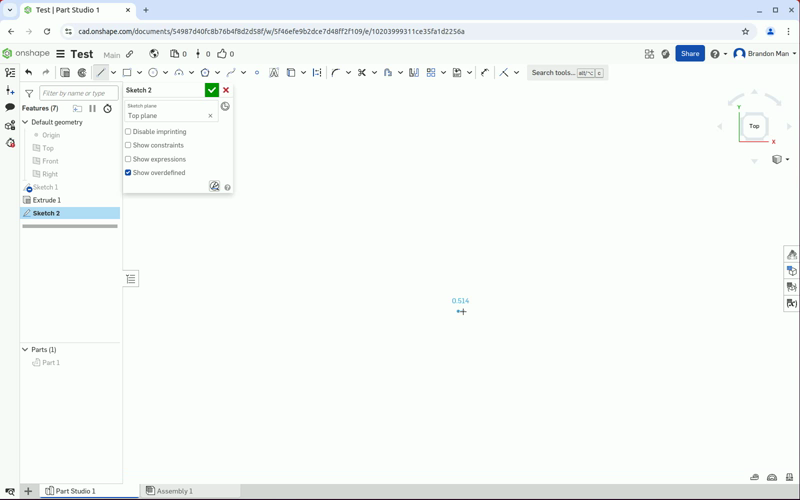
scroll(6)
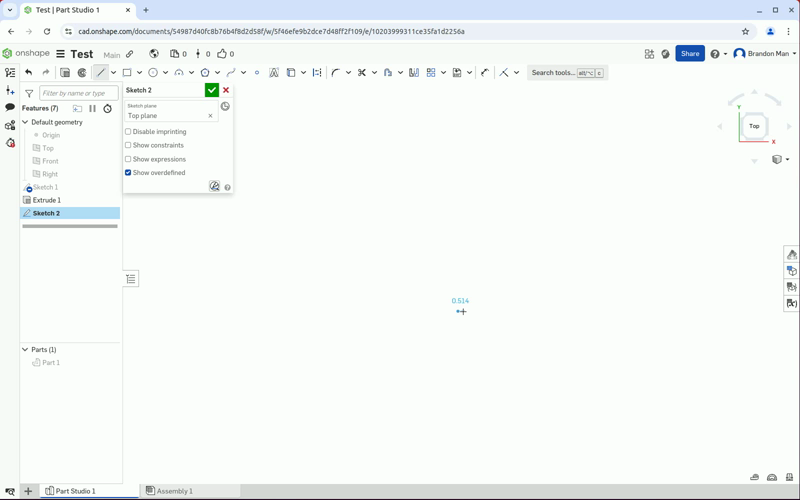
scroll(6)
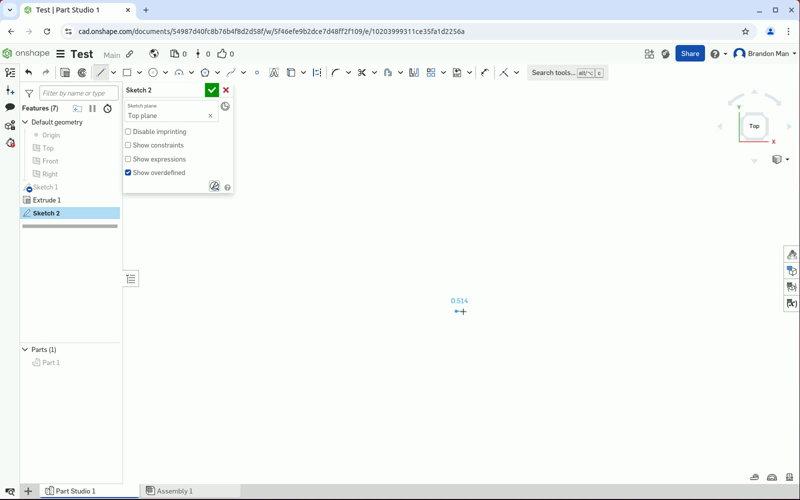
scroll(6)
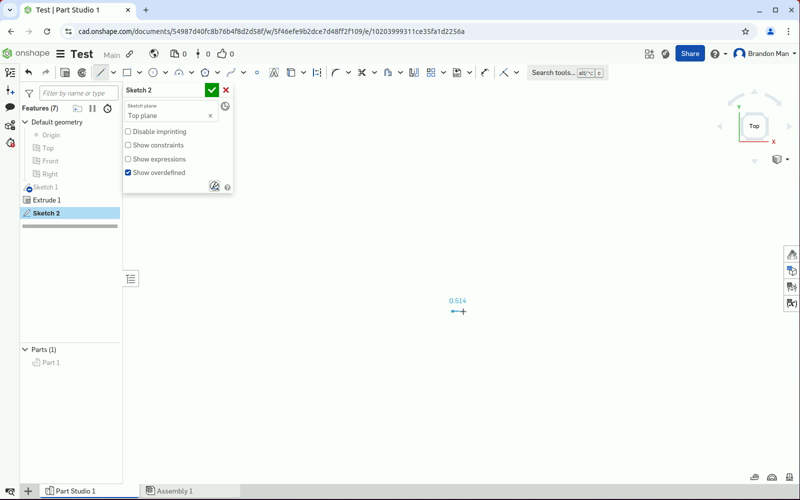
scroll(6)
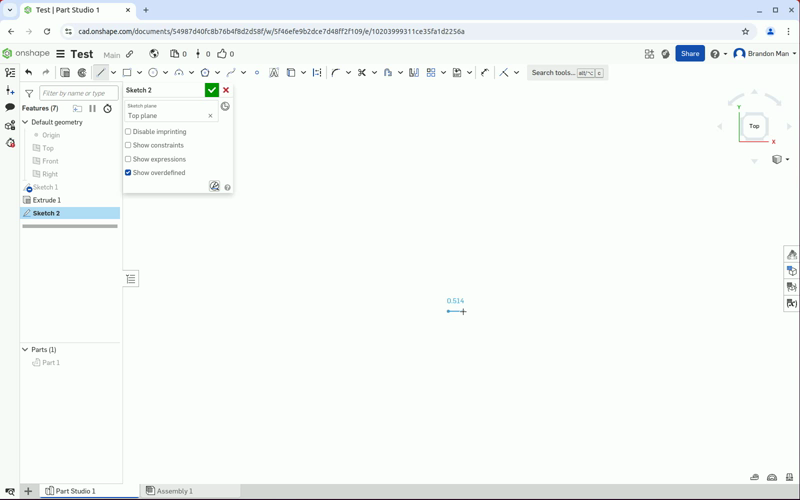
scroll(6)
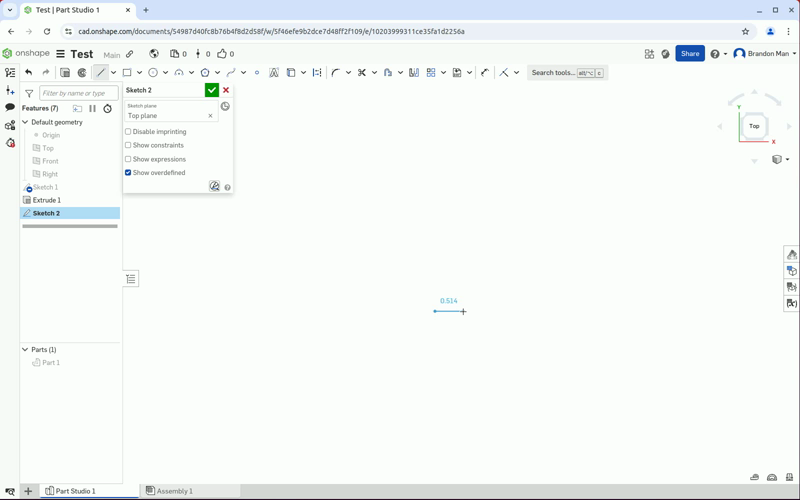
click(463, 311)
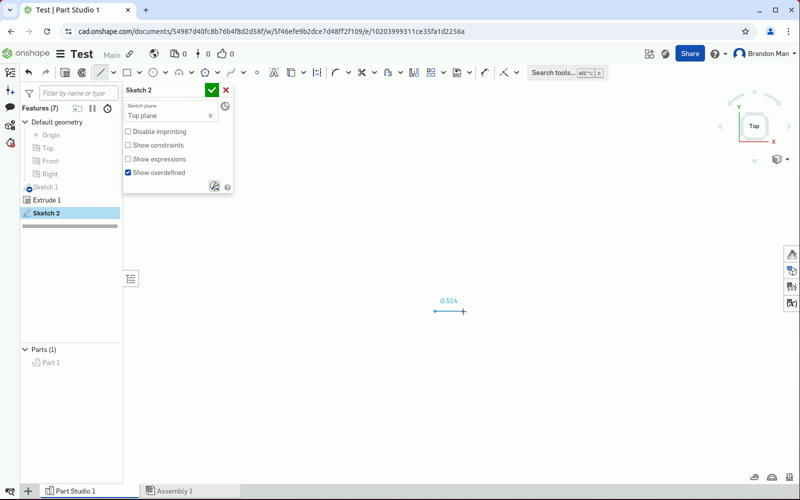
scroll(-6)
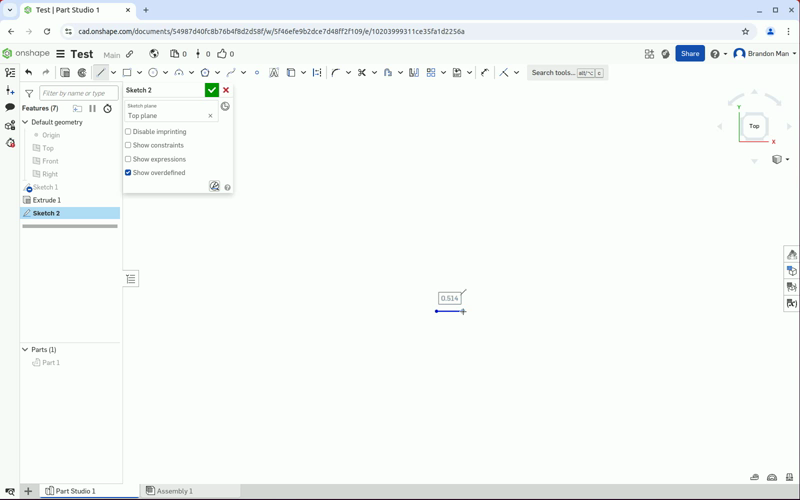
scroll(-6)
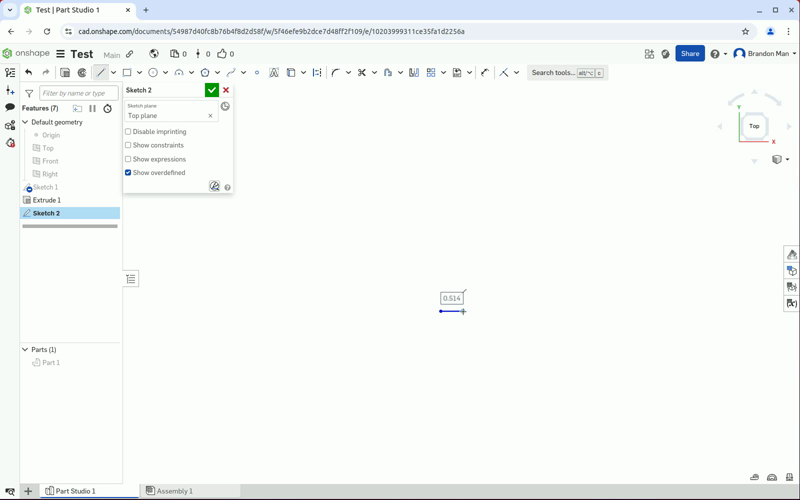
scroll(-6)
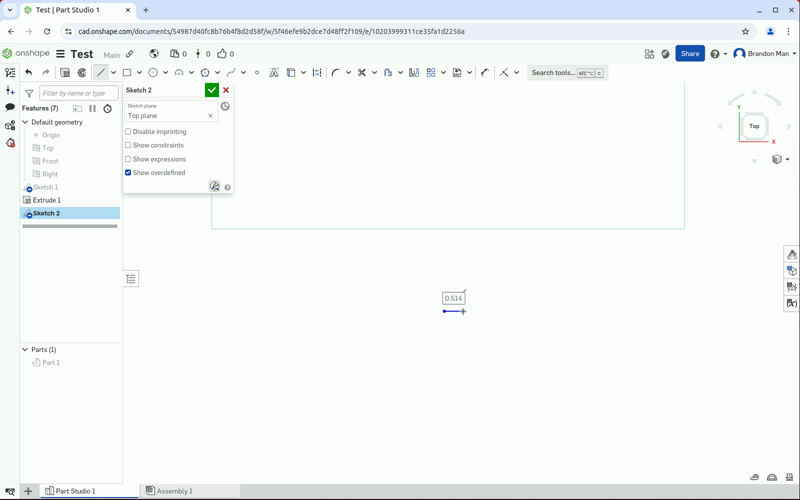
scroll(-6)
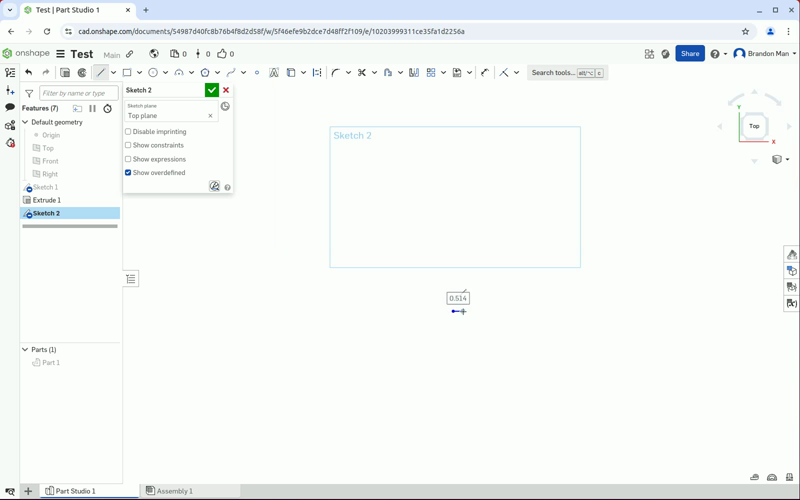
scroll(-6)
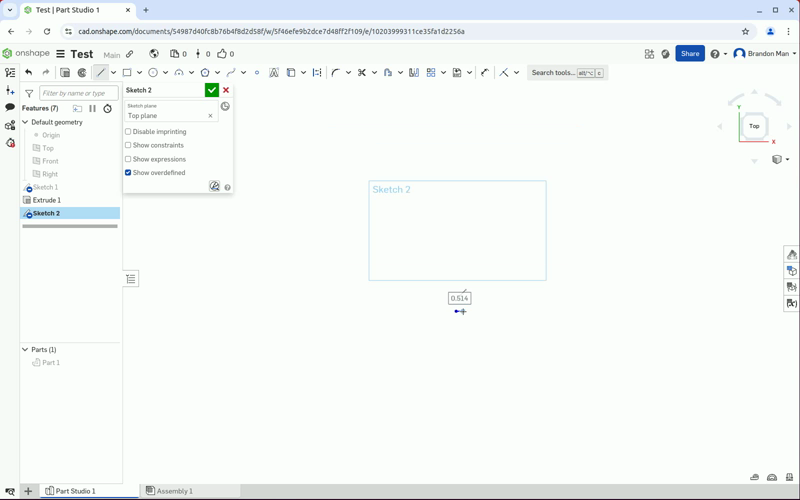
scroll(-6)
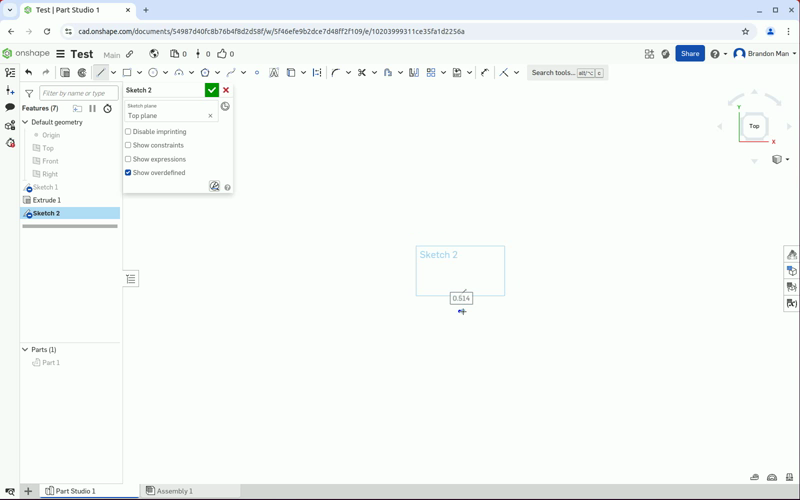
scroll(-6)
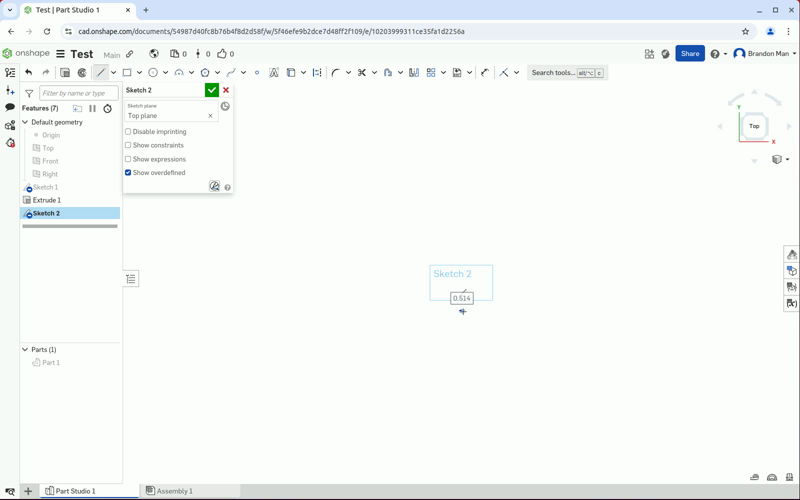
key_up(shift)
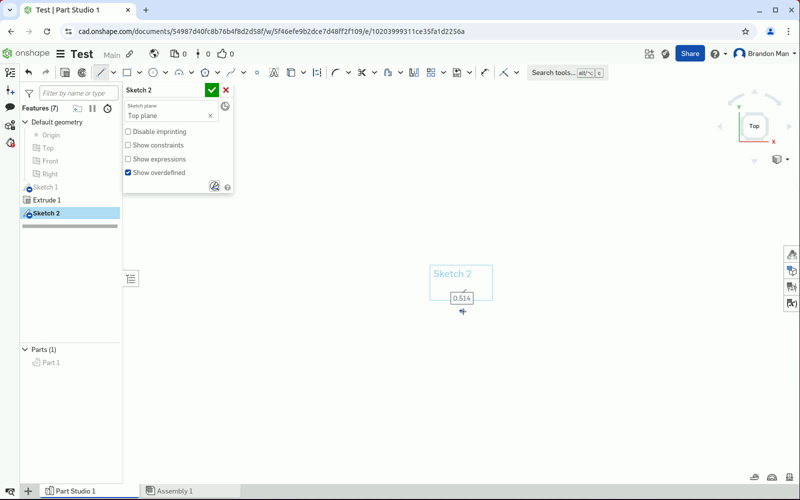
key_down(shift)
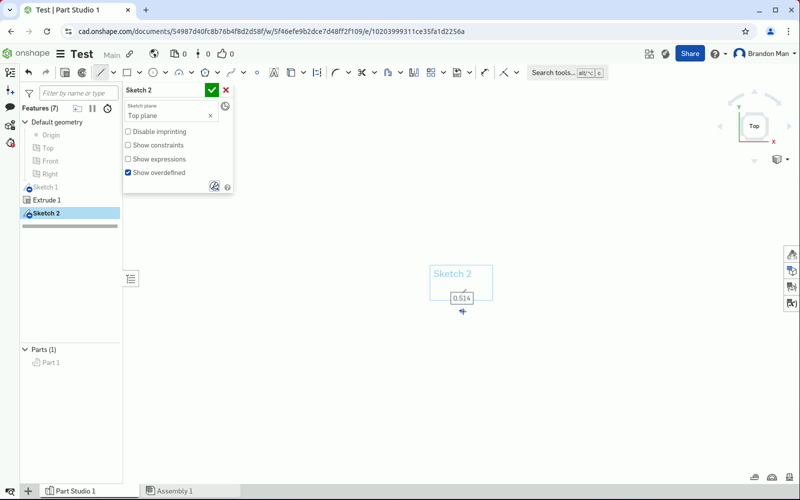
mouse_move(493, 311)
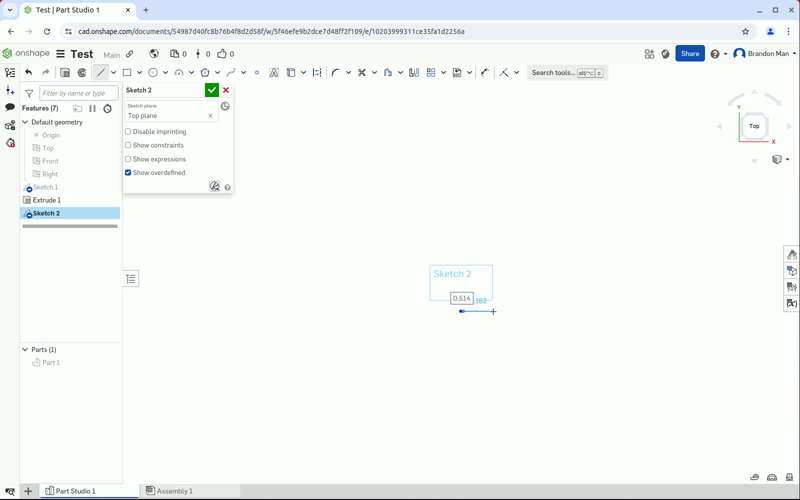
mouse_move(463, 309)
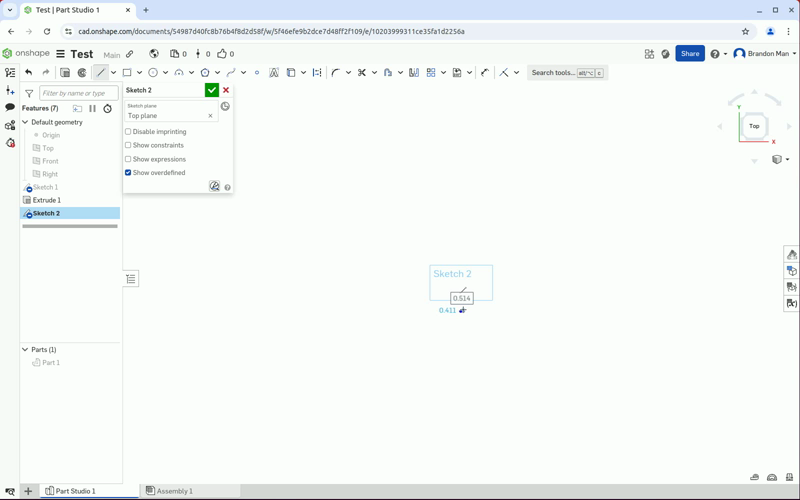
scroll(6)
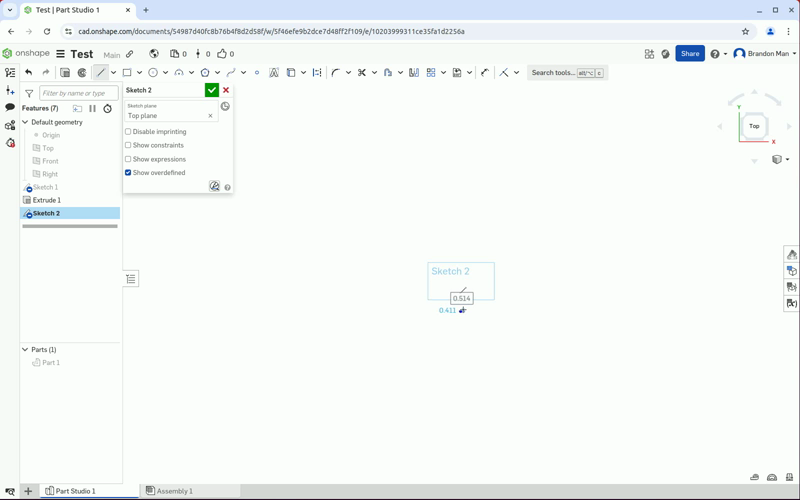
scroll(6)
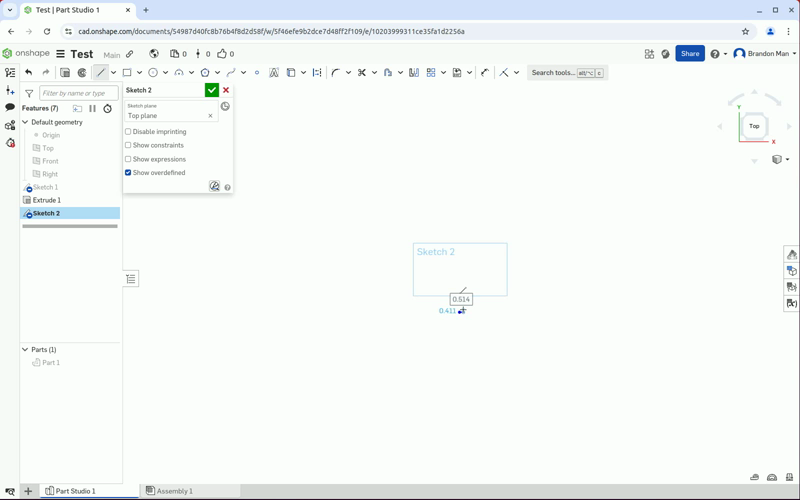
scroll(6)
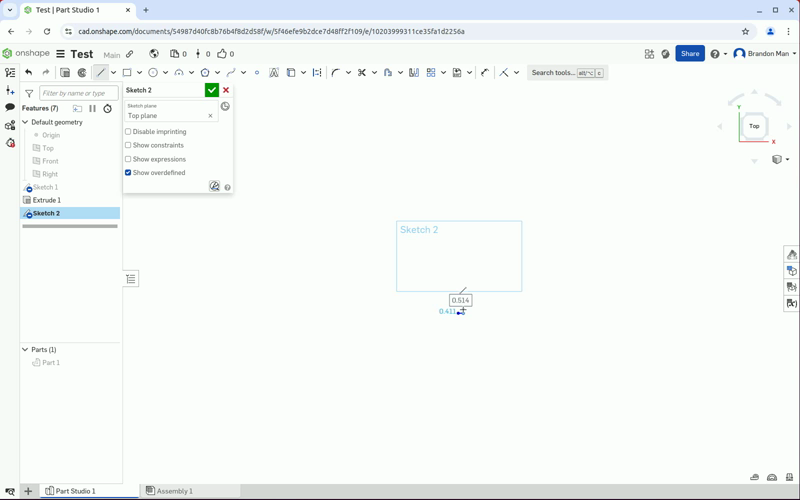
scroll(6)
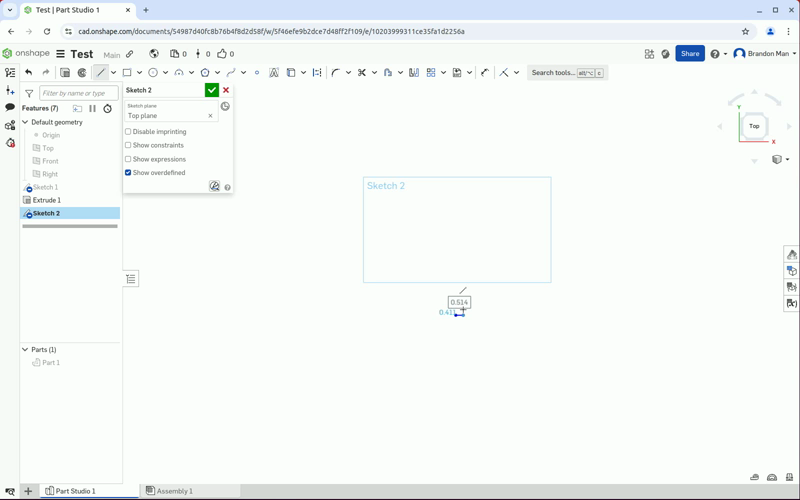
scroll(6)
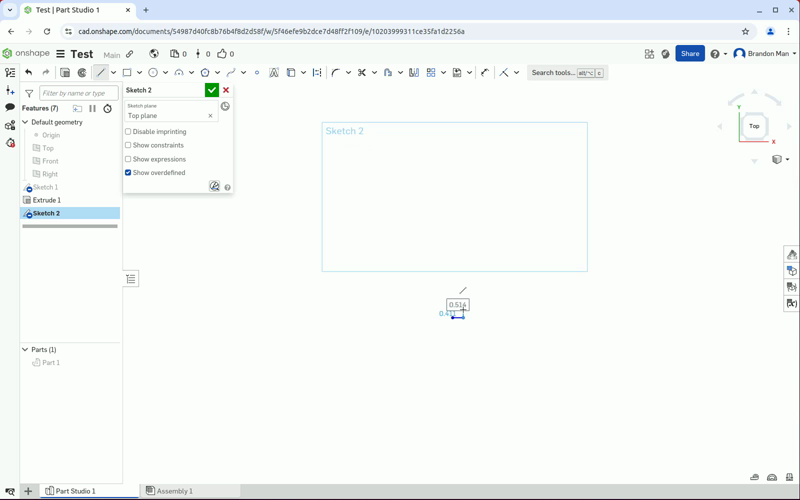
scroll(6)
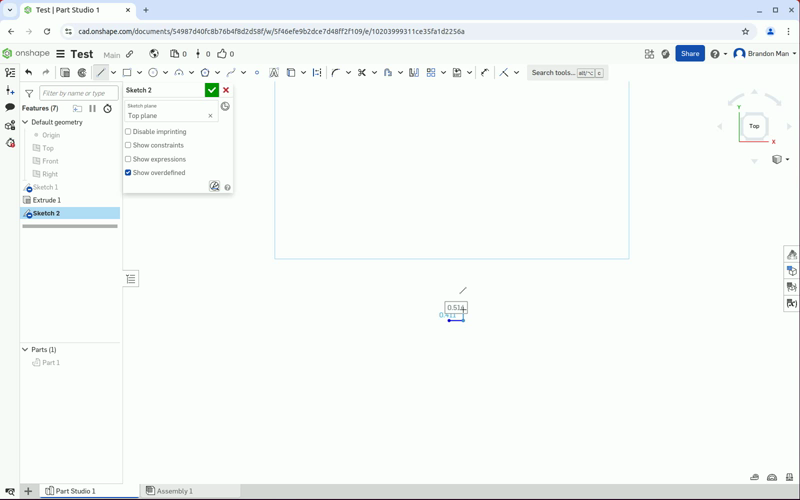
scroll(6)
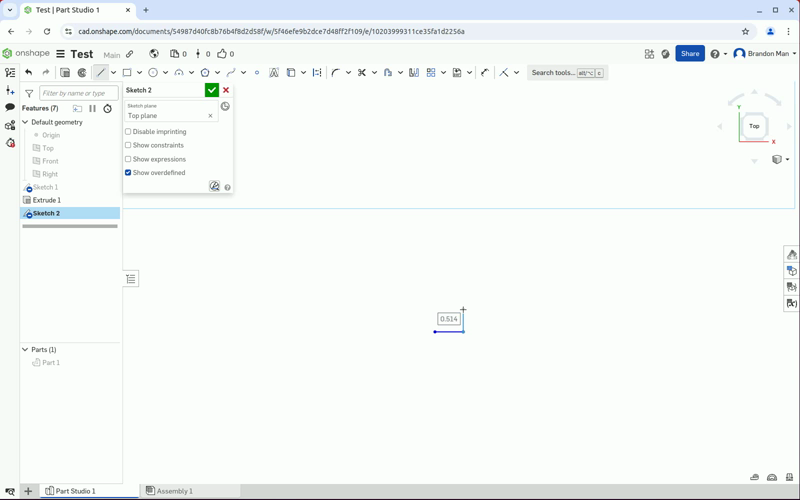
click(463, 309)
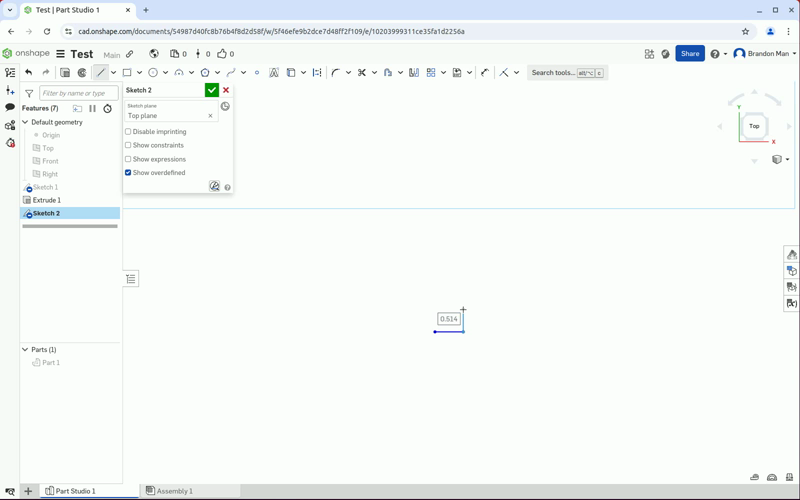
scroll(-6)
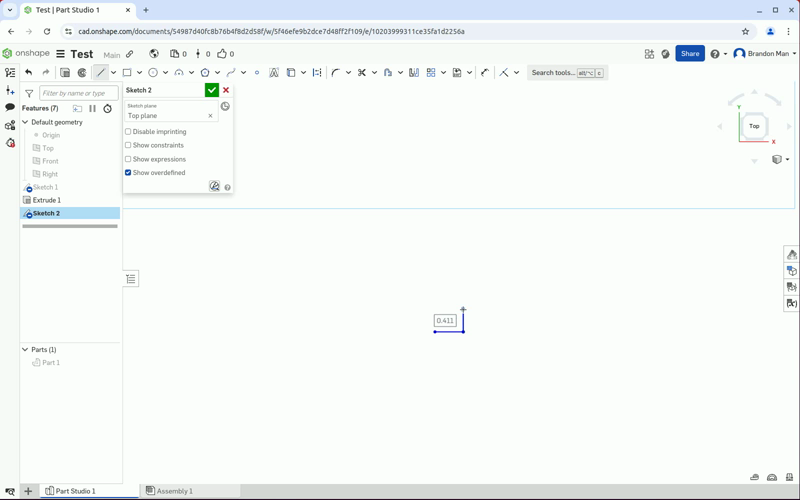
scroll(-6)
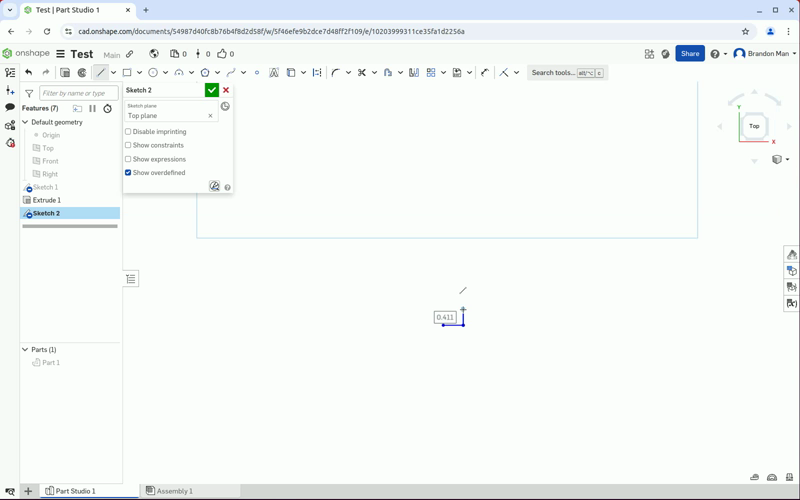
scroll(-6)
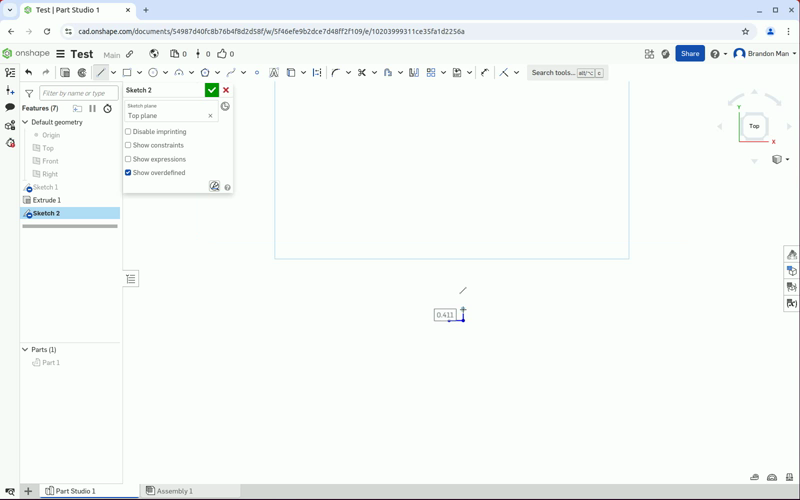
scroll(-6)
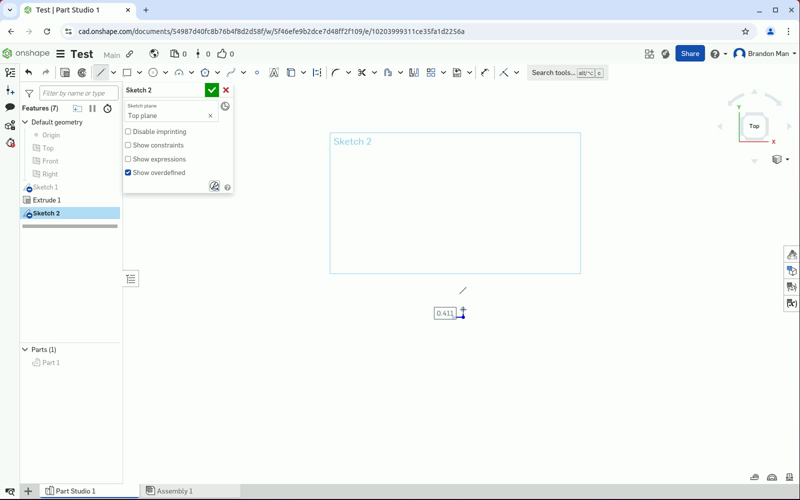
scroll(-6)
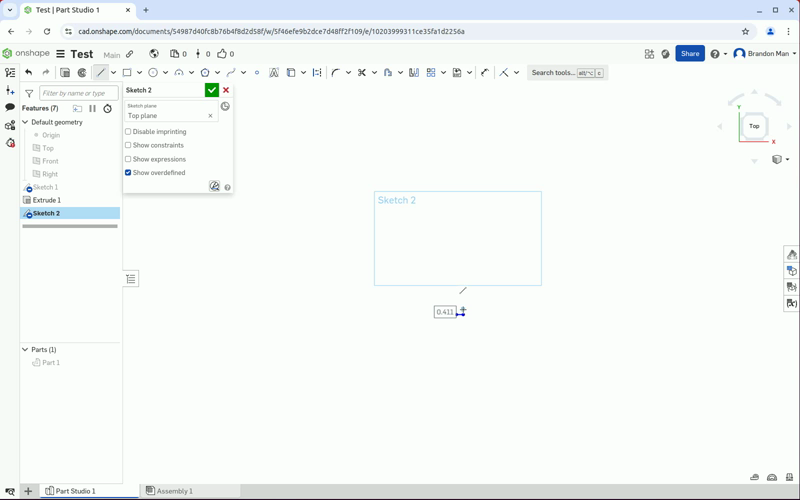
scroll(-6)
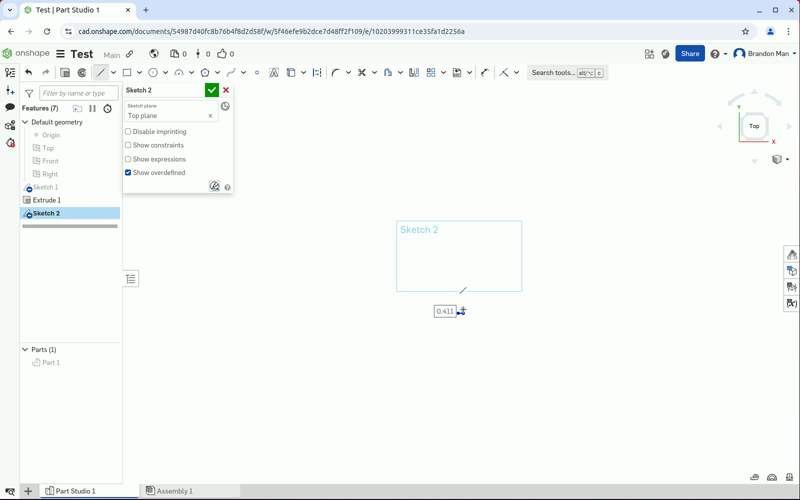
scroll(-6)
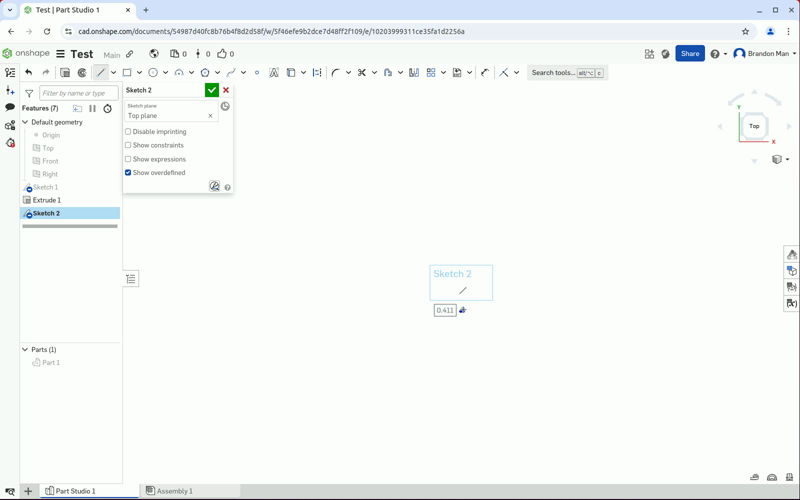
key_up(shift)
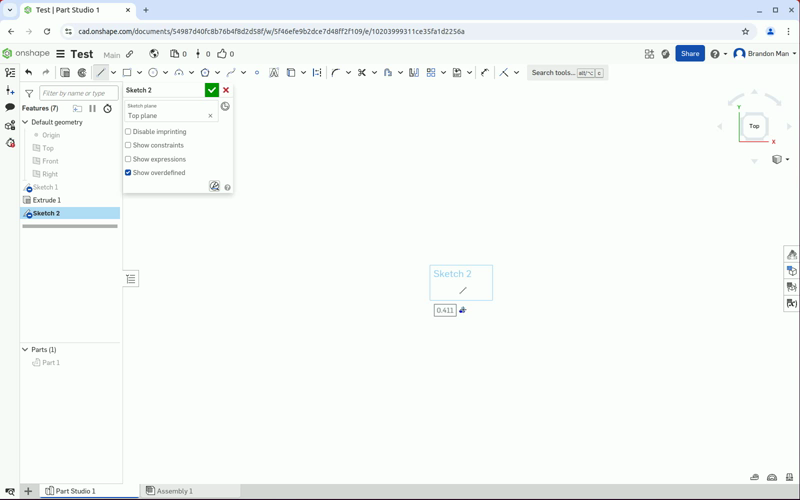
key_down(shift)
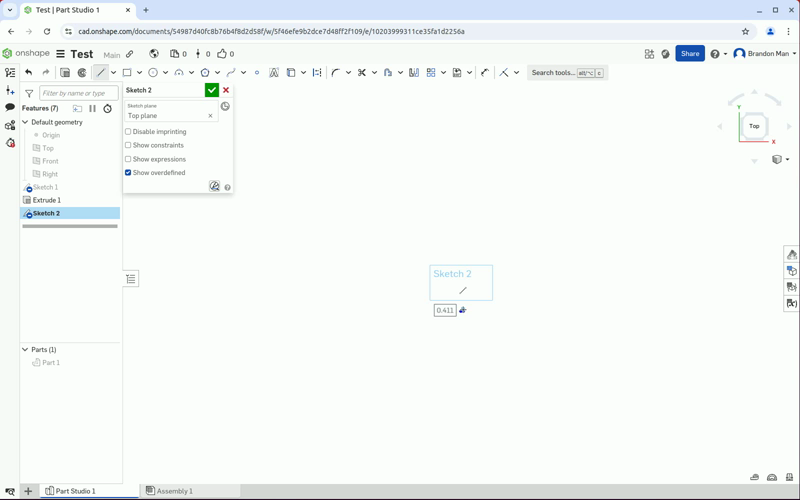
mouse_move(493, 309)
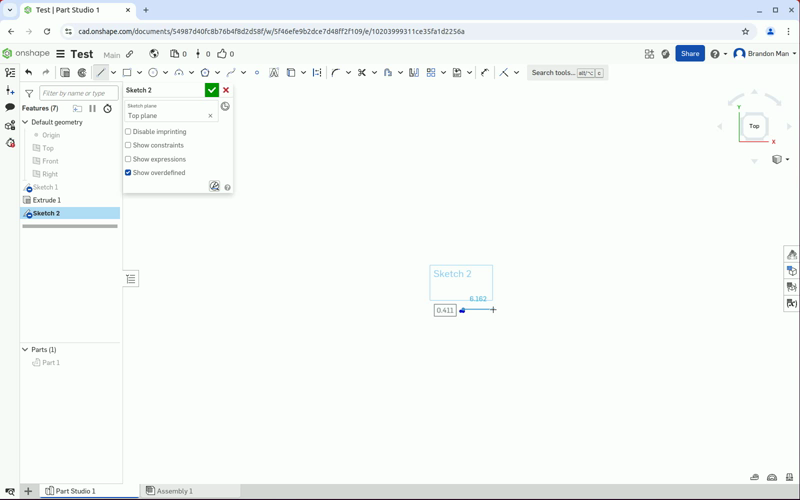
mouse_move(460, 309)
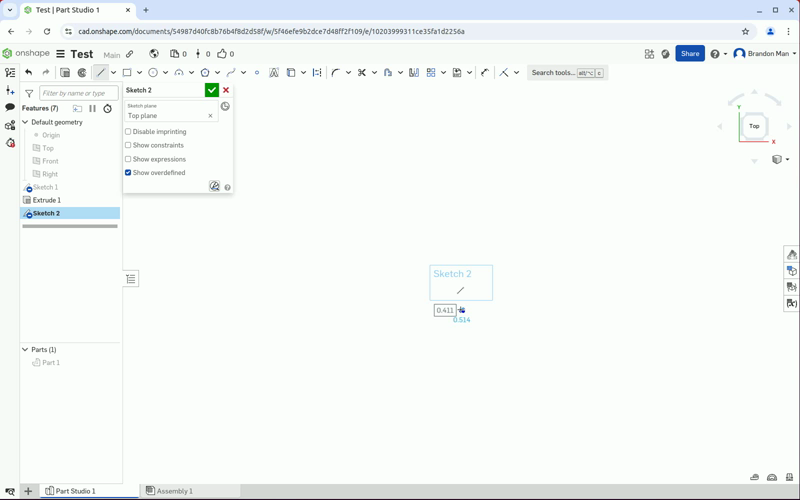
scroll(6)
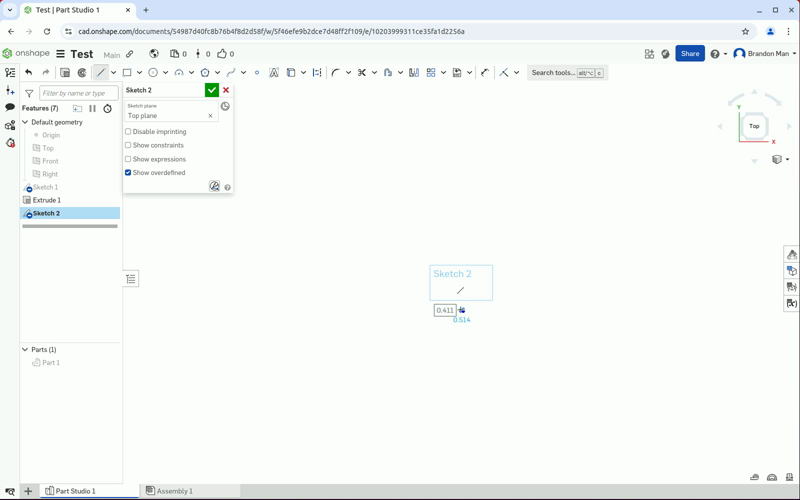
scroll(6)
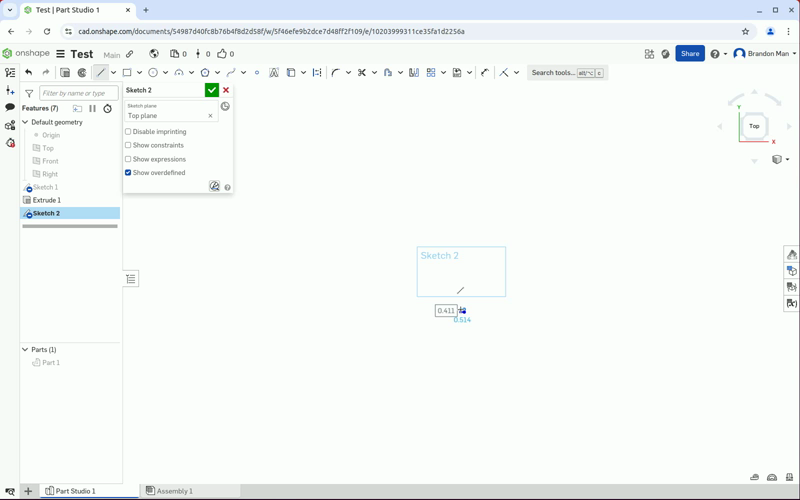
scroll(6)
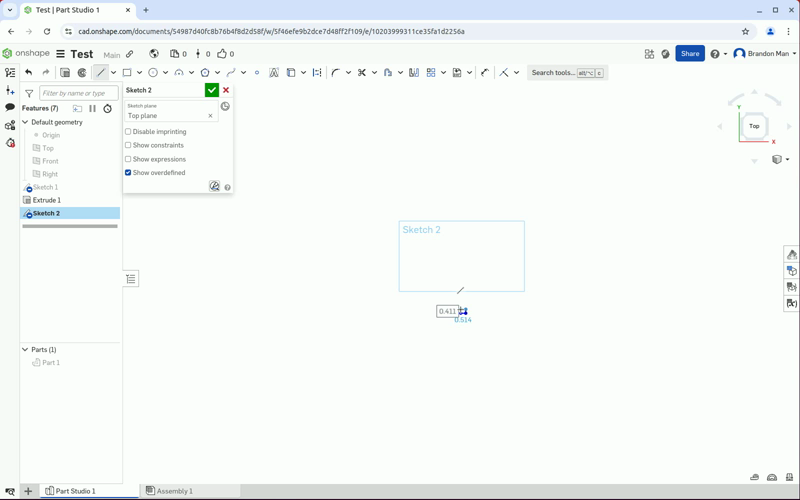
scroll(6)
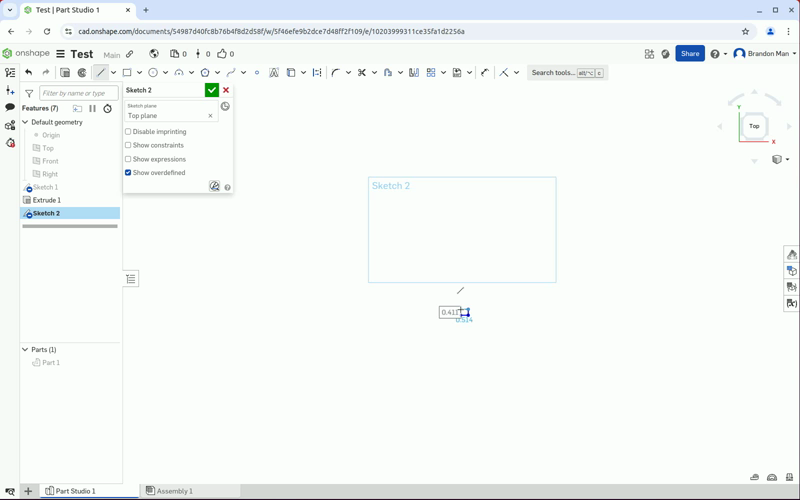
scroll(6)
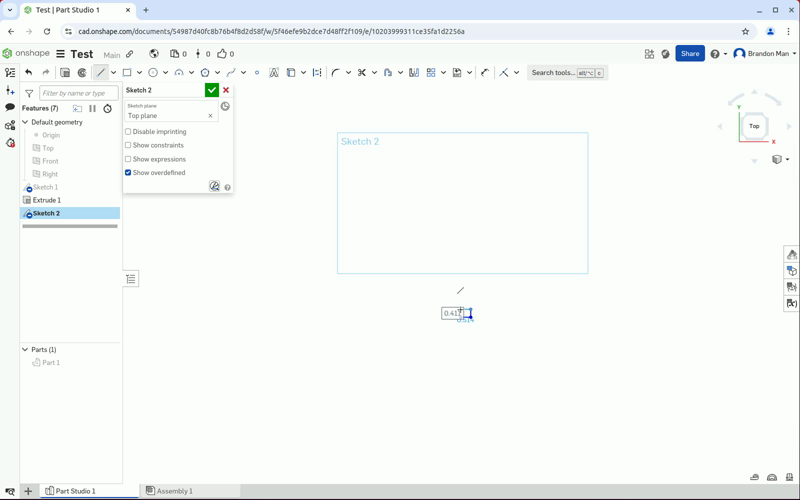
scroll(6)
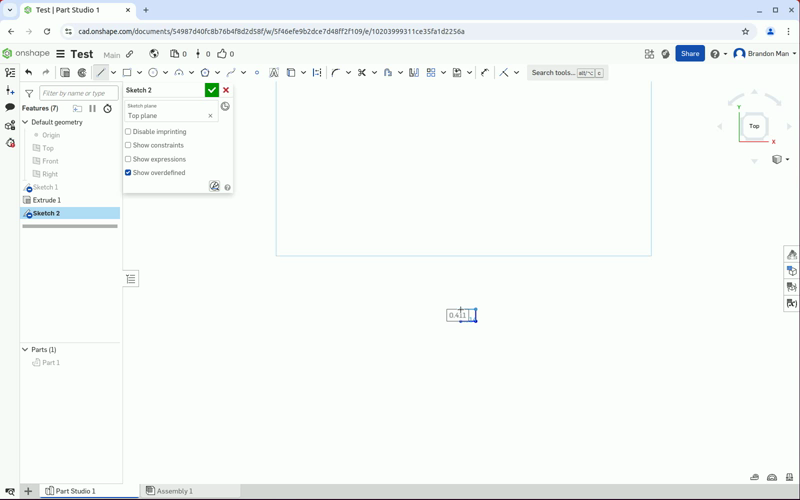
scroll(6)
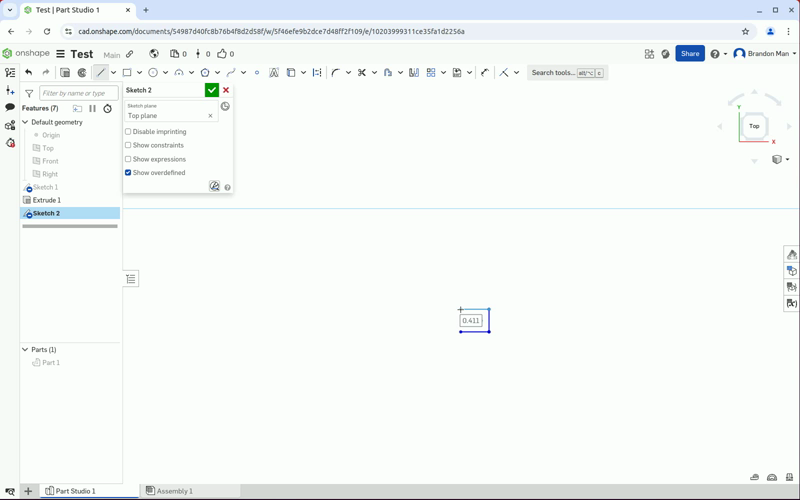
click(460, 309)
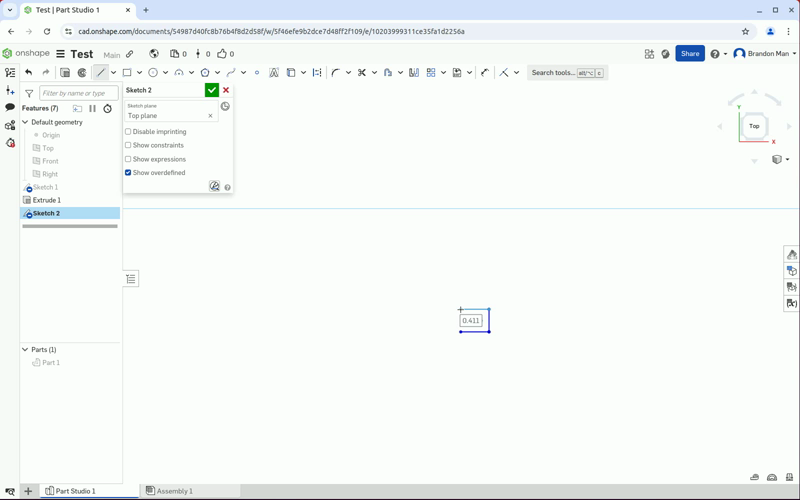
scroll(-6)
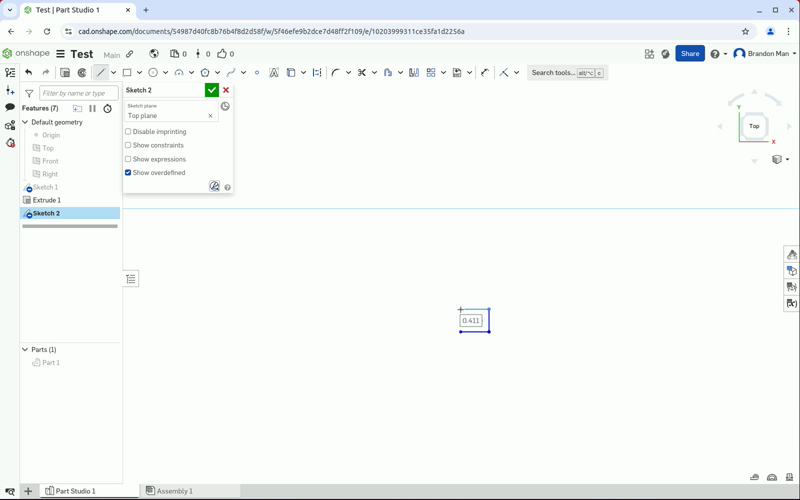
scroll(-6)
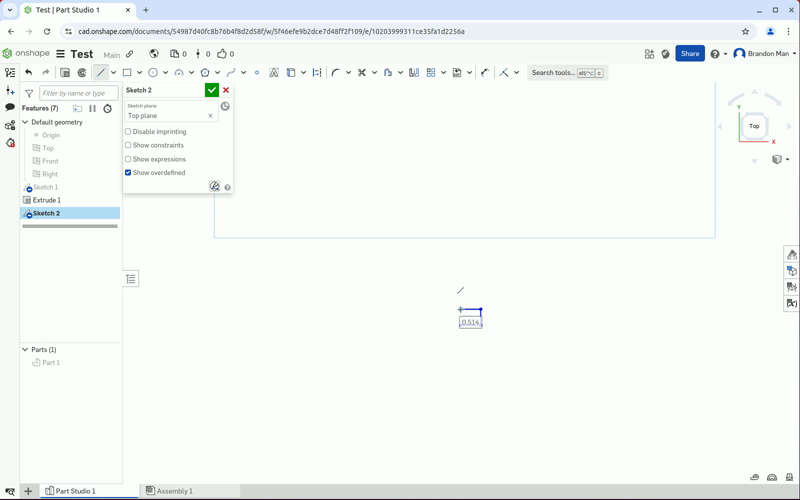
scroll(-6)
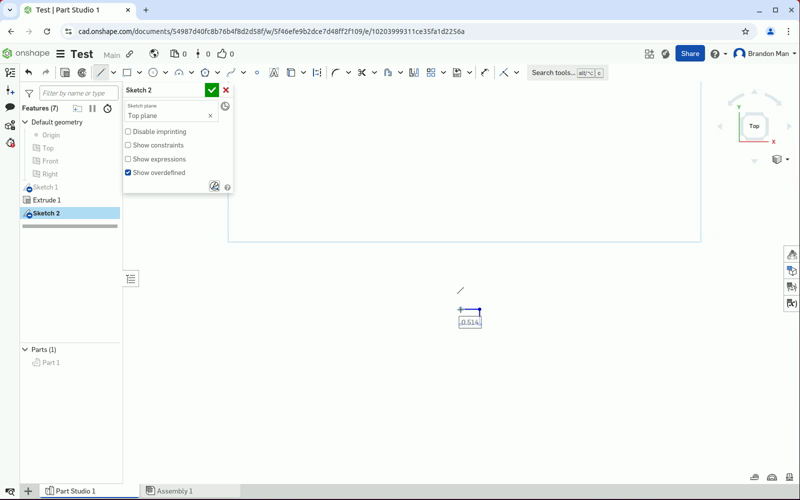
scroll(-6)
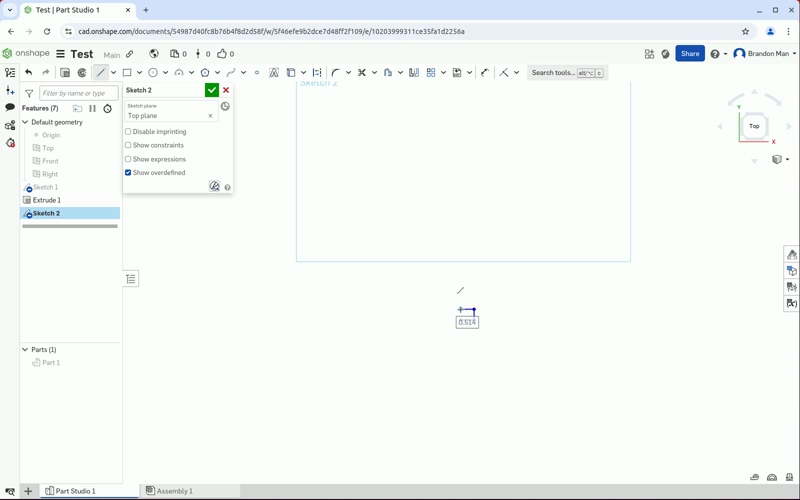
scroll(-6)
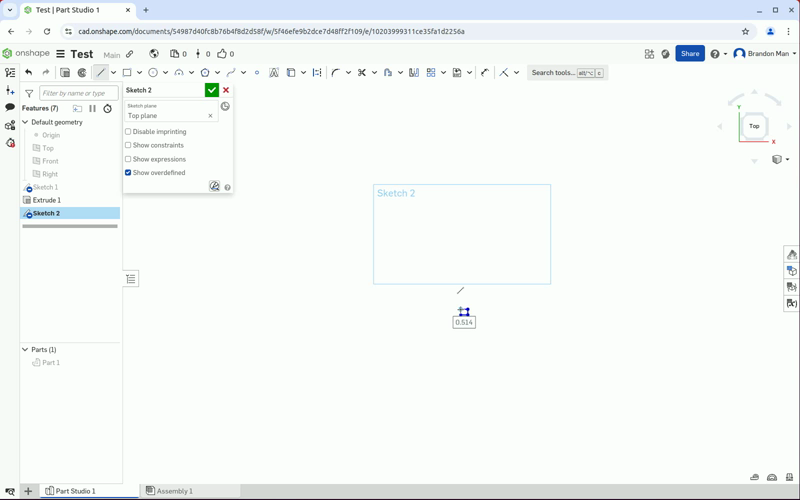
scroll(-6)
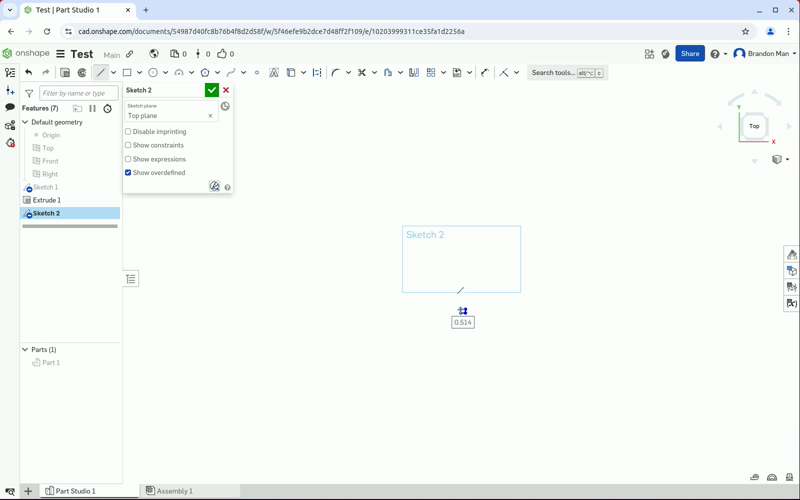
scroll(-6)
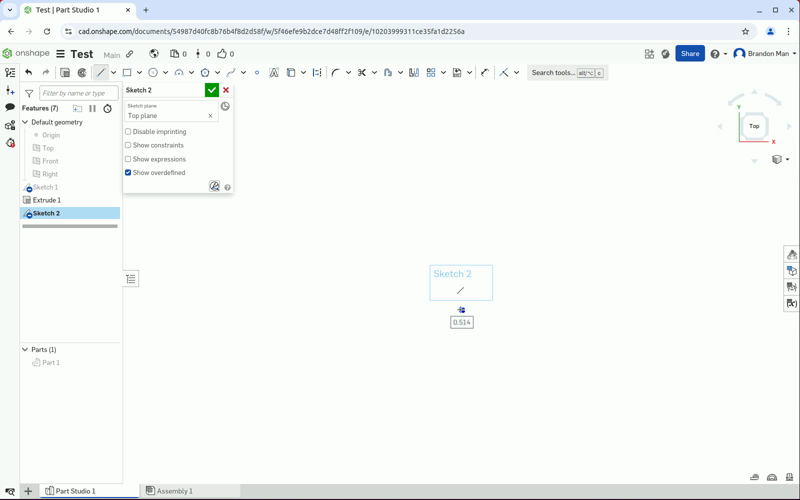
key_up(shift)
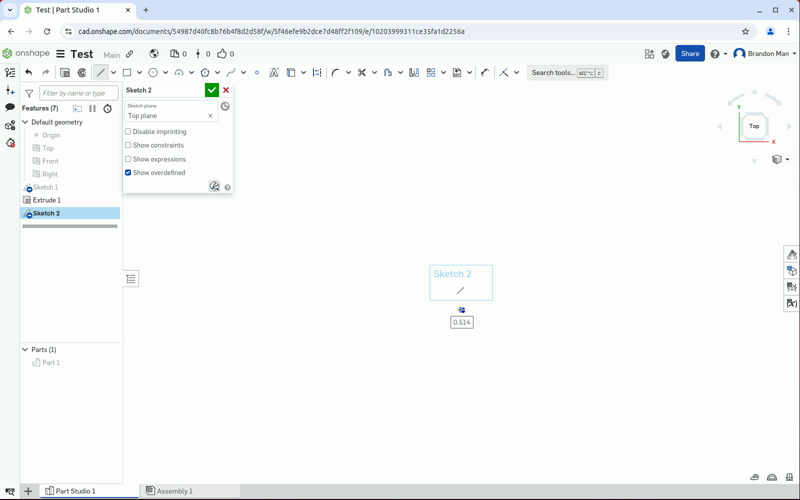
mouse_move(490, 309)
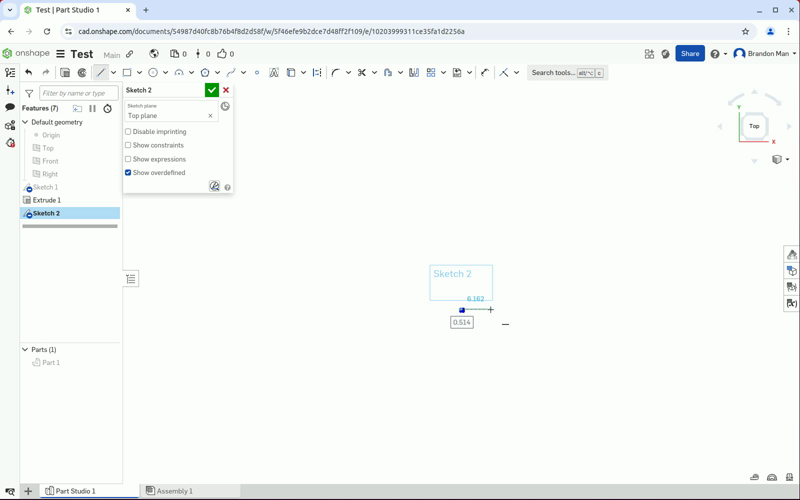
key_down(shift)
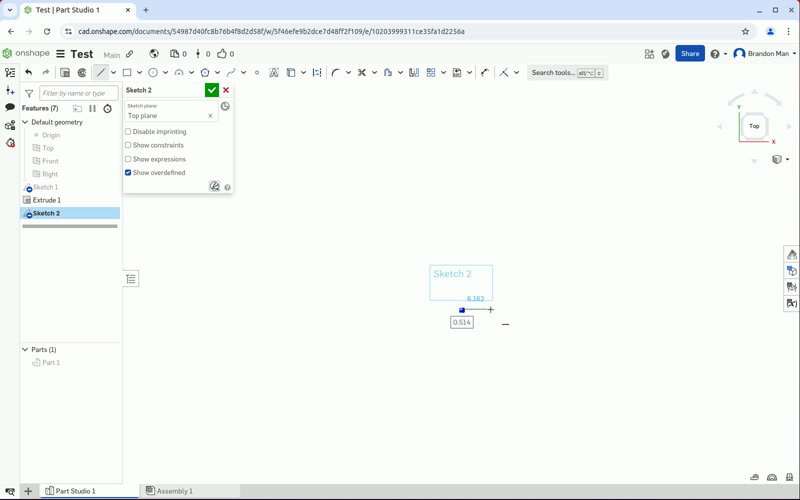
mouse_move(460, 311)
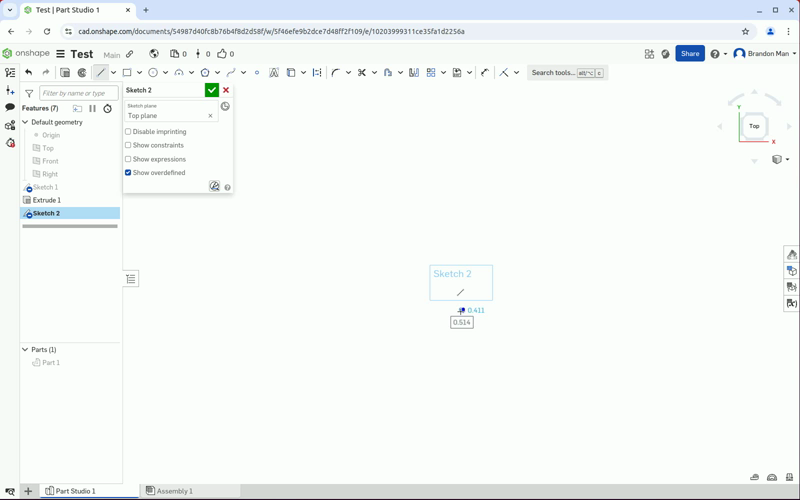
scroll(6)
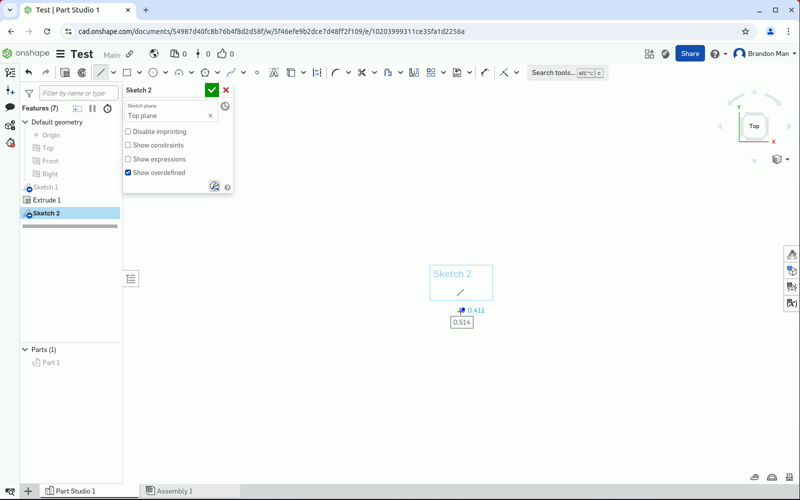
scroll(6)
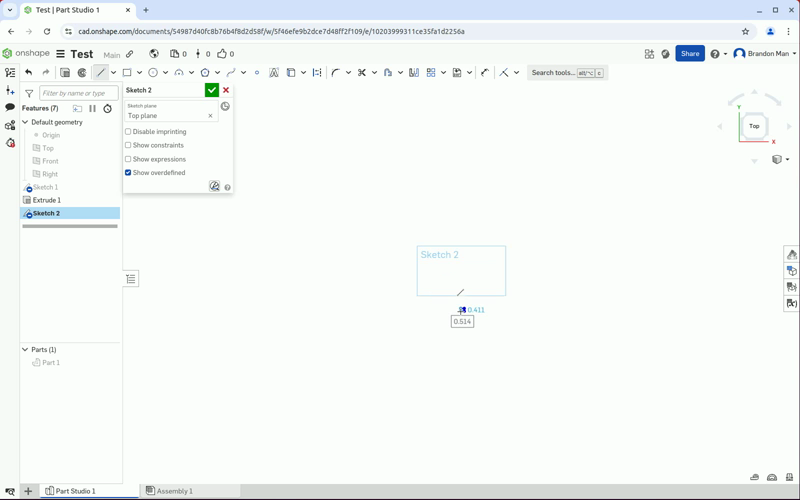
scroll(6)
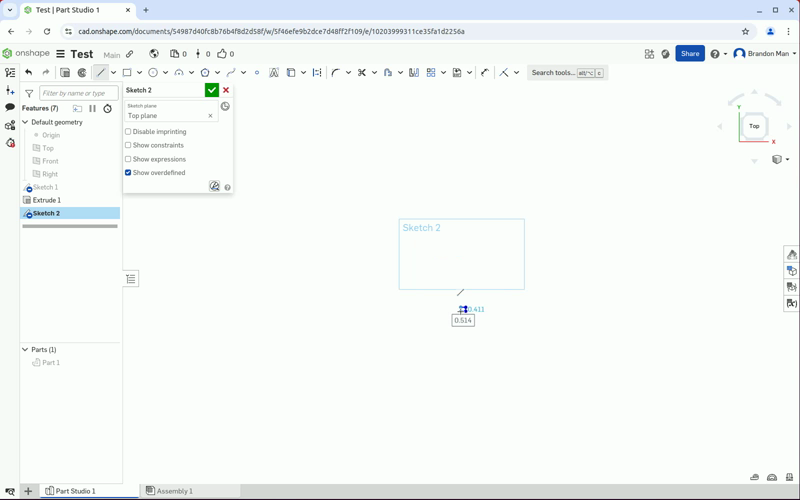
scroll(6)
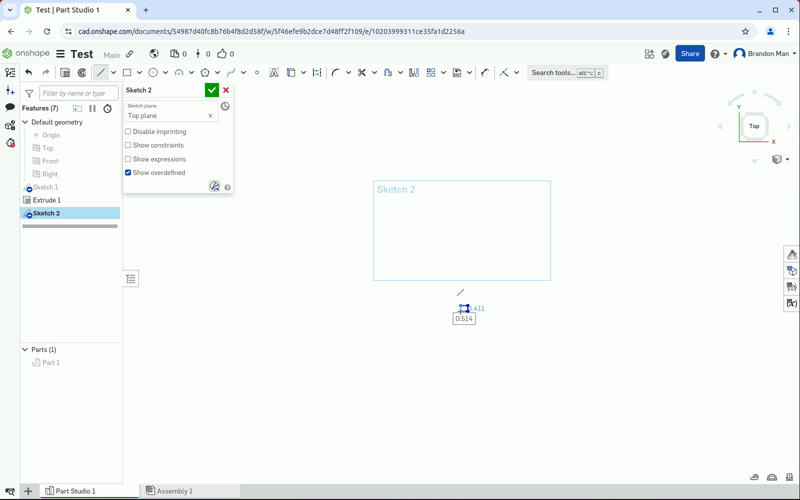
scroll(6)
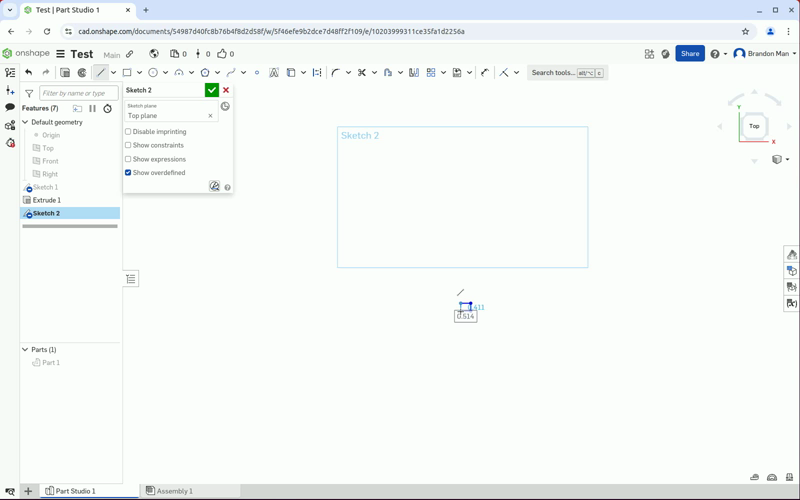
scroll(6)
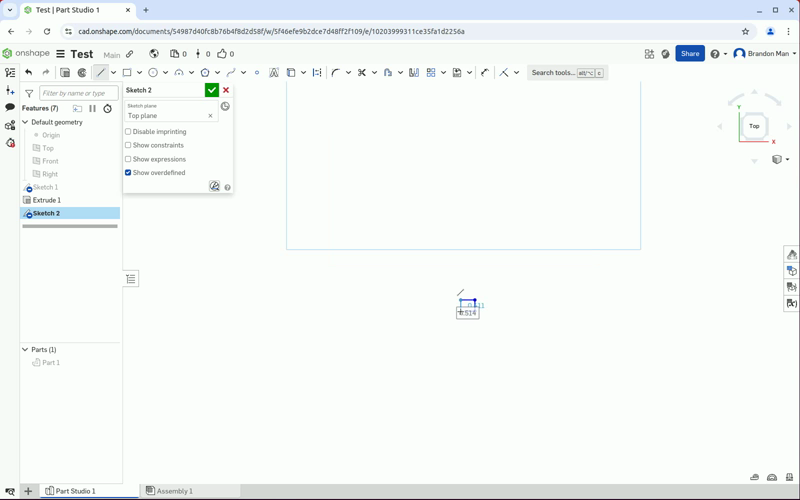
scroll(6)
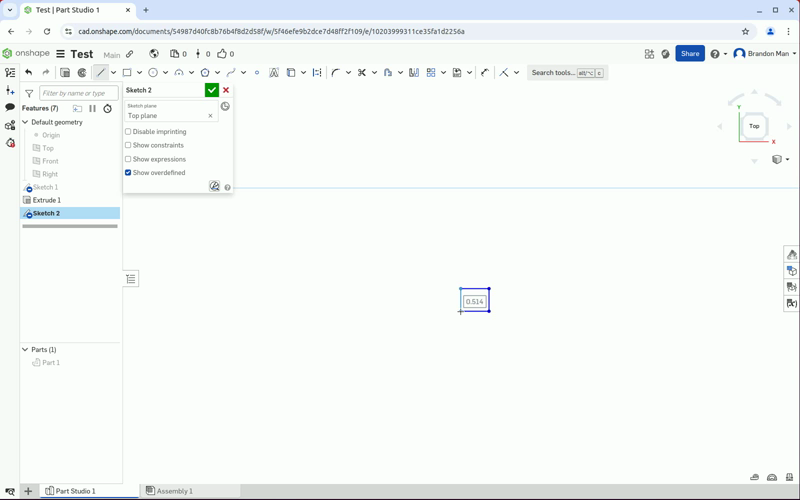
key_up(shift)
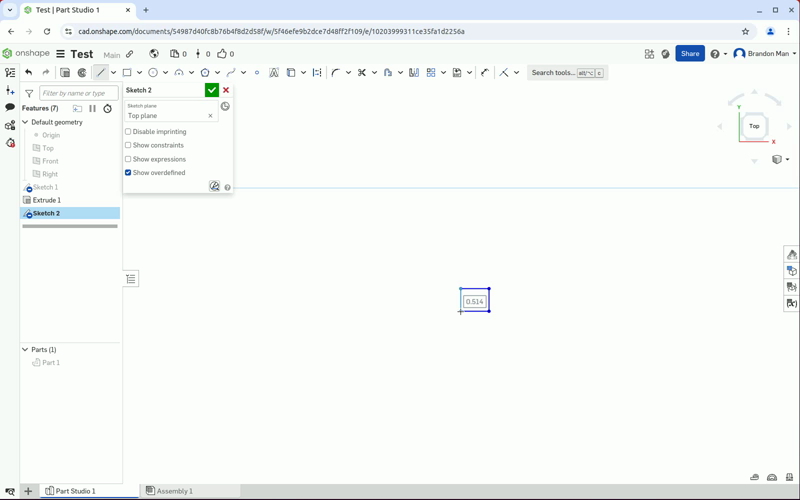
click(460, 311)
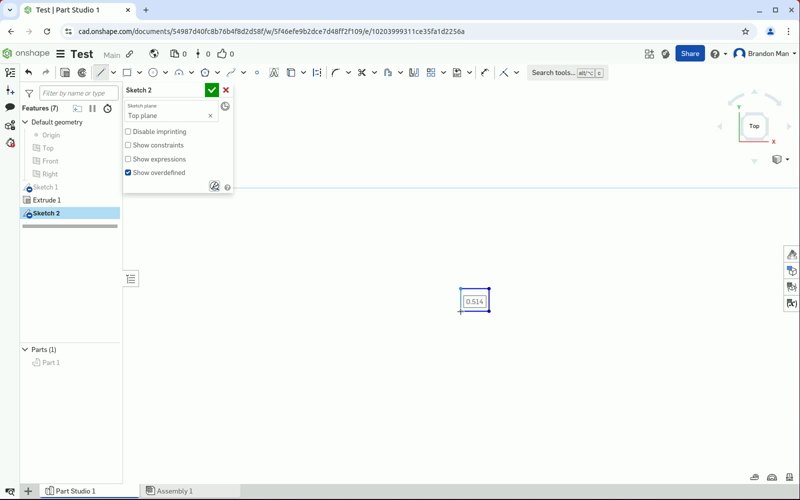
scroll(-6)
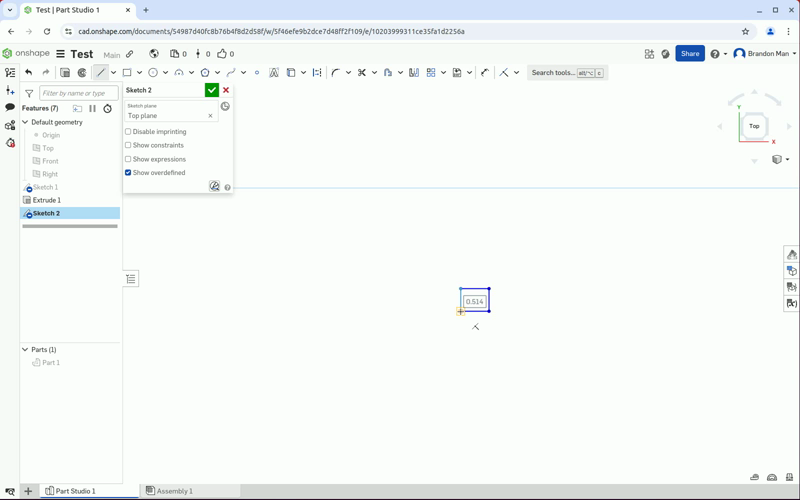
scroll(-6)
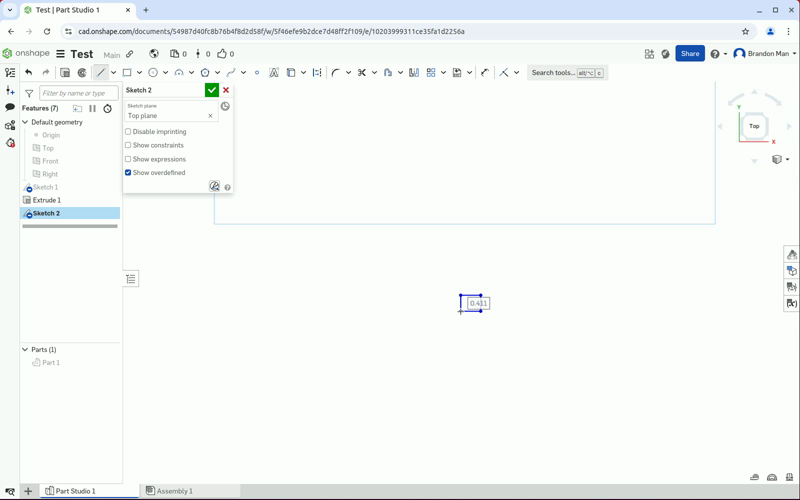
scroll(-6)
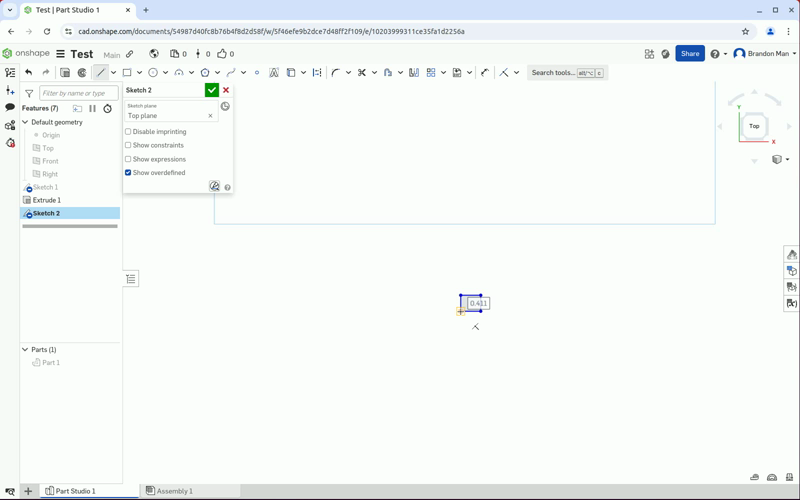
scroll(-6)
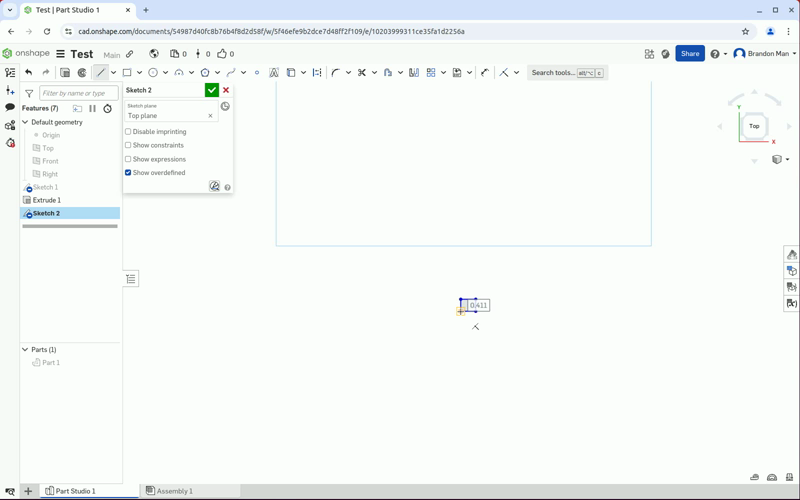
scroll(-6)
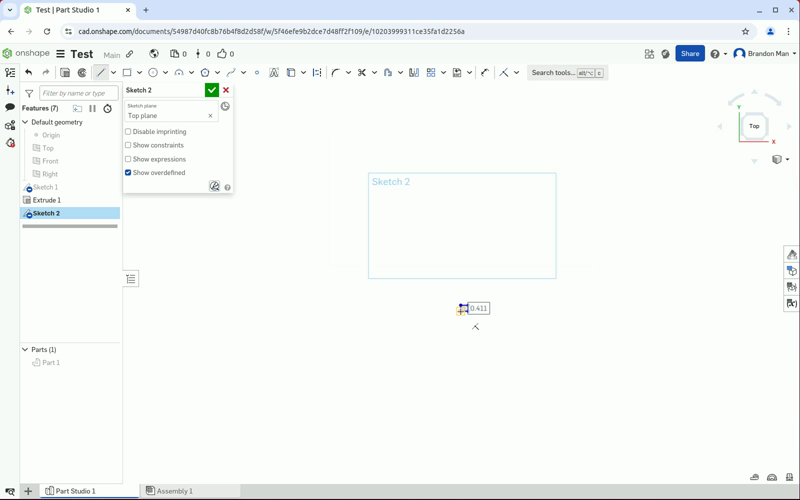
scroll(-6)
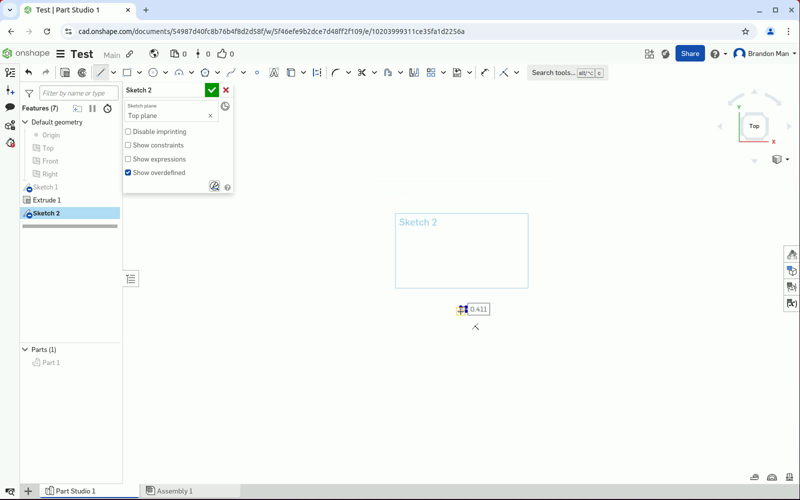
scroll(-6)
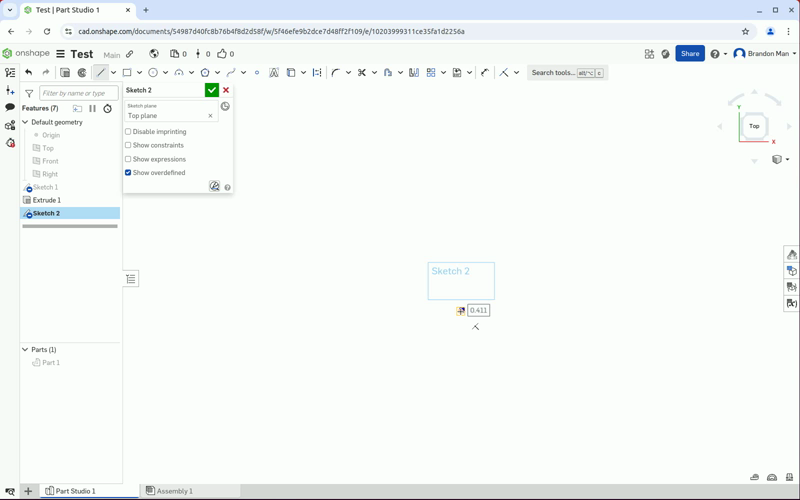
key(esc)
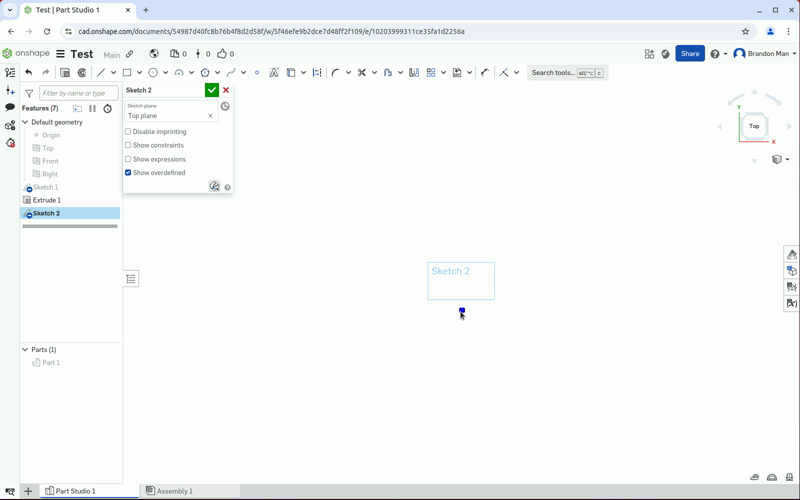
mouse_move(462, 309)
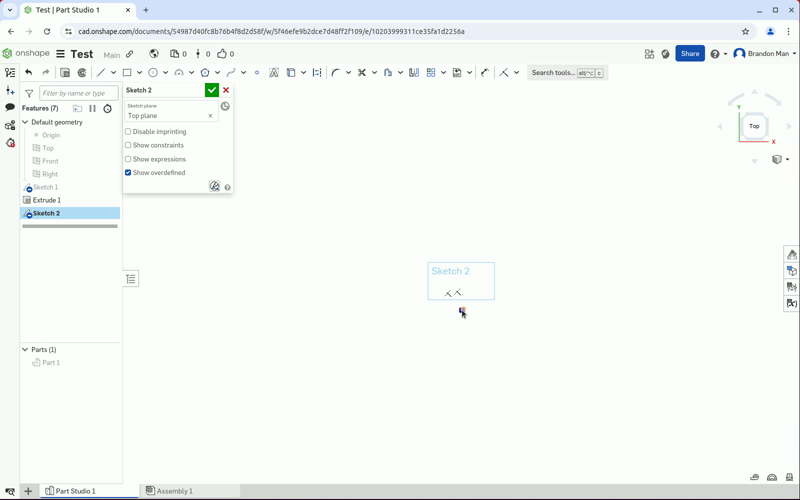
scroll(6)
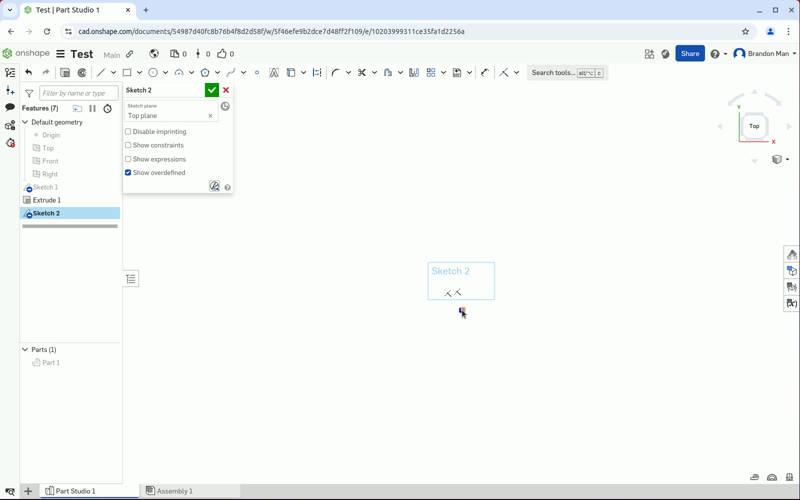
scroll(6)
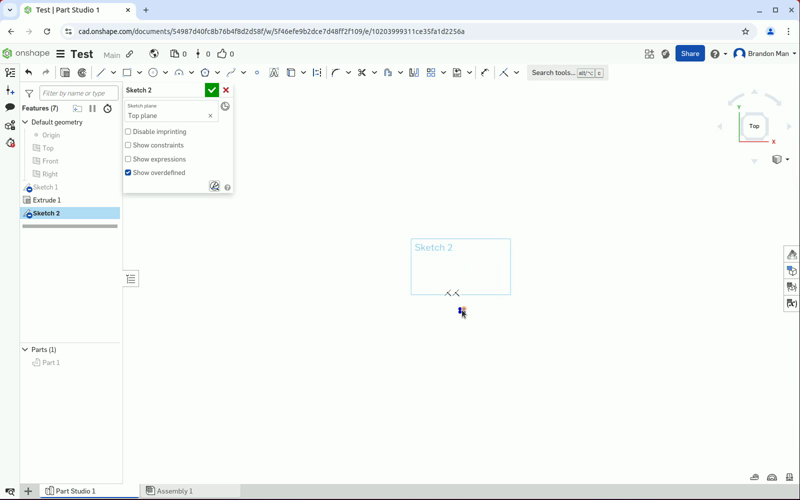
scroll(6)
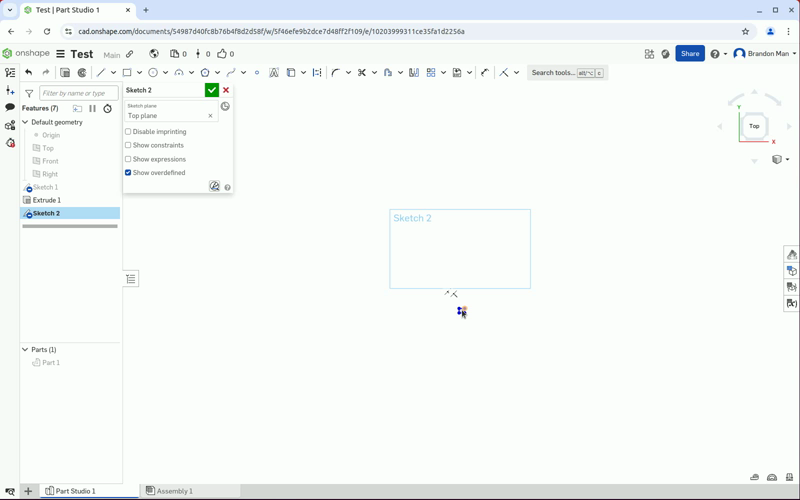
scroll(6)
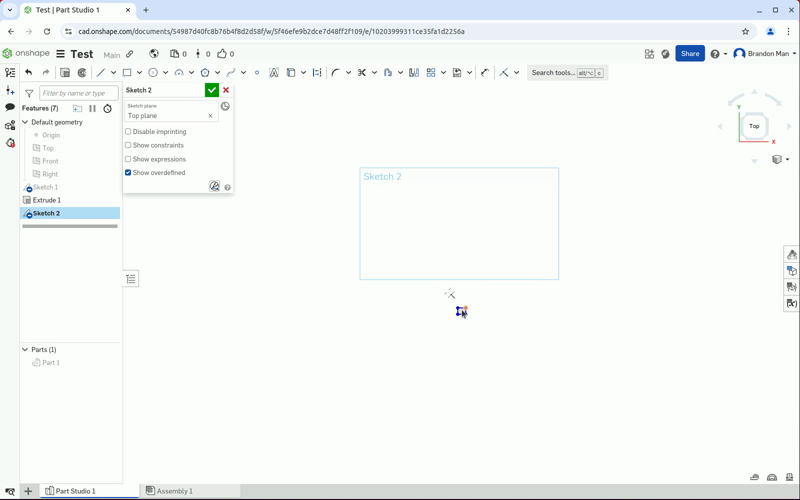
scroll(6)
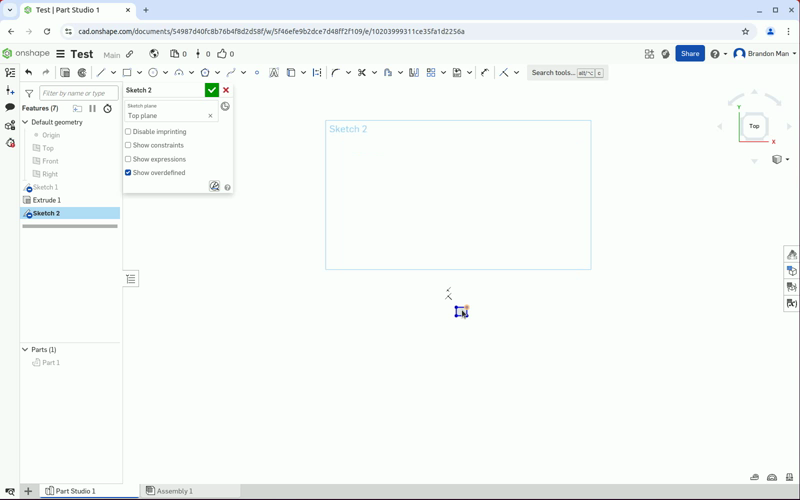
scroll(6)
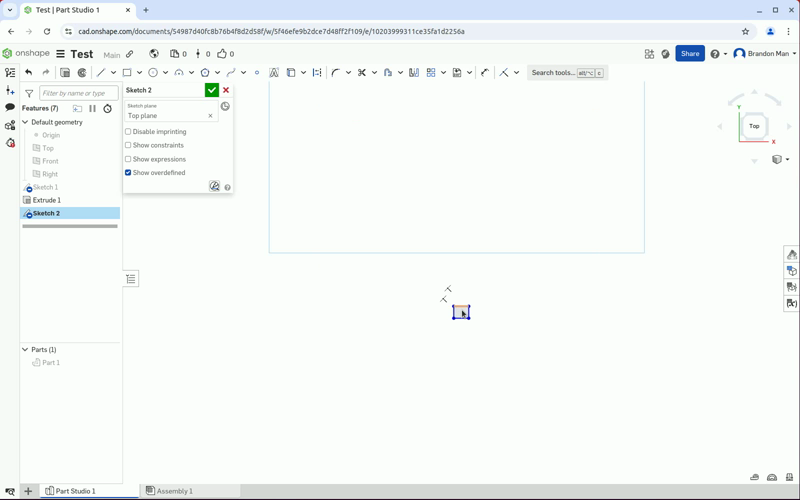
scroll(6)
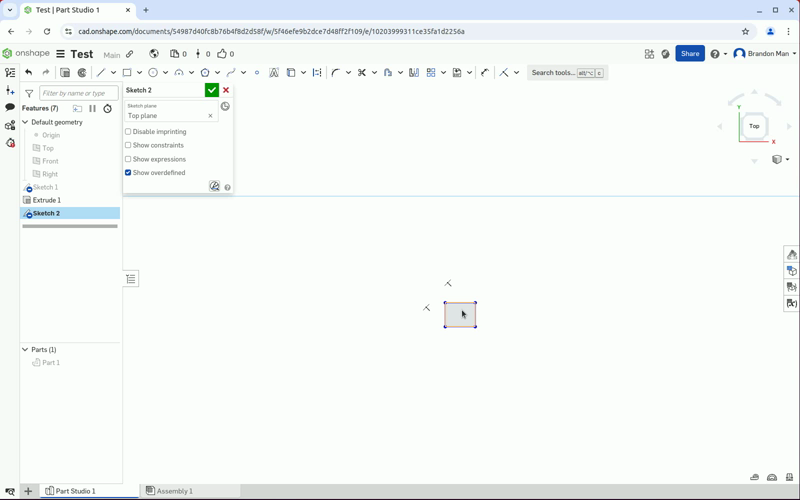
click(462, 309)
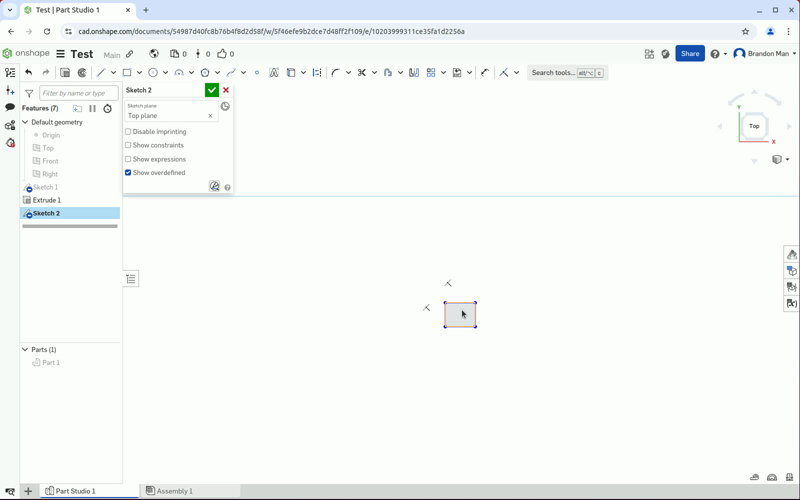
scroll(-6)
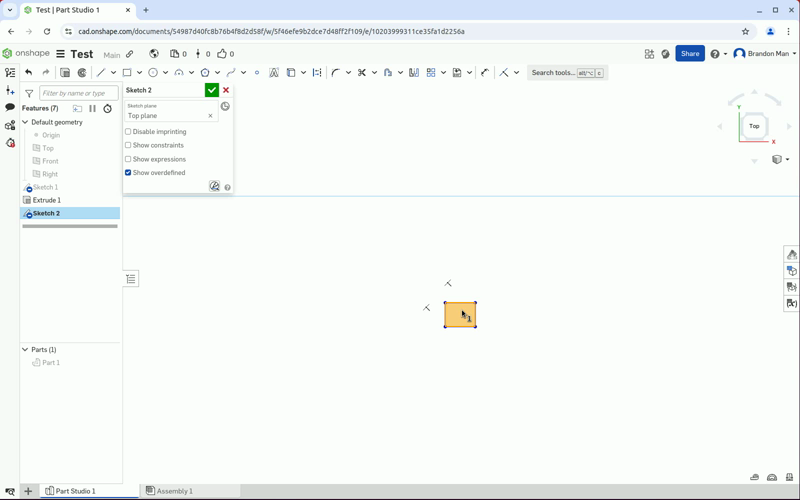
scroll(-6)
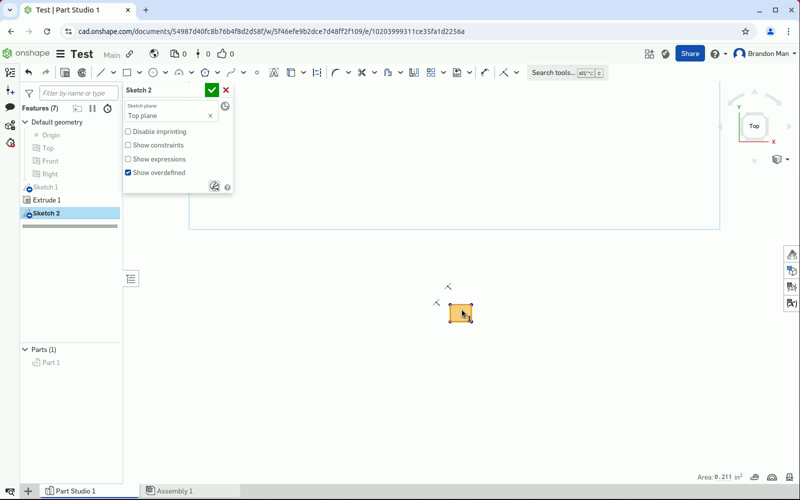
scroll(-6)
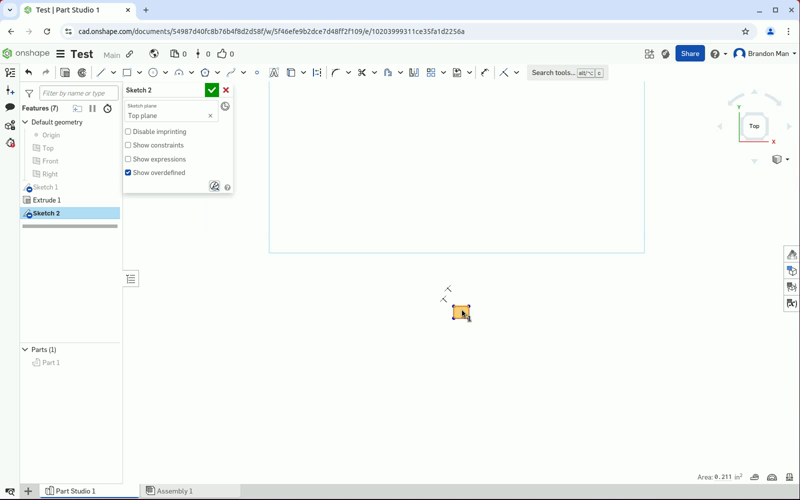
scroll(-6)
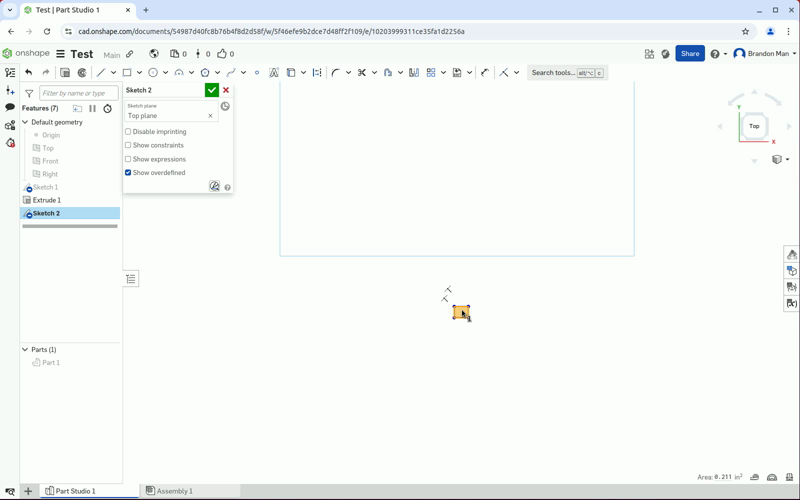
scroll(-6)
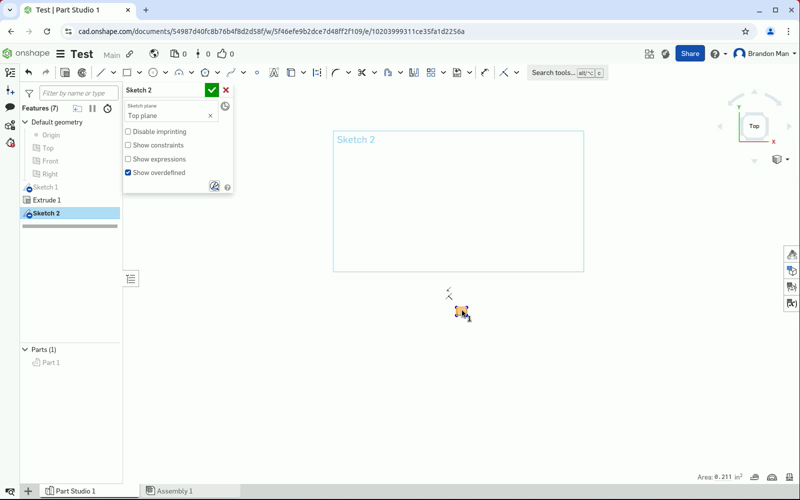
scroll(-6)
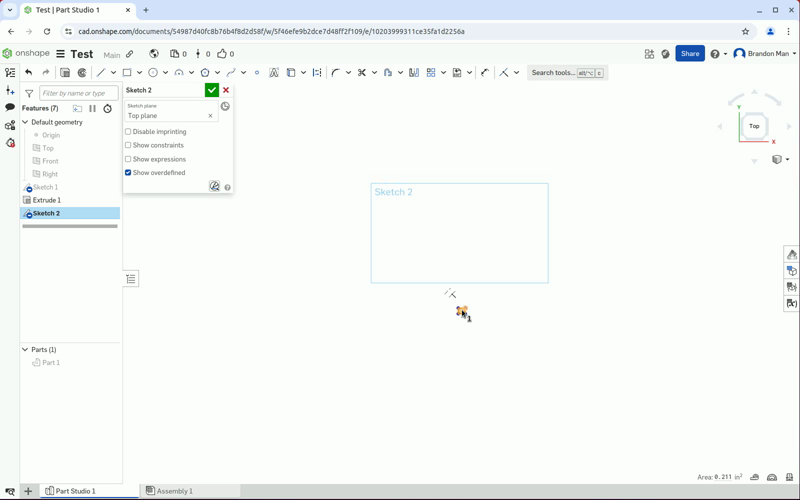
scroll(-6)
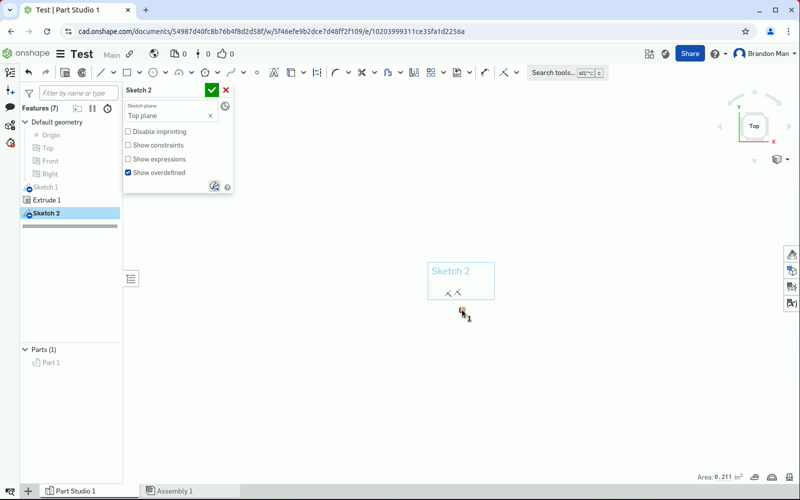
mouse_move(73, 352)
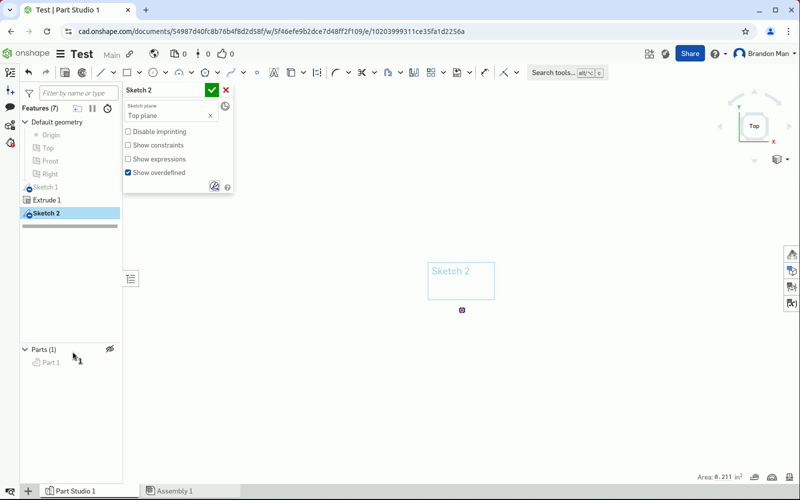
key(shift+y)
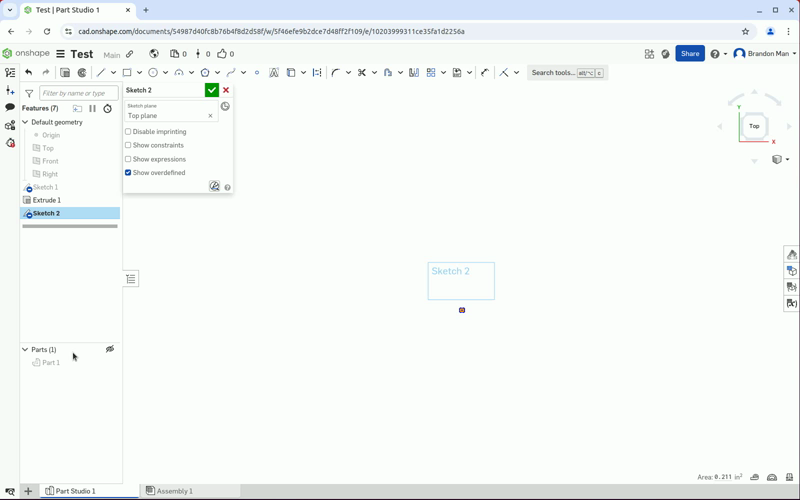
key(shift+e)
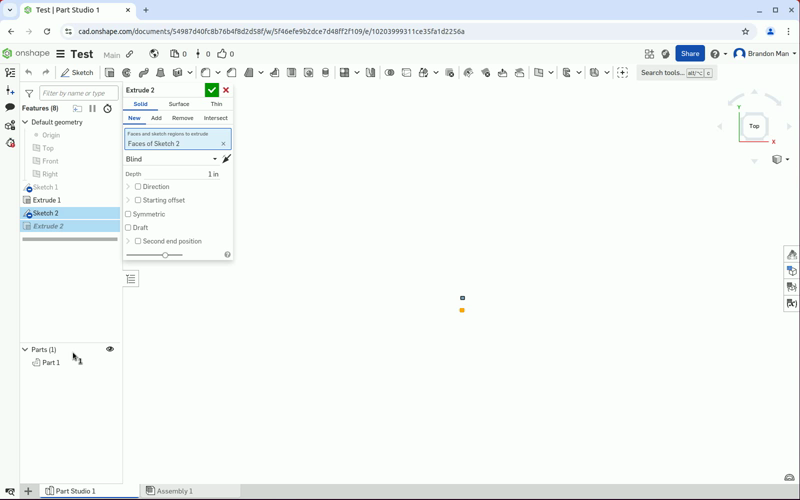
mouse_move(143, 106)
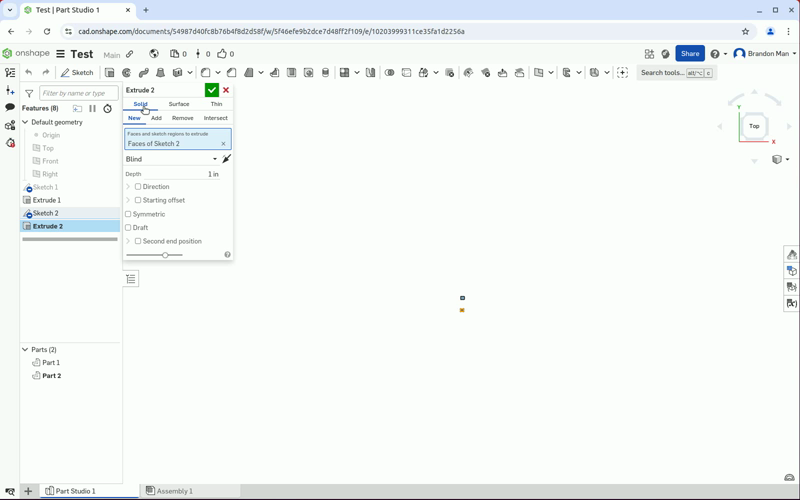
click(143, 106)
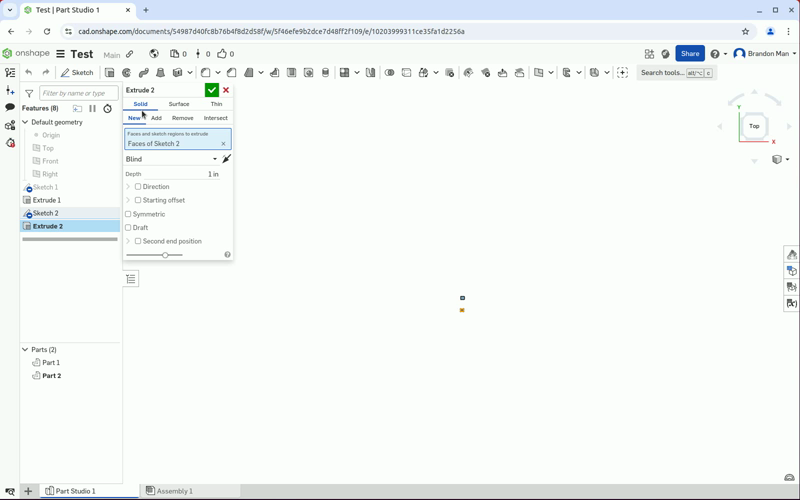
mouse_move(137, 120)
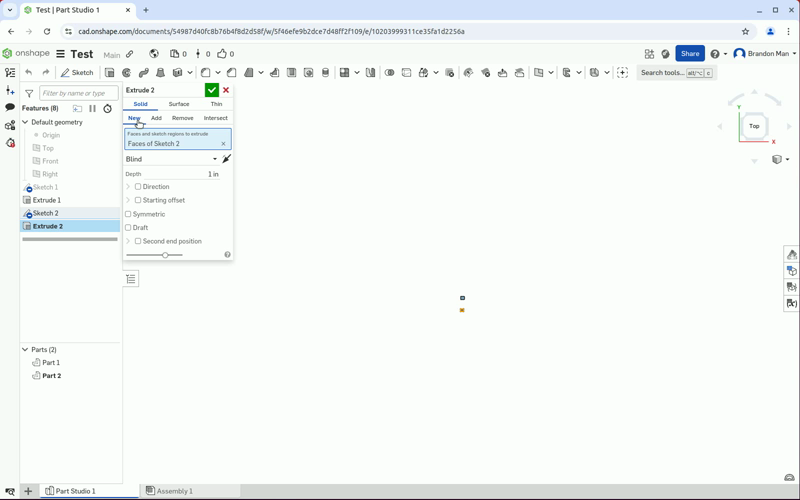
click(137, 120)
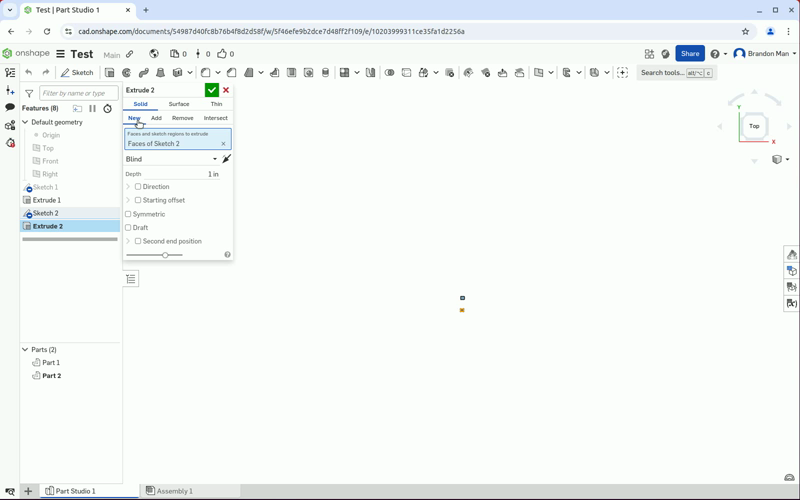
key(tab, 4)
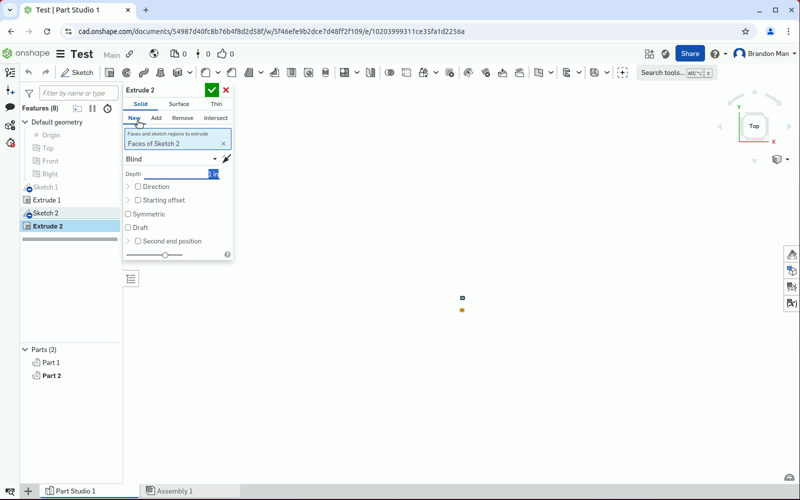
text(2.648)
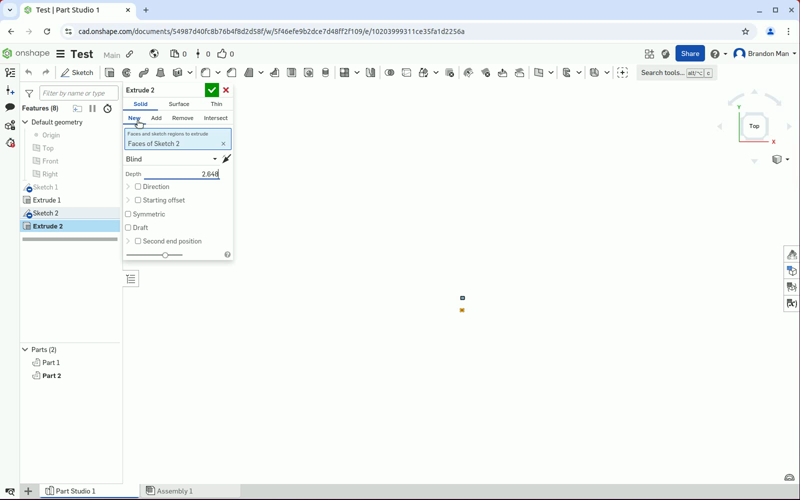
key(enter)
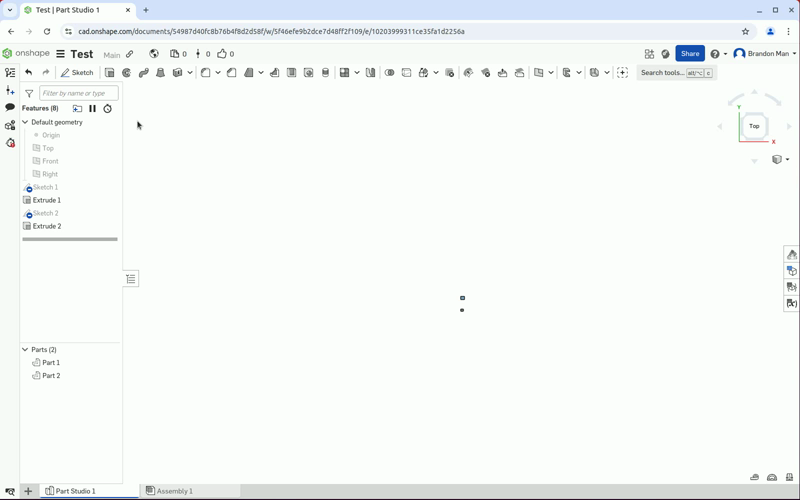
key(shift+h)
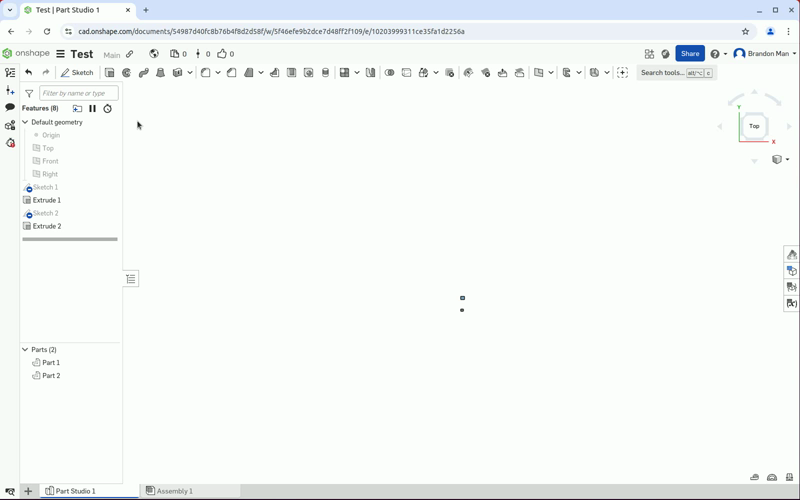
key(shift+h)
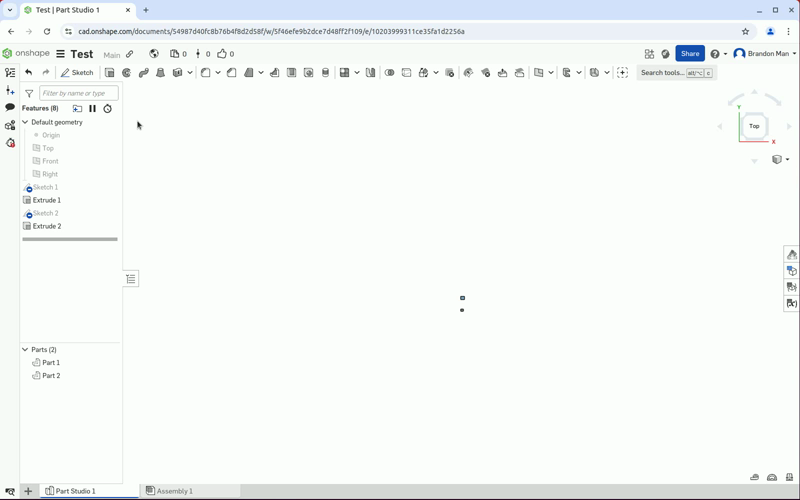
mouse_move(73, 189)
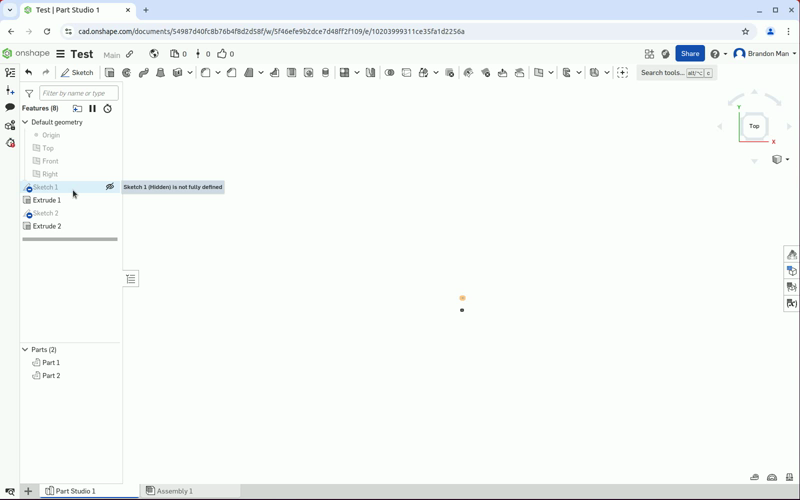
click(73, 189)
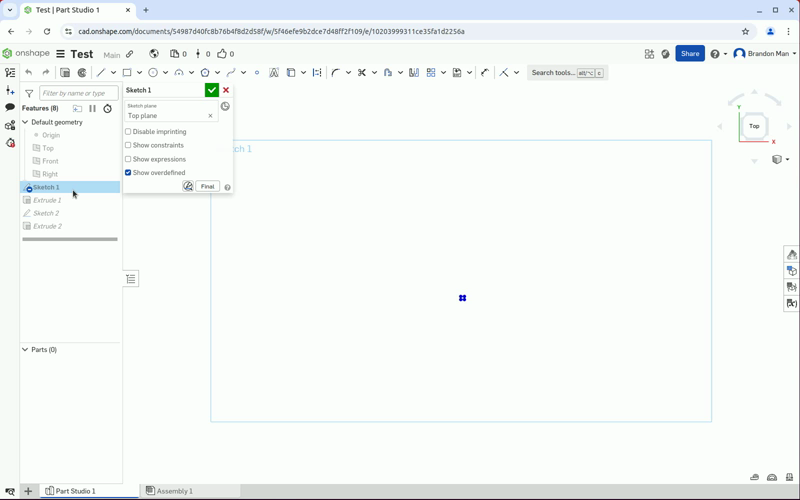
mouse_move(229, 92)
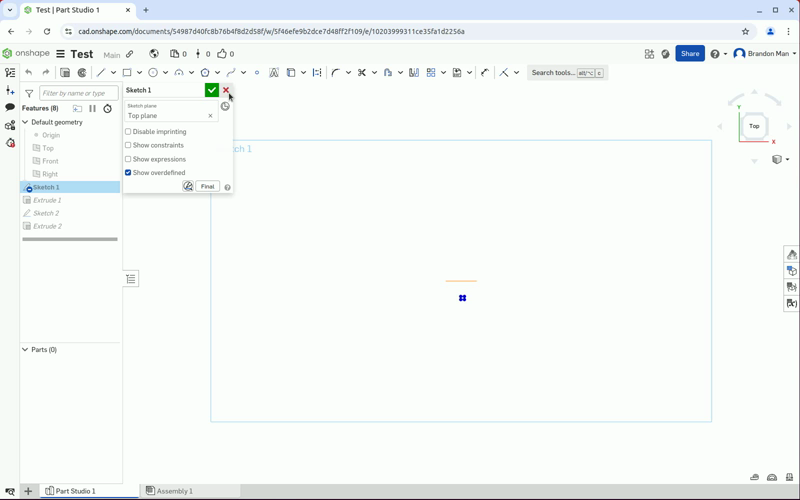
click(229, 92)
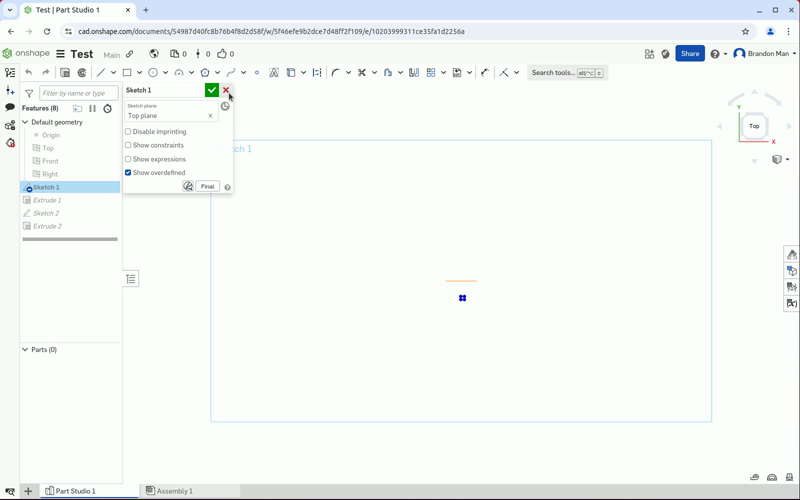
key(shift+s)
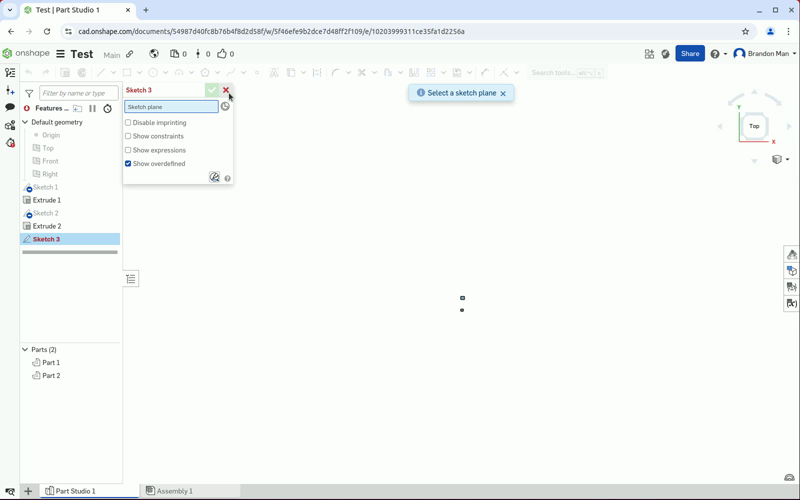
mouse_move(73, 150)
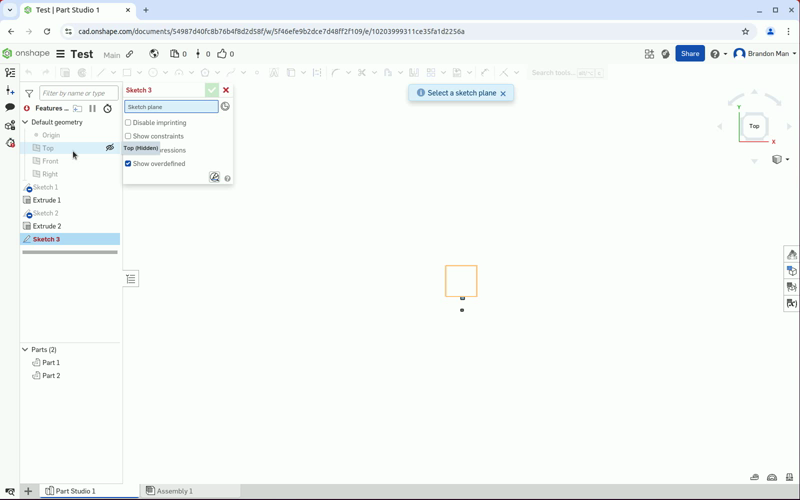
click(73, 150)
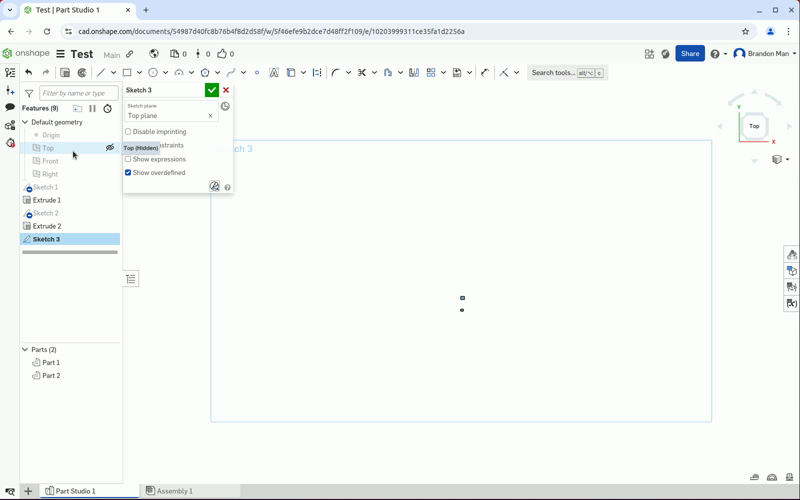
mouse_move(73, 352)
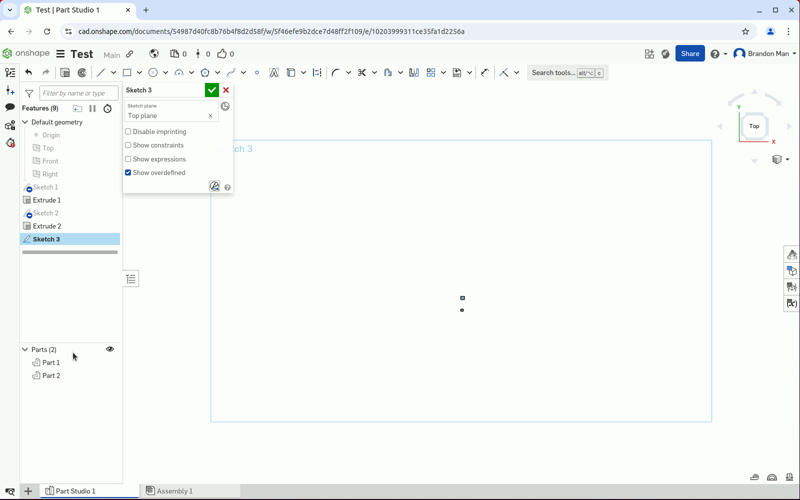
key(y)
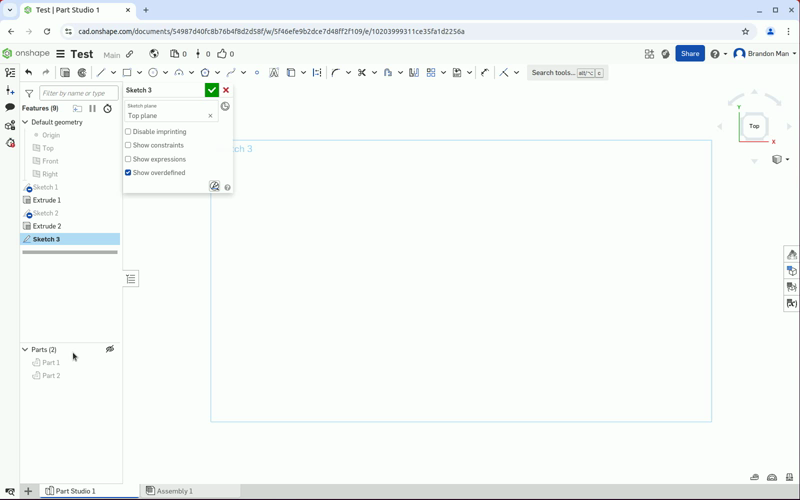
key(l)
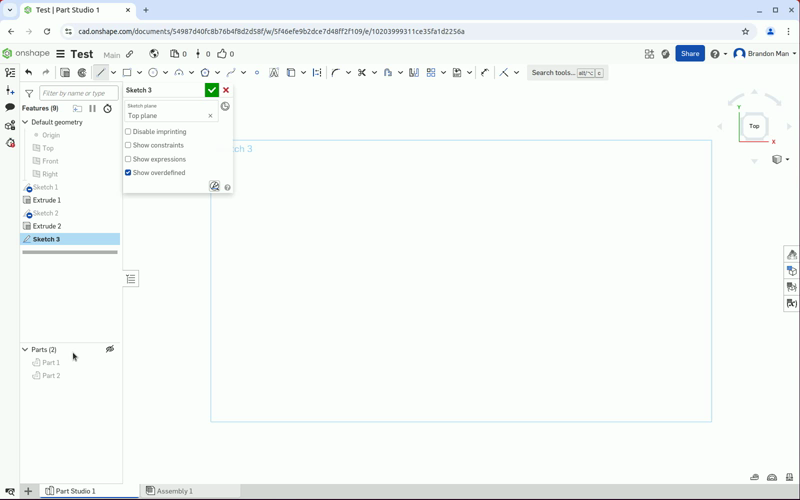
key_down(shift)
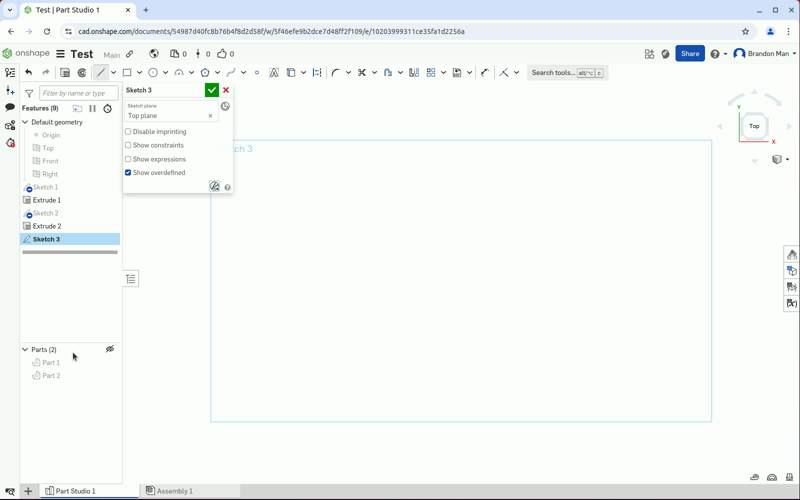
mouse_move(483, 311)
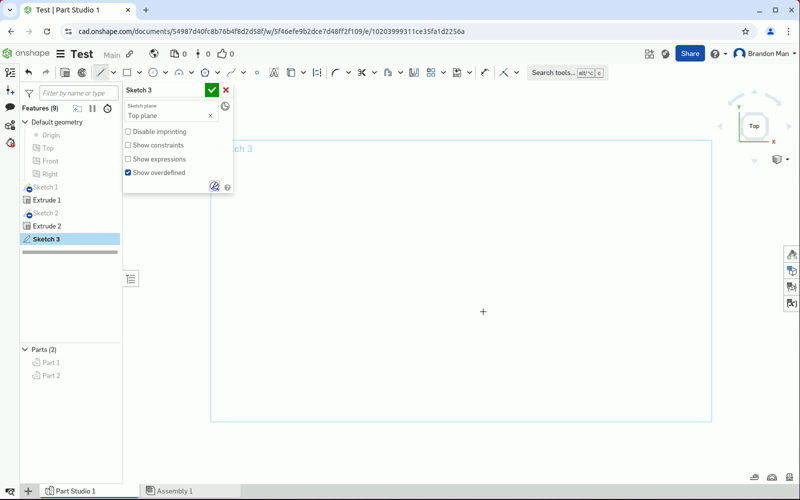
click(483, 311)
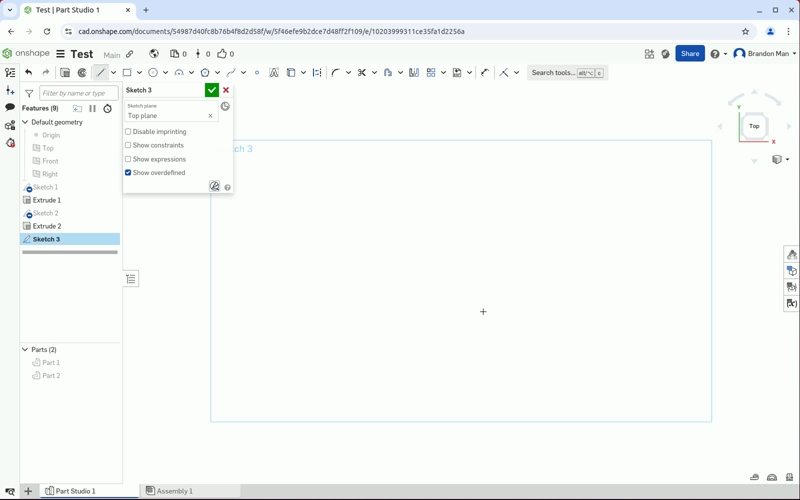
key_up(shift)
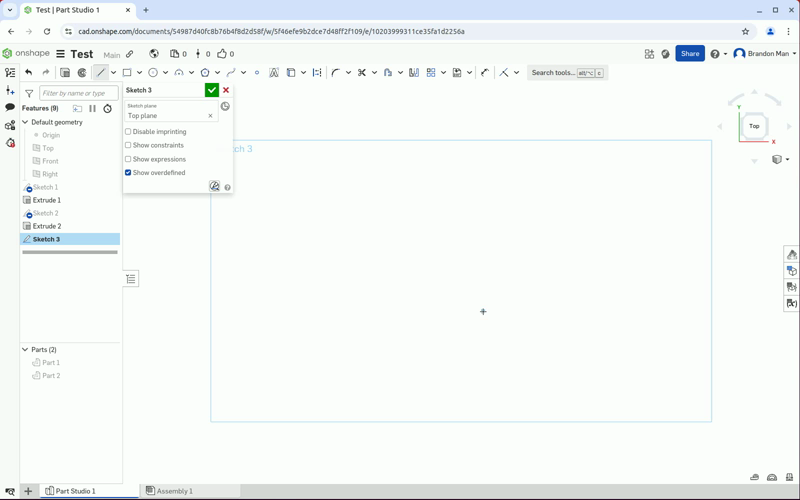
key_down(shift)
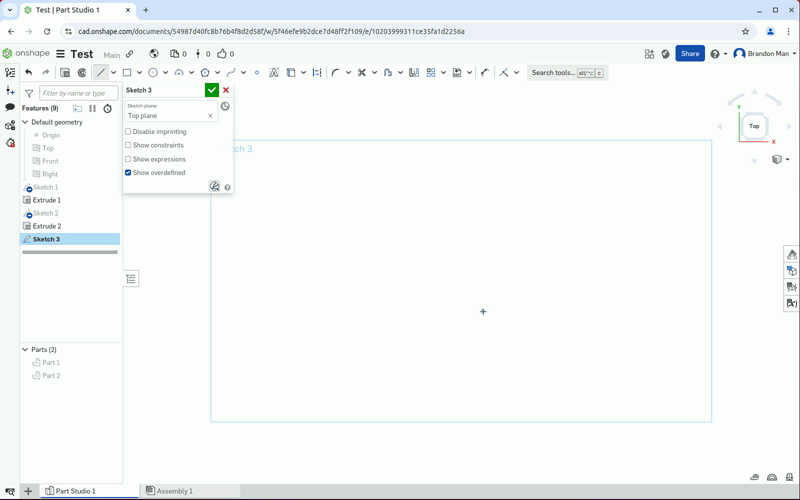
mouse_move(513, 311)
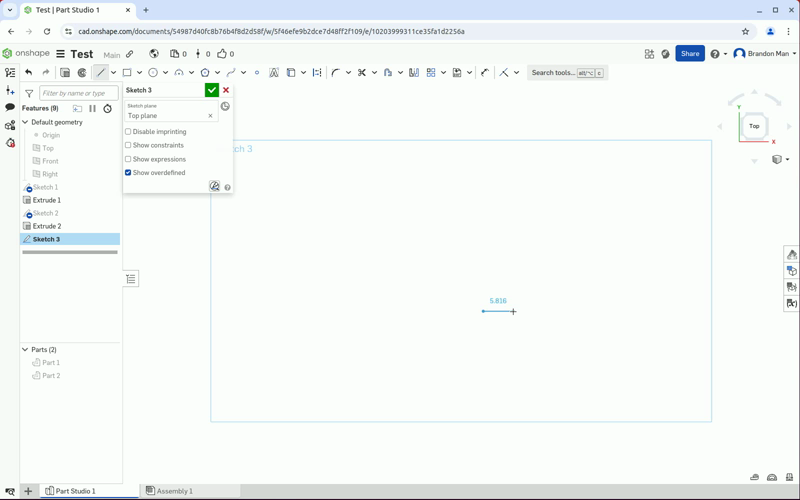
mouse_move(485, 311)
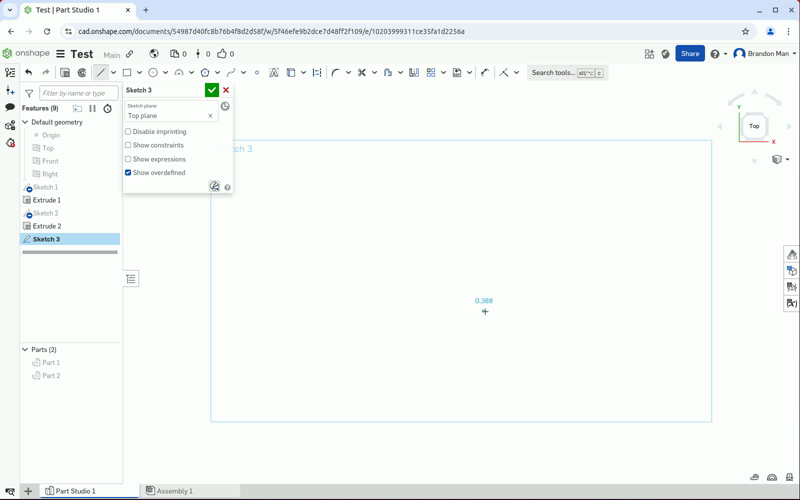
scroll(6)
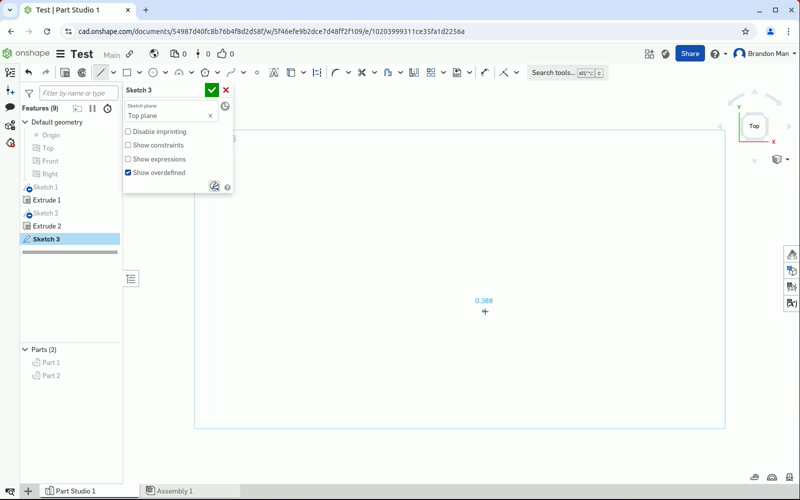
scroll(6)
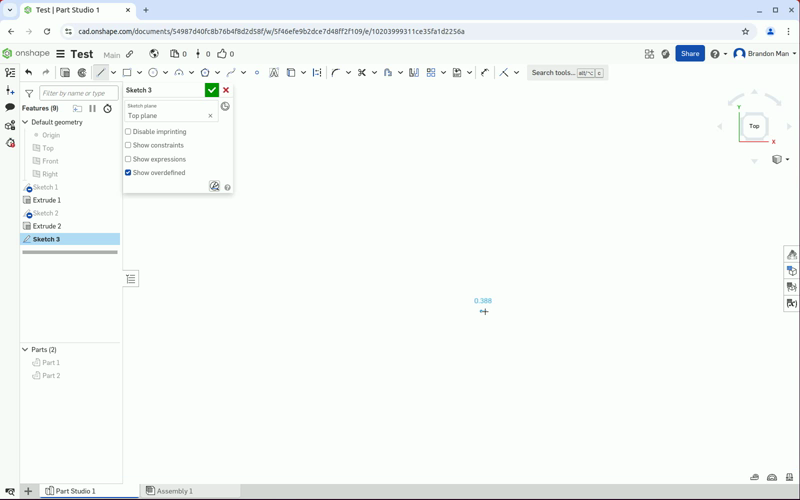
scroll(6)
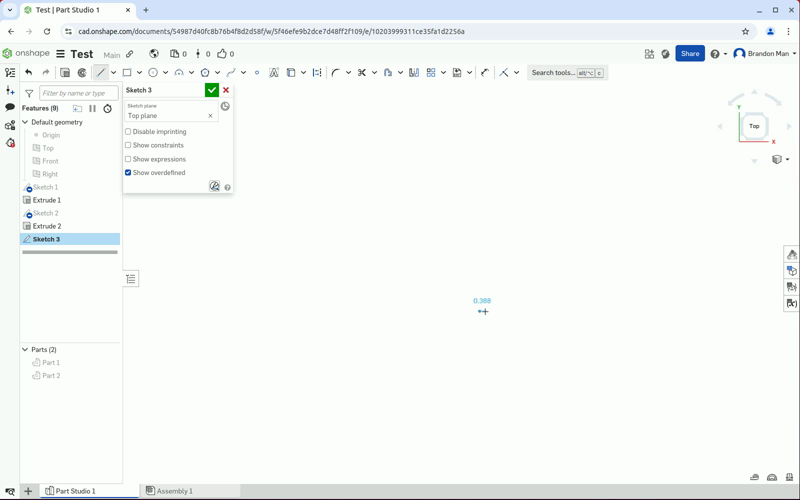
scroll(6)
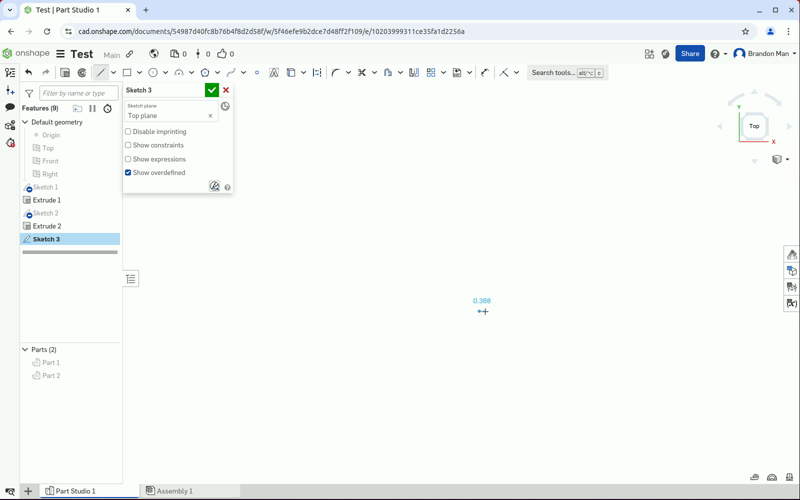
scroll(6)
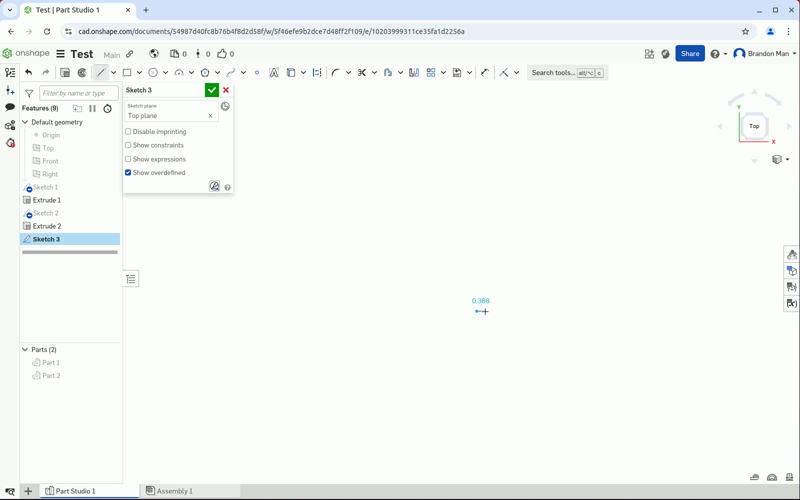
scroll(6)
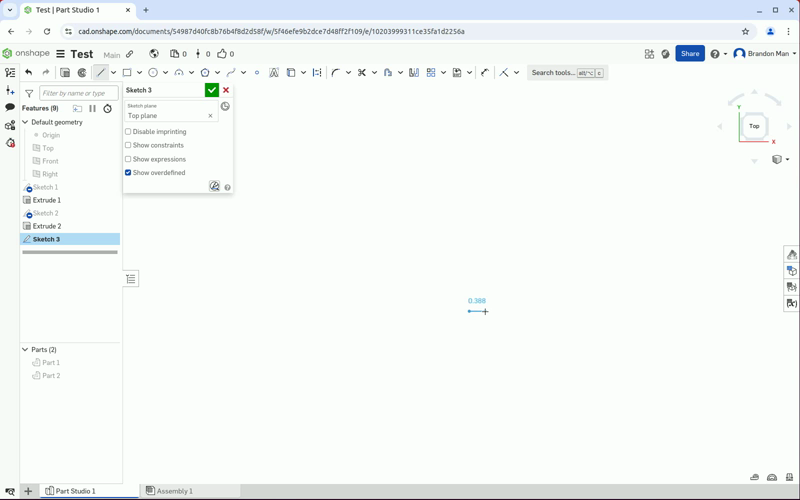
scroll(6)
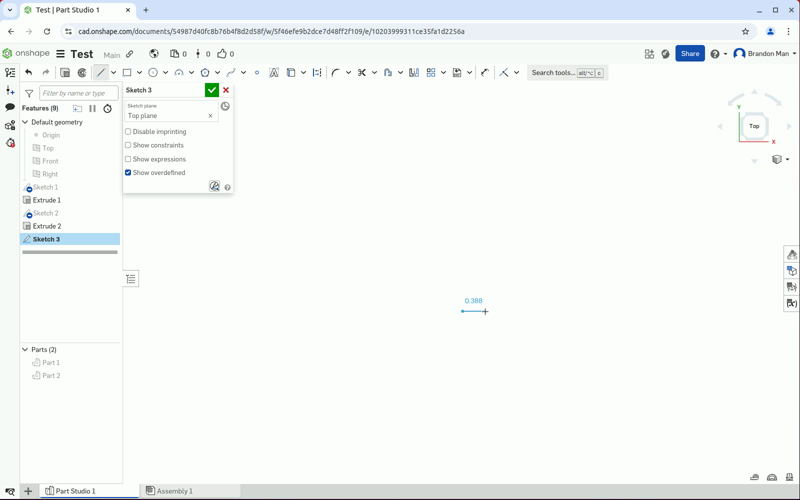
click(485, 311)
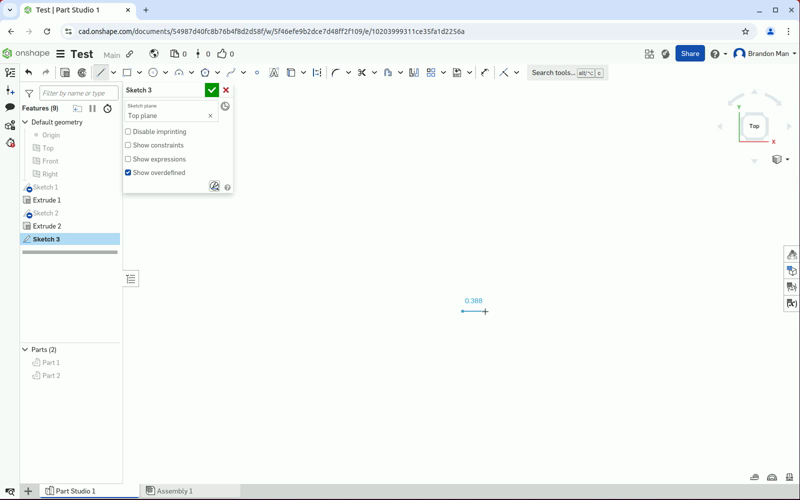
scroll(-6)
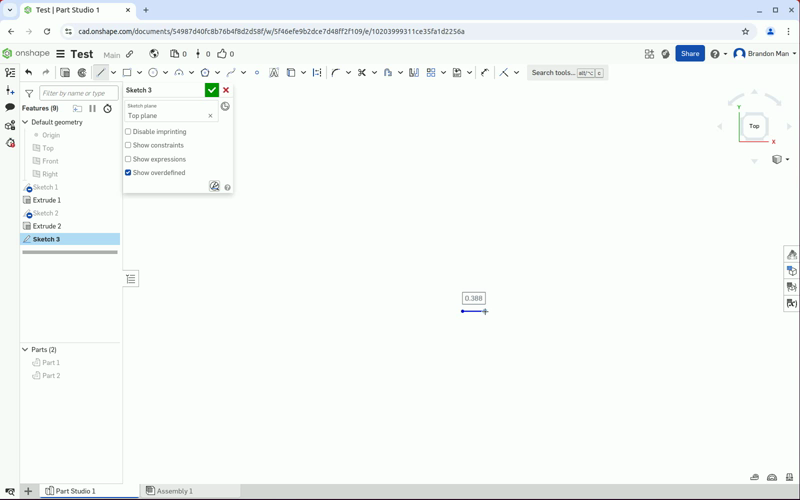
scroll(-6)
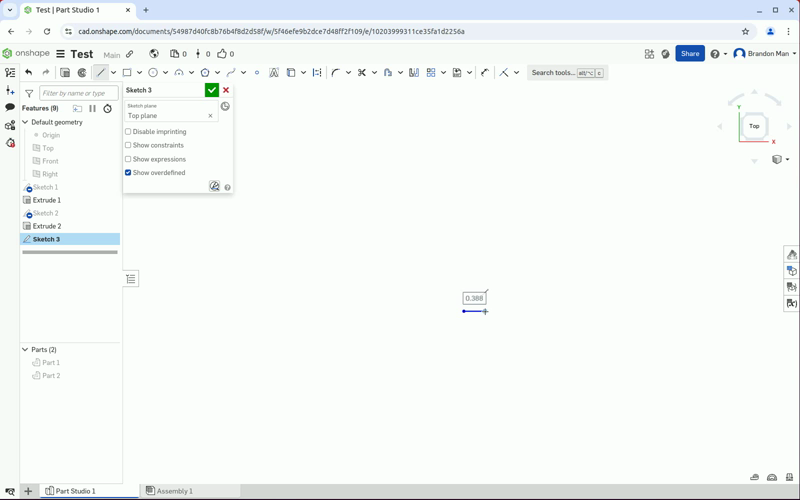
scroll(-6)
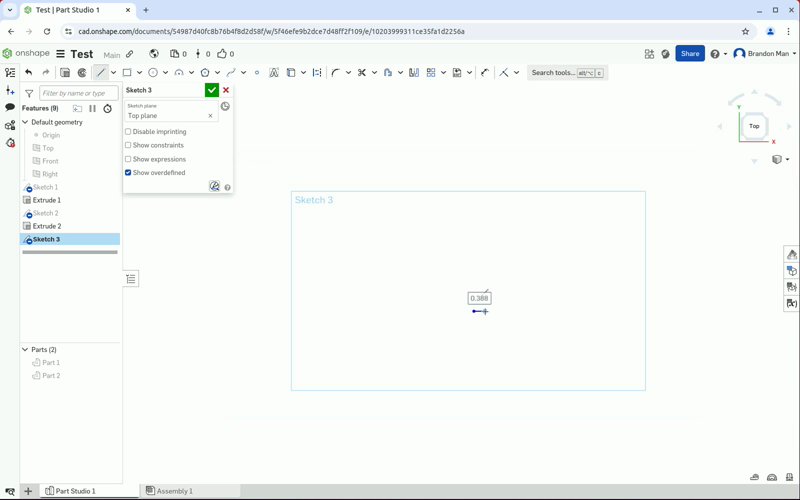
scroll(-6)
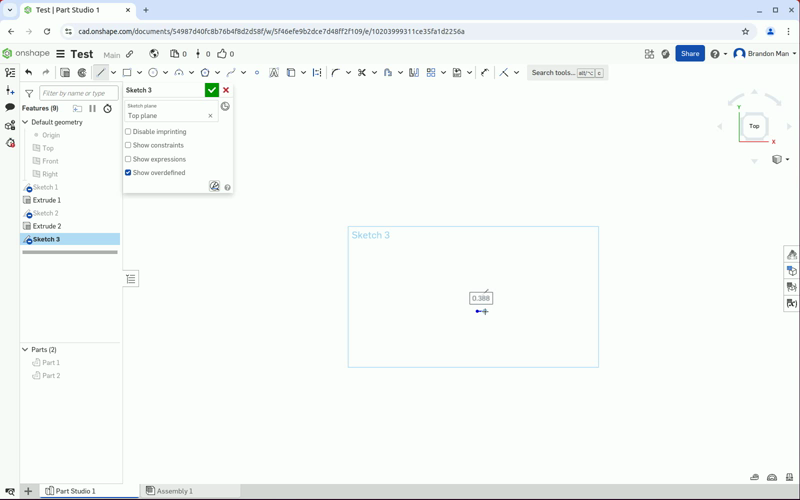
scroll(-6)
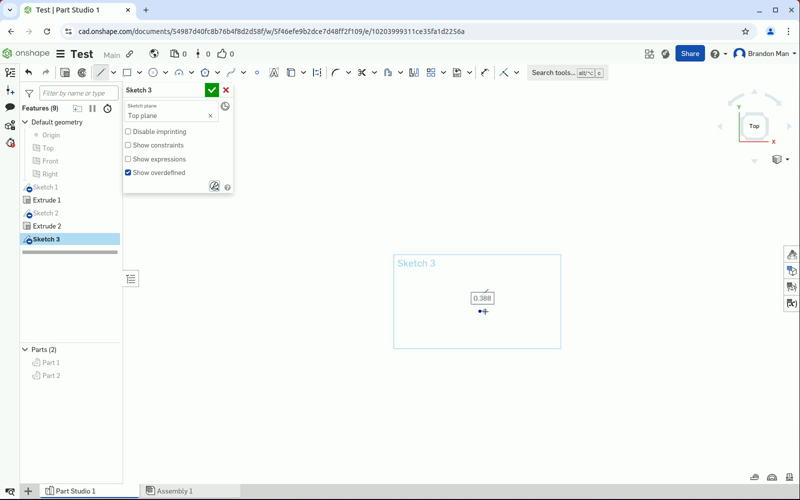
scroll(-6)
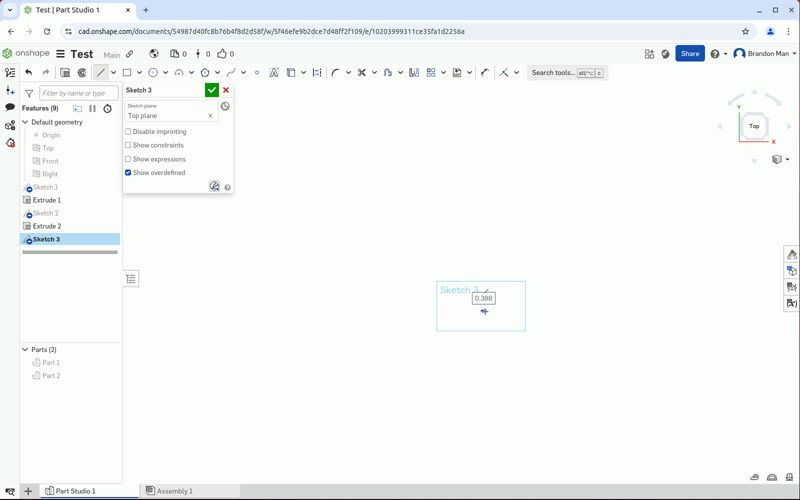
scroll(-6)
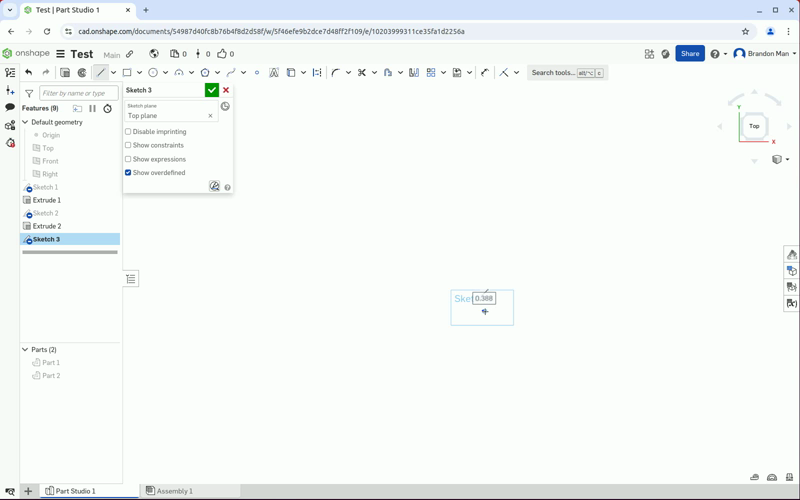
key_up(shift)
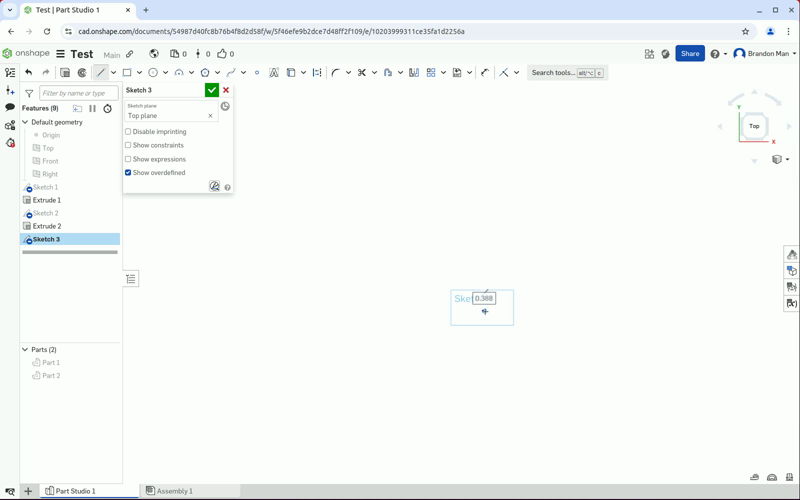
key_down(shift)
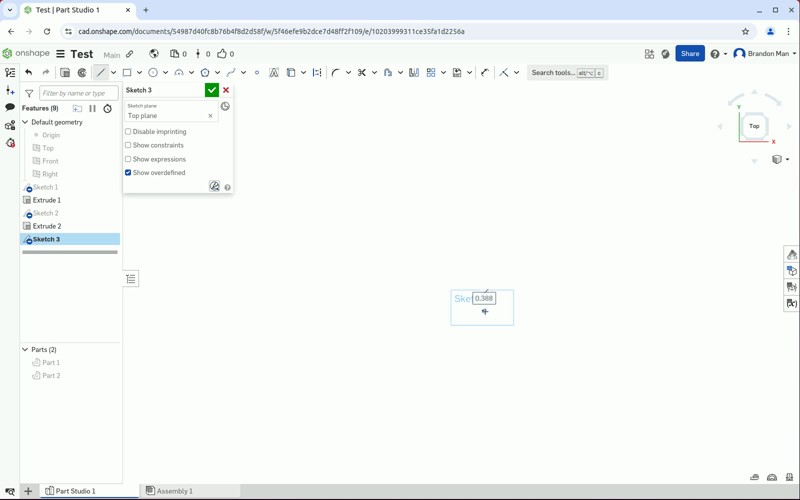
mouse_move(515, 311)
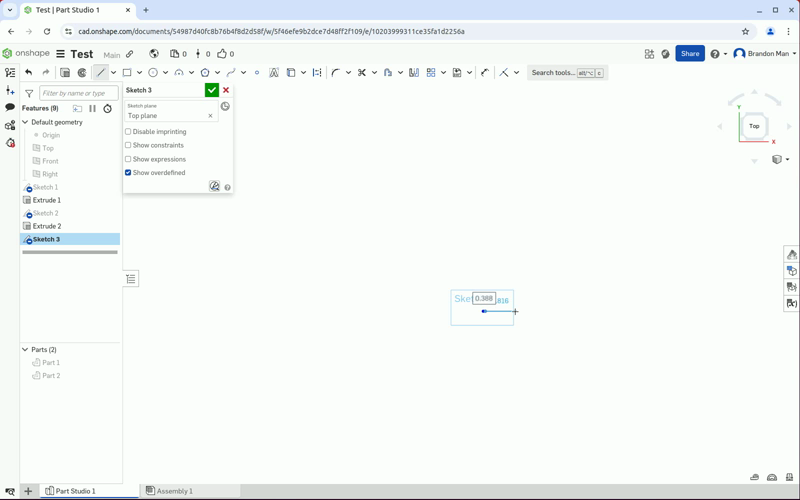
mouse_move(485, 309)
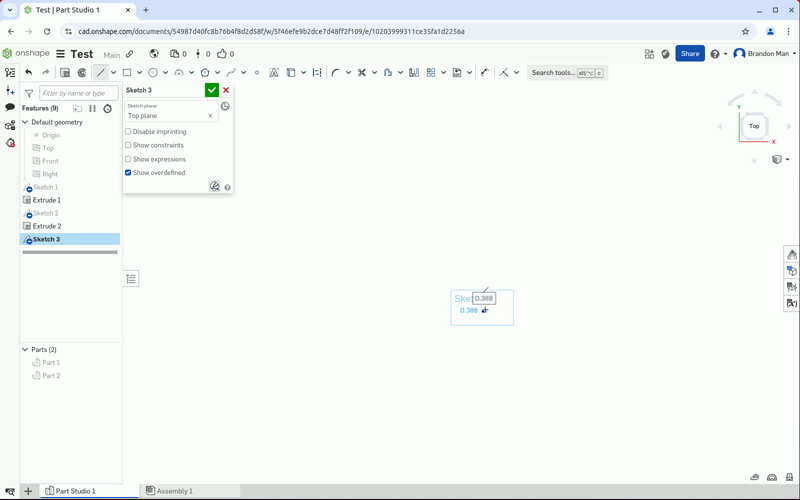
scroll(6)
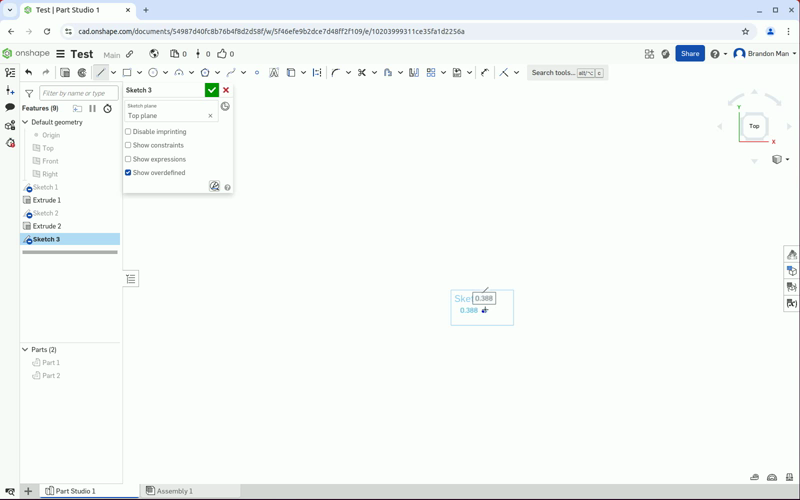
scroll(6)
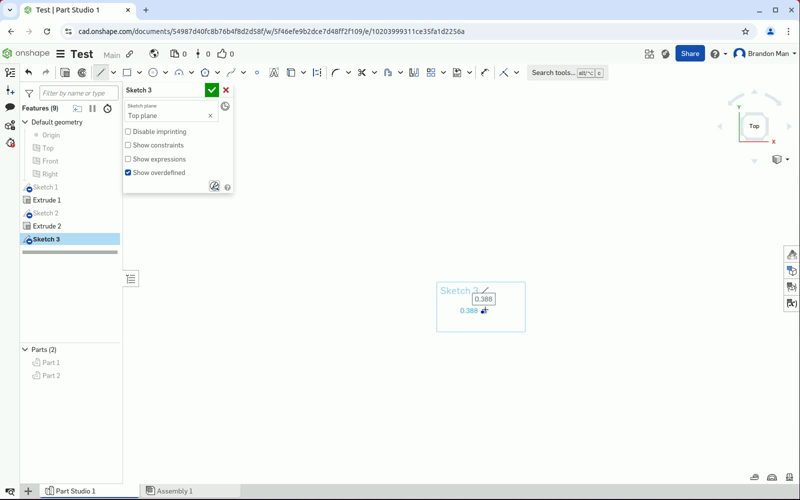
scroll(6)
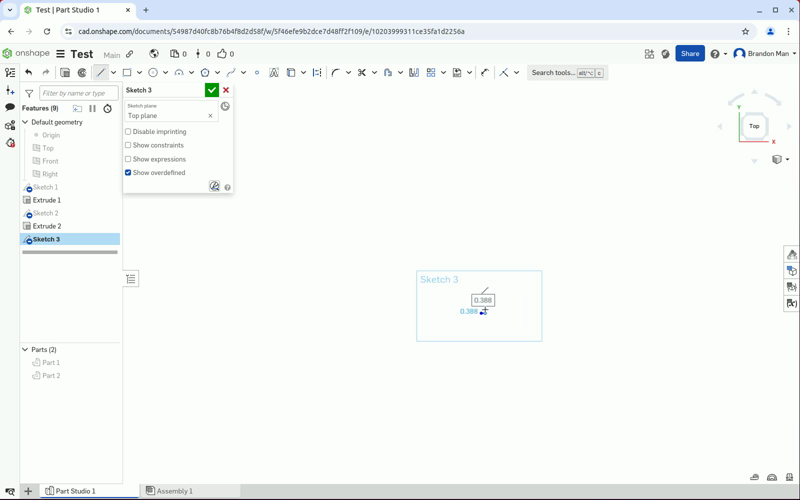
scroll(6)
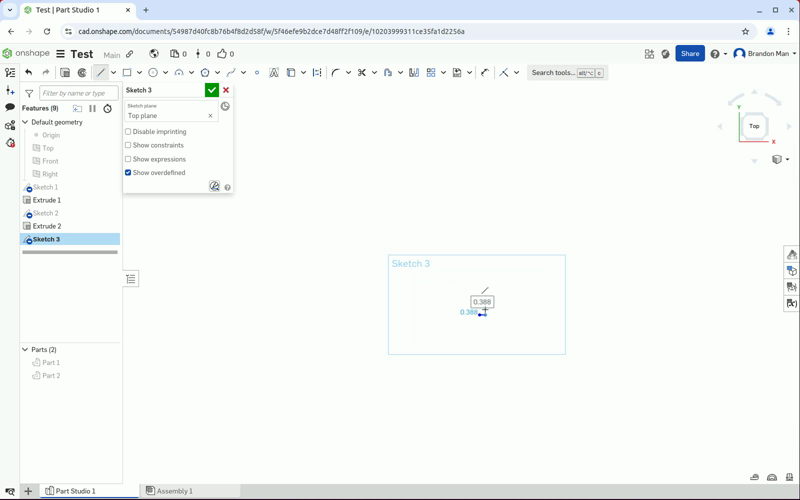
scroll(6)
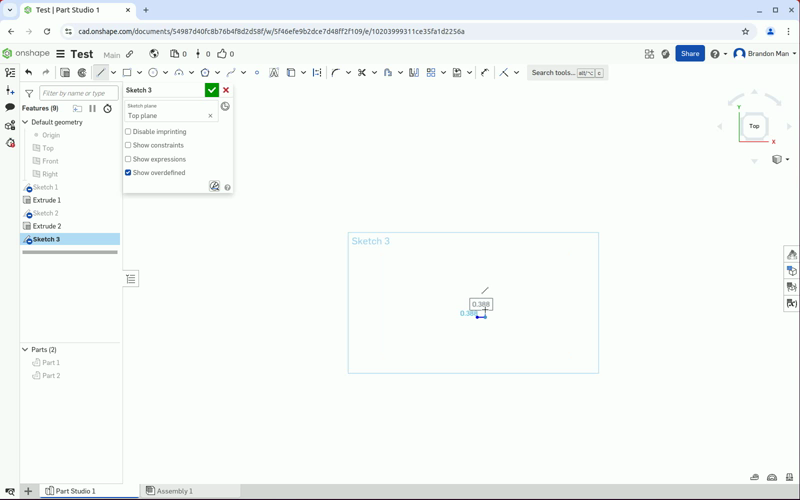
scroll(6)
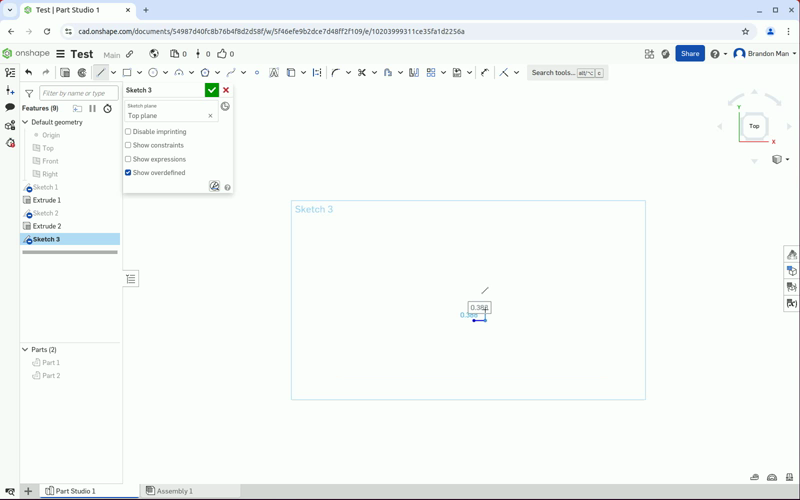
scroll(6)
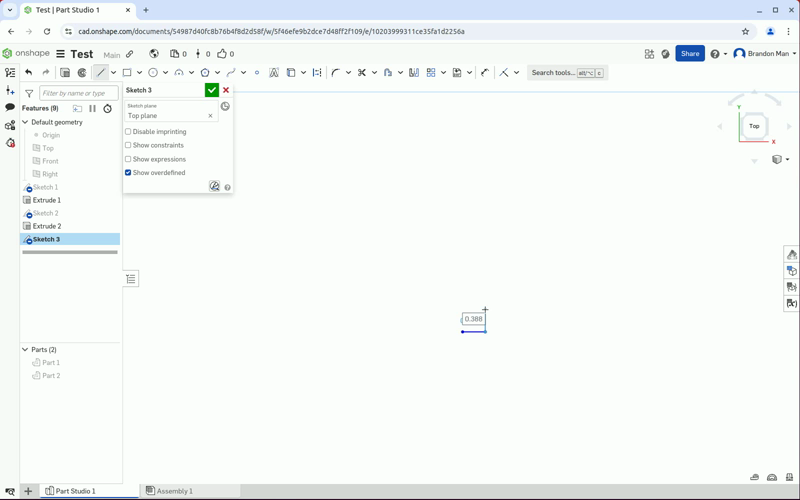
click(485, 309)
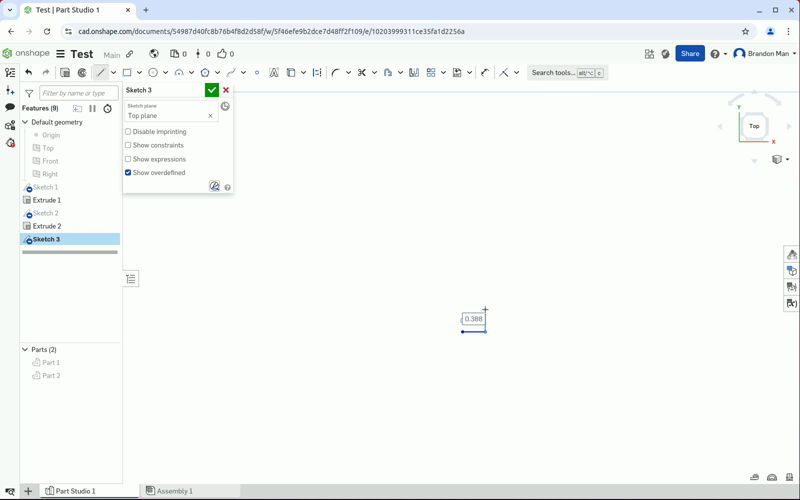
scroll(-6)
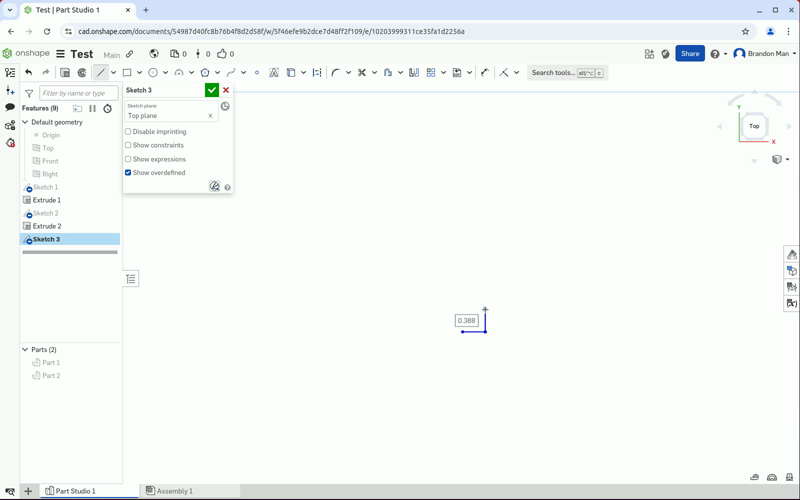
scroll(-6)
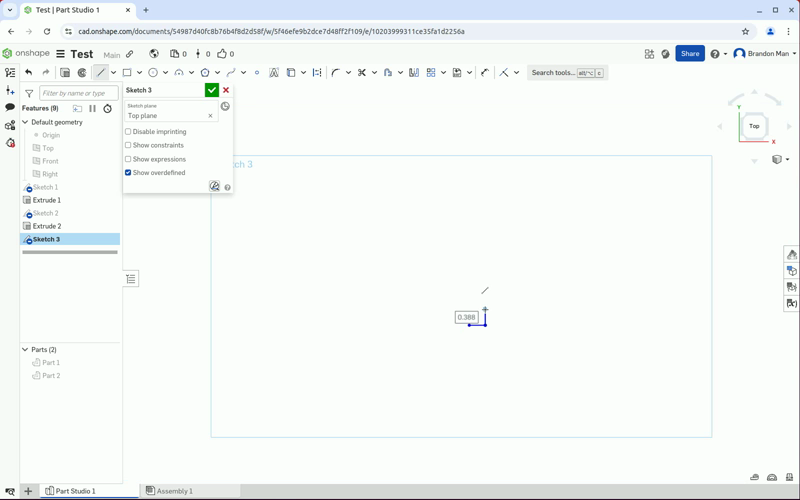
scroll(-6)
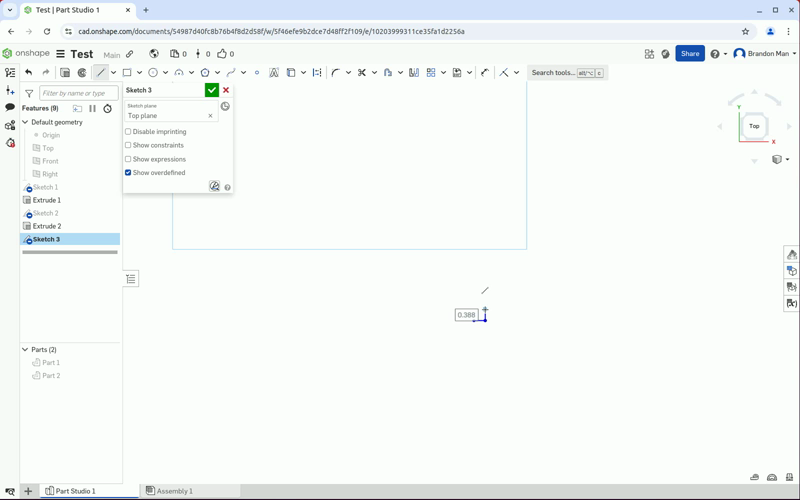
scroll(-6)
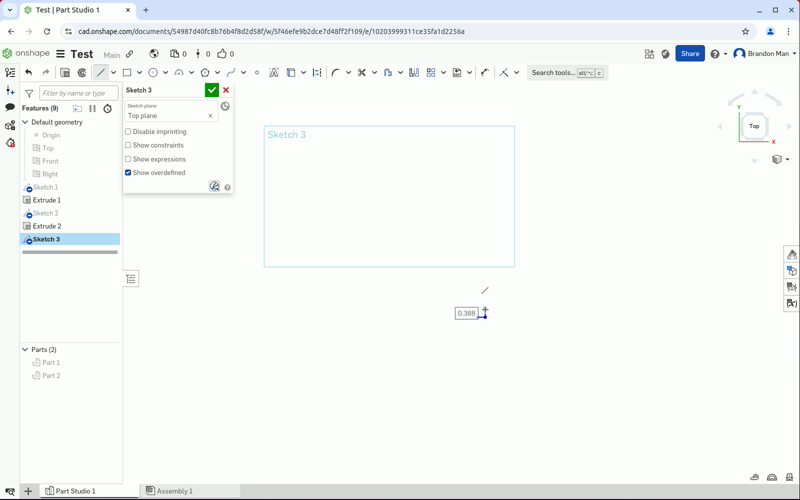
scroll(-6)
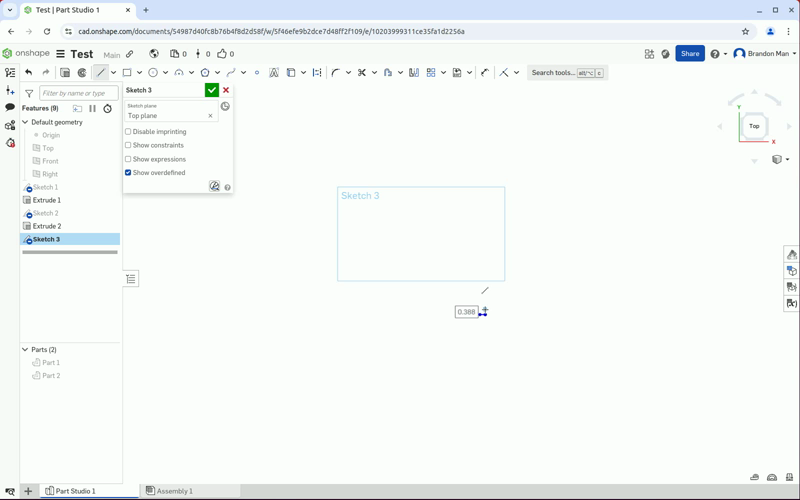
scroll(-6)
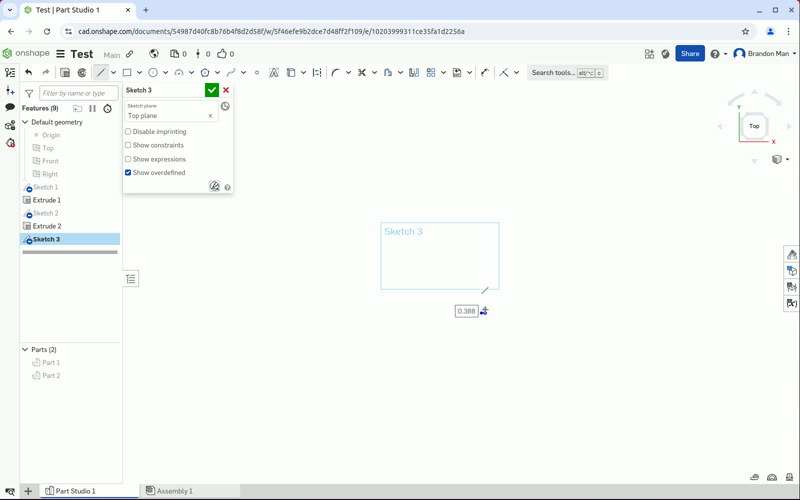
scroll(-6)
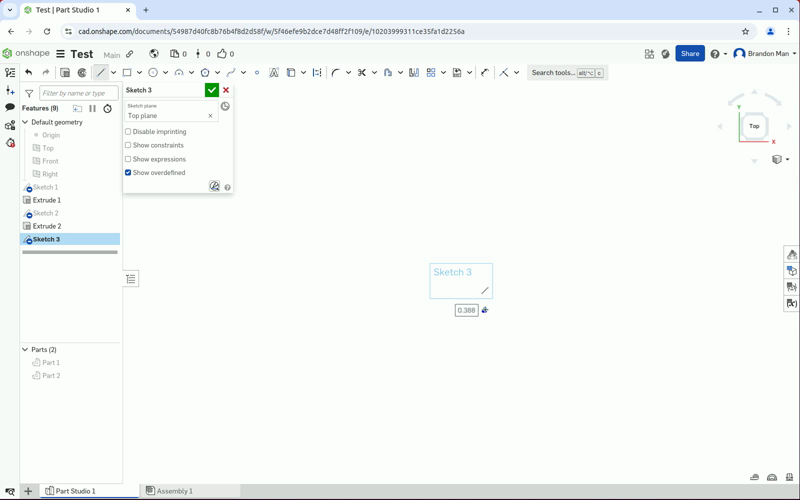
key_up(shift)
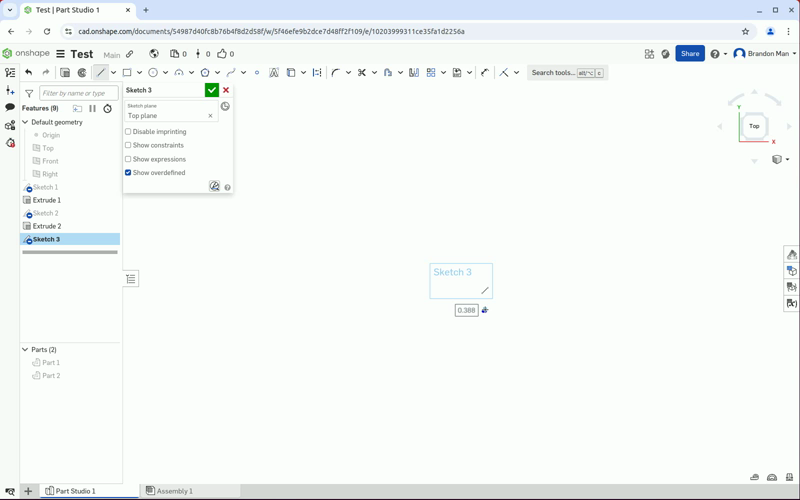
key_down(shift)
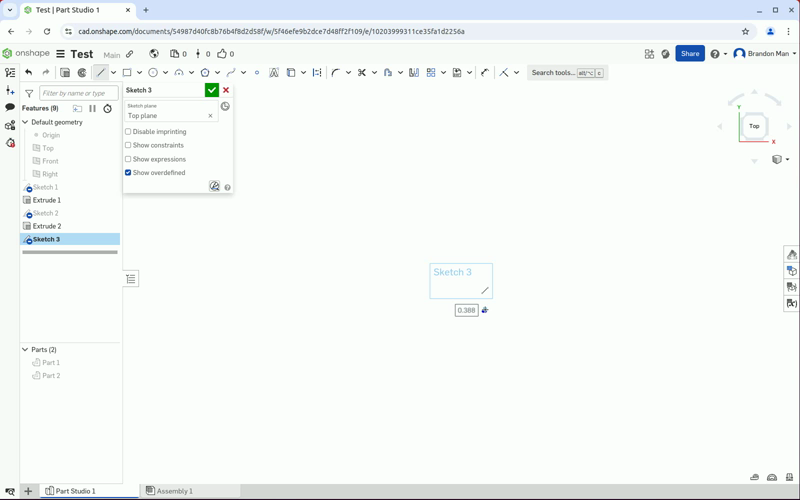
mouse_move(515, 309)
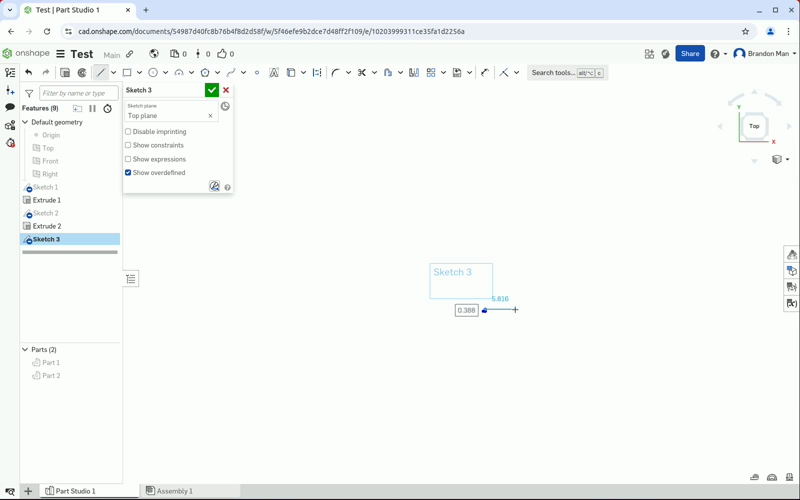
mouse_move(483, 309)
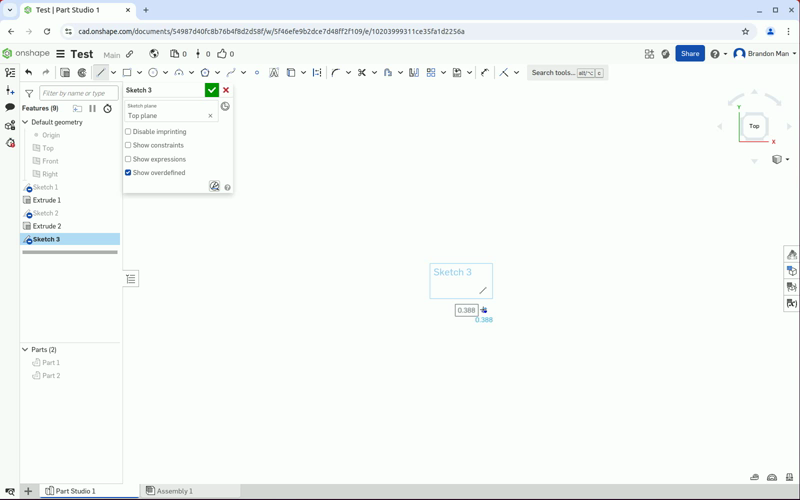
scroll(6)
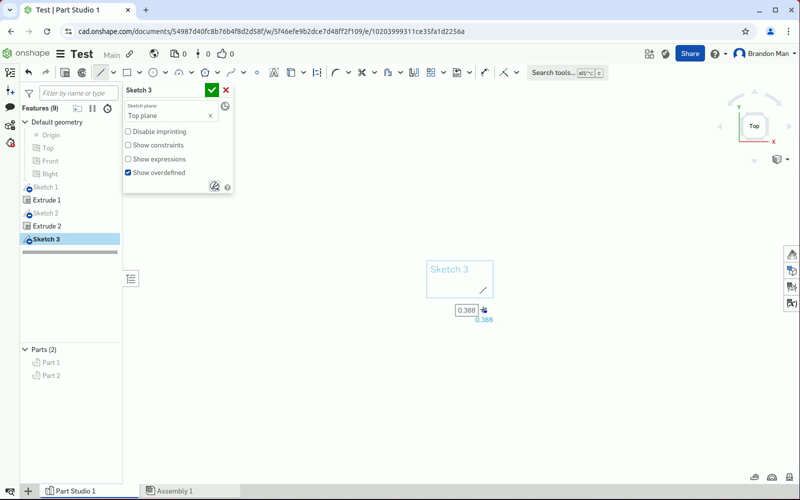
scroll(6)
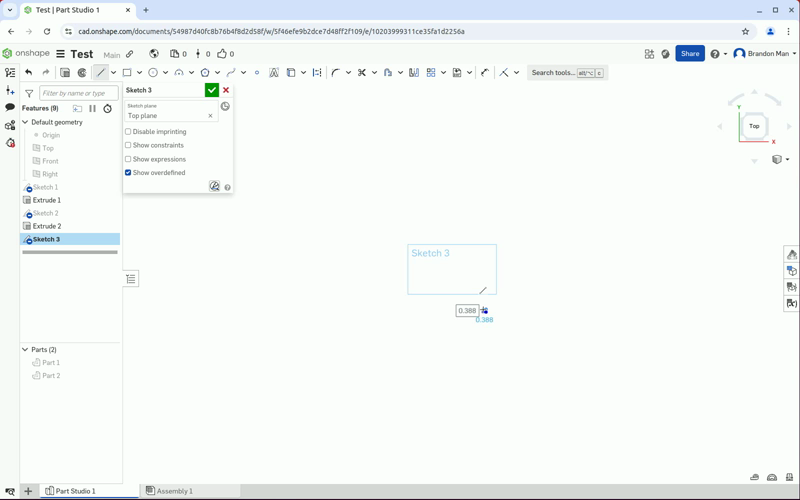
scroll(6)
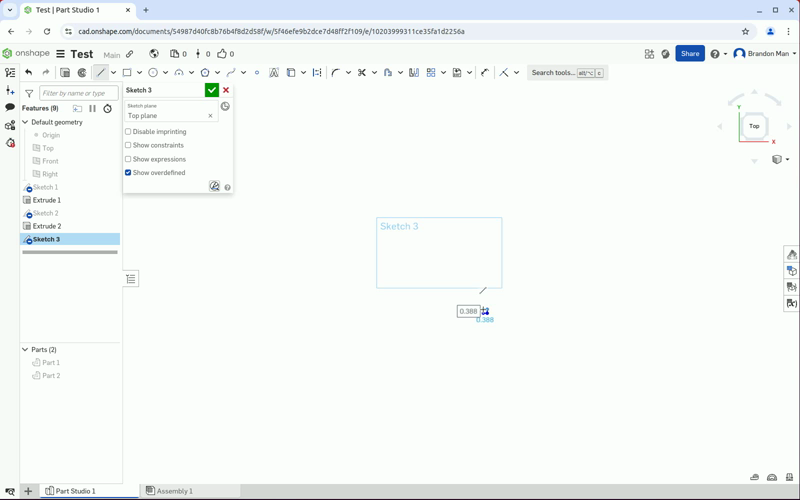
scroll(6)
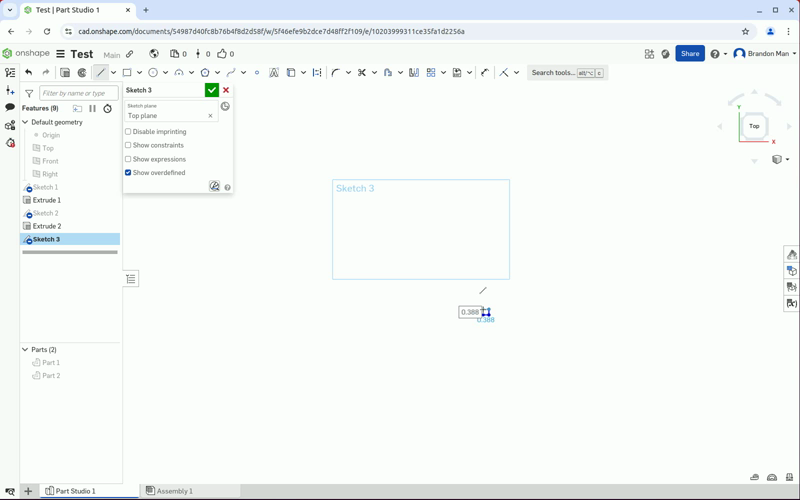
scroll(6)
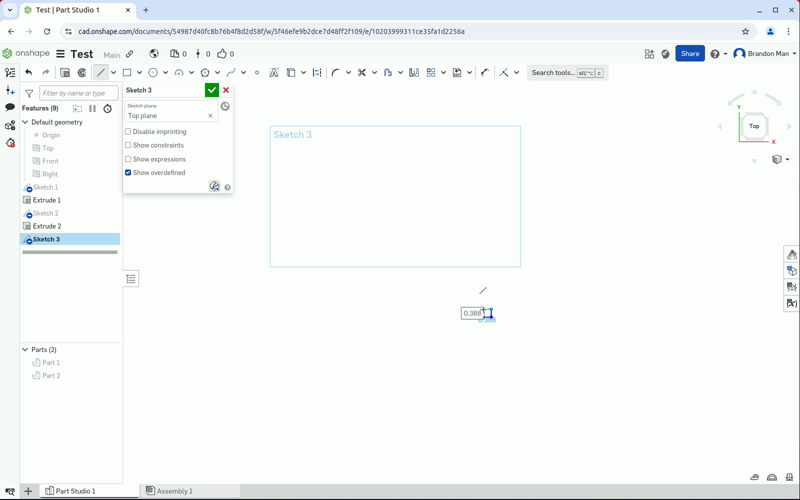
scroll(6)
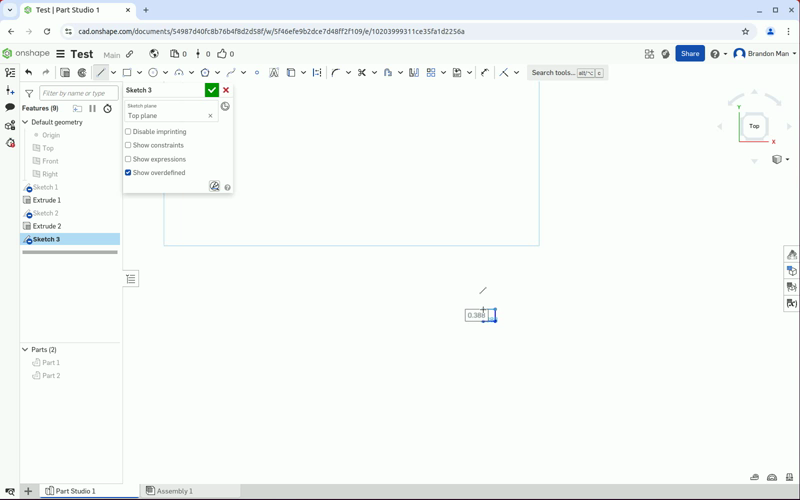
scroll(6)
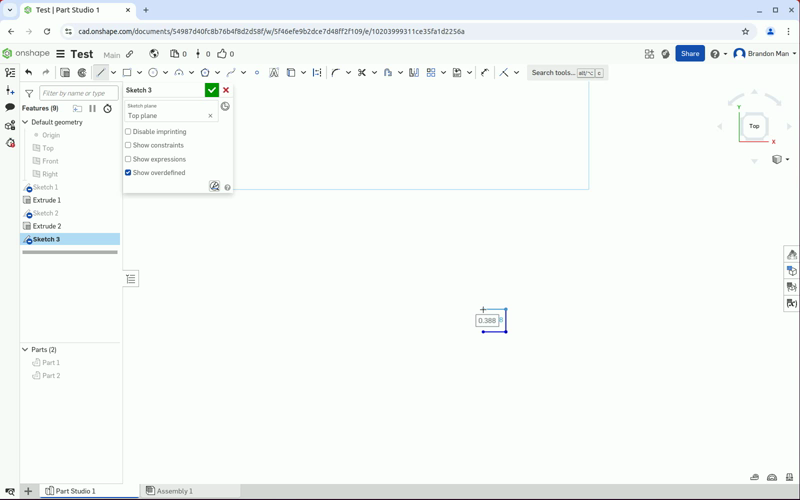
click(483, 309)
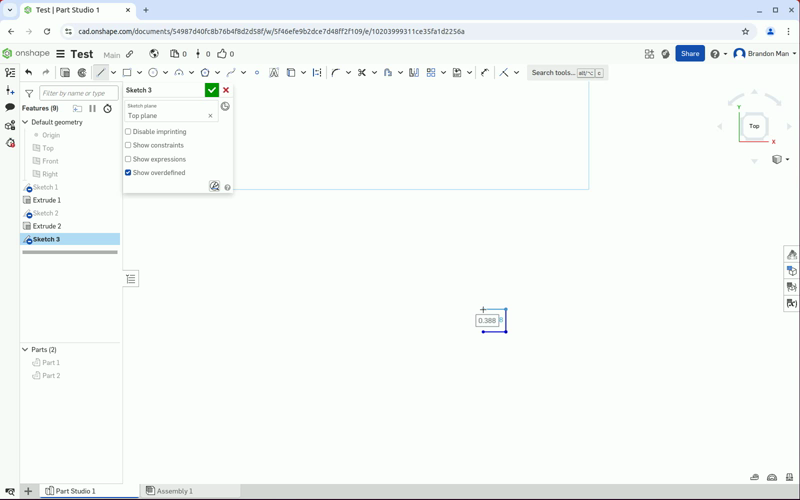
scroll(-6)
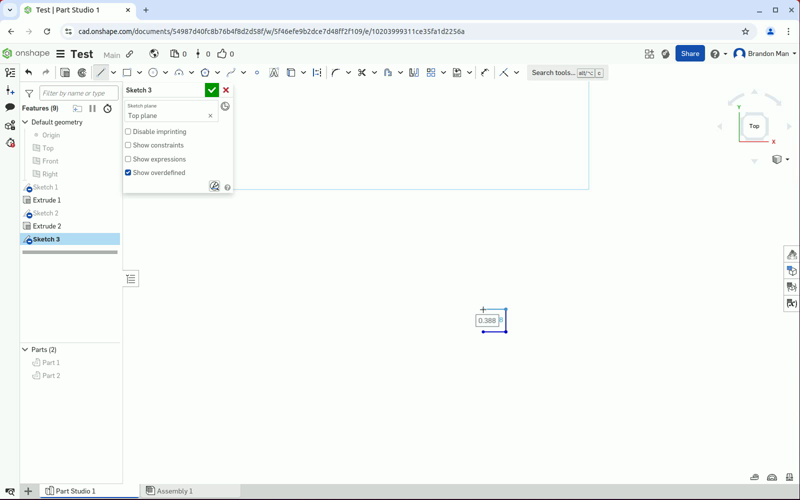
scroll(-6)
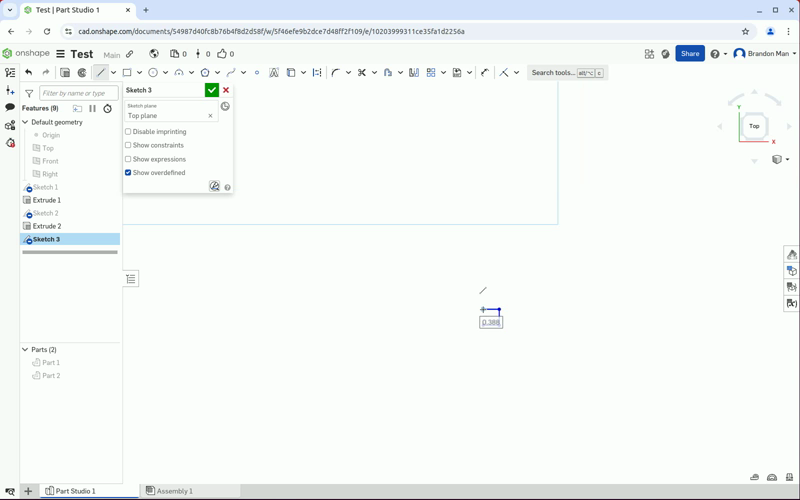
scroll(-6)
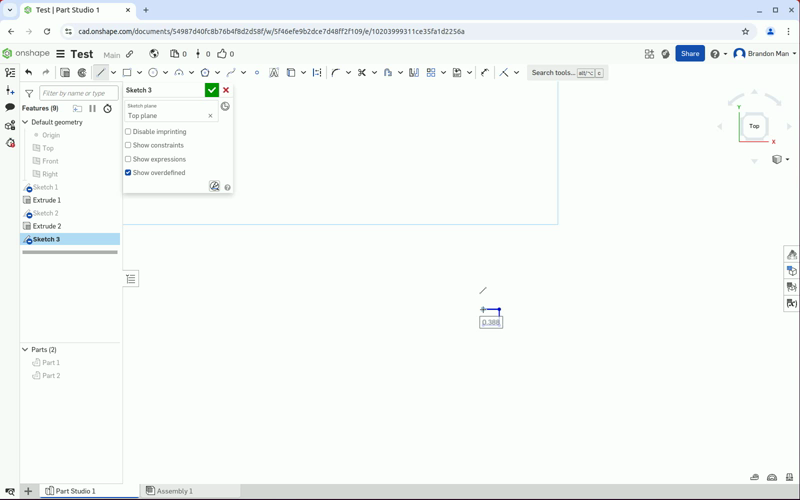
scroll(-6)
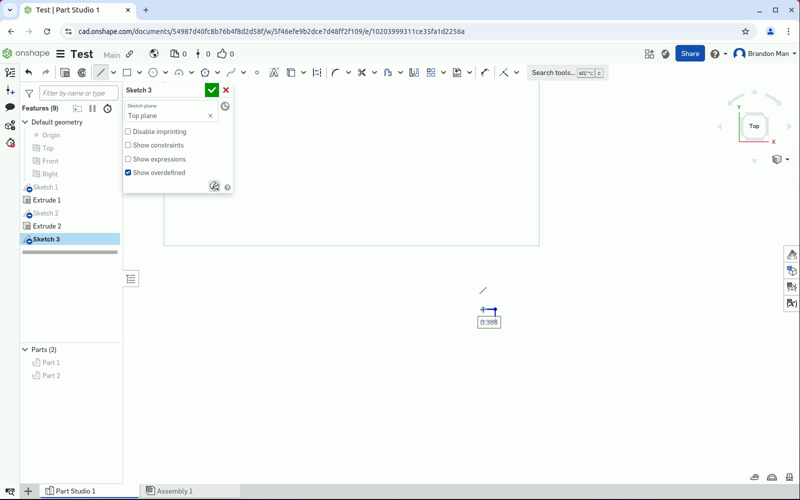
scroll(-6)
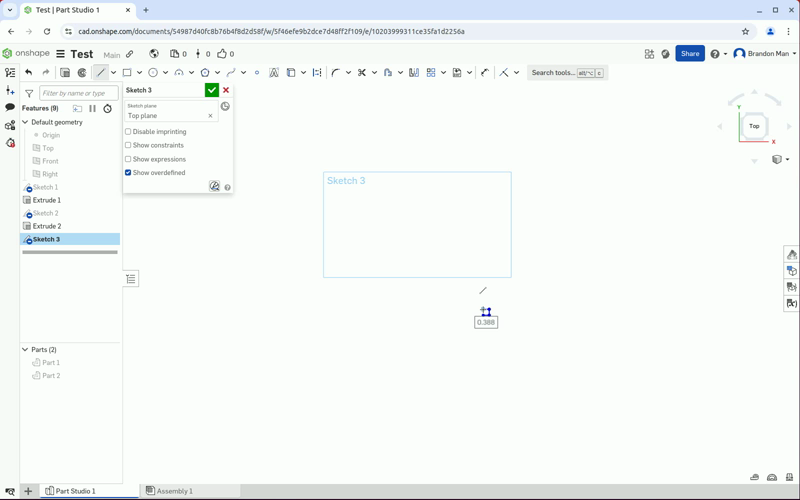
scroll(-6)
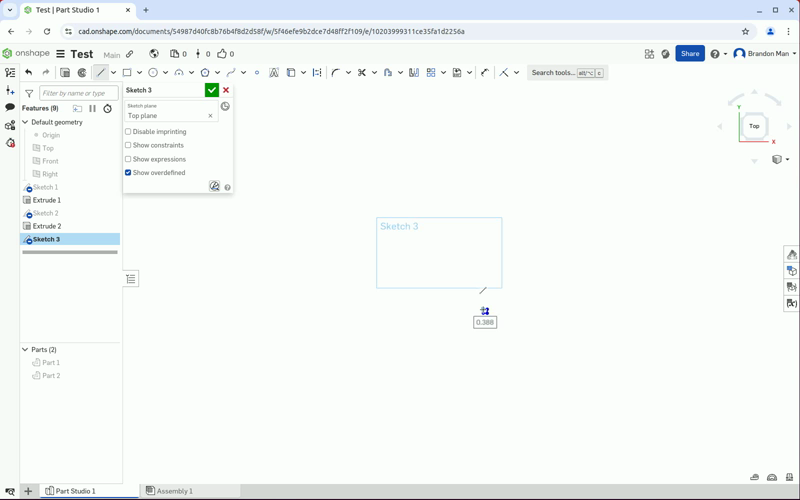
scroll(-6)
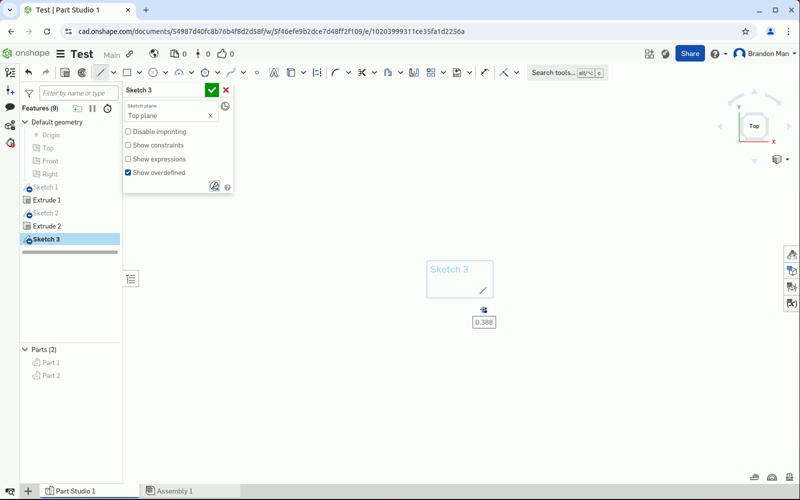
key_up(shift)
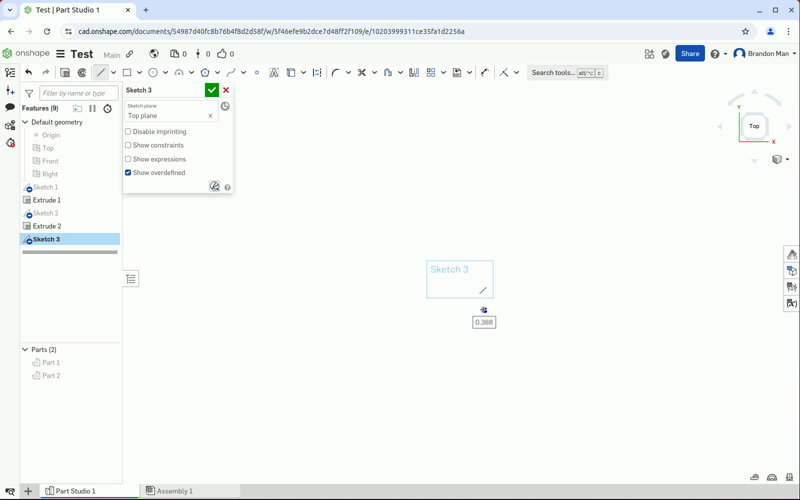
mouse_move(513, 309)
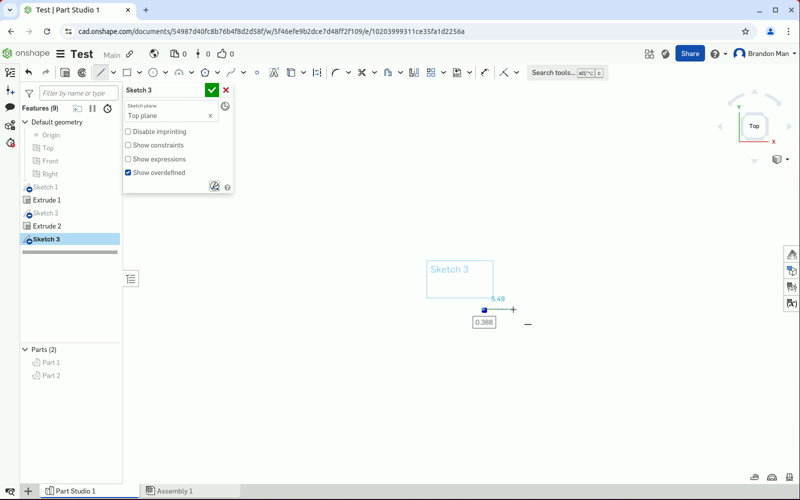
key_down(shift)
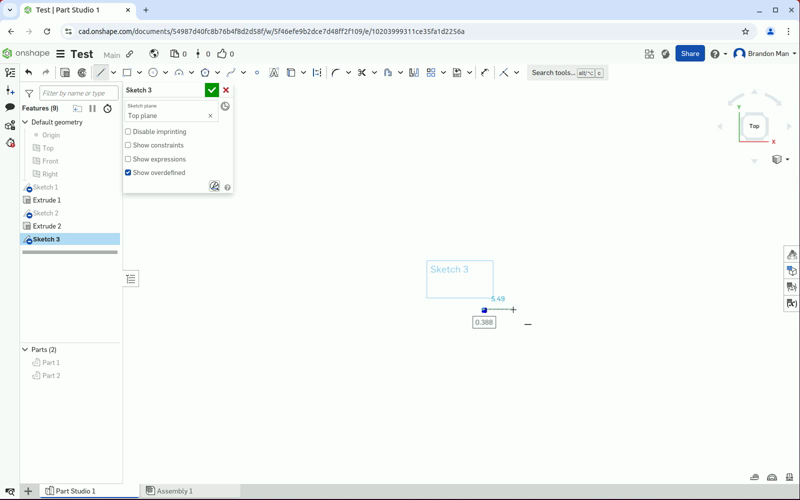
mouse_move(483, 311)
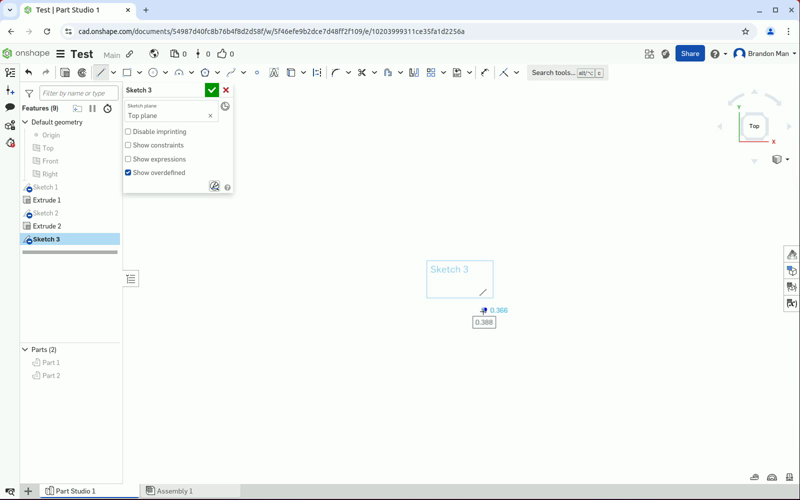
scroll(6)
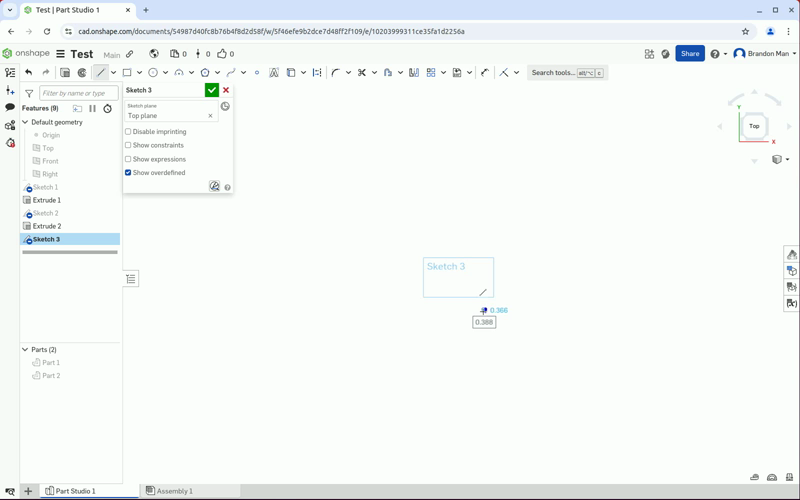
scroll(6)
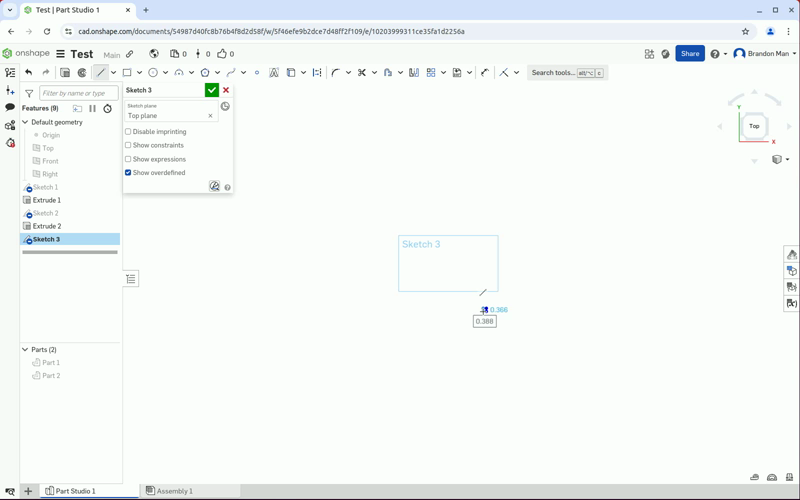
scroll(6)
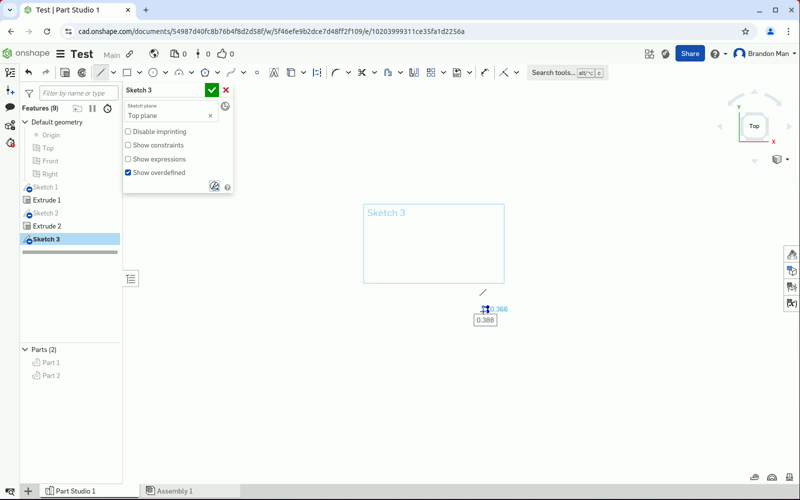
scroll(6)
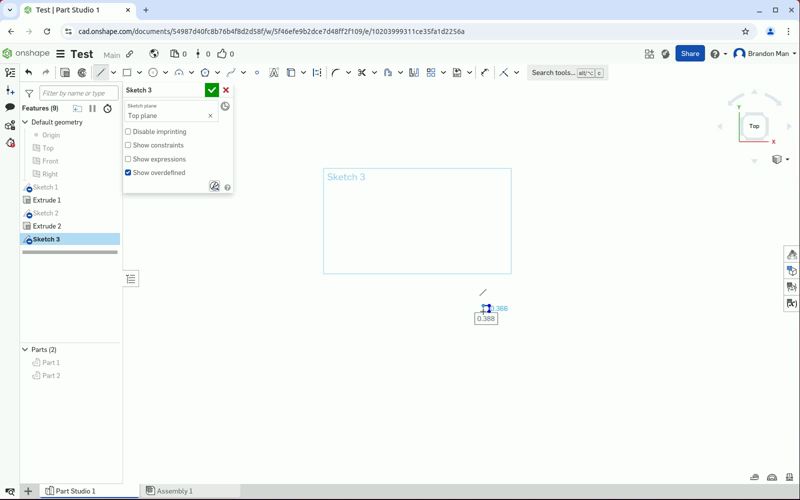
scroll(6)
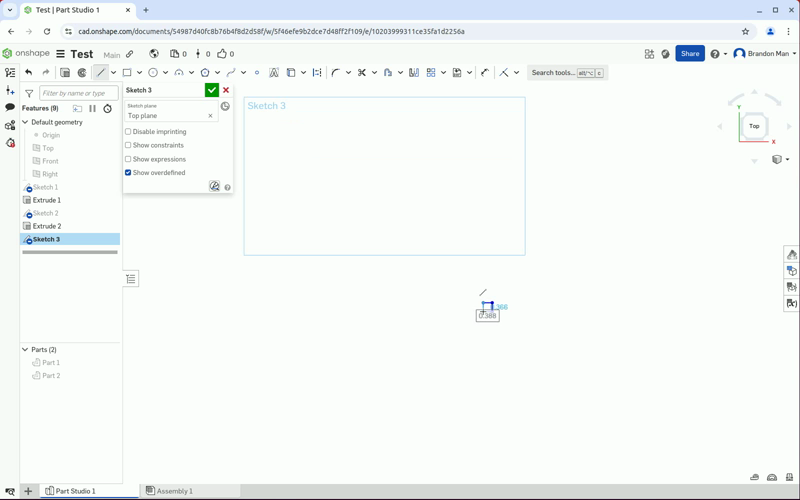
scroll(6)
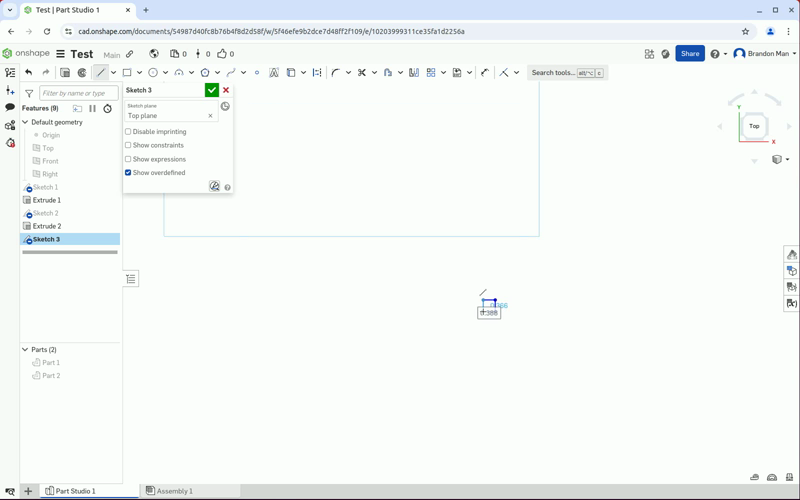
scroll(6)
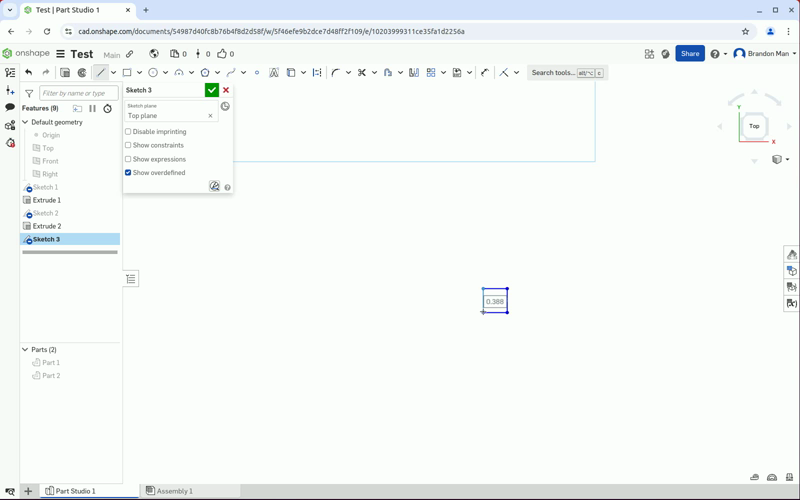
key_up(shift)
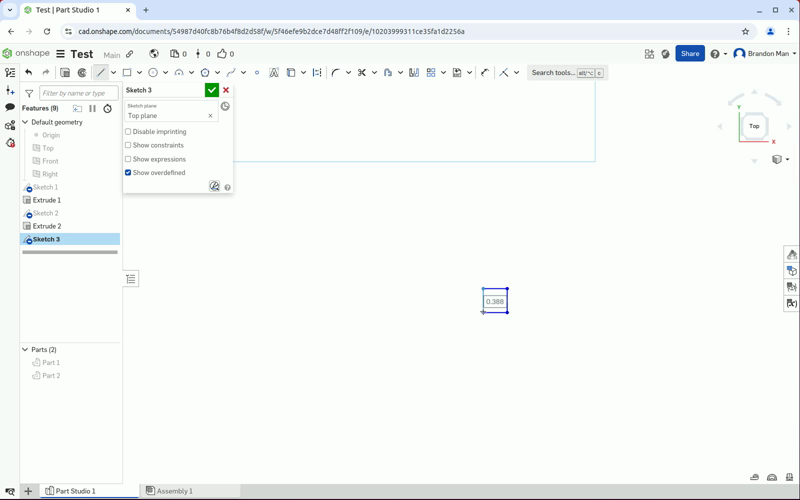
click(483, 311)
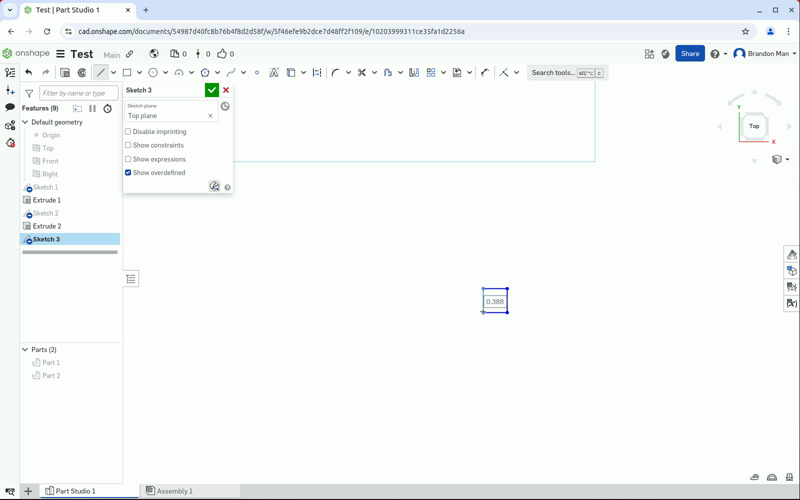
scroll(-6)
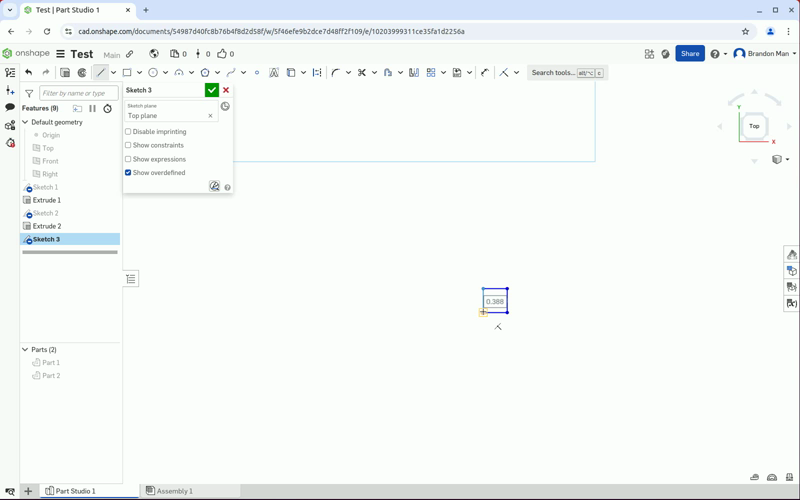
scroll(-6)
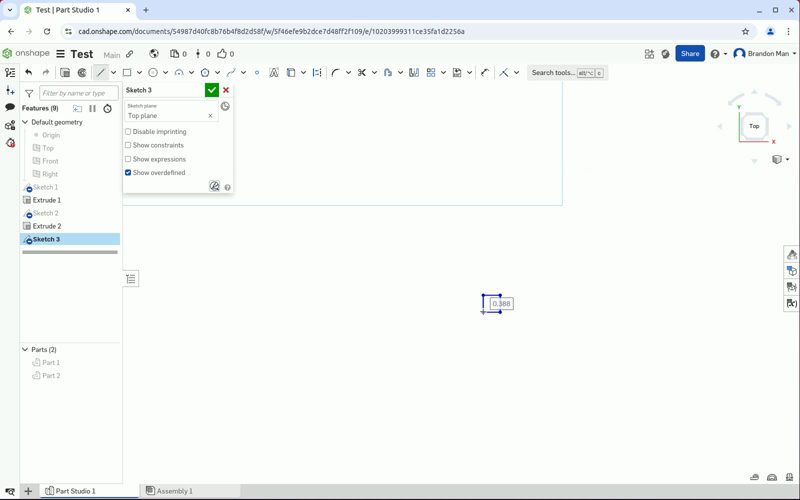
scroll(-6)
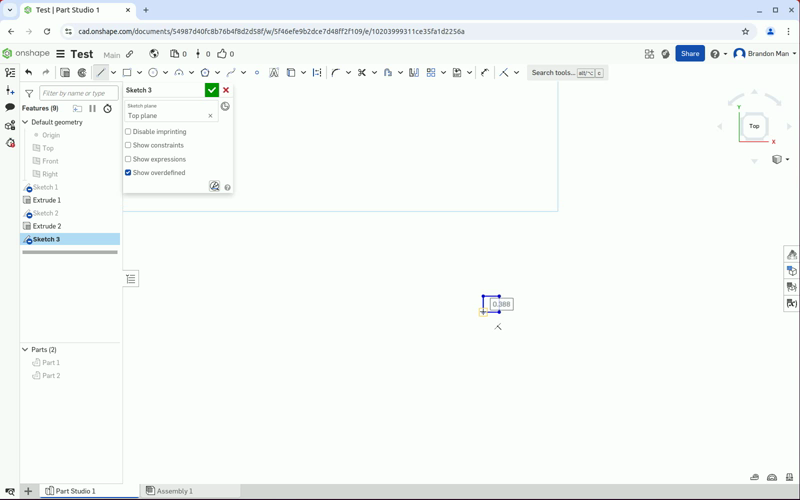
scroll(-6)
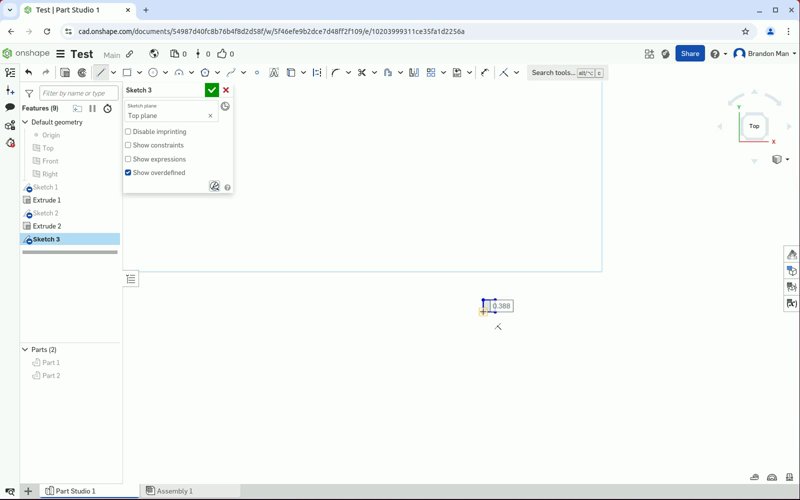
scroll(-6)
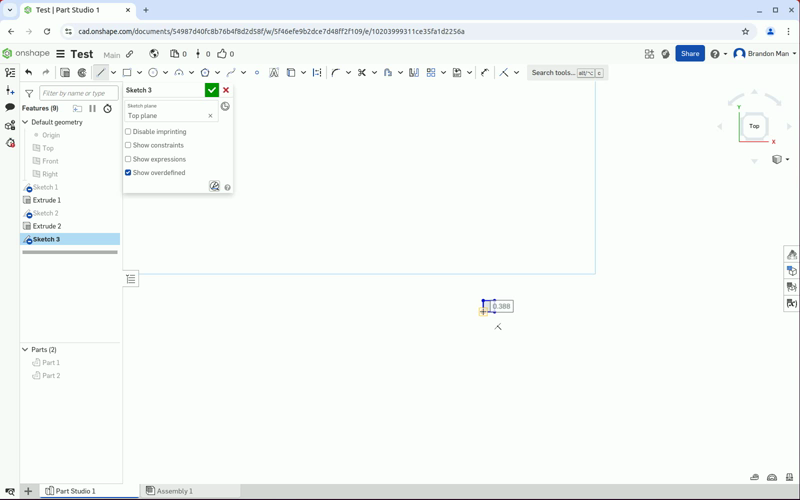
scroll(-6)
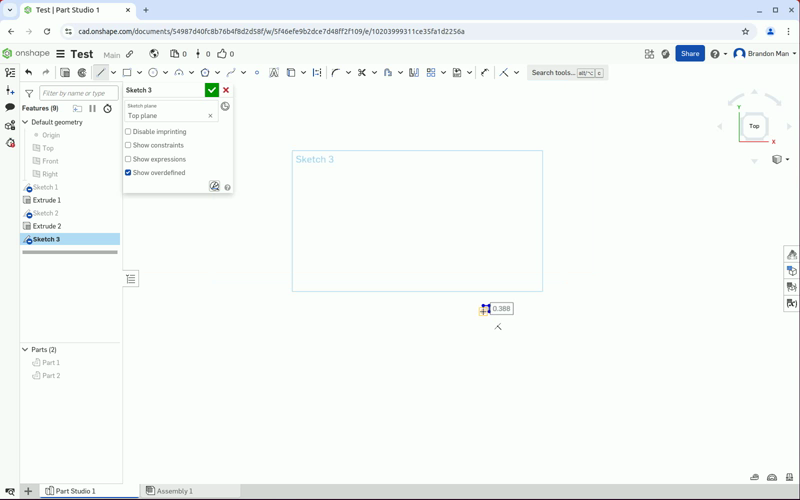
scroll(-6)
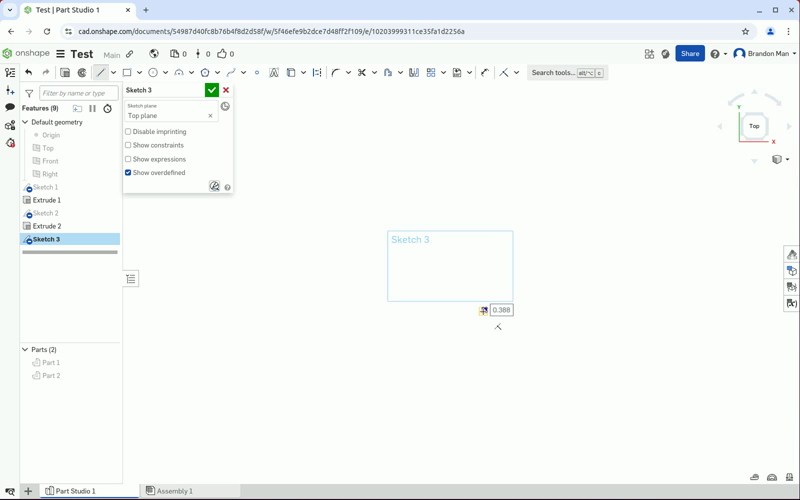
key(esc)
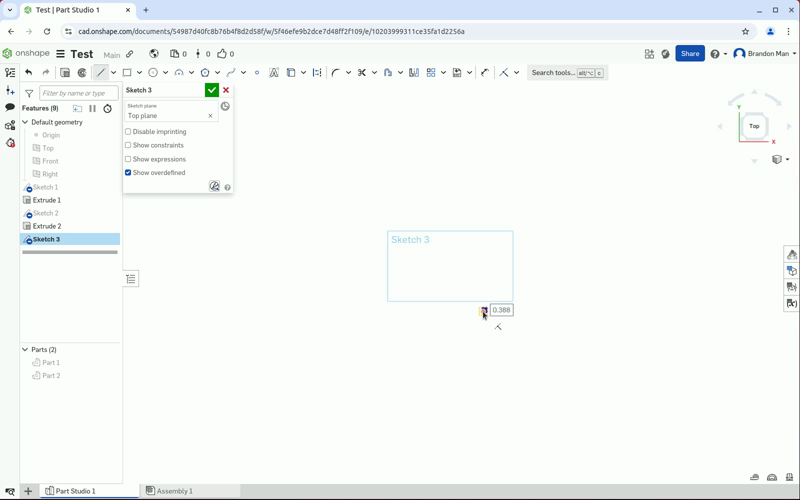
mouse_move(484, 311)
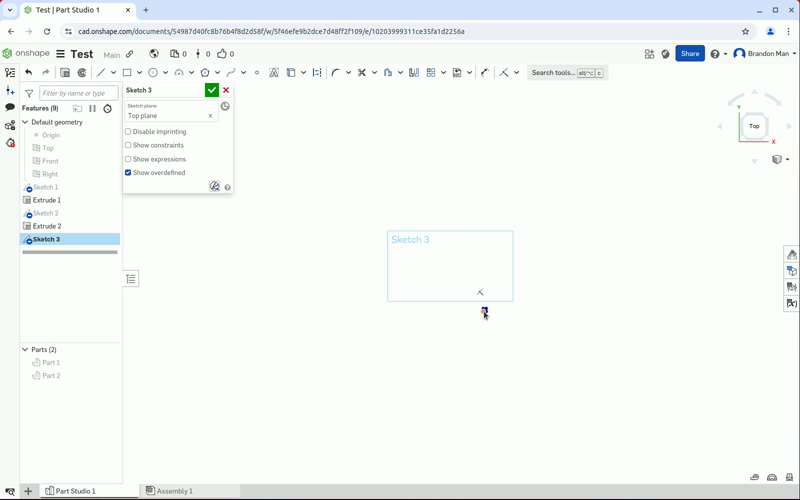
scroll(6)
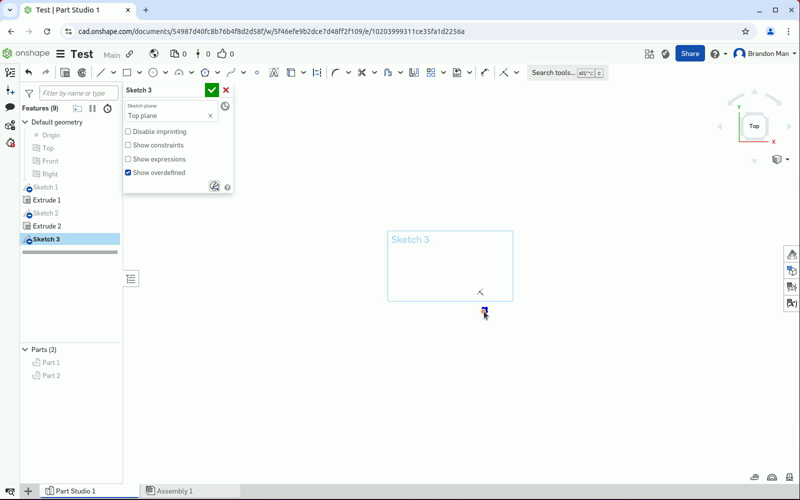
scroll(6)
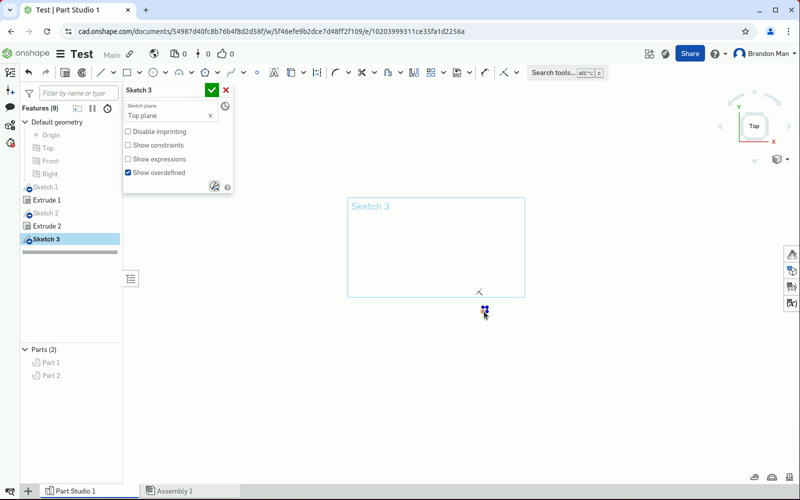
scroll(6)
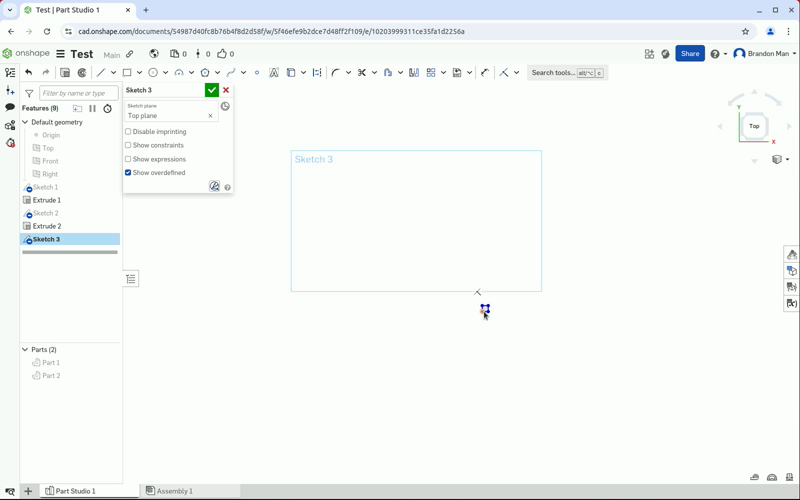
scroll(6)
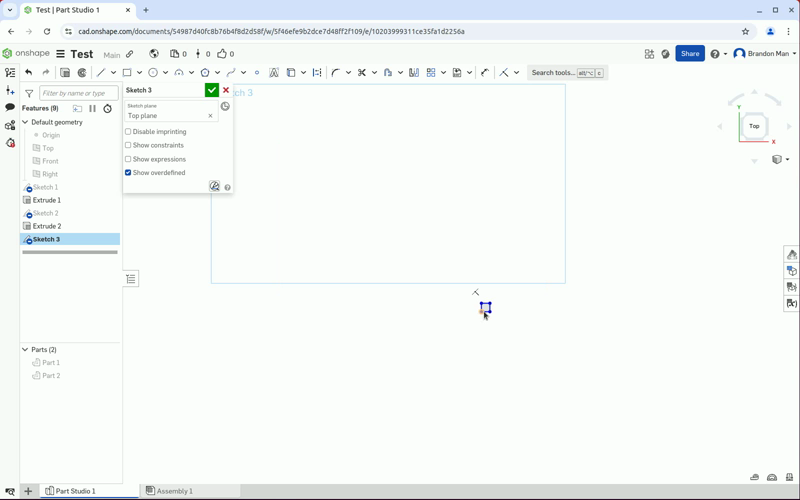
scroll(6)
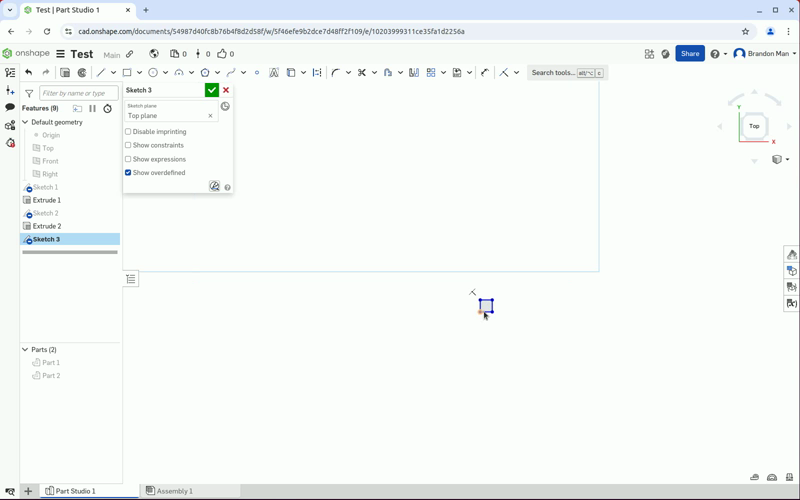
scroll(6)
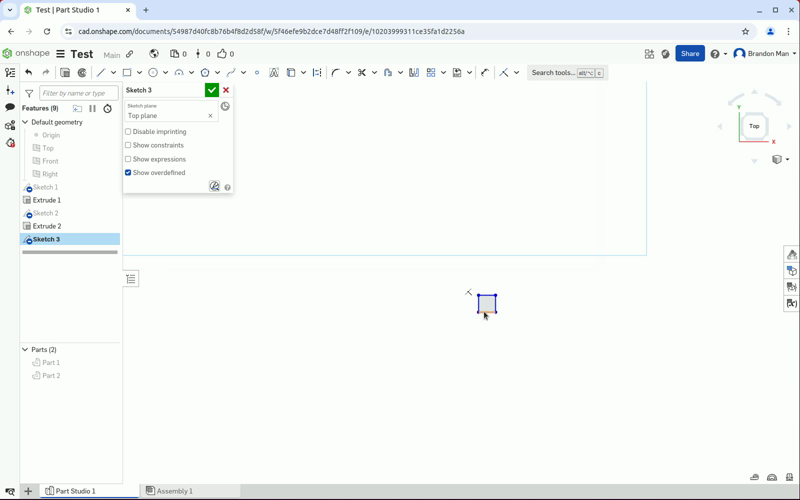
scroll(6)
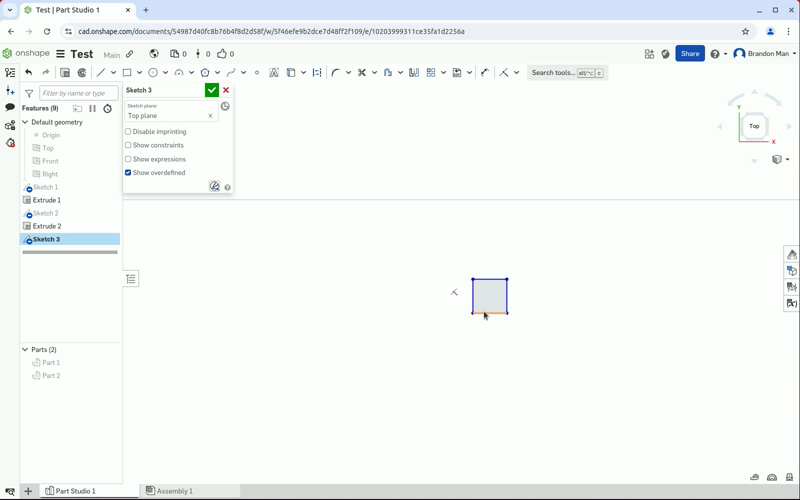
click(484, 311)
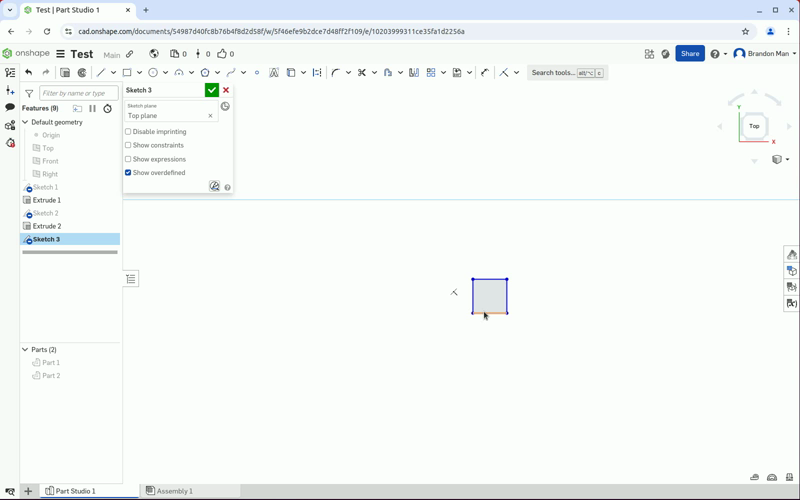
scroll(-6)
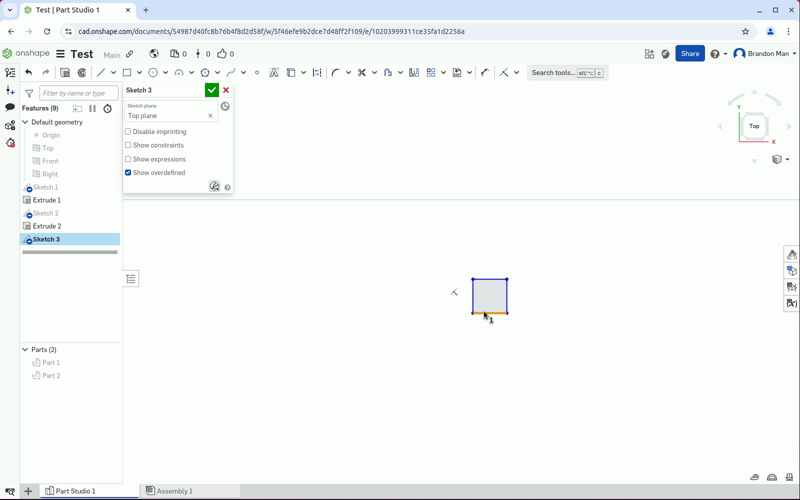
scroll(-6)
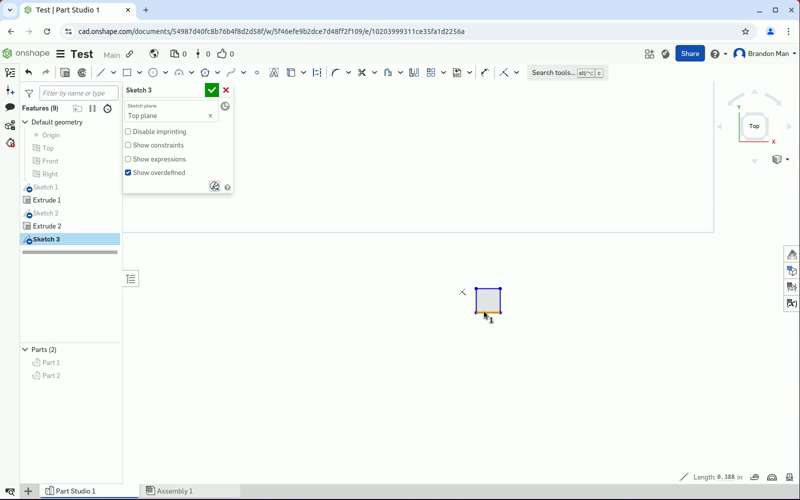
scroll(-6)
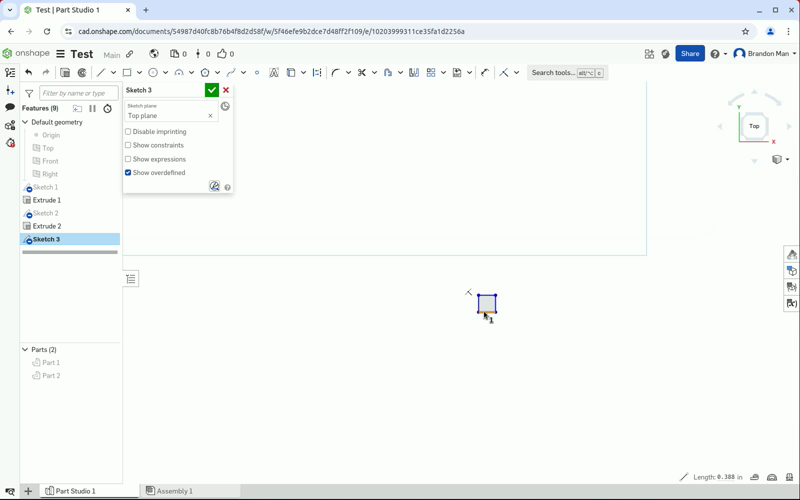
scroll(-6)
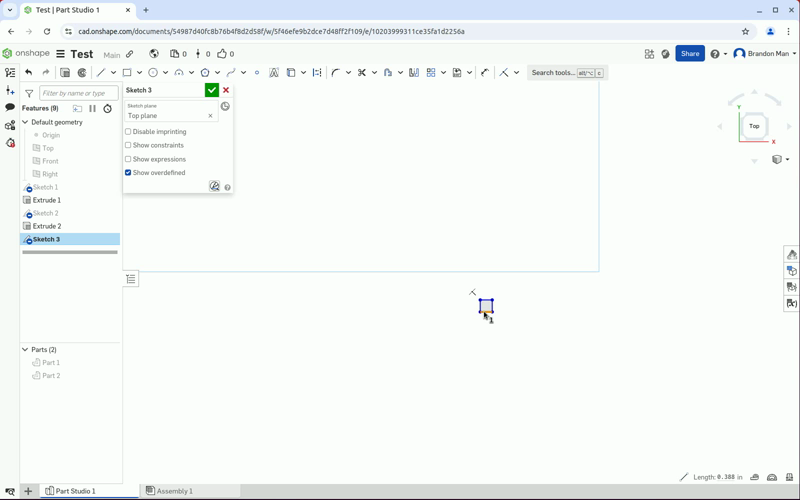
scroll(-6)
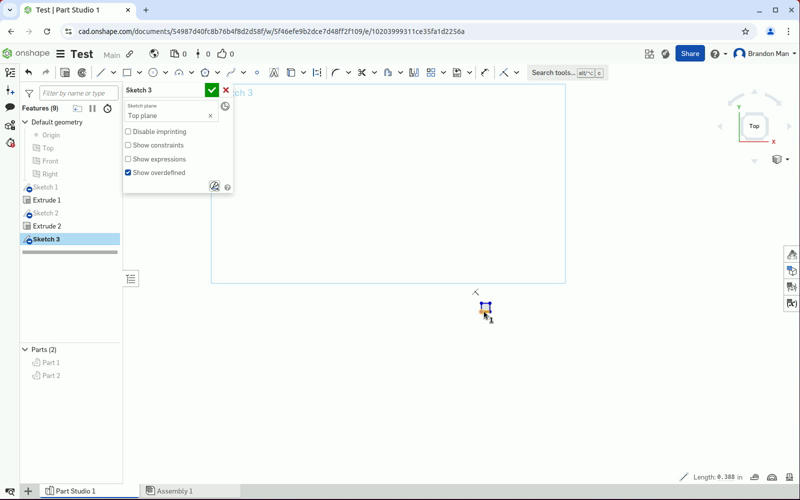
scroll(-6)
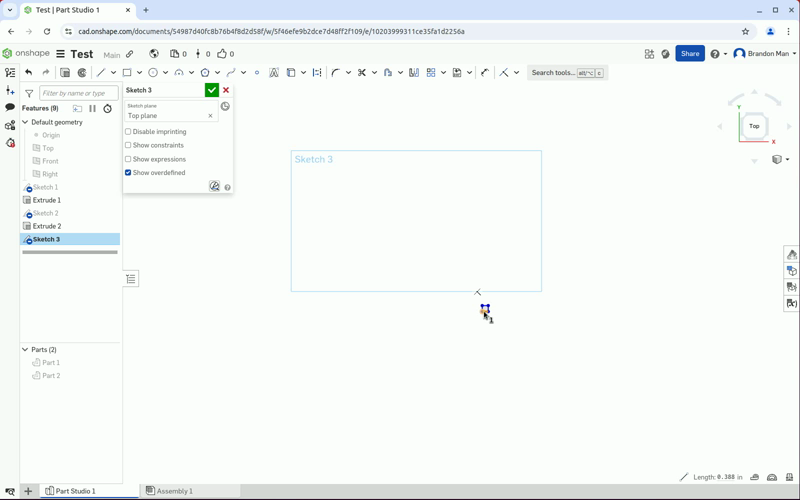
scroll(-6)
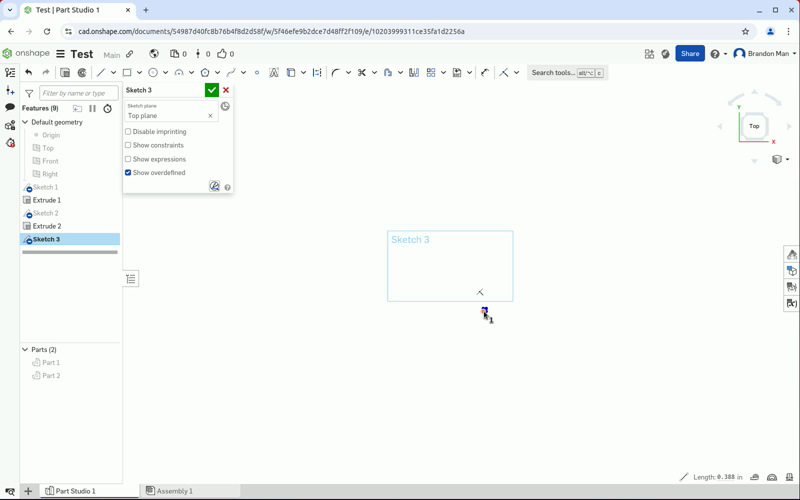
mouse_move(73, 352)
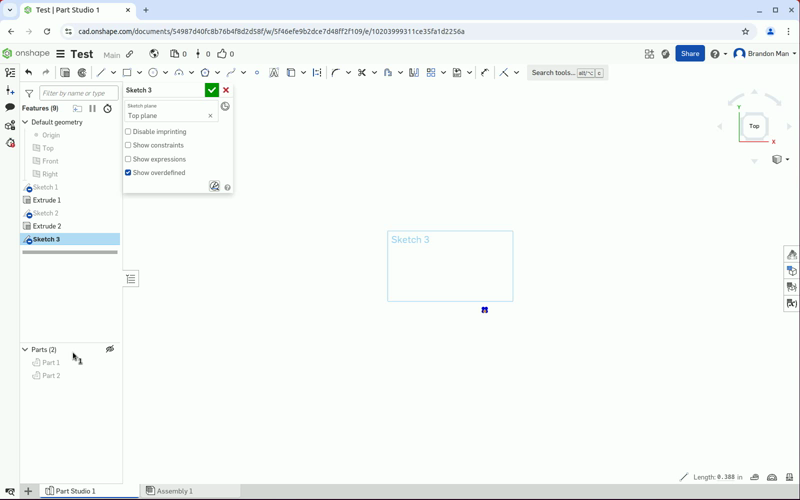
key(shift+y)
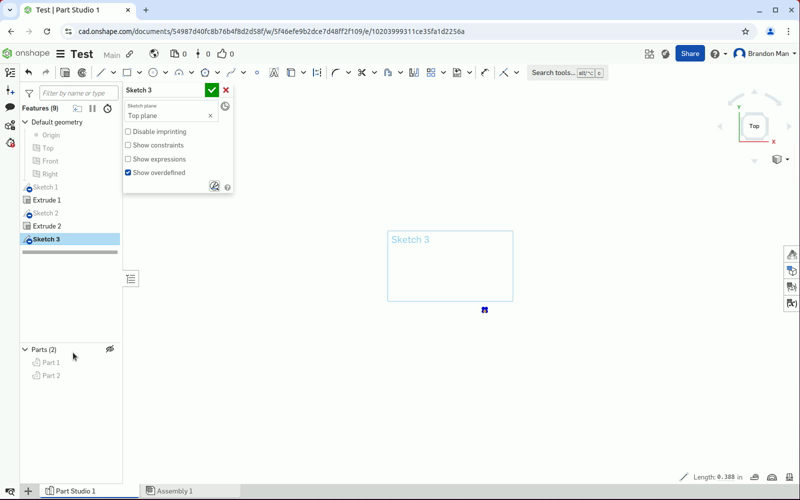
key(shift+e)
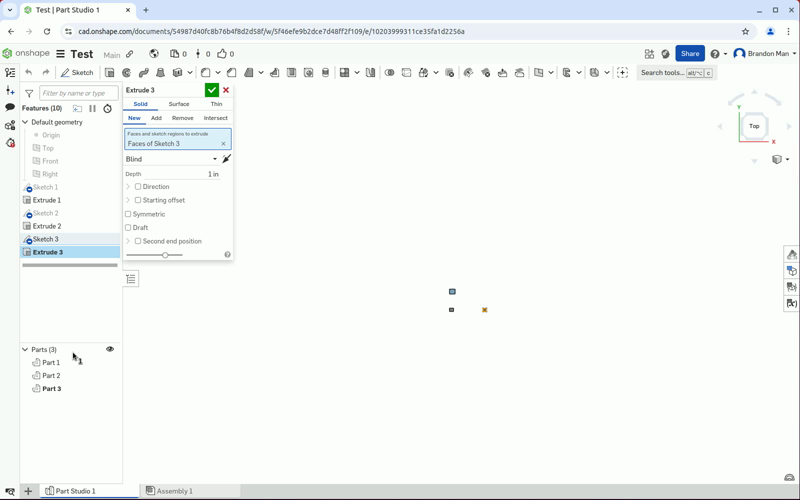
mouse_move(143, 106)
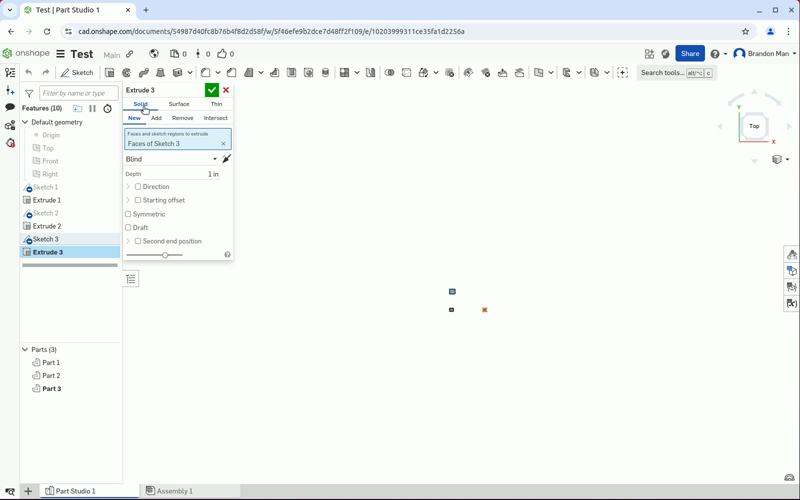
click(143, 106)
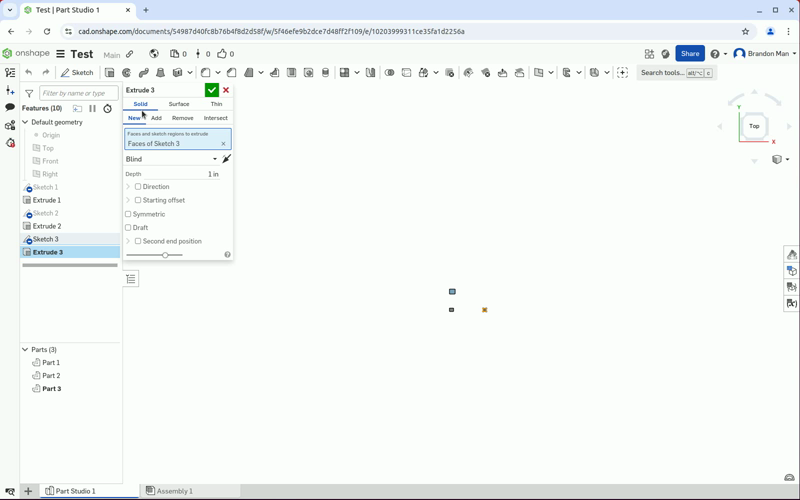
mouse_move(137, 120)
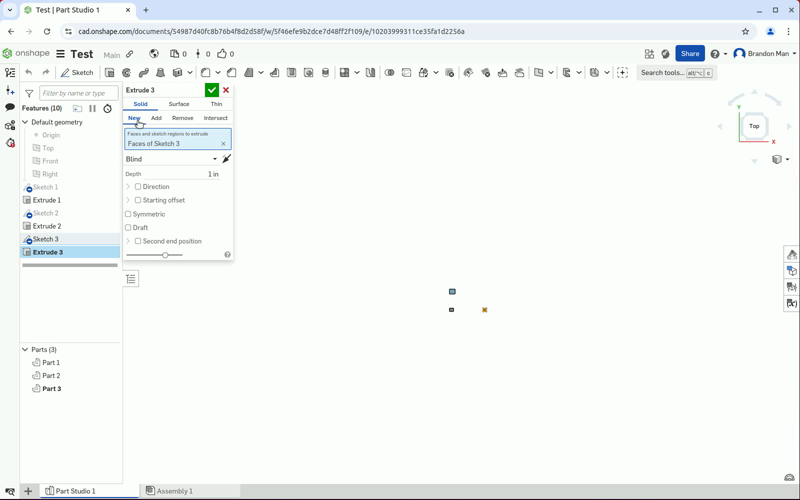
click(137, 120)
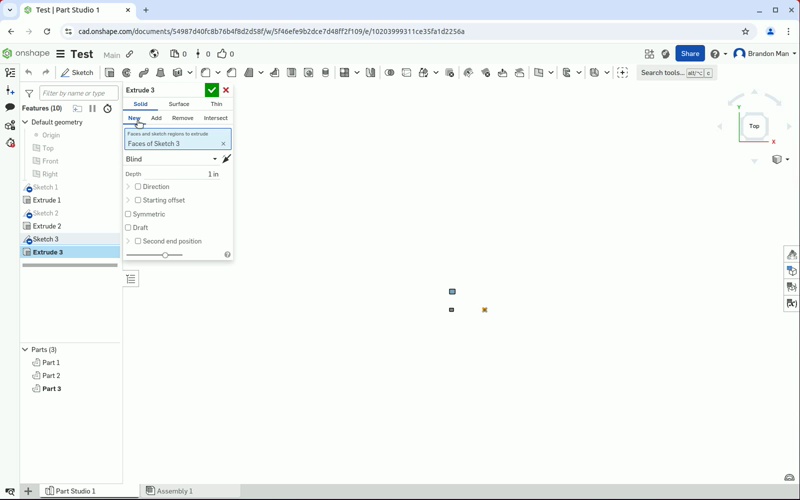
key(tab, 4)
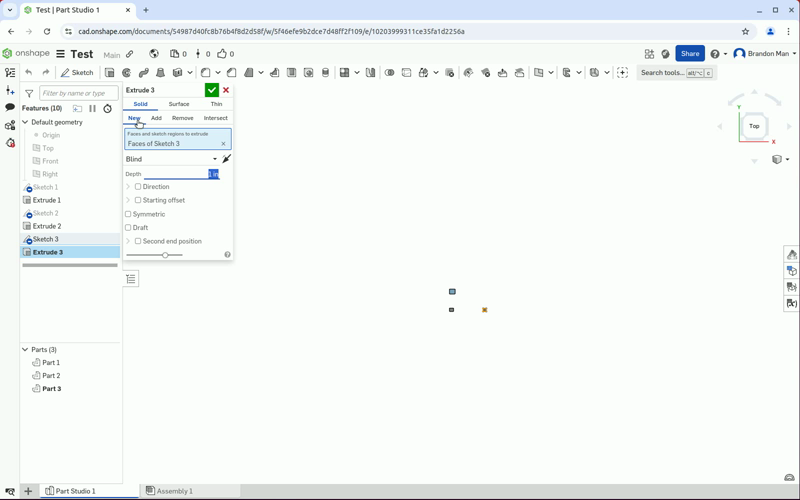
text(2.648)
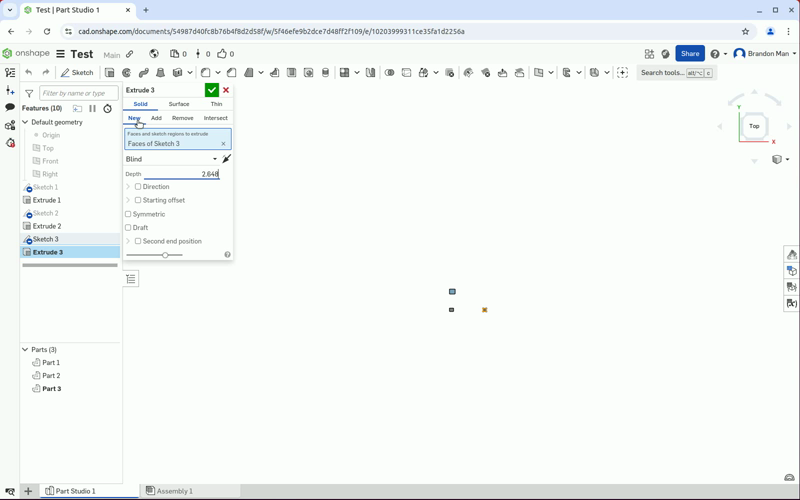
key(enter)
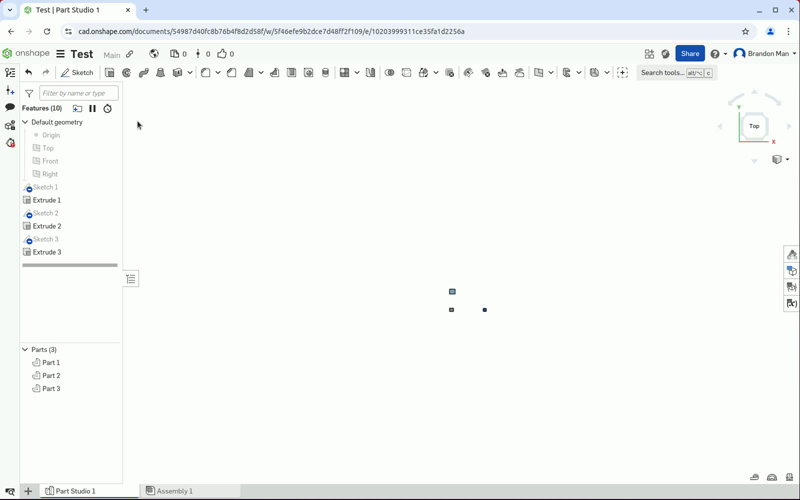
key(shift+h)
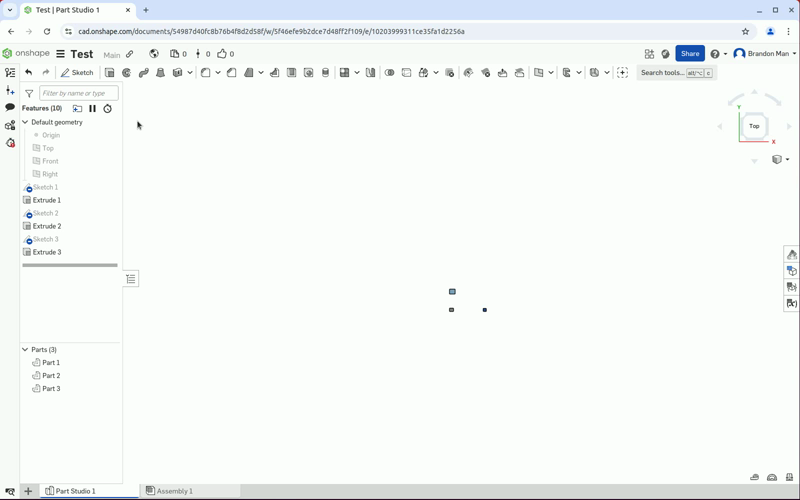
key(shift+h)
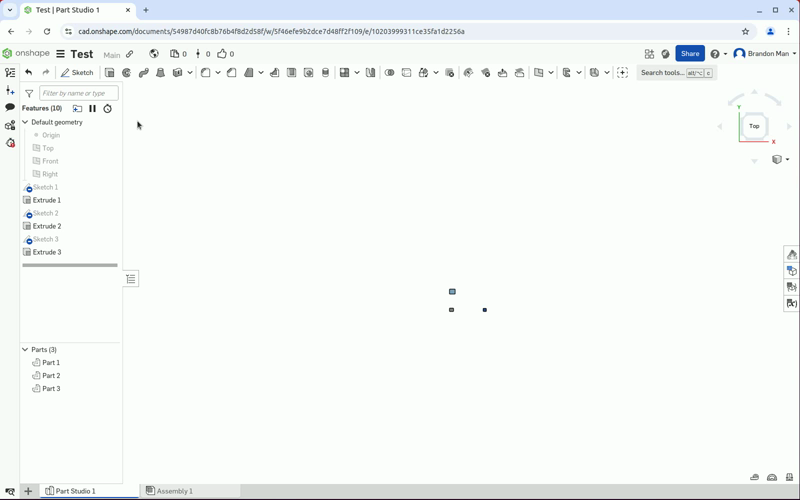
mouse_move(73, 189)
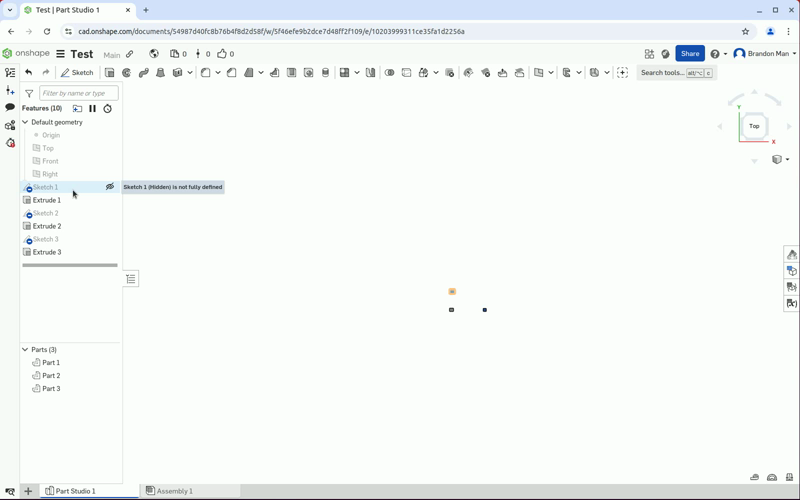
click(73, 189)
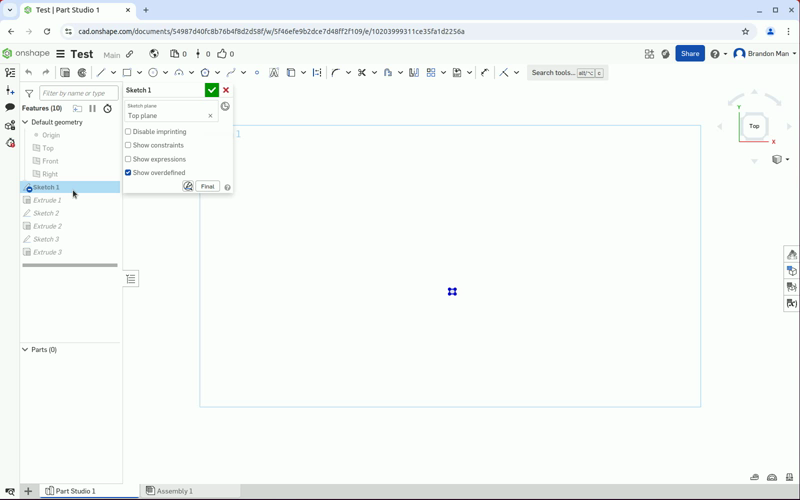
mouse_move(229, 92)
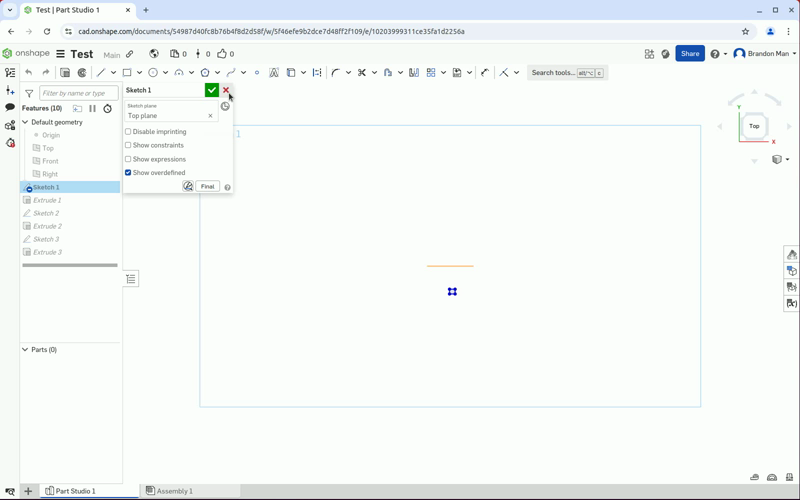
click(229, 92)
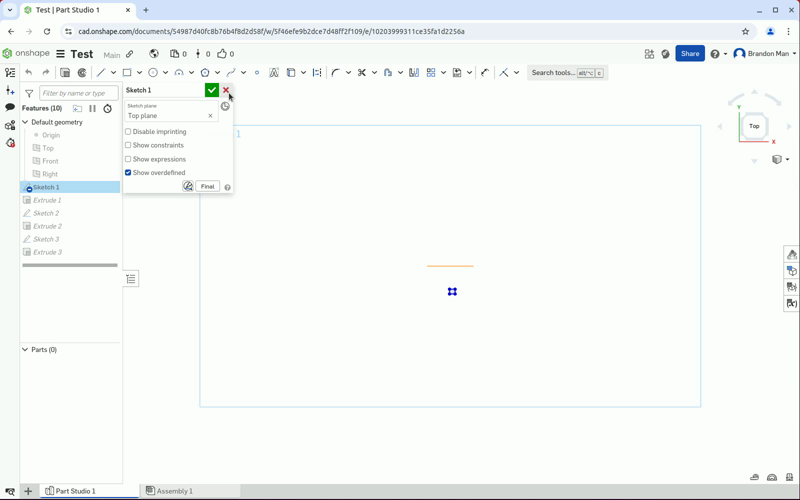
key(shift+s)
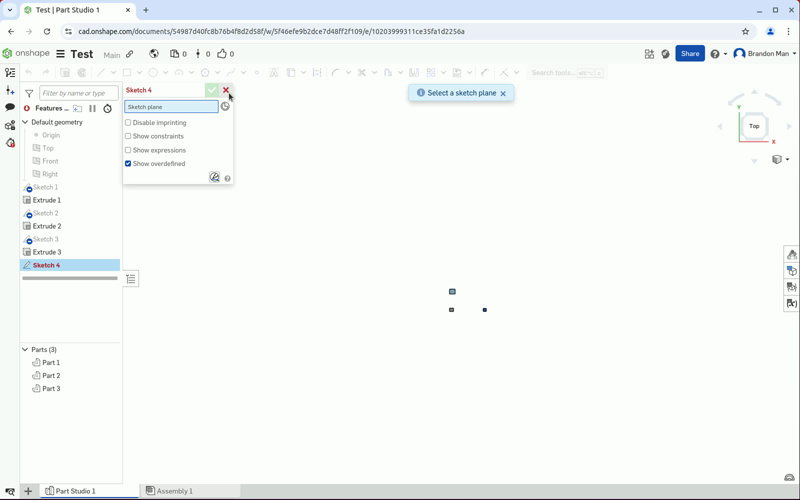
mouse_move(73, 150)
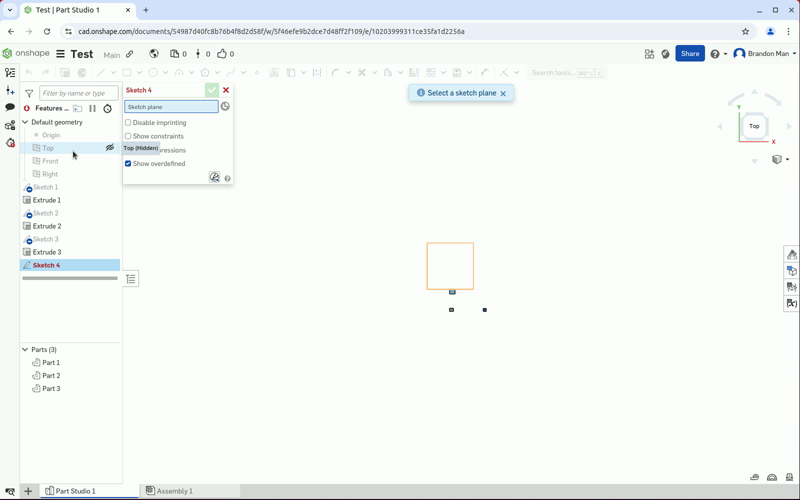
click(73, 150)
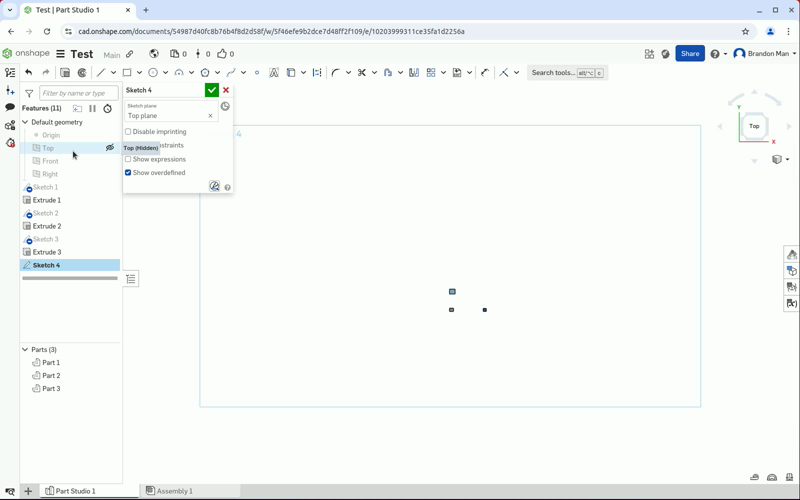
mouse_move(73, 352)
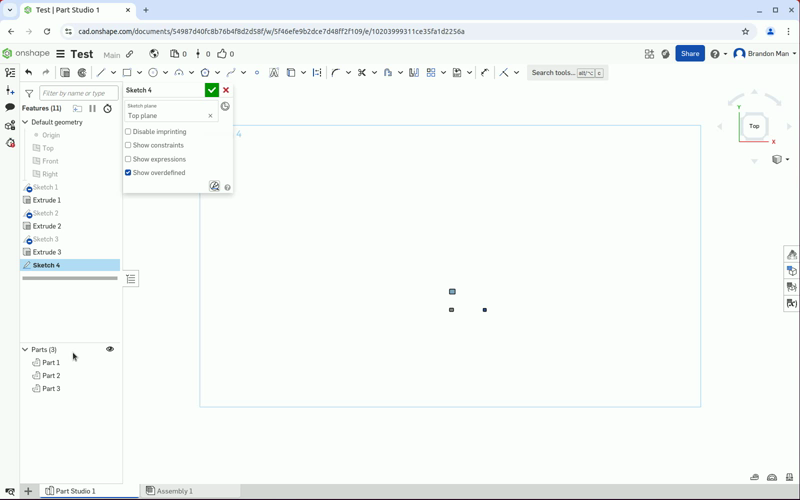
key(y)
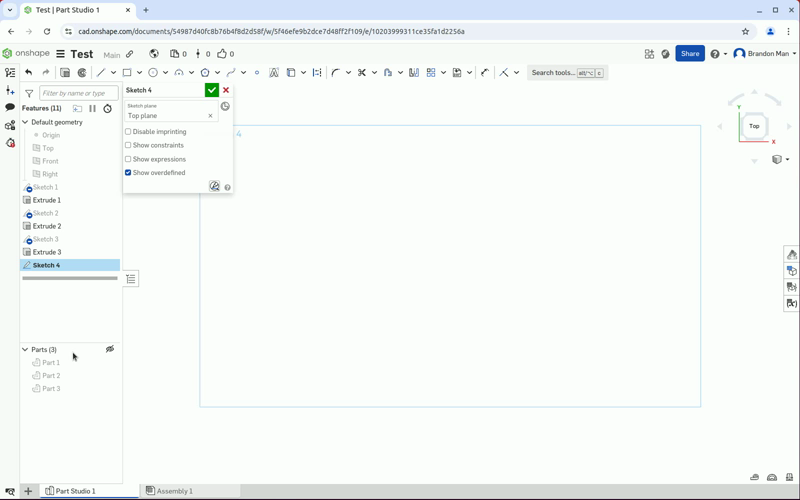
key(l)
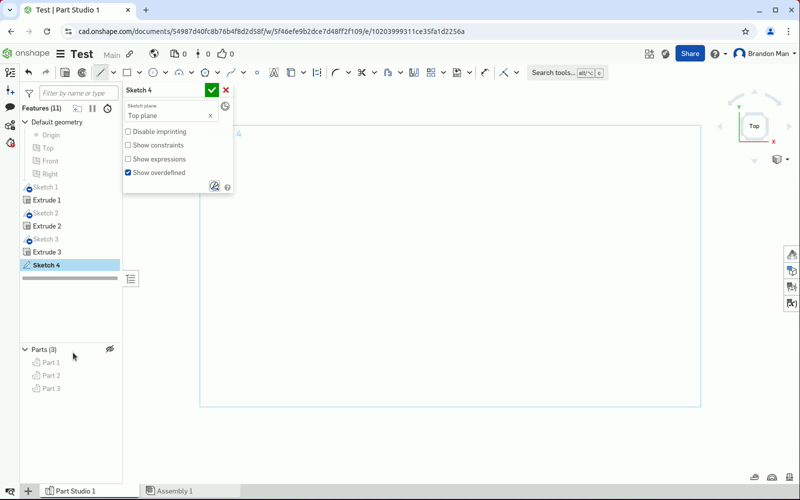
key_down(shift)
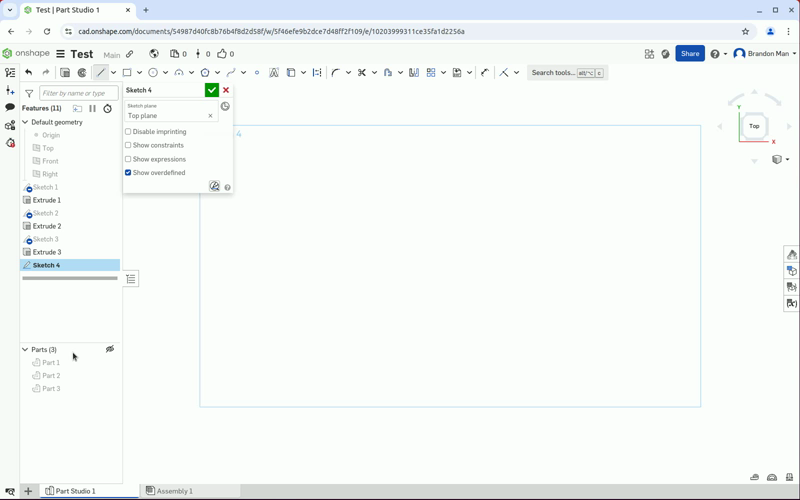
mouse_move(506, 311)
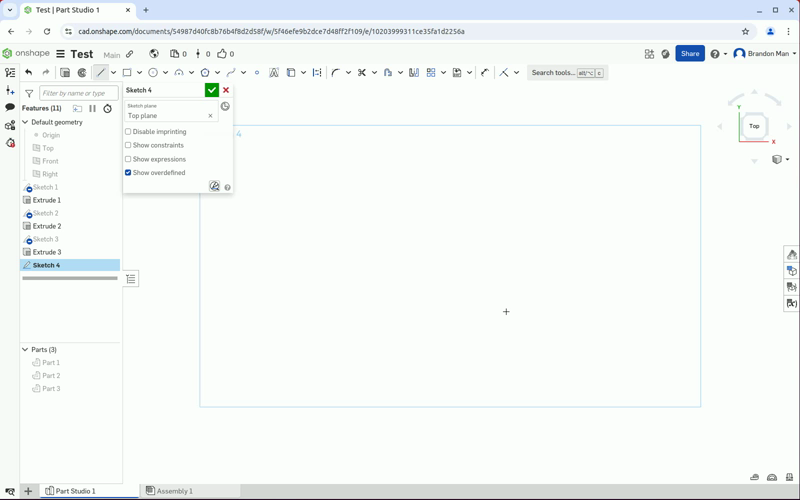
click(506, 311)
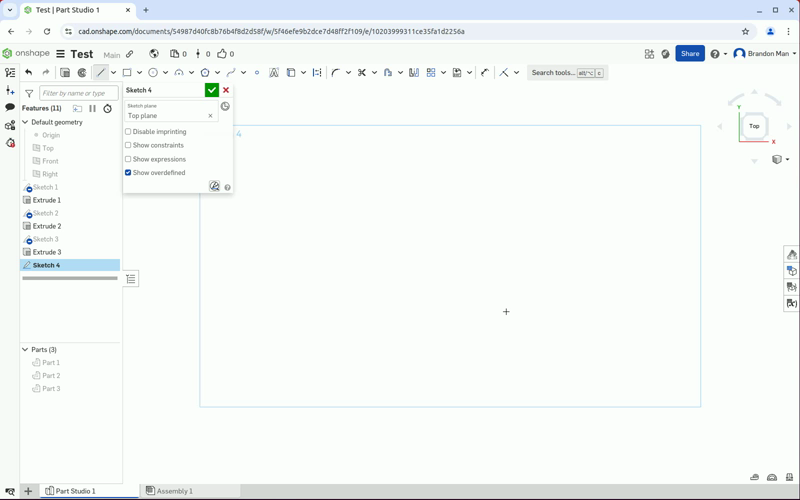
key_up(shift)
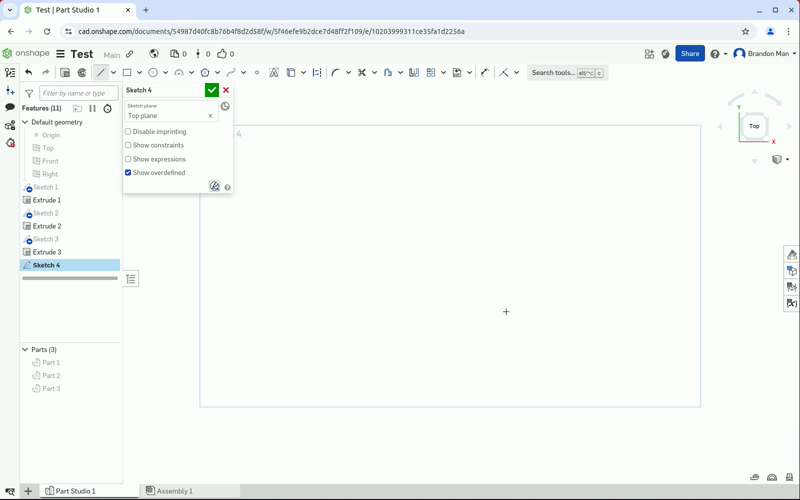
key_down(shift)
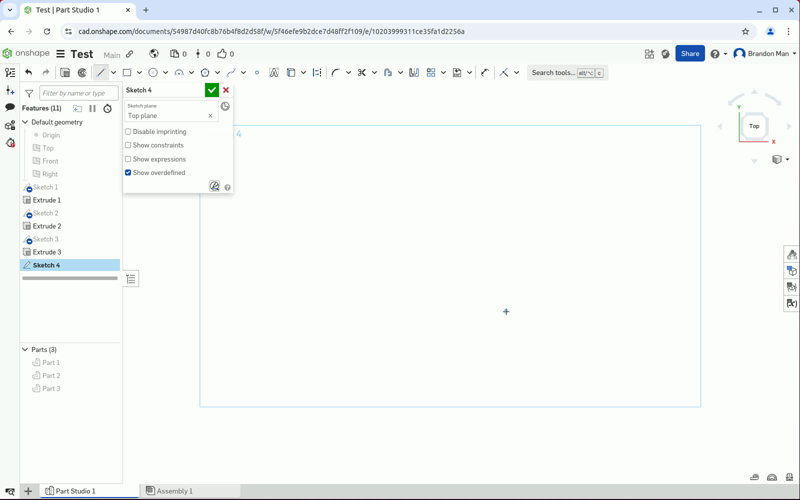
mouse_move(536, 311)
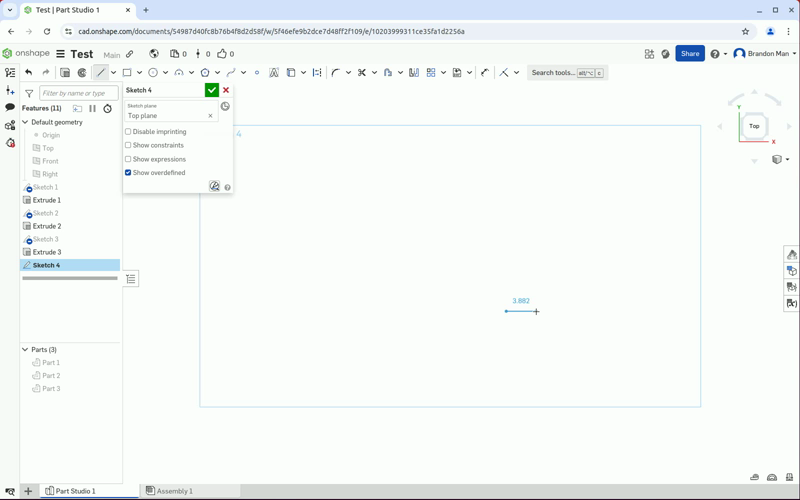
mouse_move(508, 311)
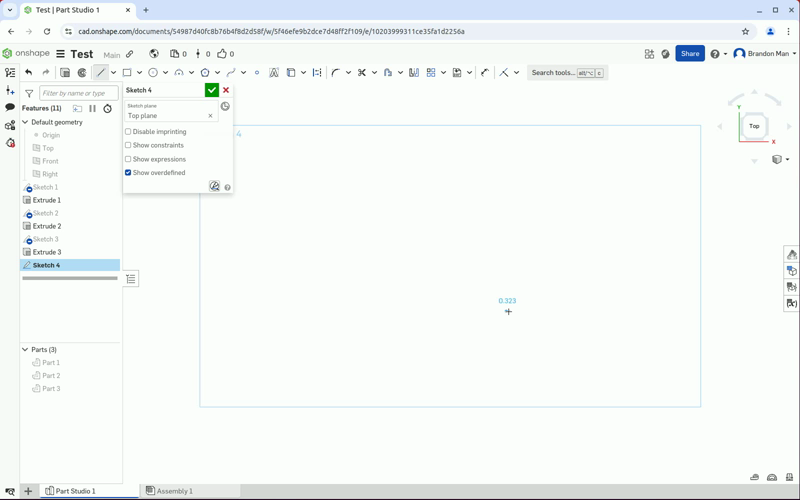
scroll(6)
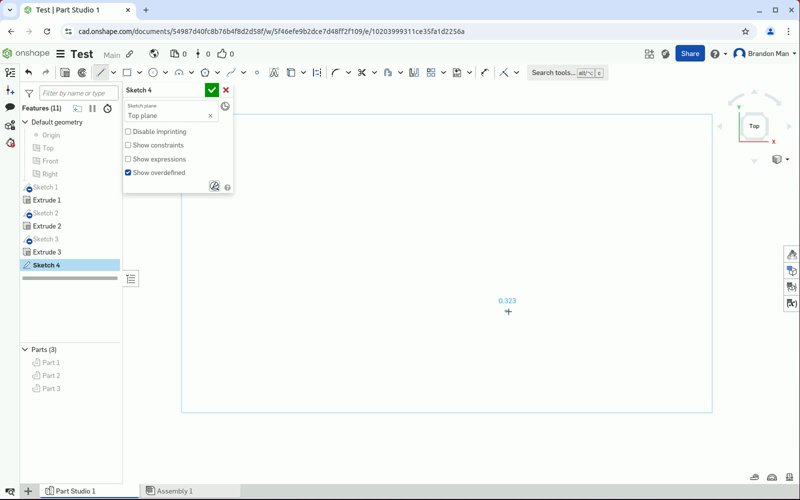
scroll(6)
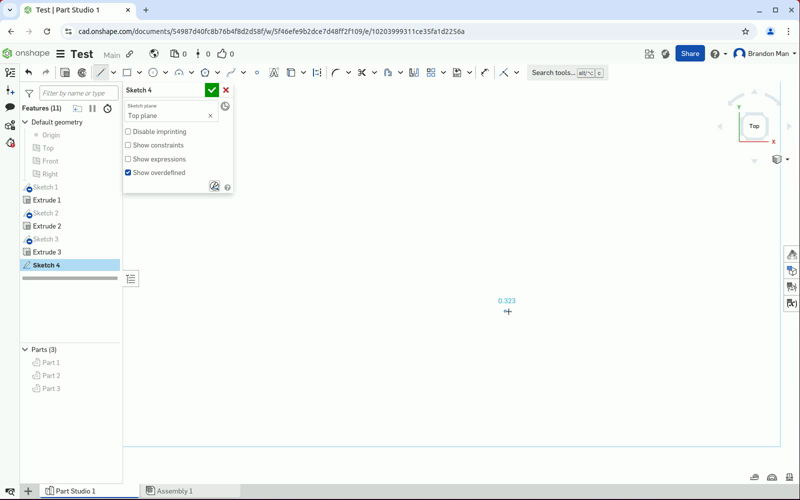
scroll(6)
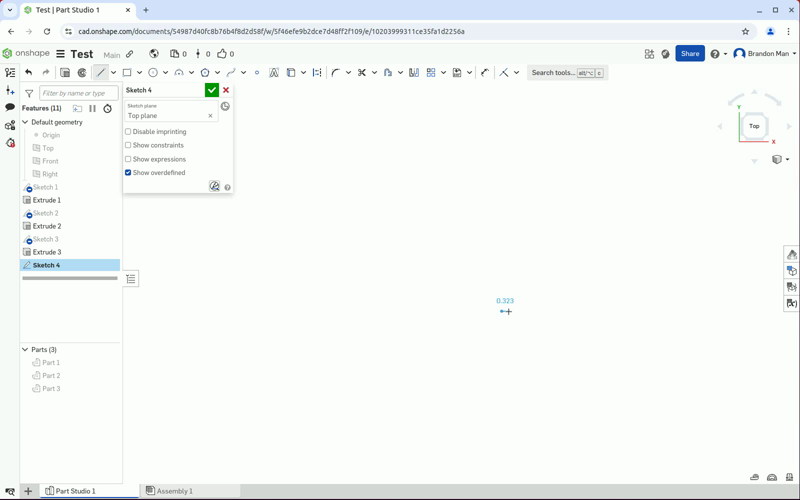
scroll(6)
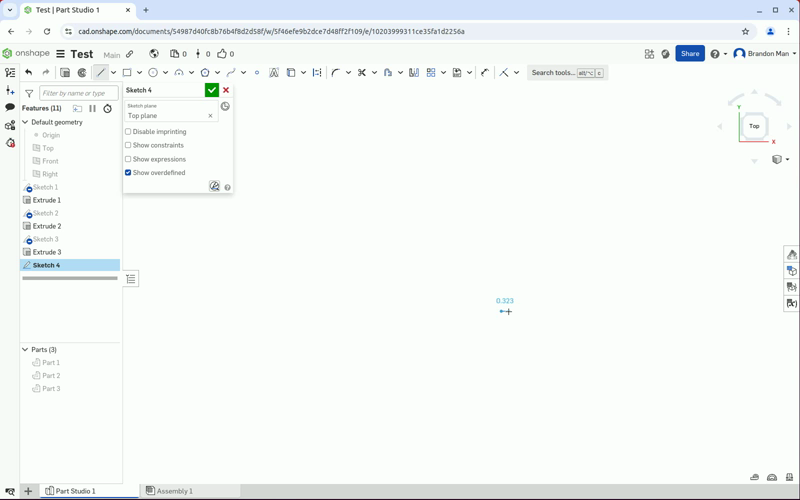
scroll(6)
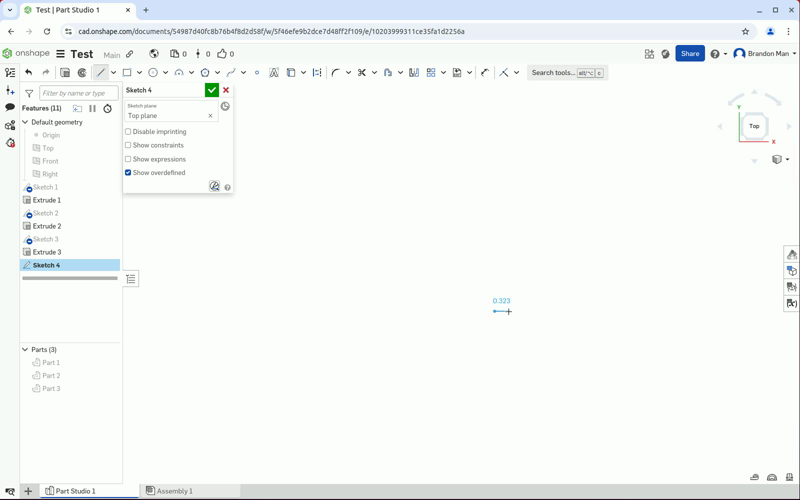
scroll(6)
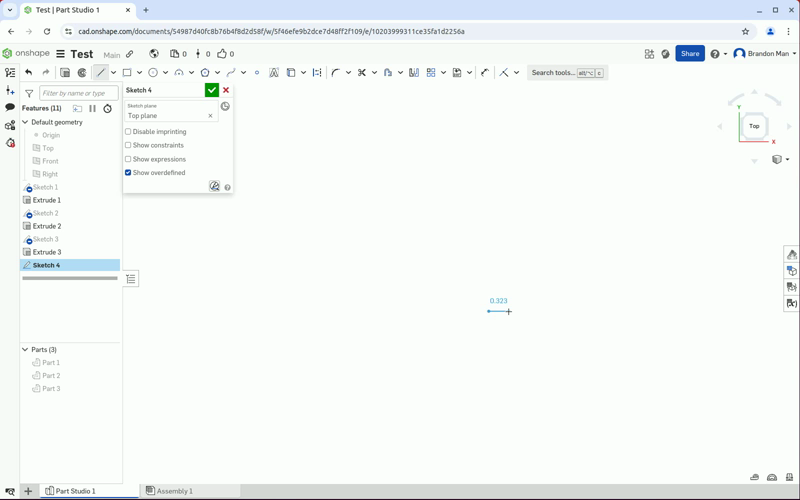
scroll(6)
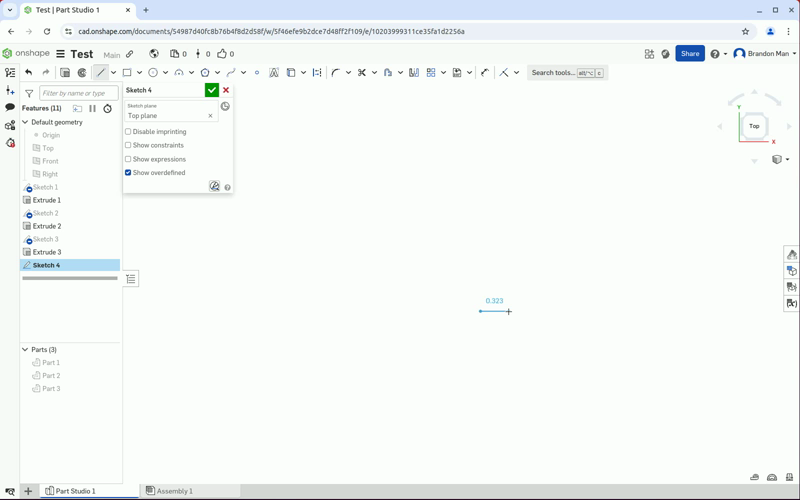
click(508, 311)
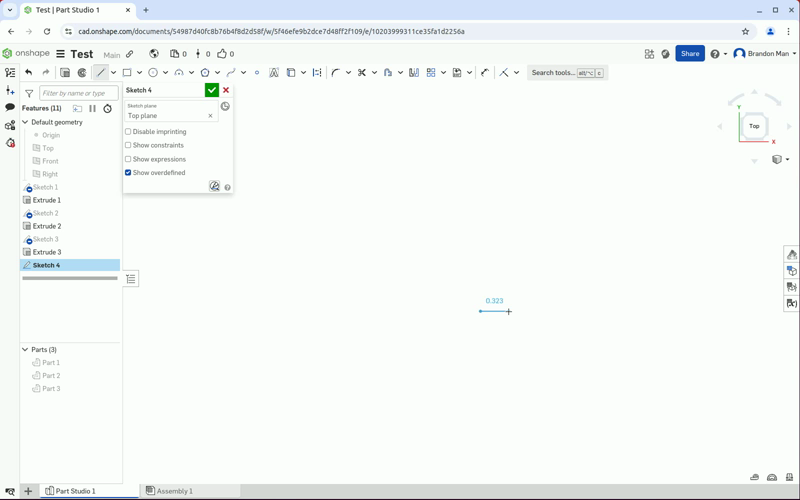
scroll(-6)
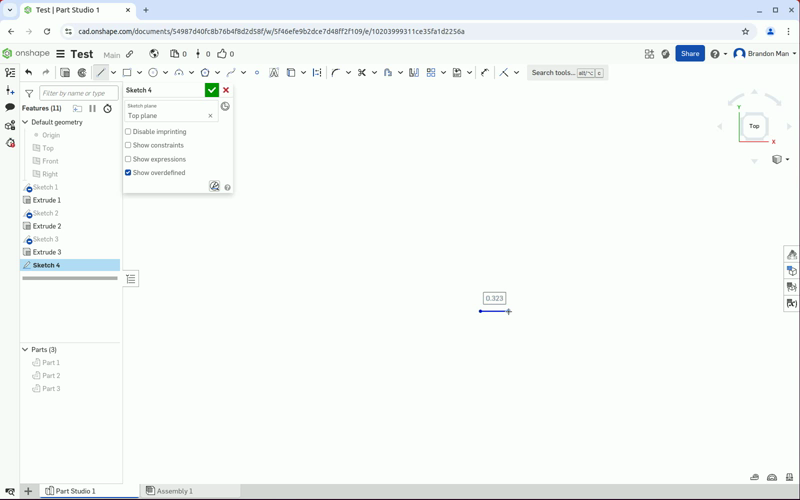
scroll(-6)
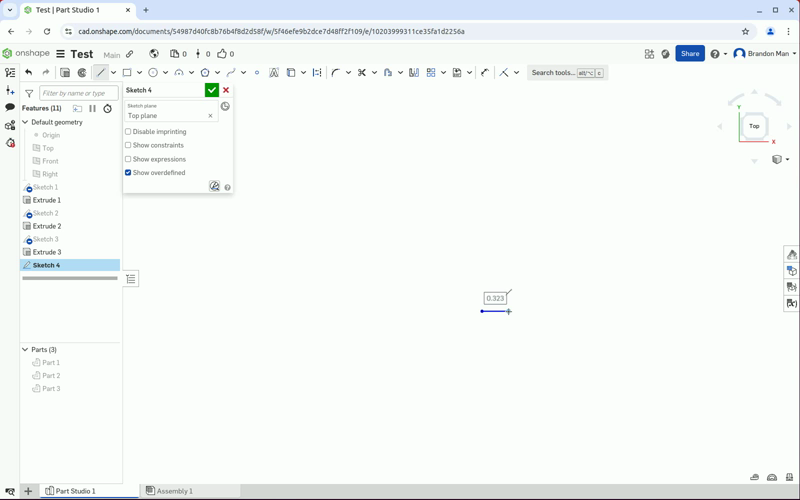
scroll(-6)
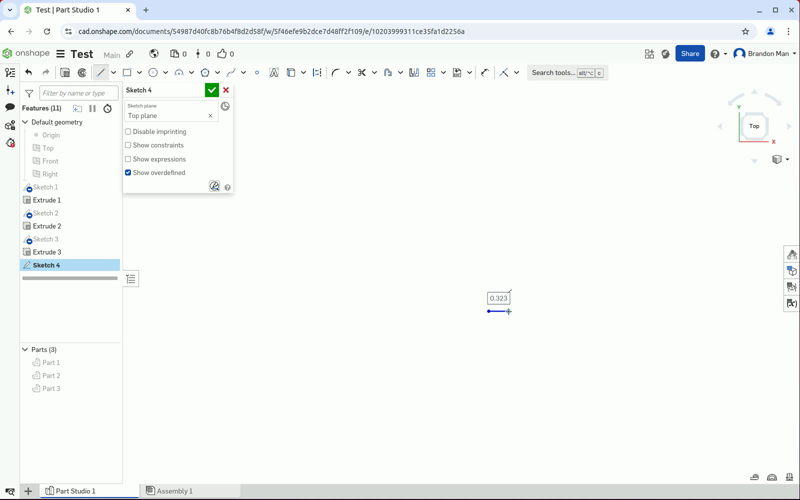
scroll(-6)
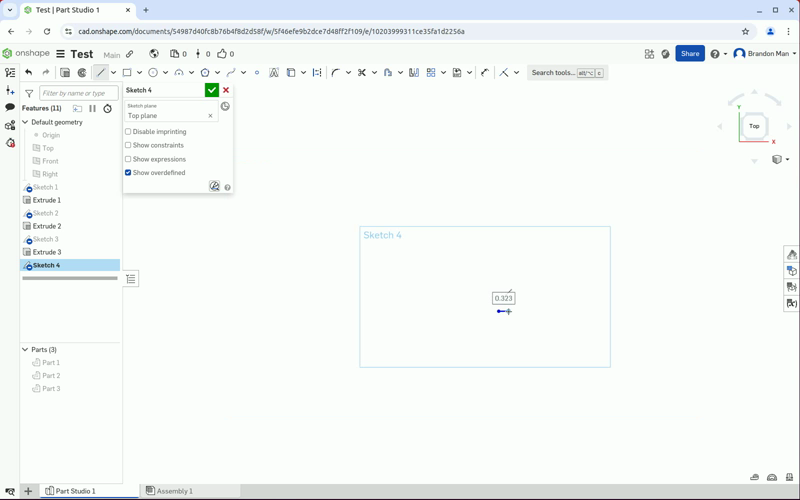
scroll(-6)
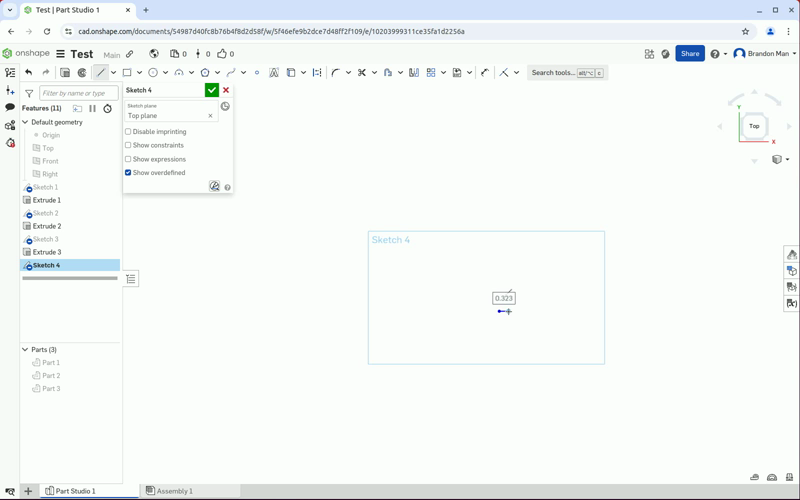
scroll(-6)
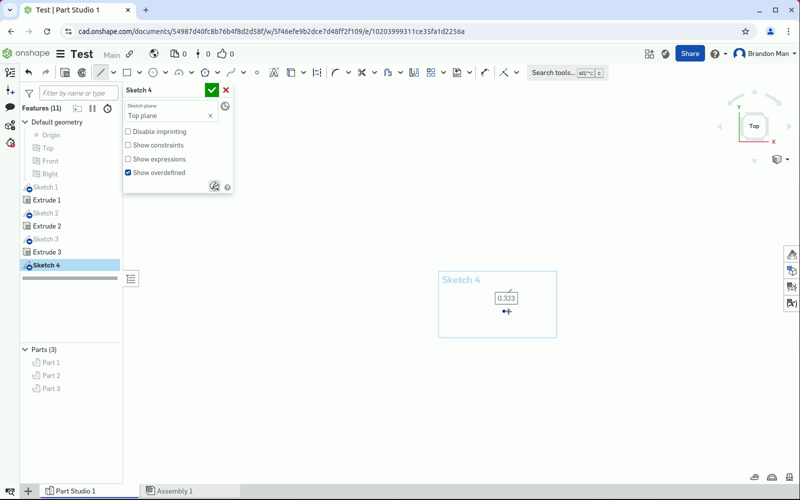
scroll(-6)
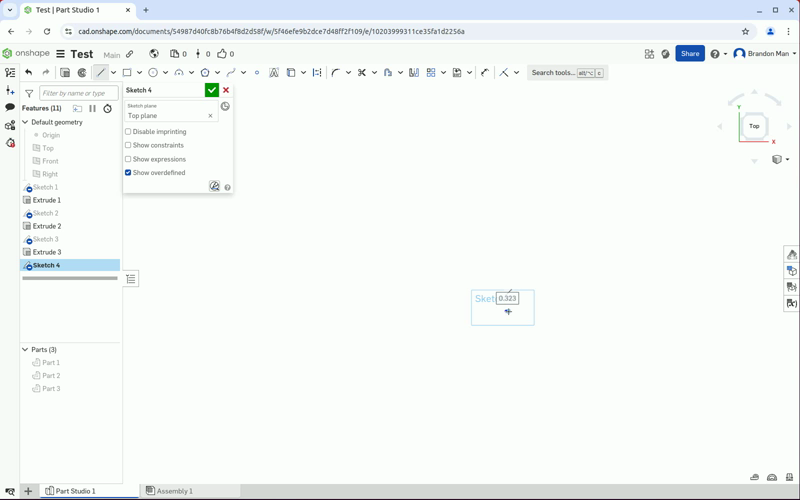
key_up(shift)
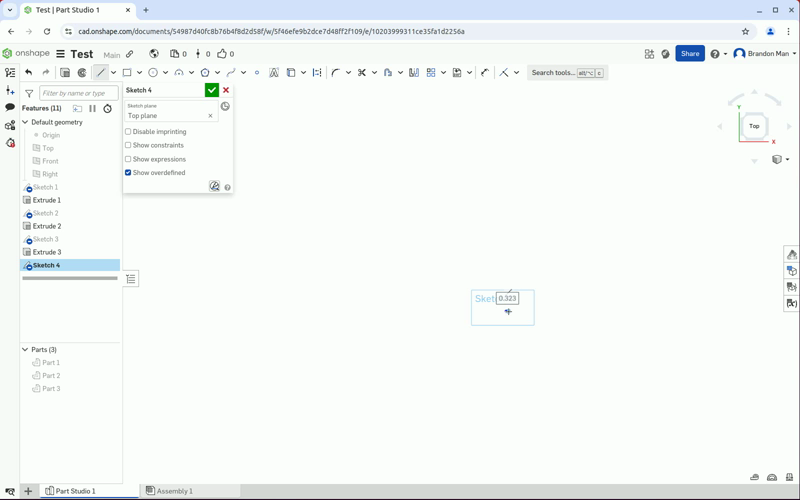
key_down(shift)
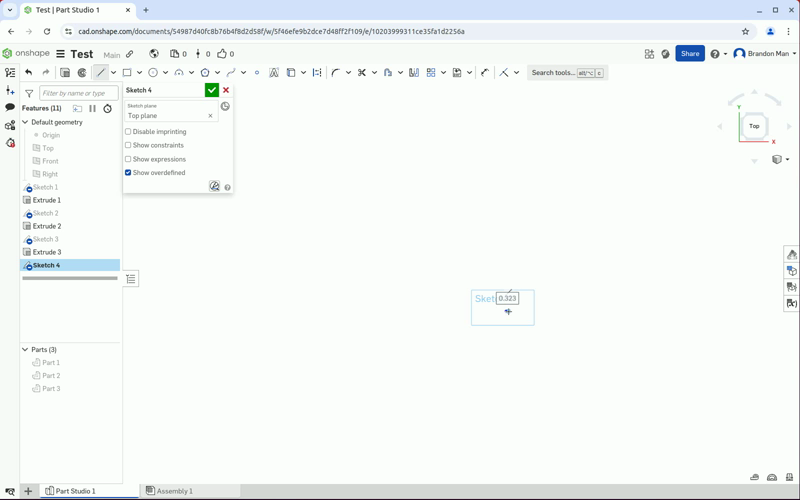
mouse_move(538, 311)
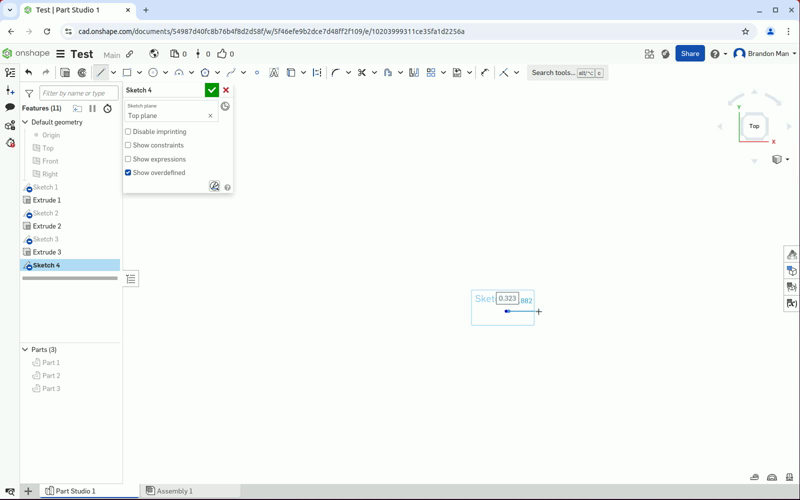
mouse_move(508, 309)
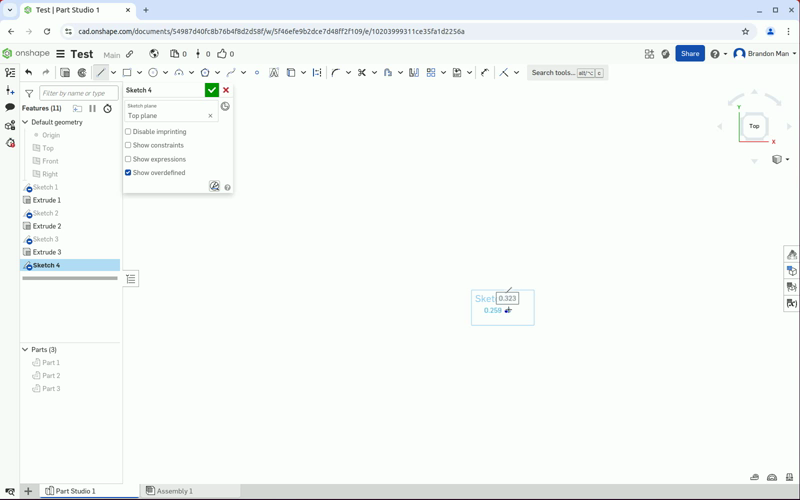
scroll(6)
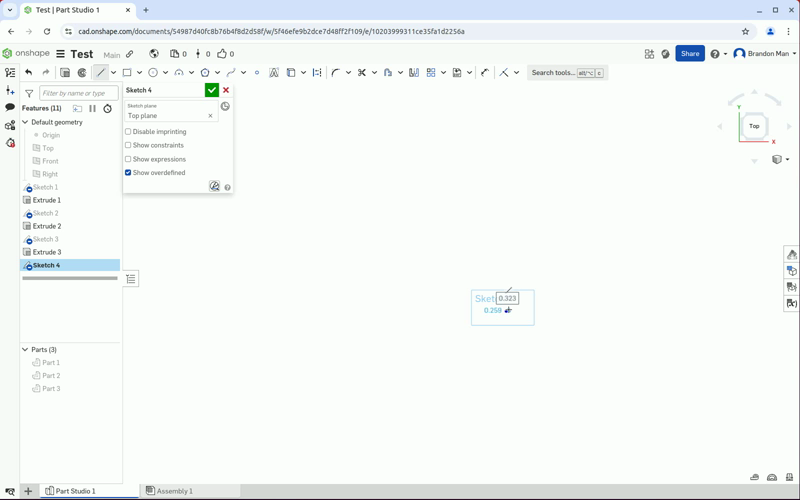
scroll(6)
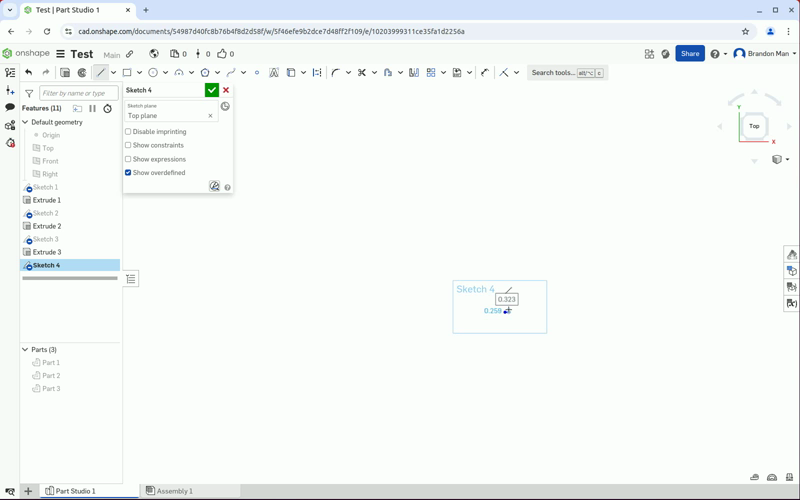
scroll(6)
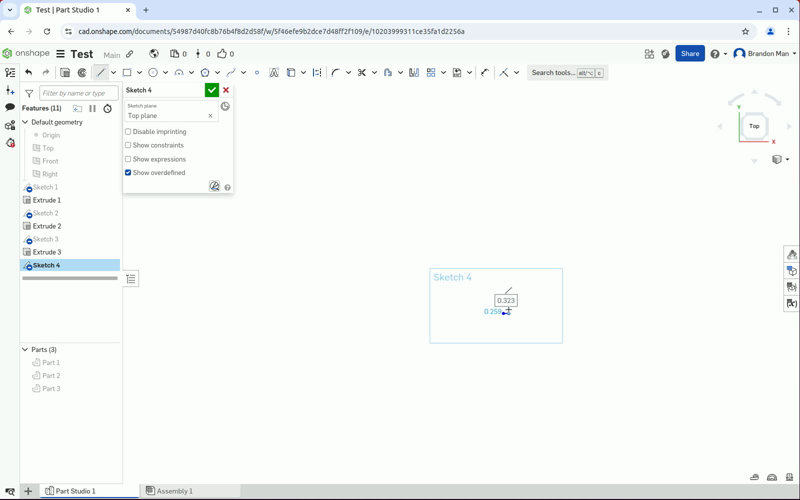
scroll(6)
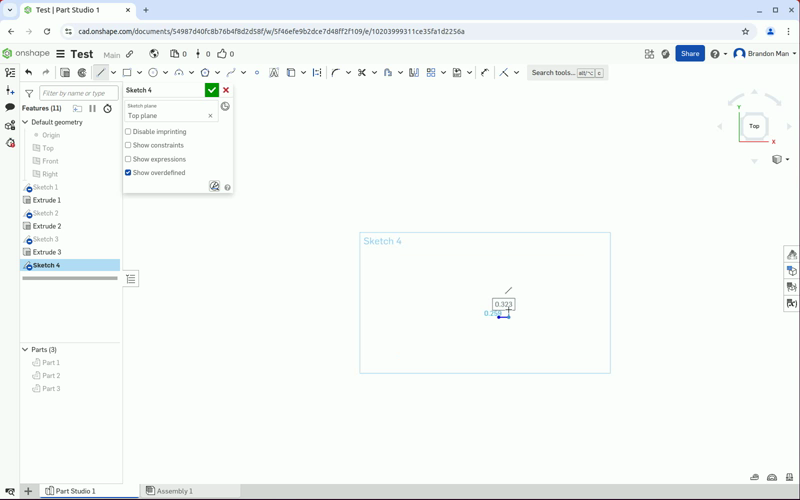
scroll(6)
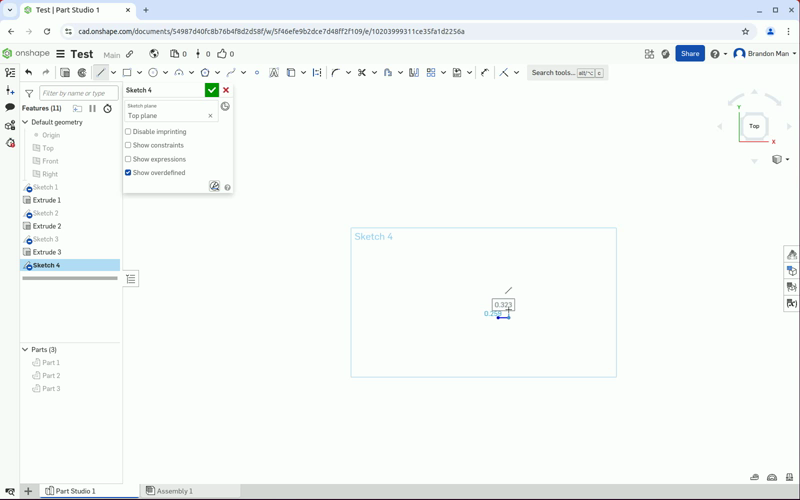
scroll(6)
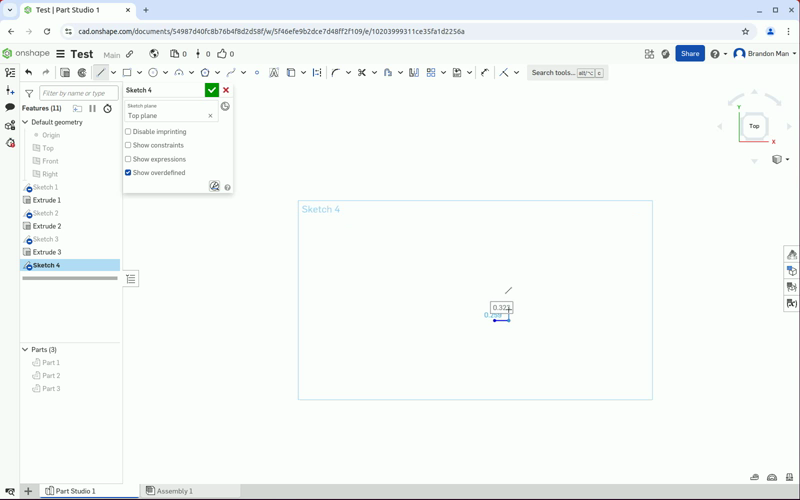
scroll(6)
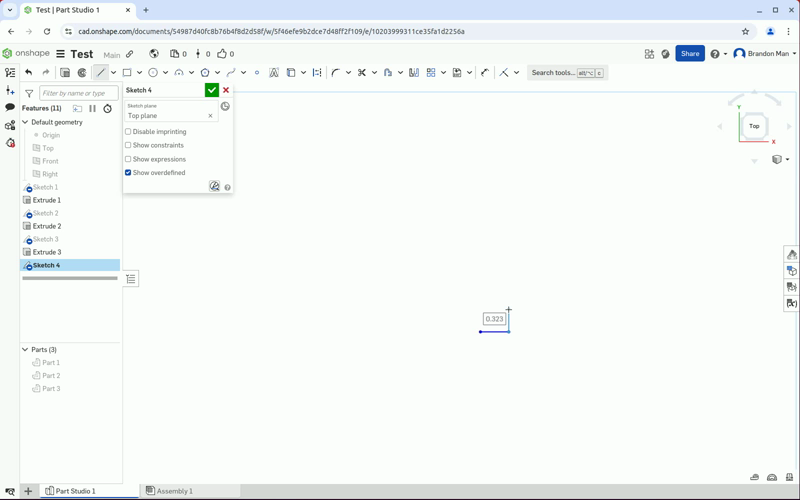
click(508, 309)
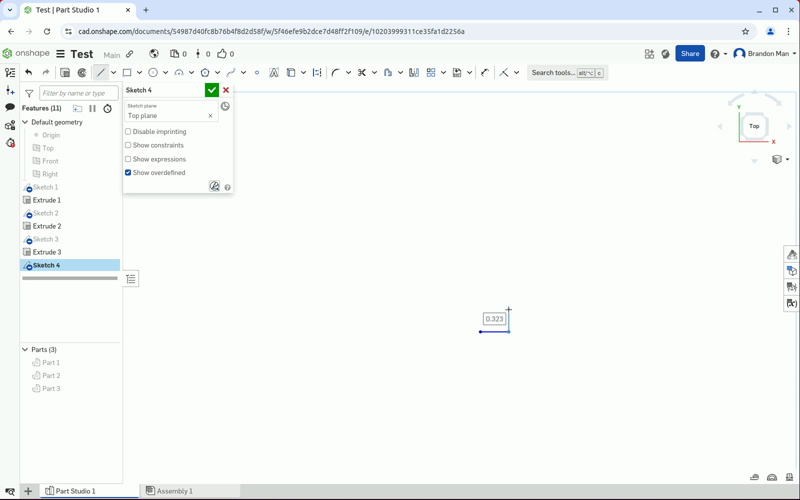
scroll(-6)
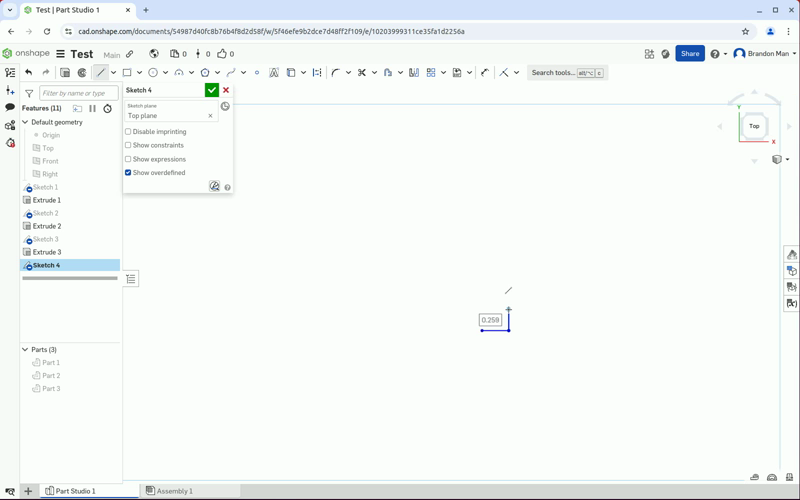
scroll(-6)
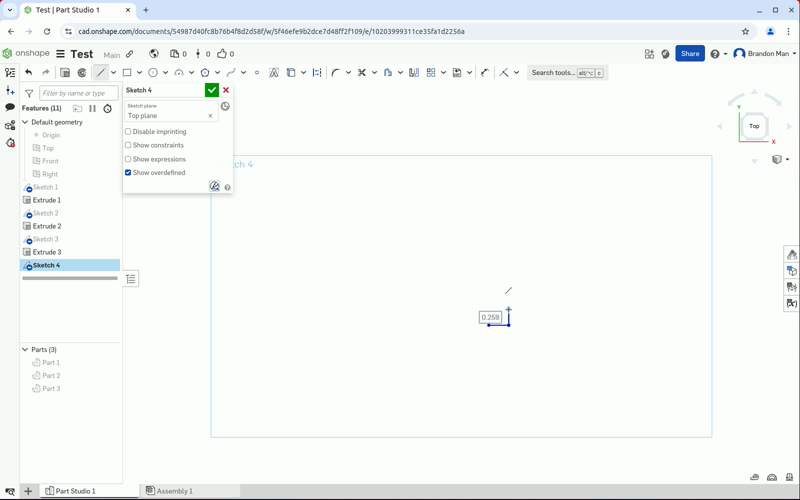
scroll(-6)
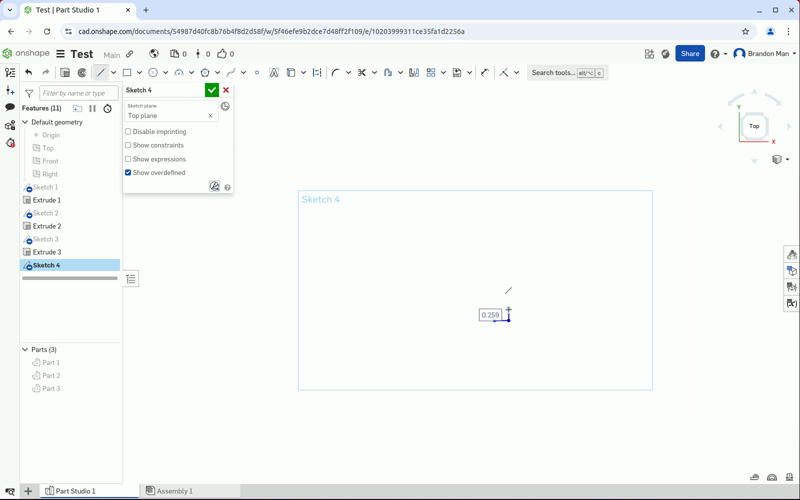
scroll(-6)
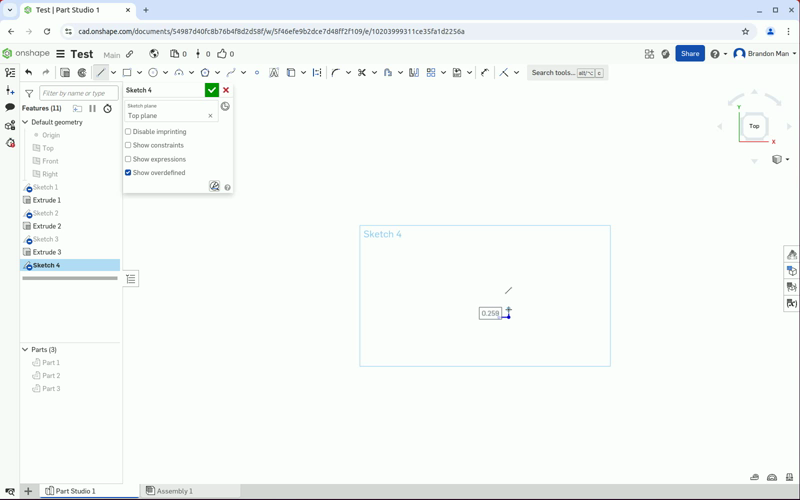
scroll(-6)
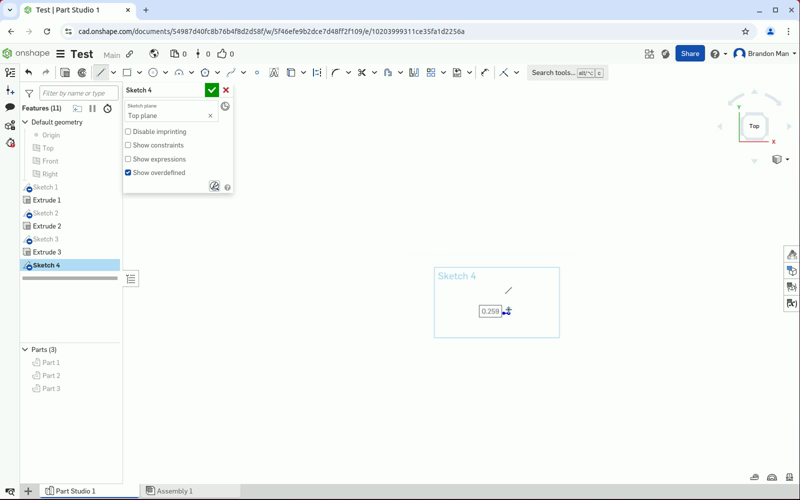
scroll(-6)
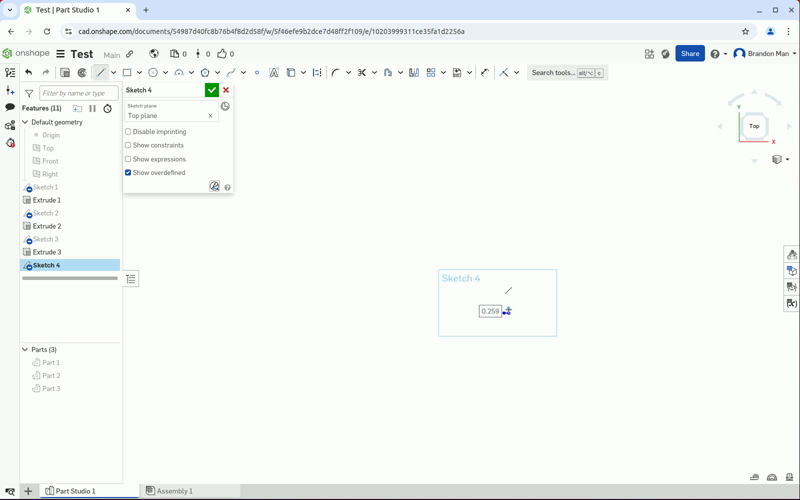
scroll(-6)
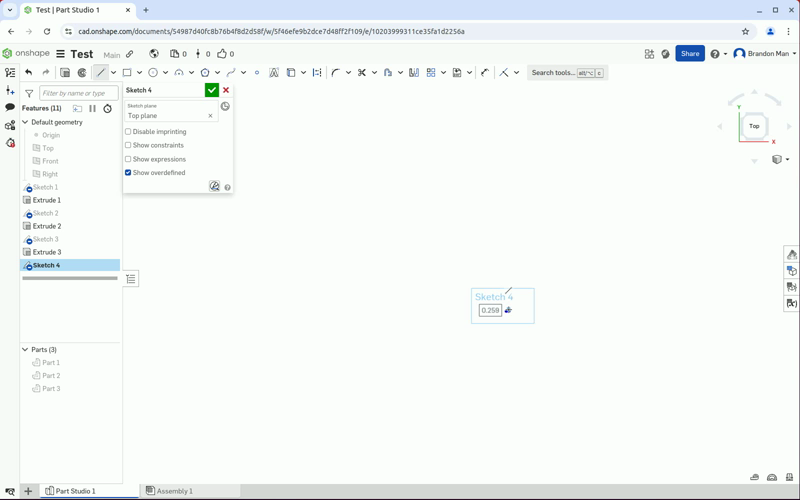
key_up(shift)
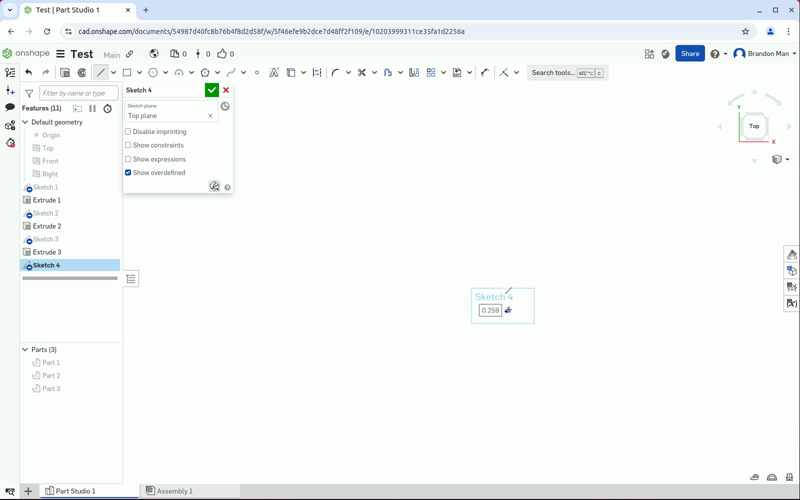
key_down(shift)
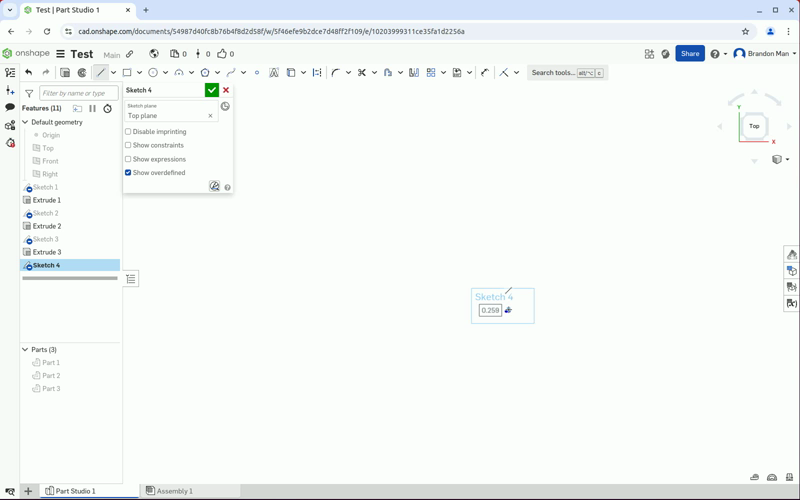
mouse_move(538, 309)
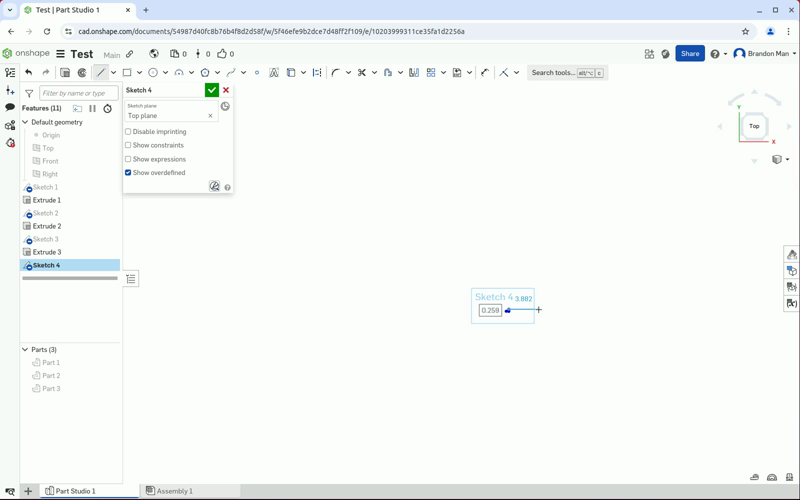
mouse_move(506, 309)
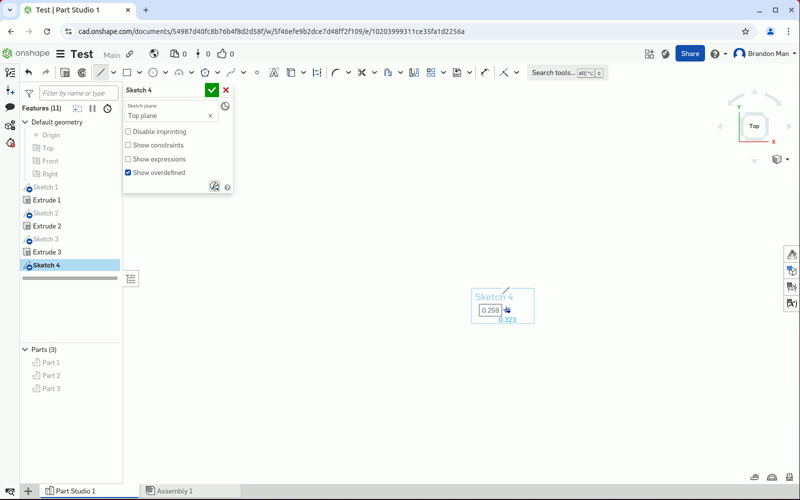
scroll(6)
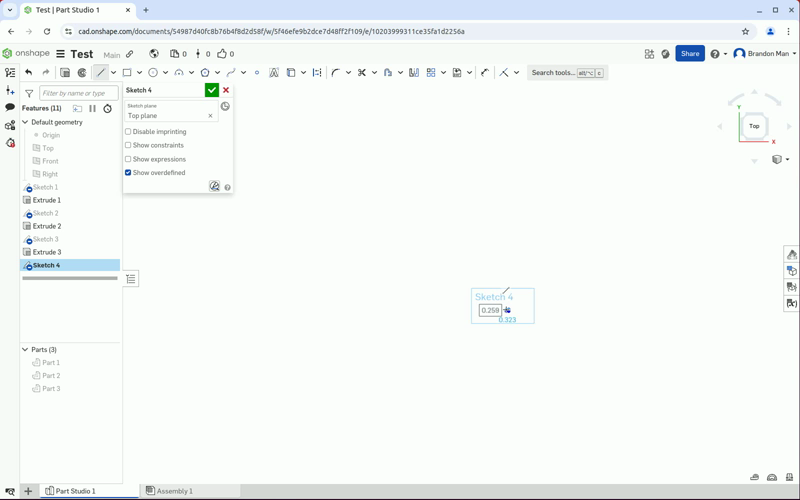
scroll(6)
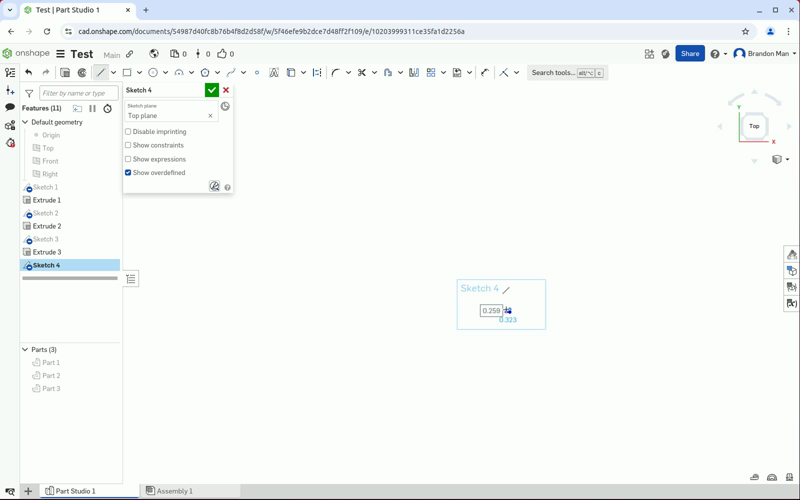
scroll(6)
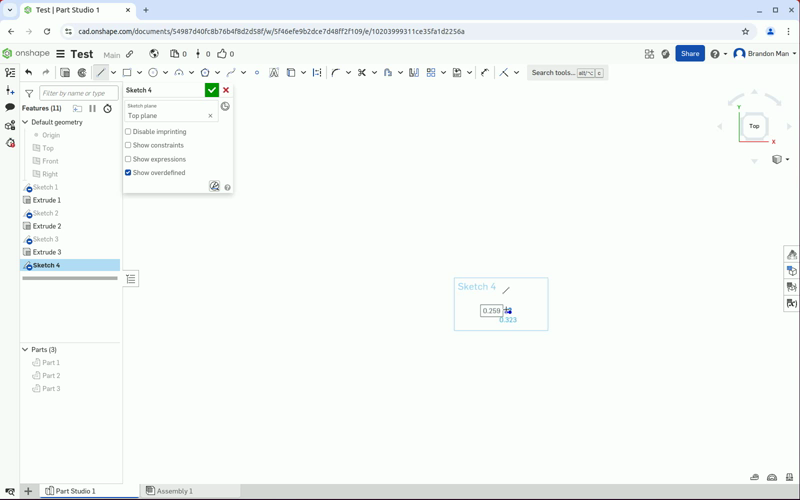
scroll(6)
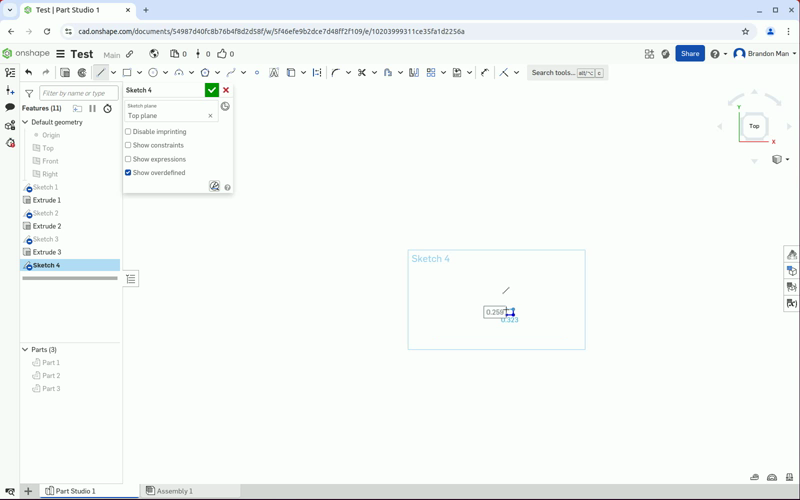
scroll(6)
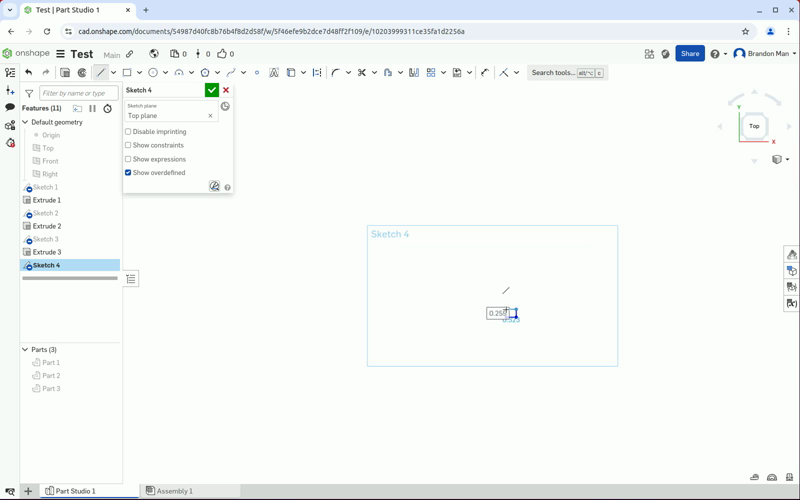
scroll(6)
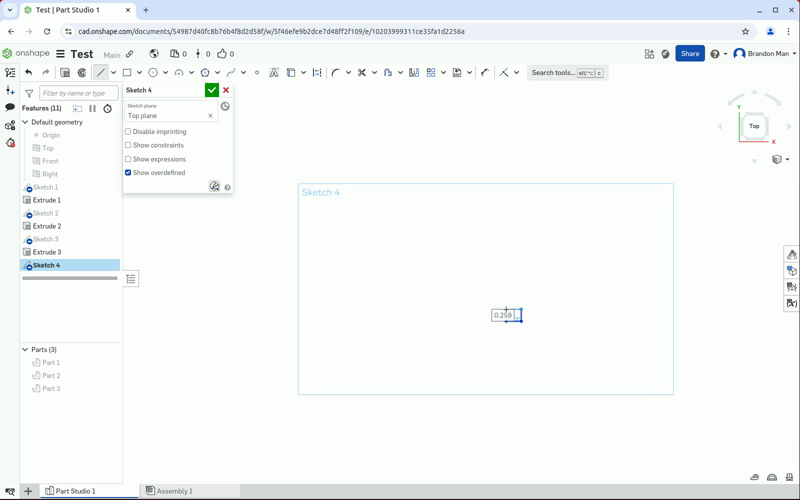
scroll(6)
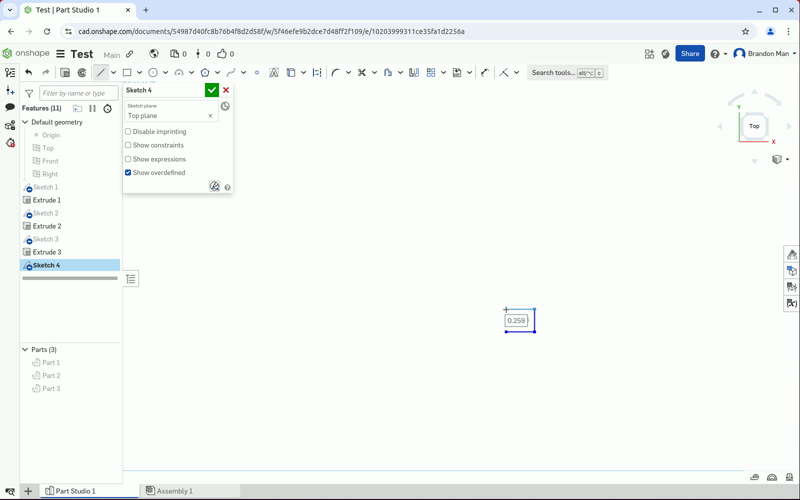
click(506, 309)
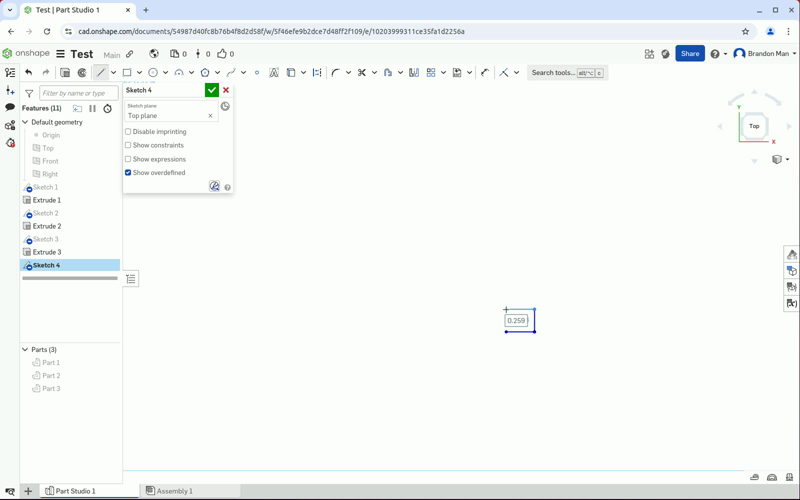
scroll(-6)
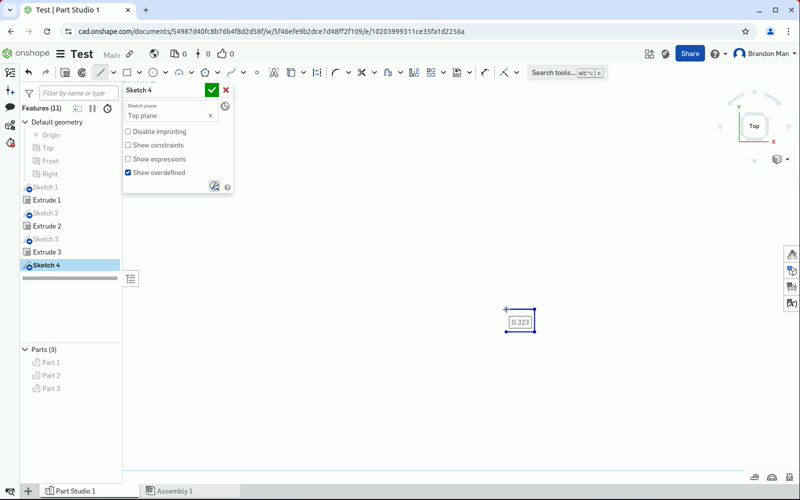
scroll(-6)
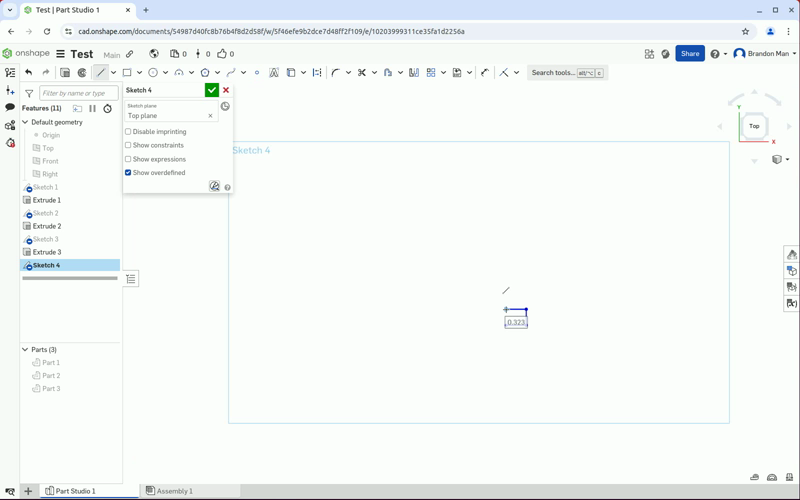
scroll(-6)
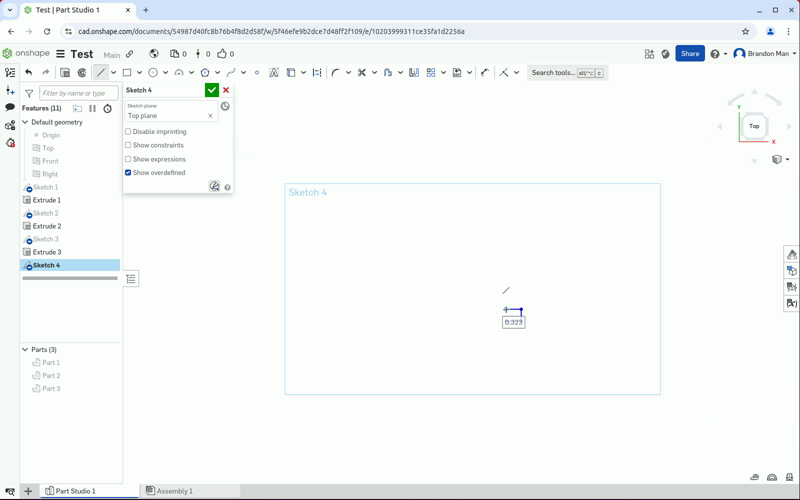
scroll(-6)
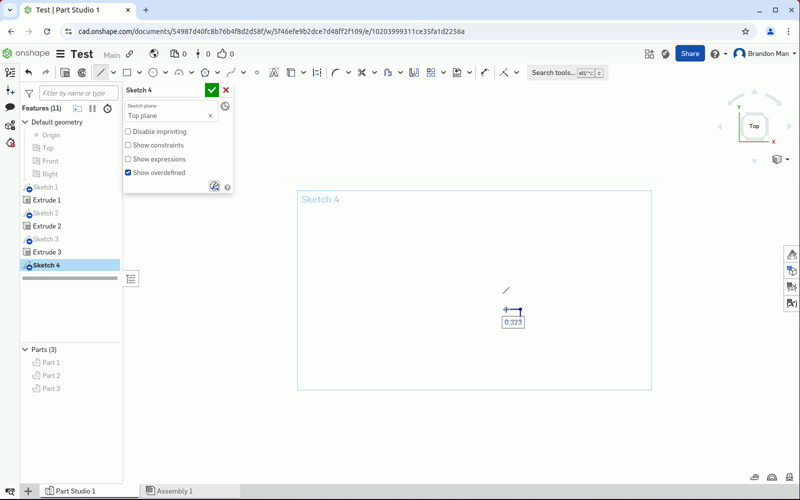
scroll(-6)
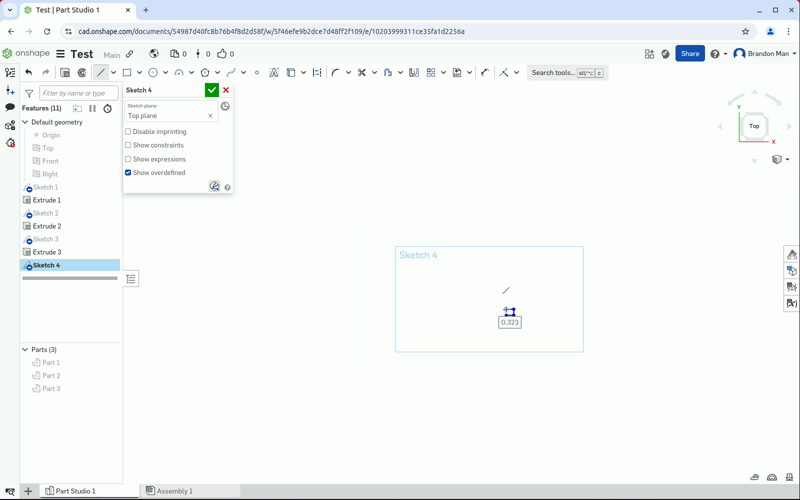
scroll(-6)
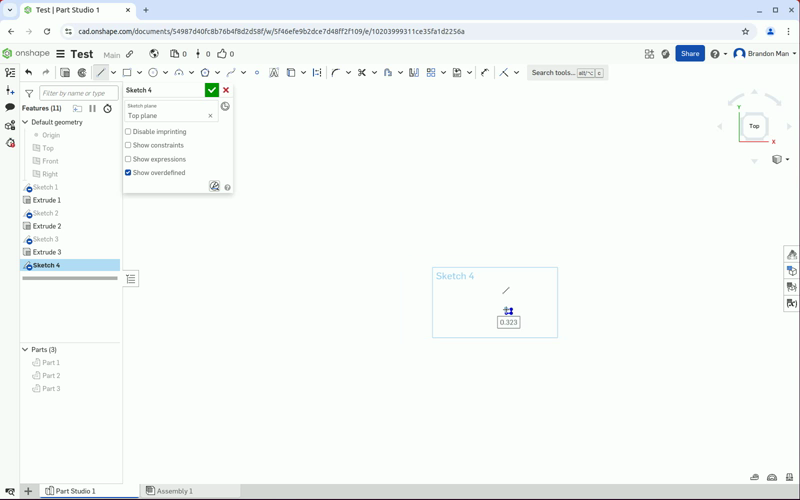
scroll(-6)
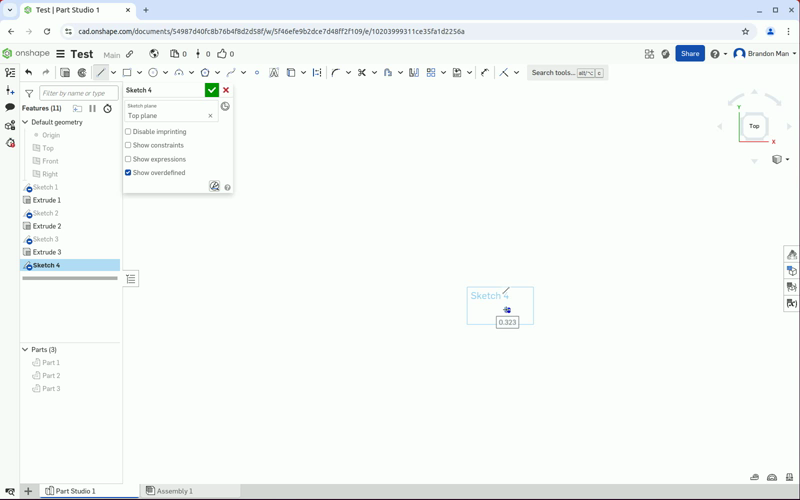
key_up(shift)
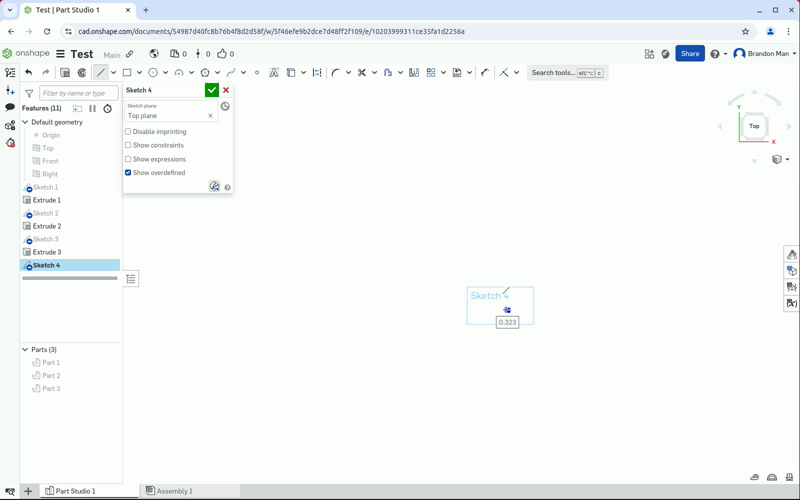
mouse_move(536, 309)
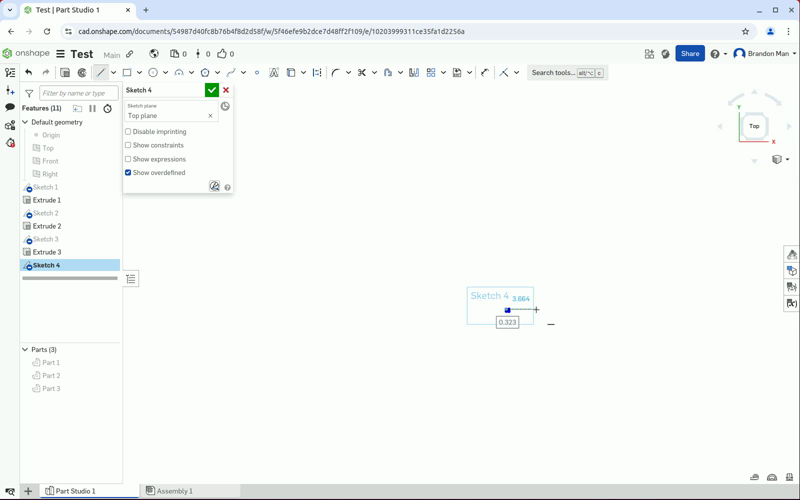
key_down(shift)
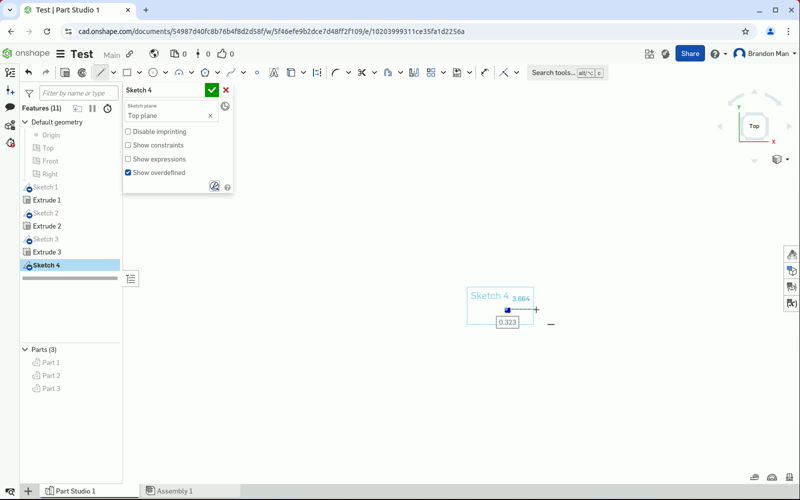
mouse_move(506, 311)
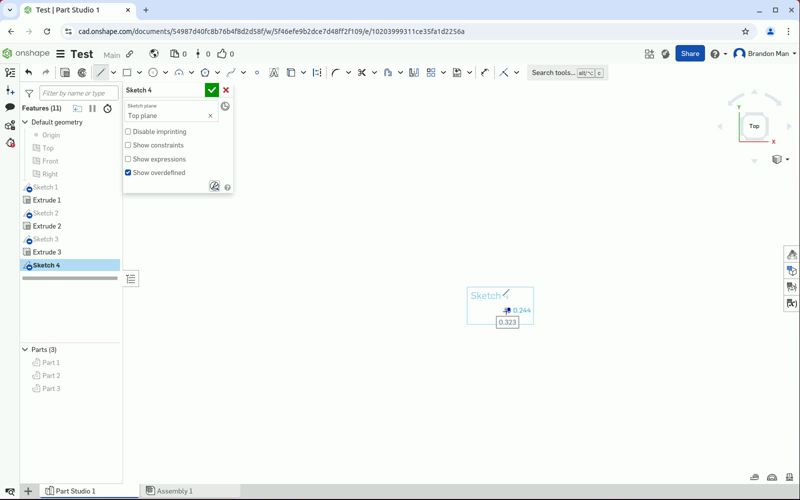
scroll(6)
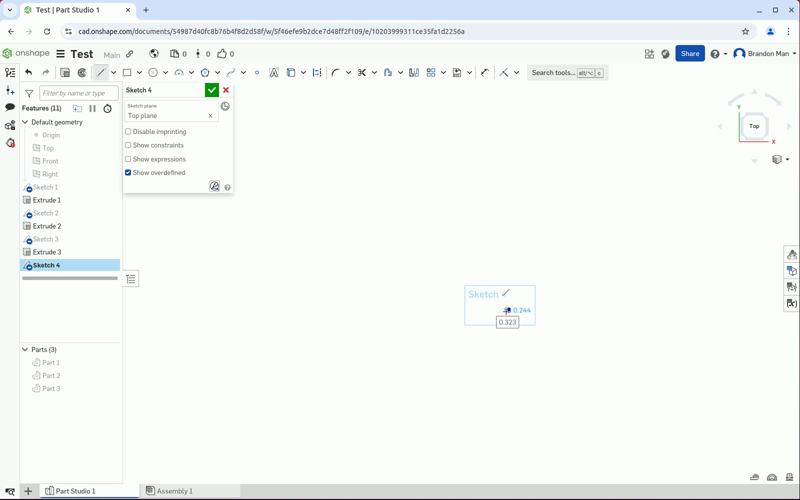
scroll(6)
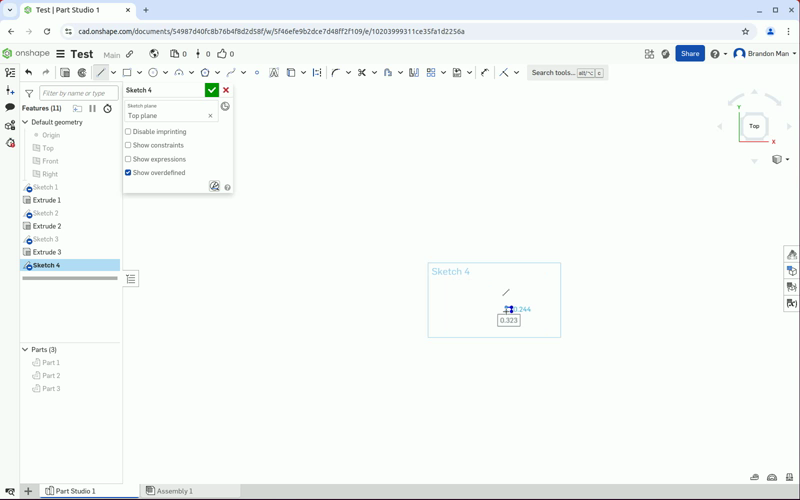
scroll(6)
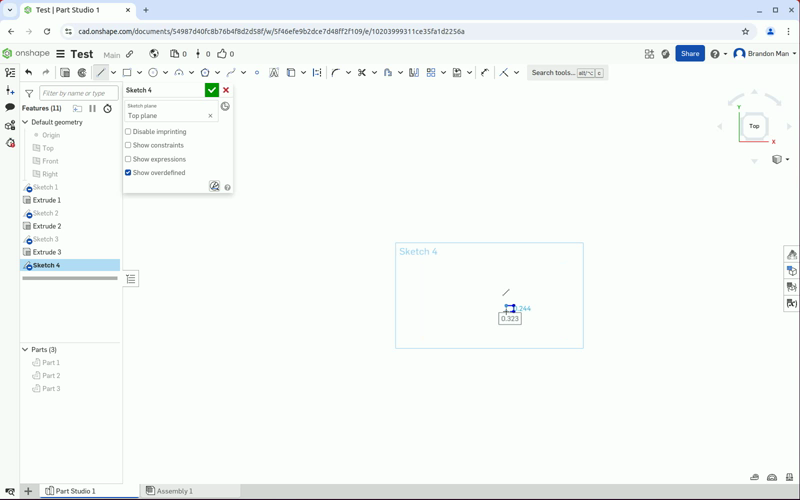
scroll(6)
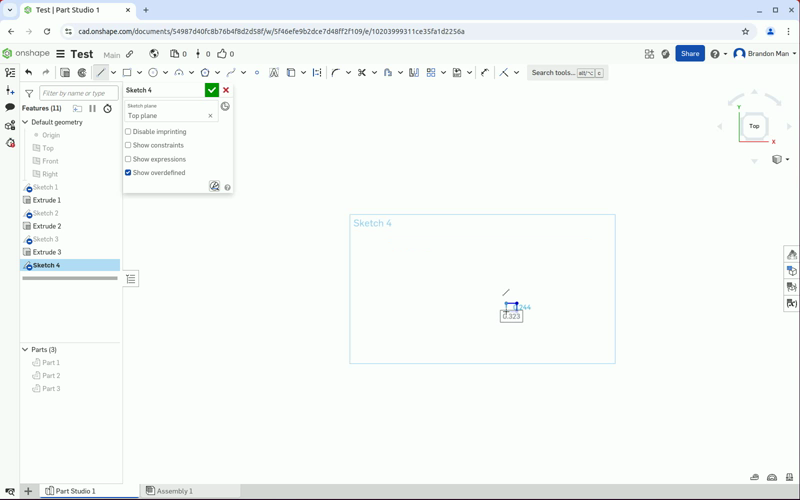
scroll(6)
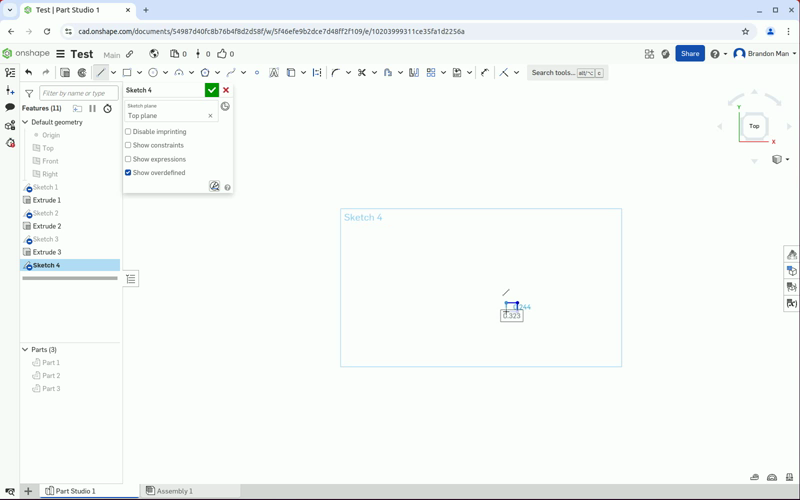
scroll(6)
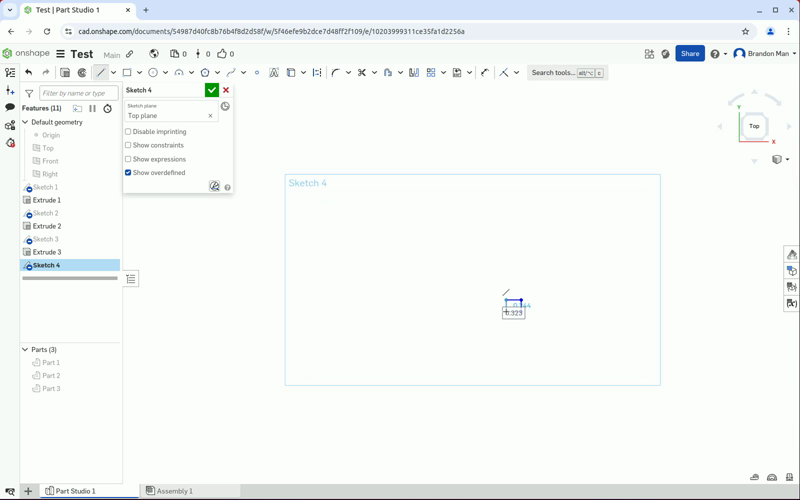
scroll(6)
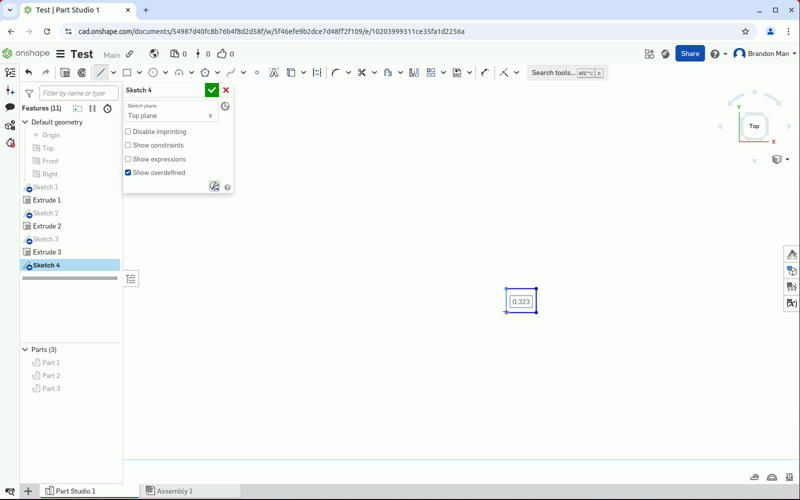
key_up(shift)
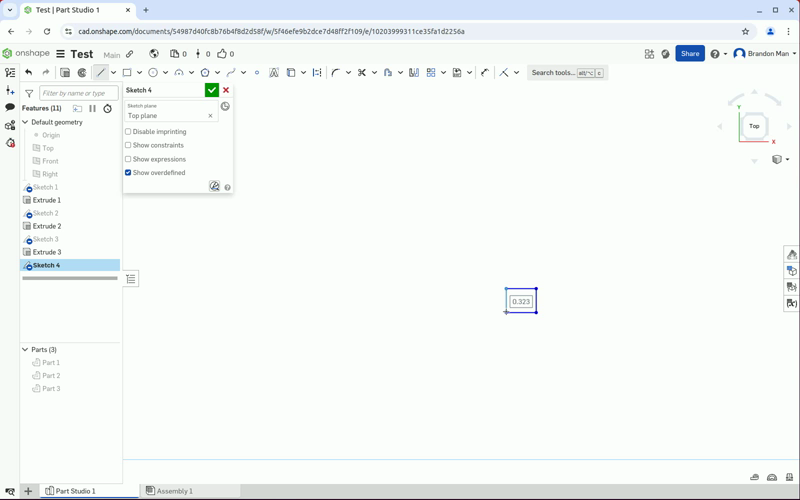
click(506, 311)
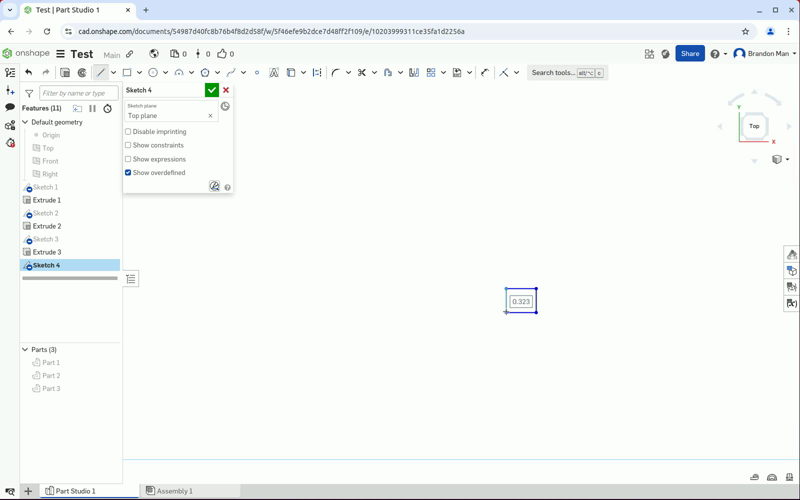
scroll(-6)
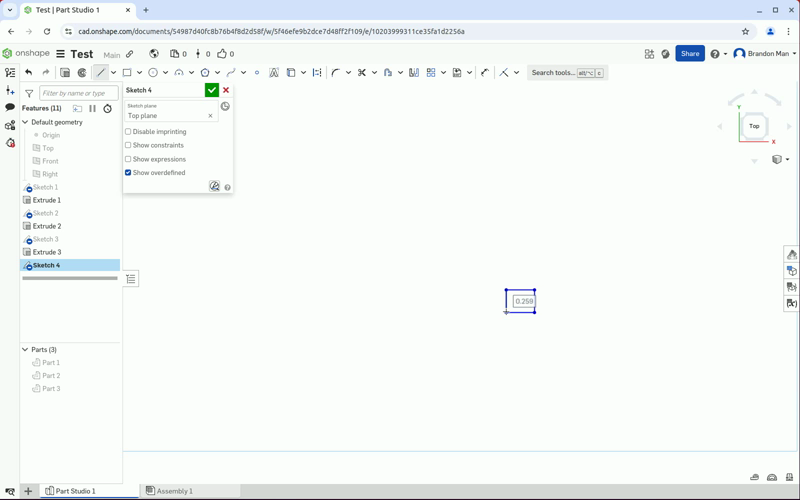
scroll(-6)
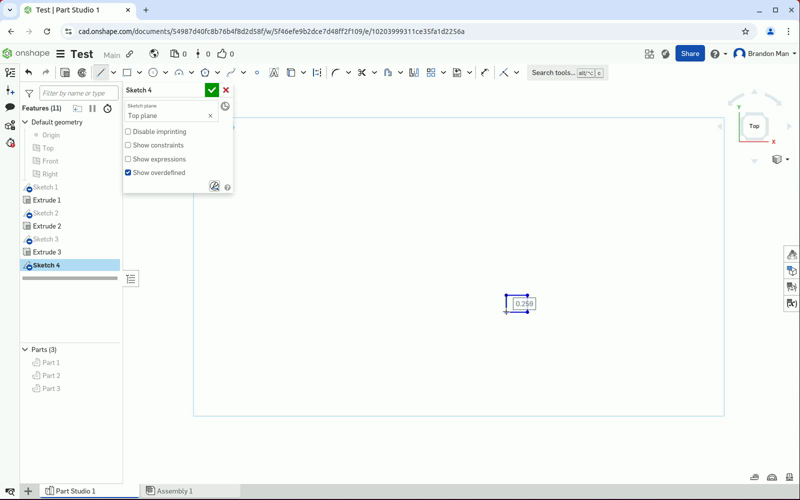
scroll(-6)
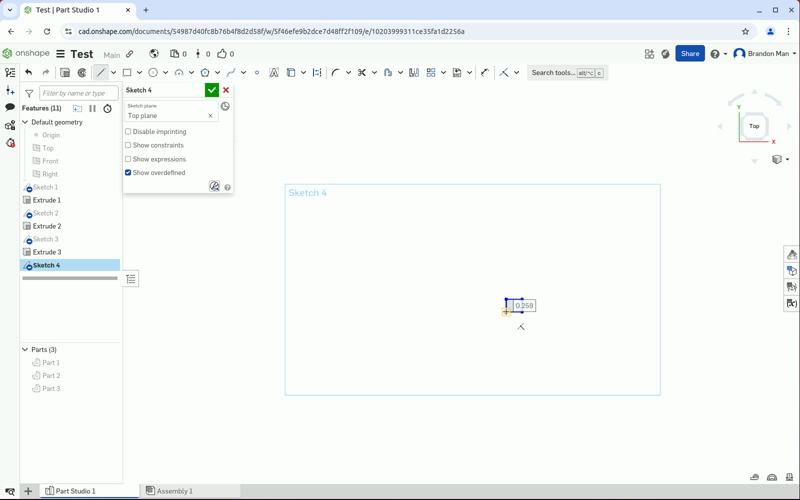
scroll(-6)
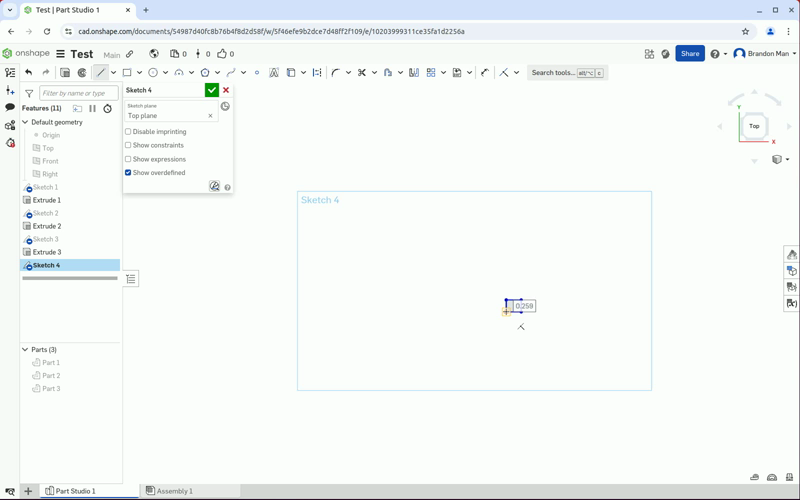
scroll(-6)
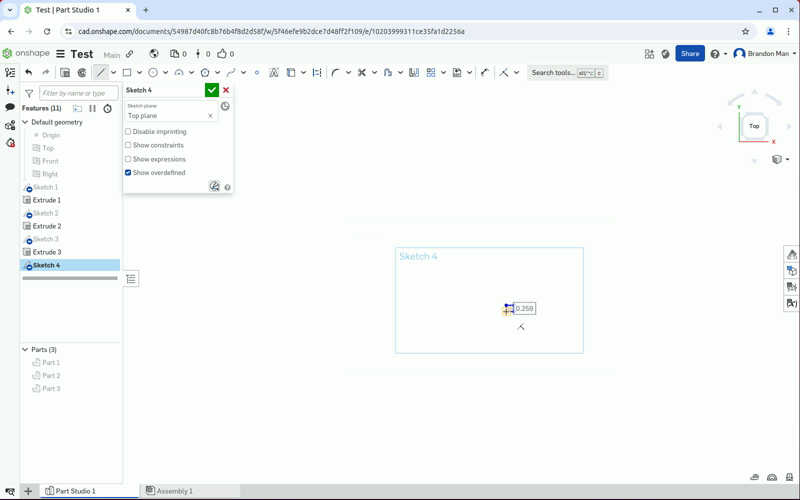
scroll(-6)
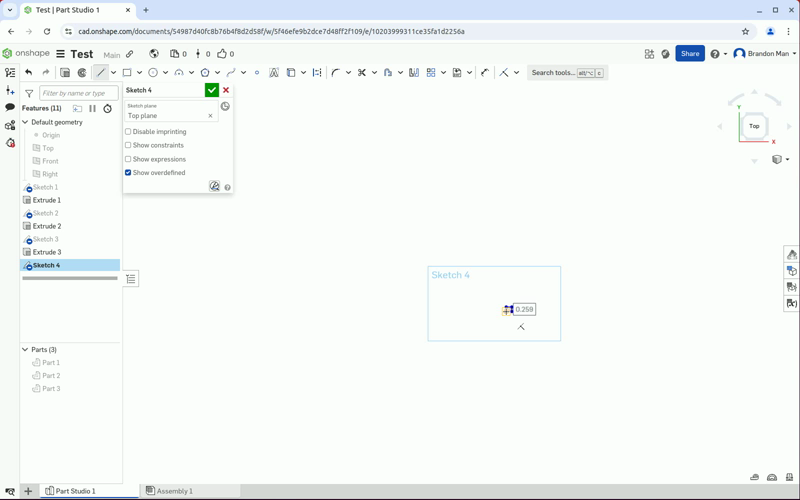
scroll(-6)
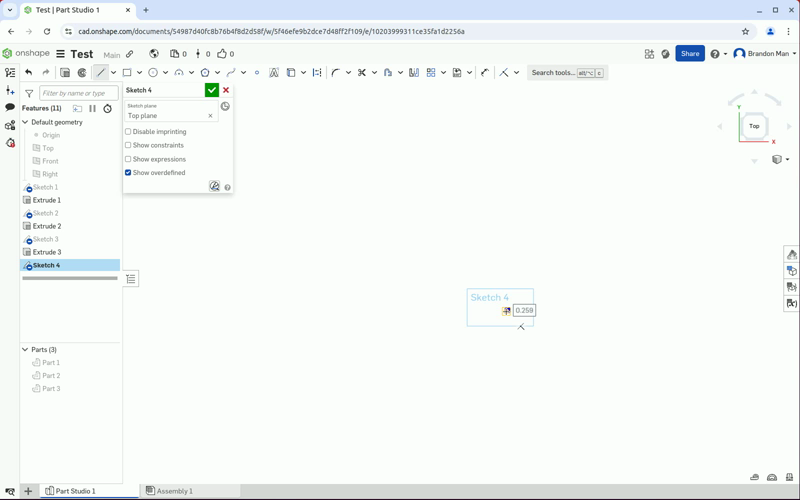
key(esc)
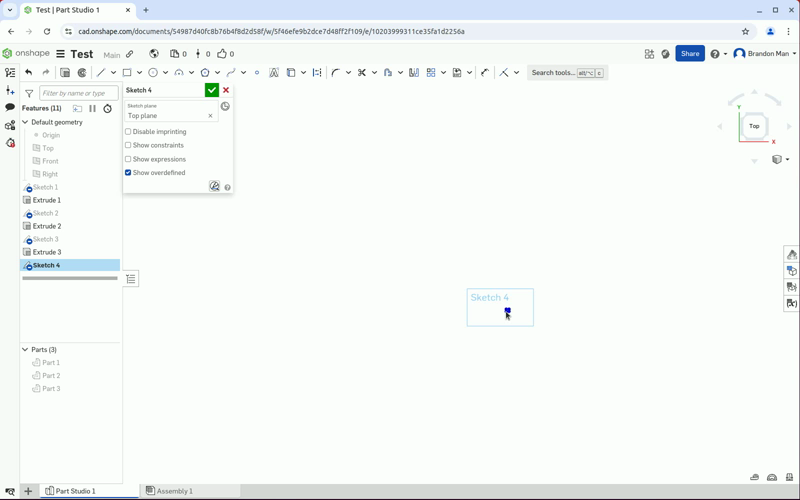
mouse_move(508, 309)
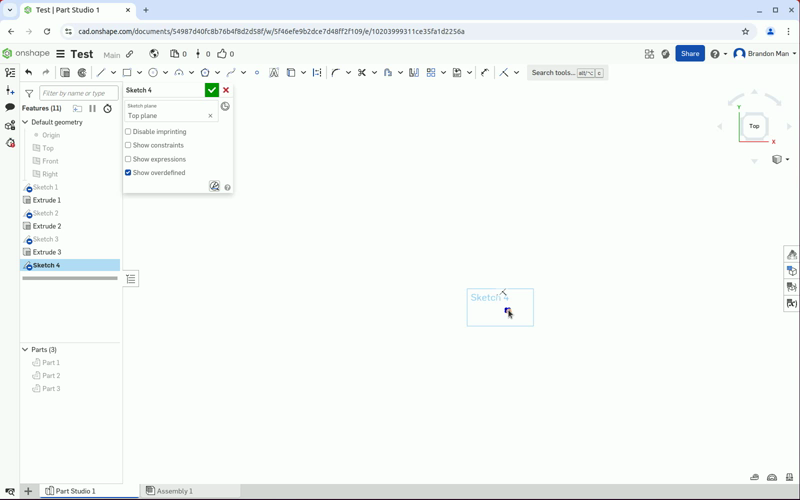
scroll(6)
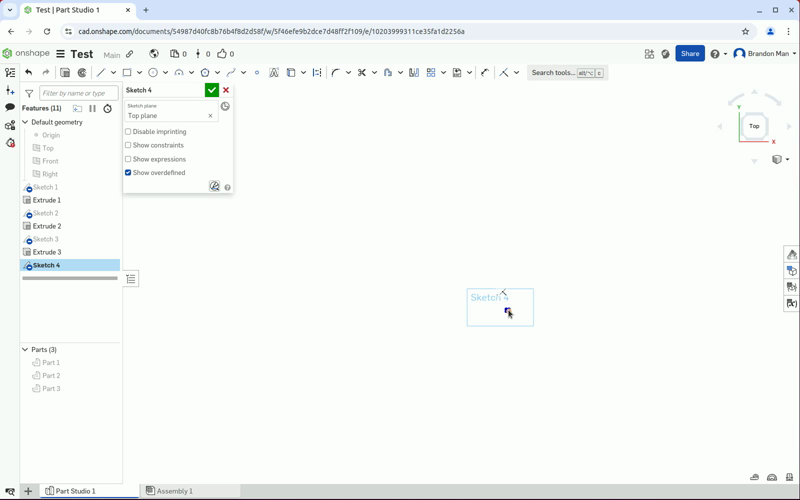
scroll(6)
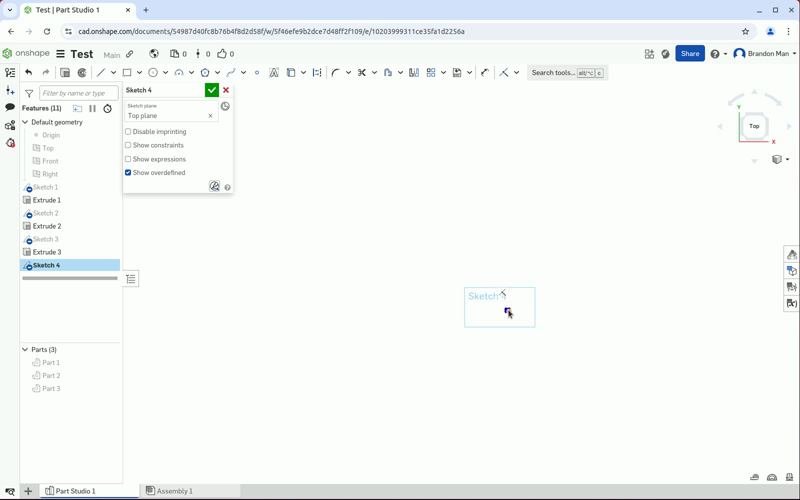
scroll(6)
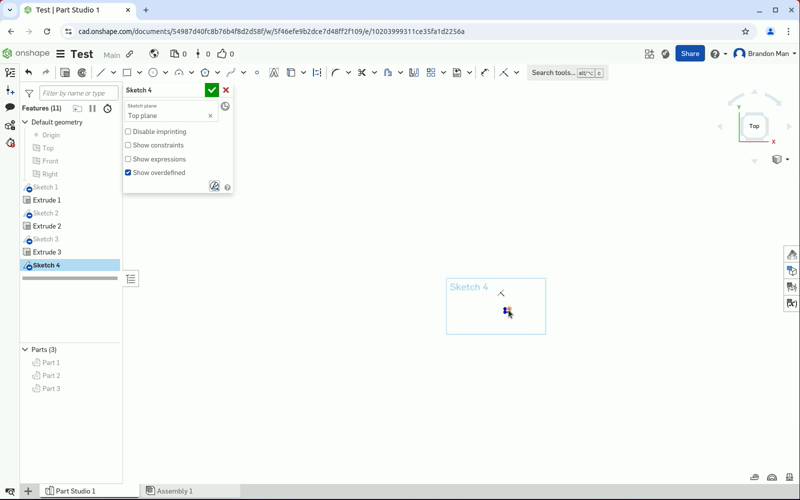
scroll(6)
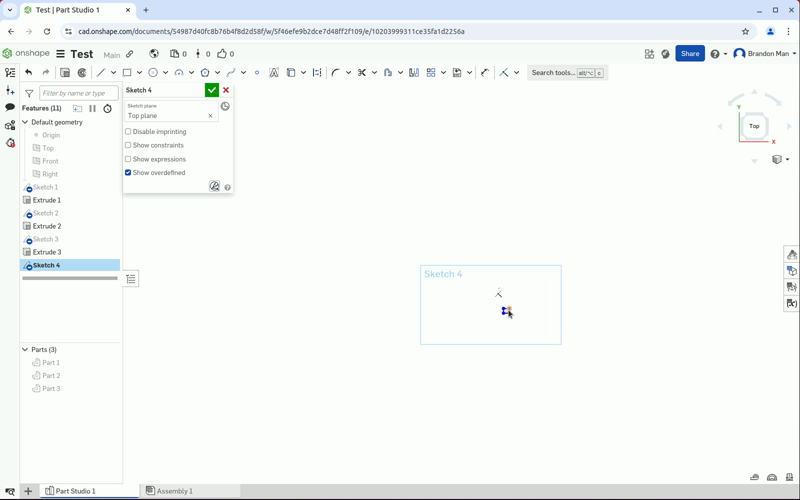
scroll(6)
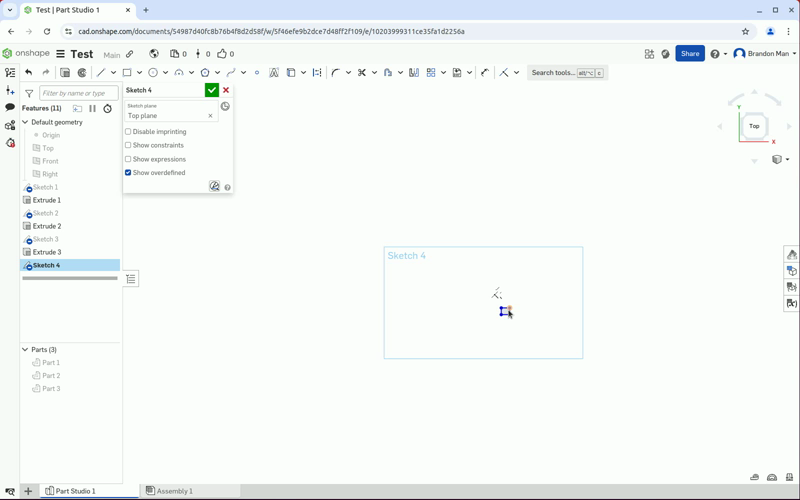
scroll(6)
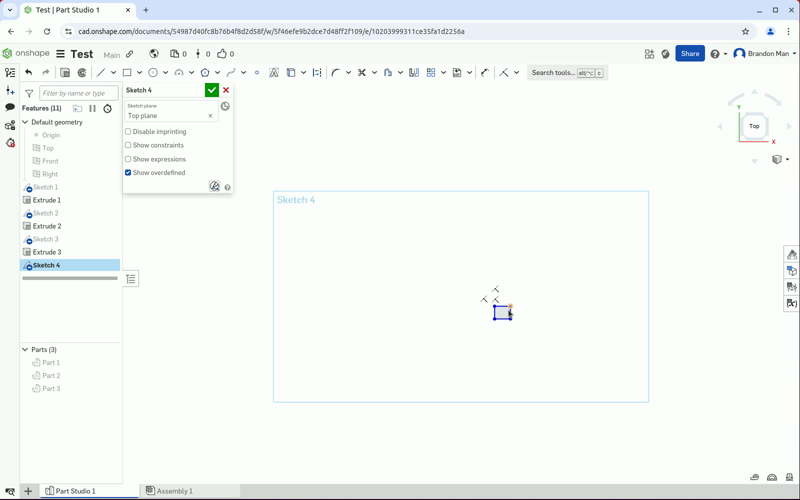
scroll(6)
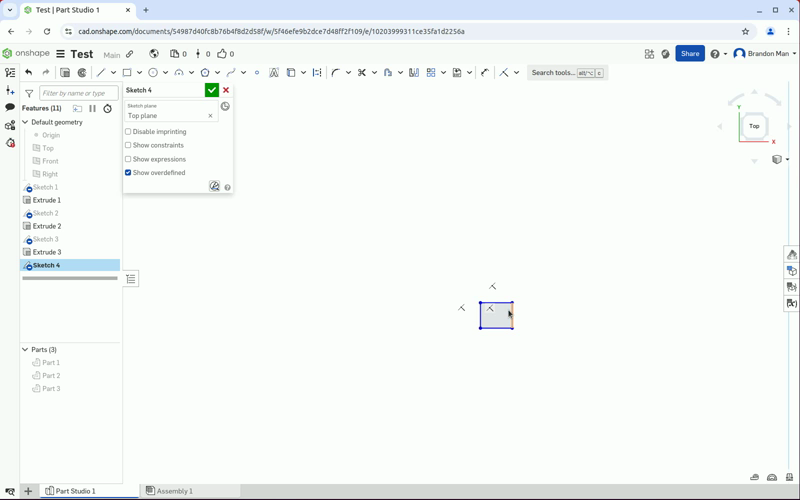
click(508, 309)
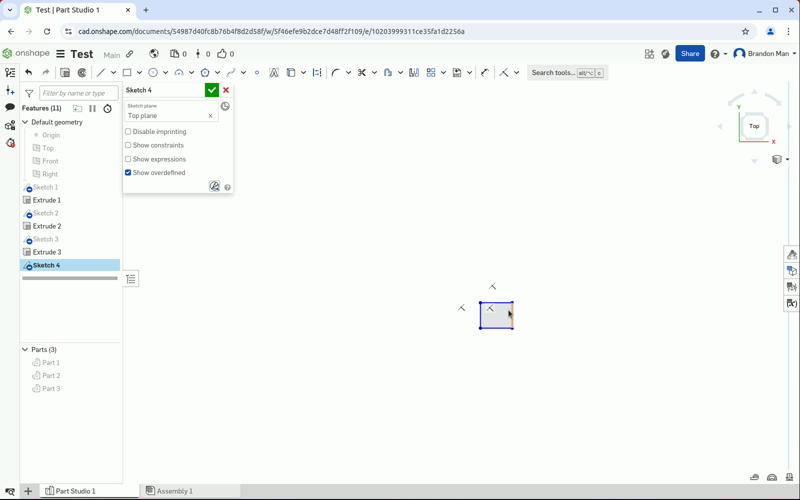
scroll(-6)
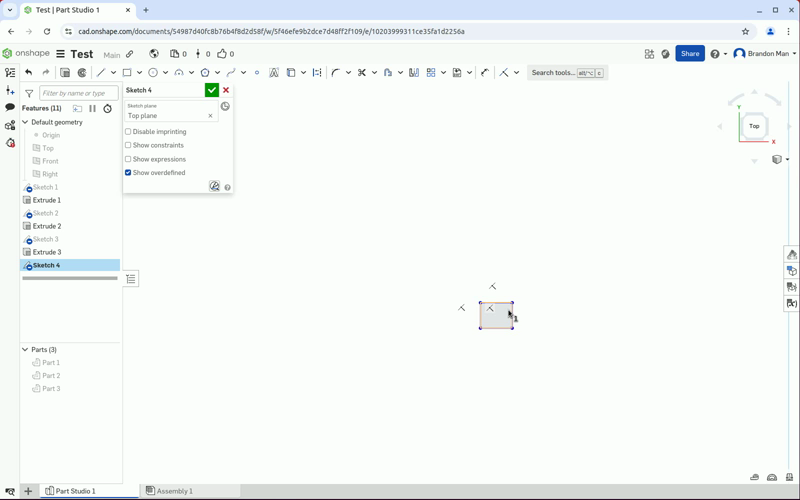
scroll(-6)
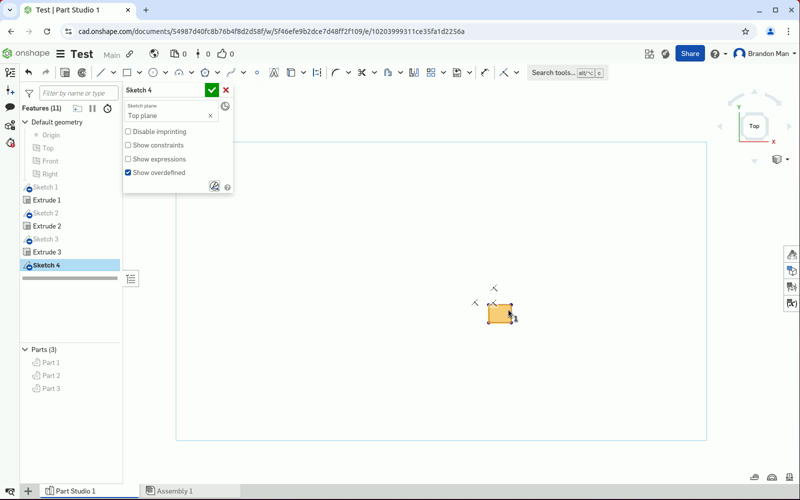
scroll(-6)
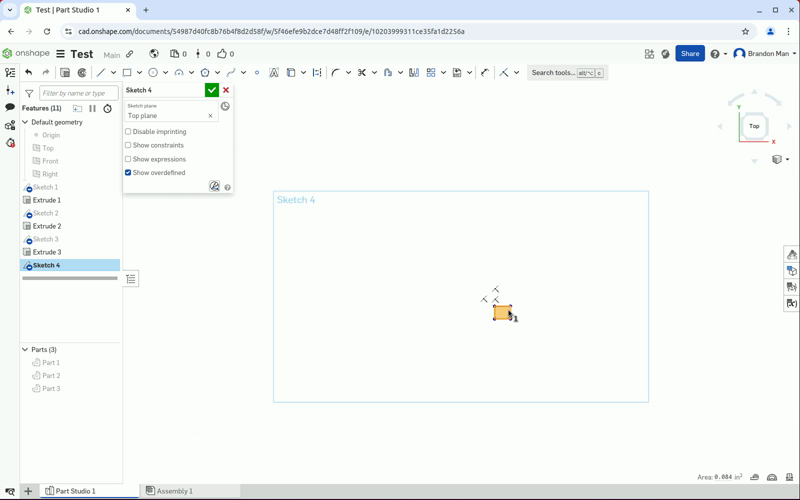
scroll(-6)
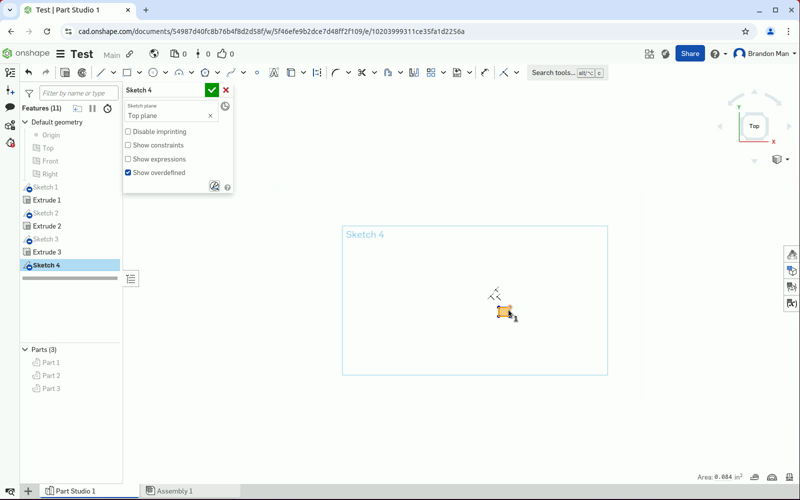
scroll(-6)
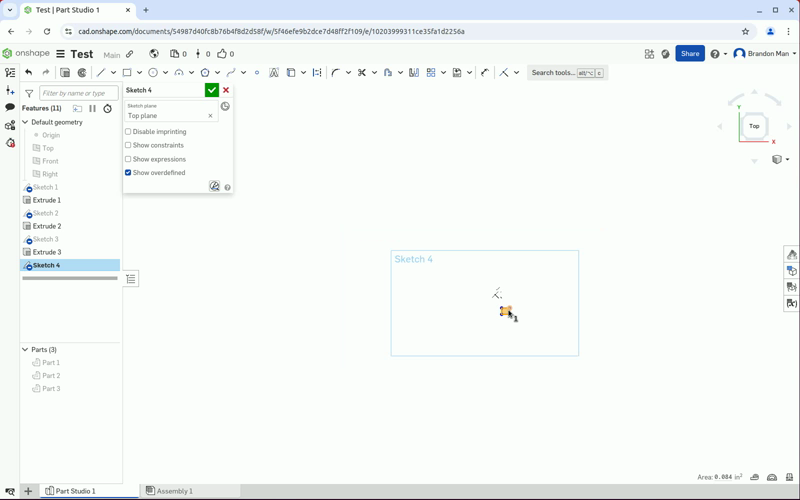
scroll(-6)
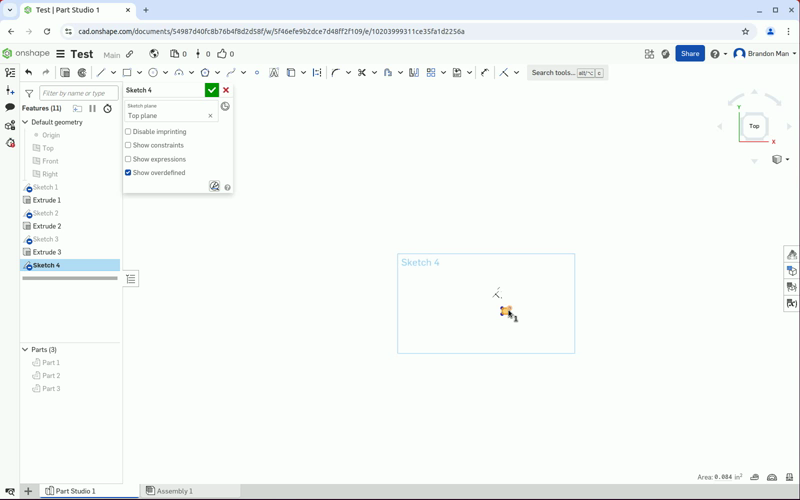
scroll(-6)
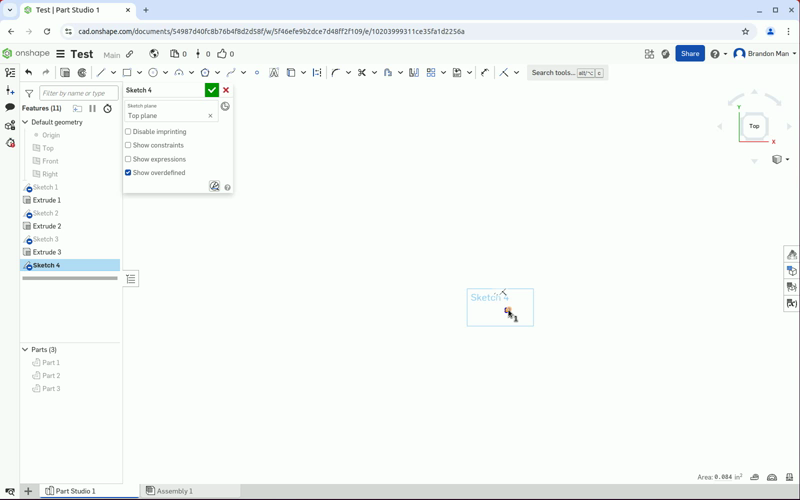
mouse_move(73, 352)
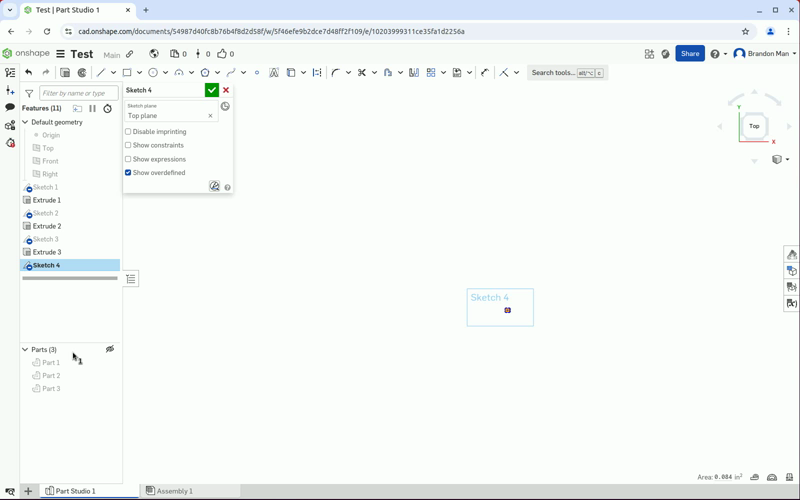
key(shift+y)
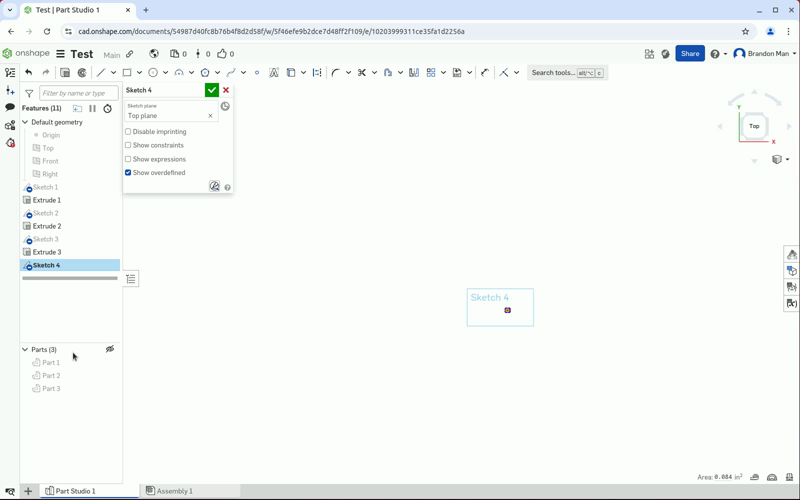
key(shift+e)
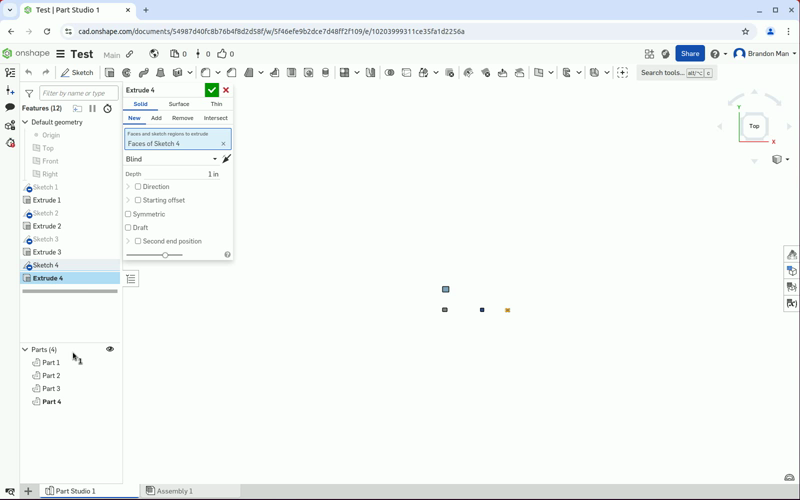
mouse_move(143, 106)
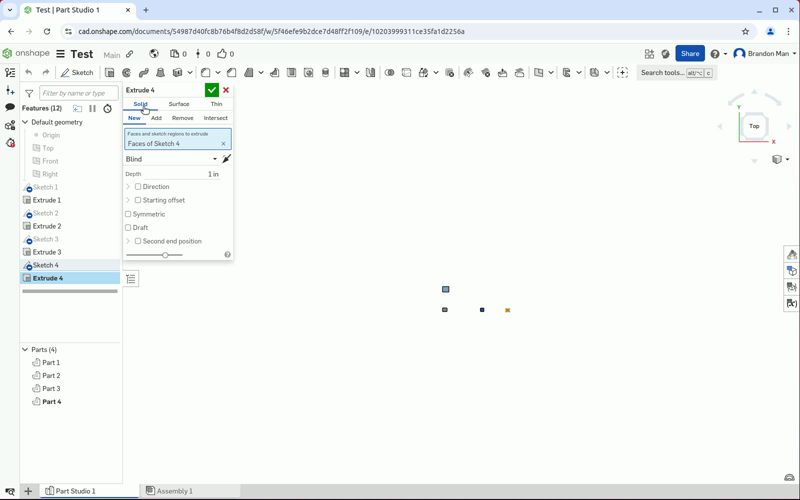
click(143, 106)
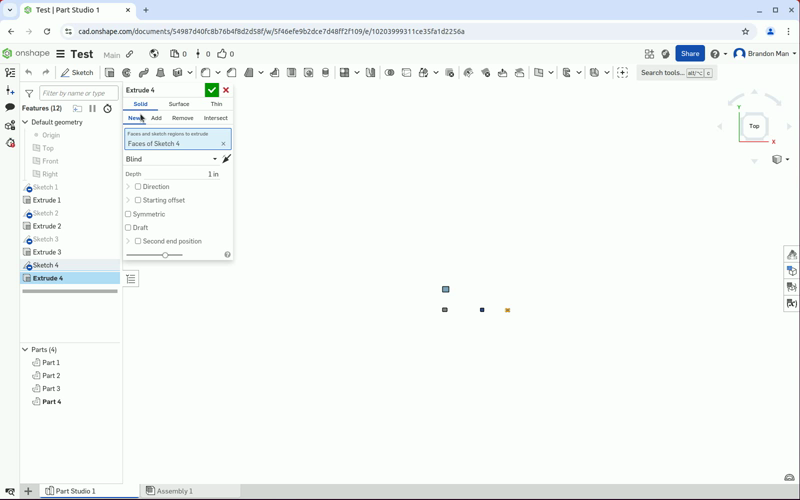
mouse_move(137, 120)
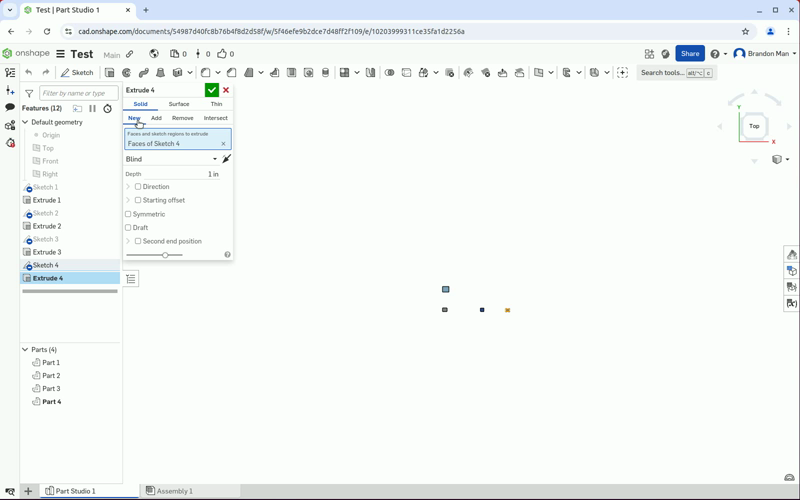
click(137, 120)
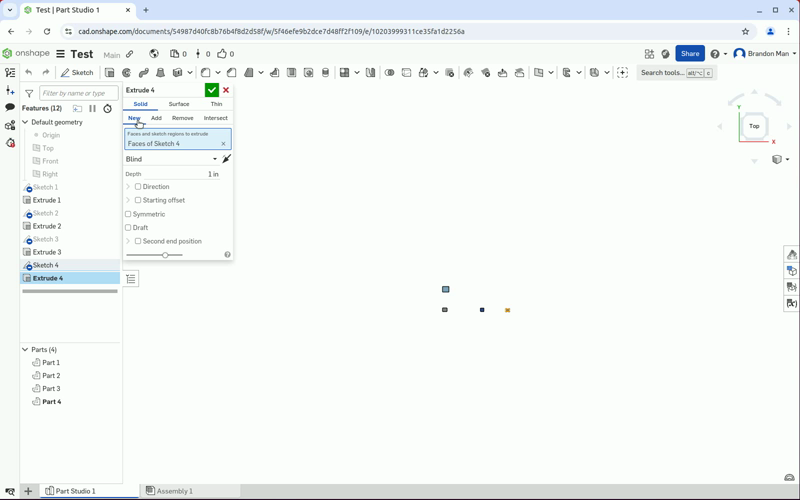
key(tab, 4)
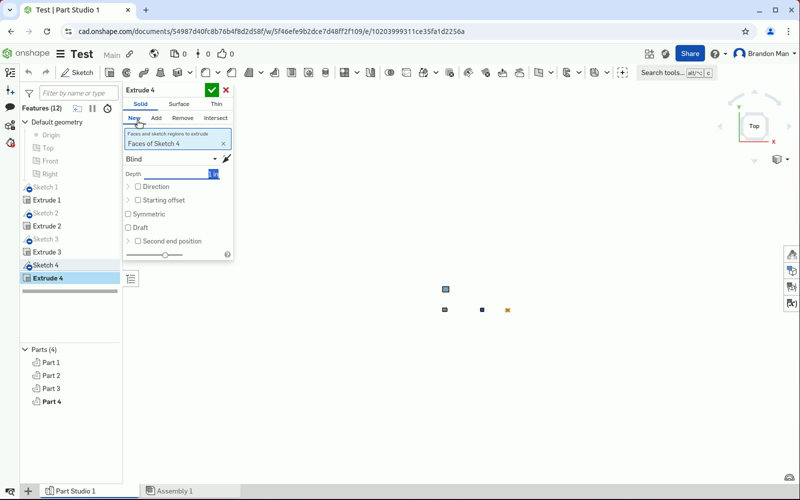
text(2.648)
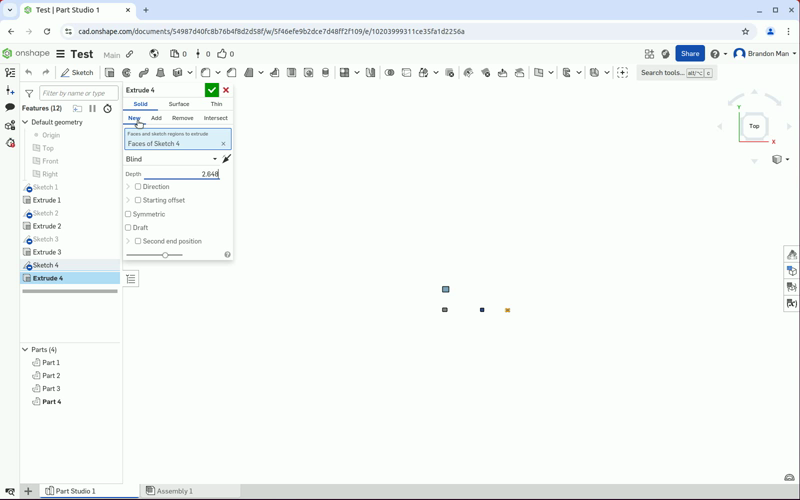
key(enter)
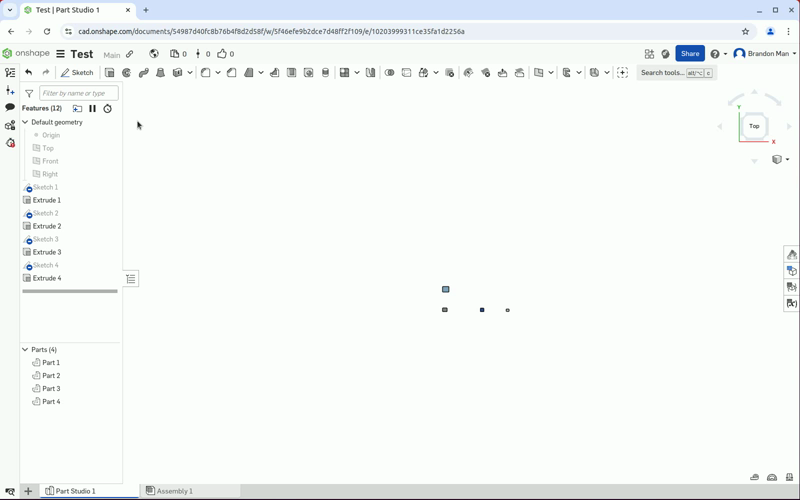
key(shift+h)
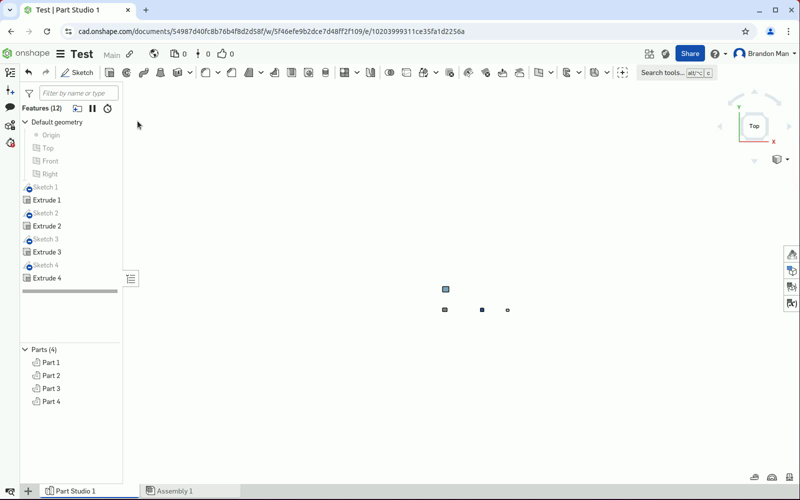
key(shift+h)
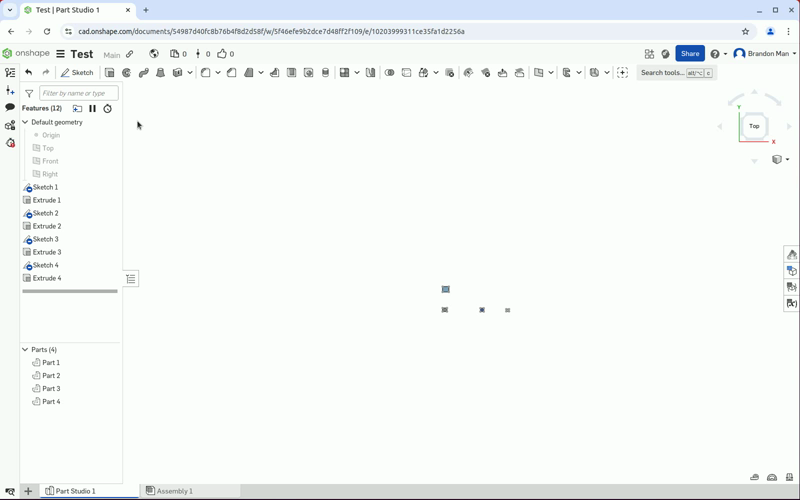
key(shift+7)
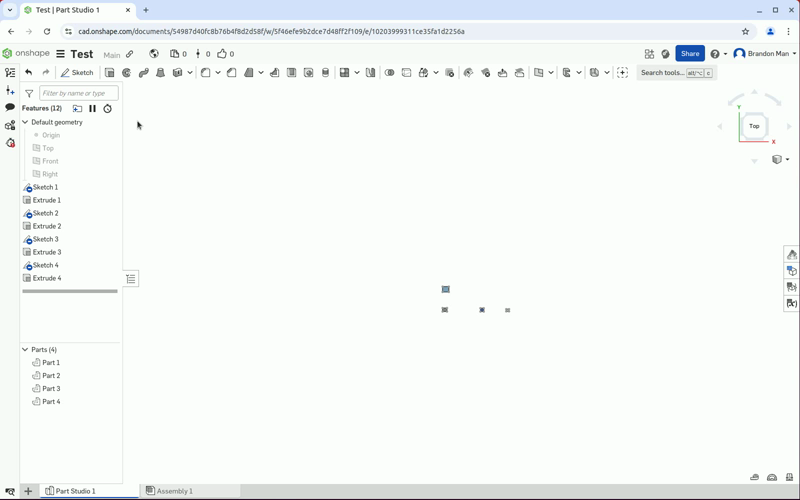
key(up, 3)
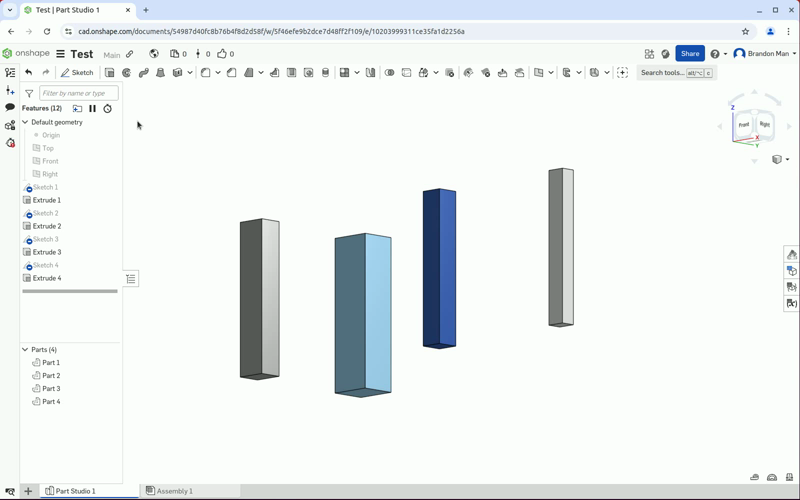
key(left, 3)
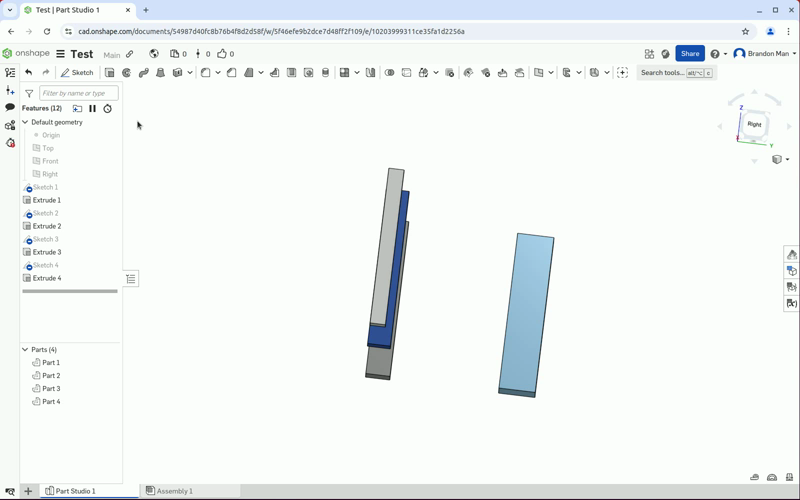
key(right, 3)
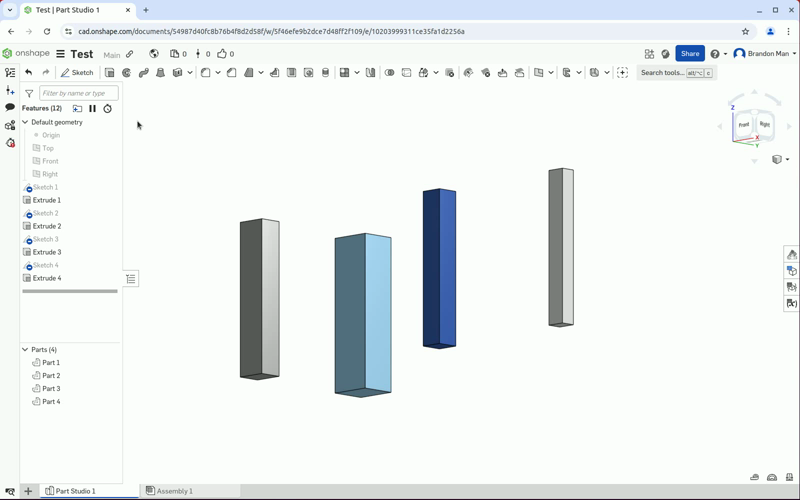
key(down, 3)
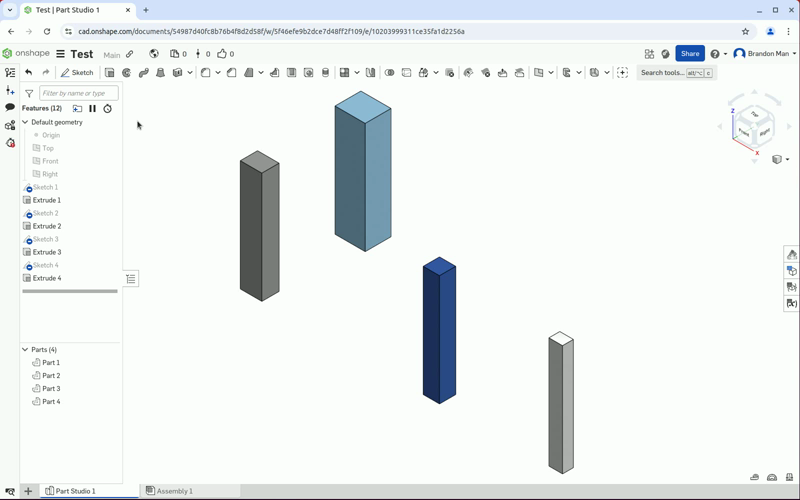
mouse_move(73, 189)
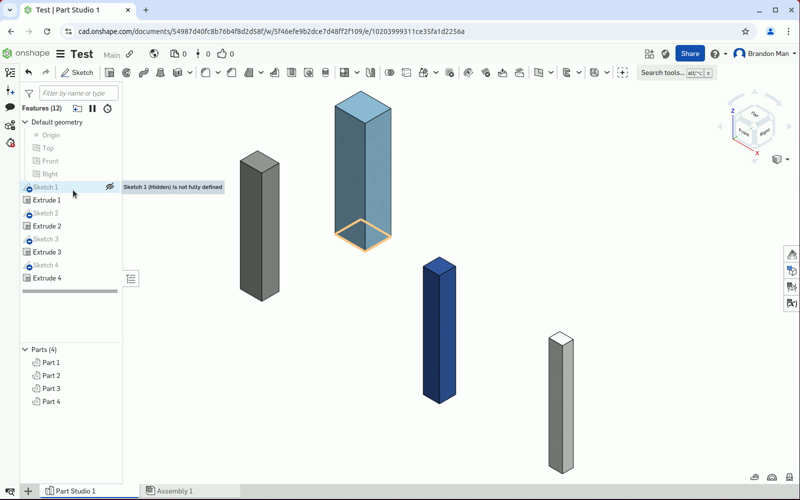
click(73, 189)